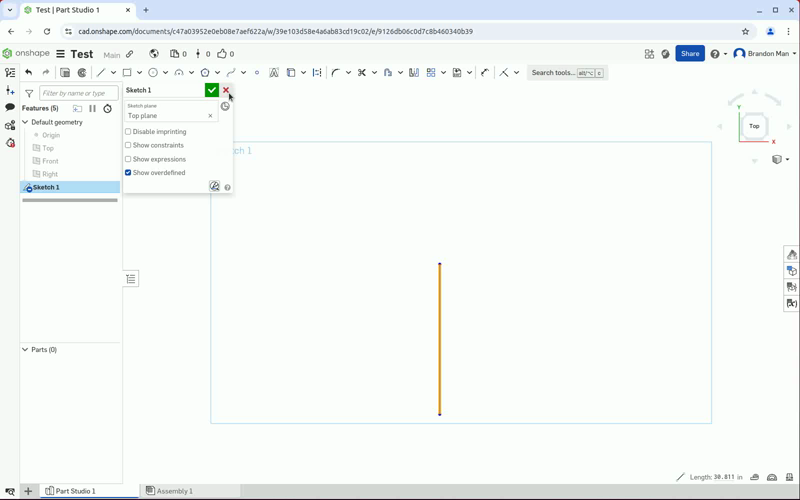
key(shift+h)
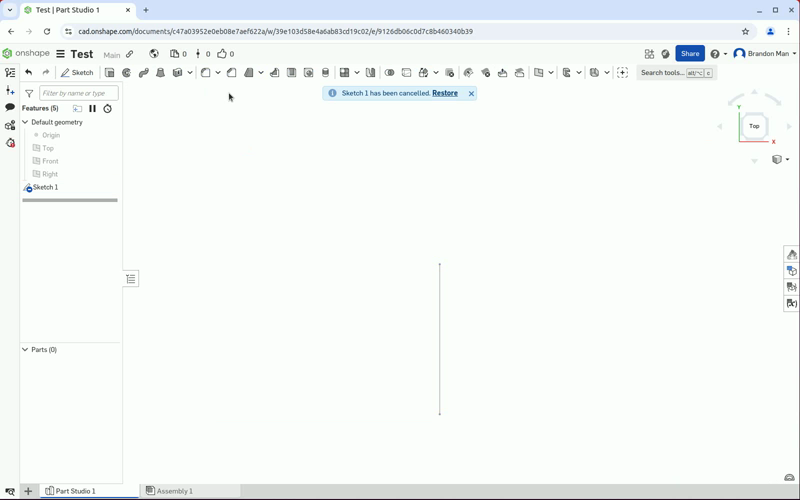
key(shift+s)
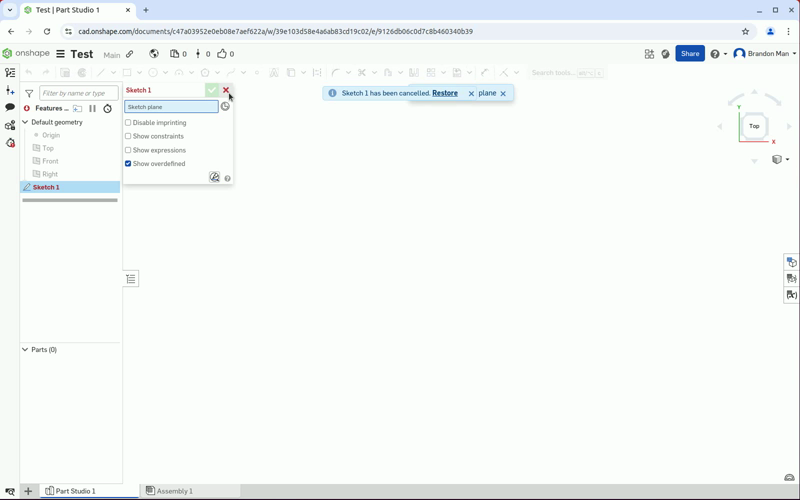
mouse_move(73, 150)
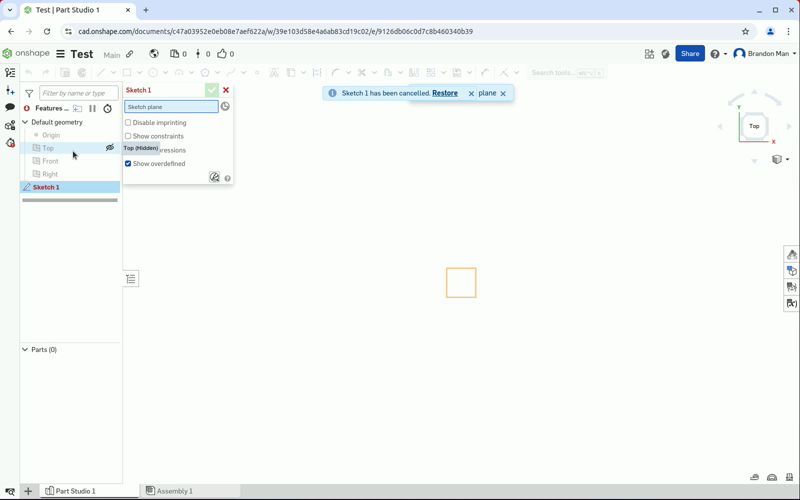
click(73, 150)
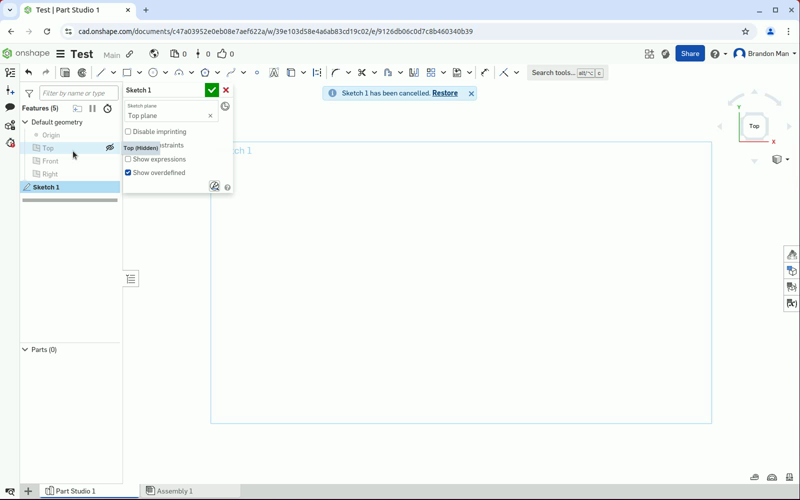
mouse_move(73, 352)
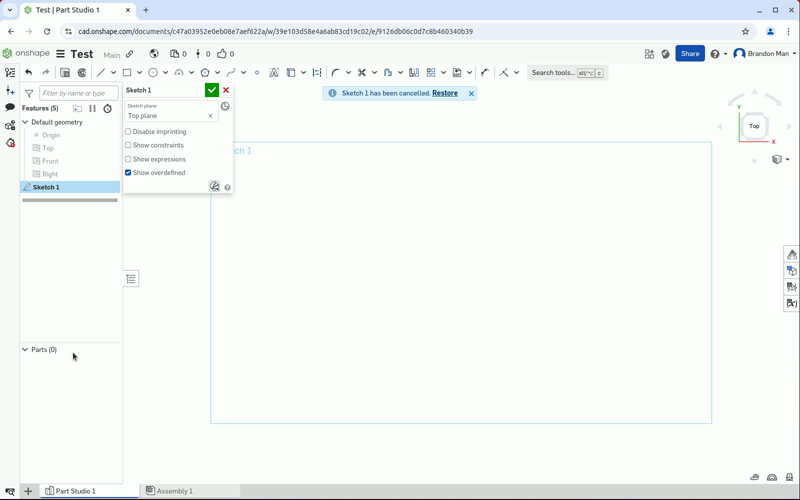
key(y)
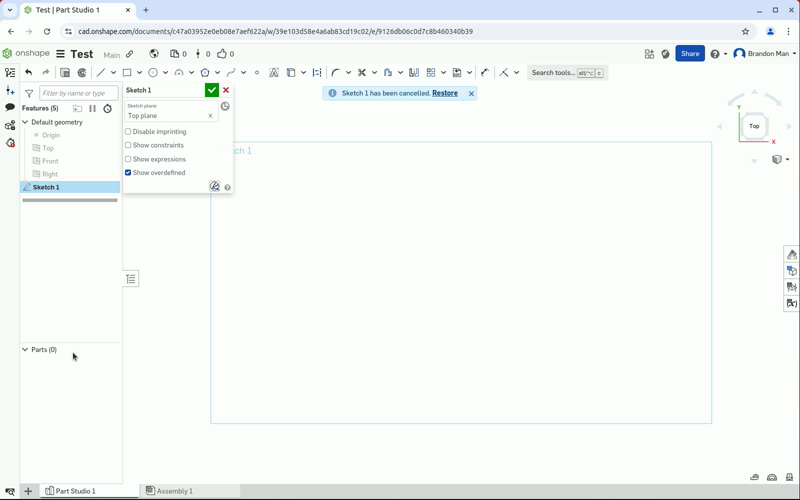
key(l)
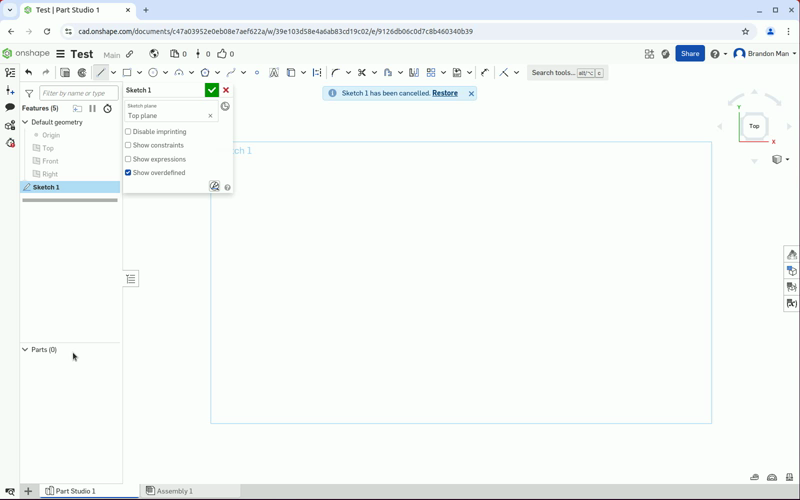
key_down(shift)
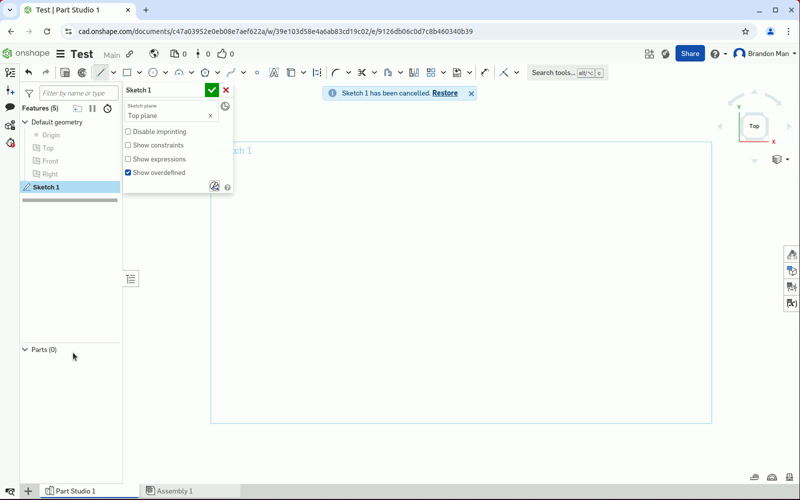
mouse_move(426, 206)
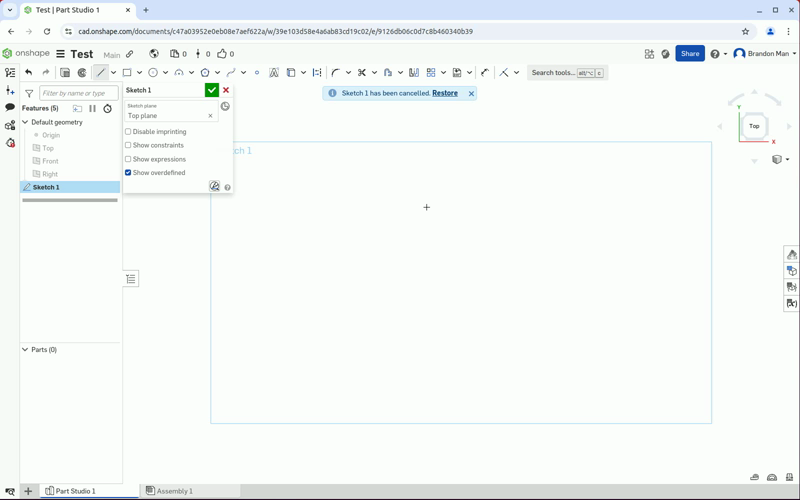
click(426, 206)
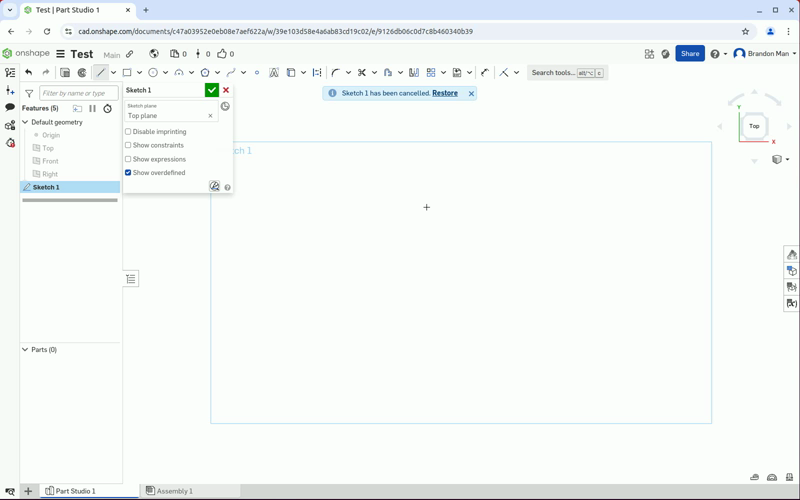
key_up(shift)
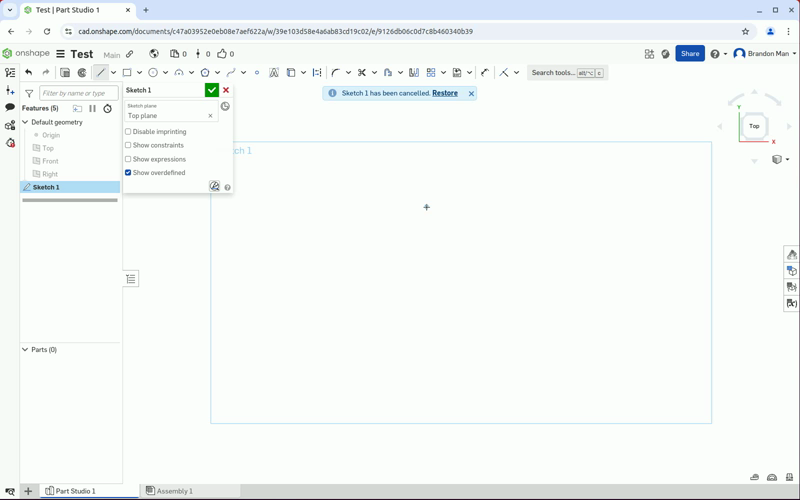
key_down(shift)
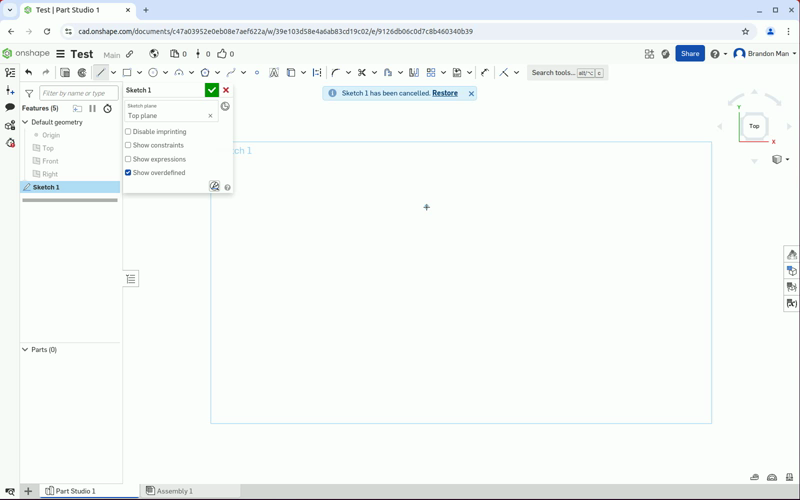
mouse_move(494, 206)
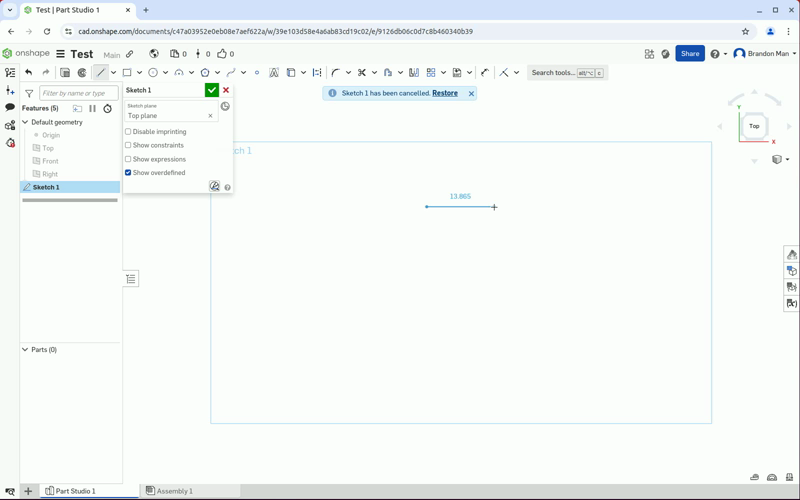
click(494, 206)
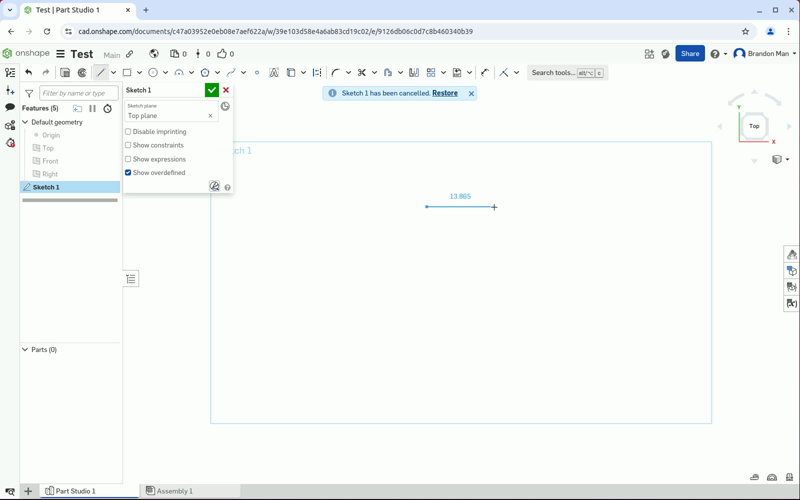
key_up(shift)
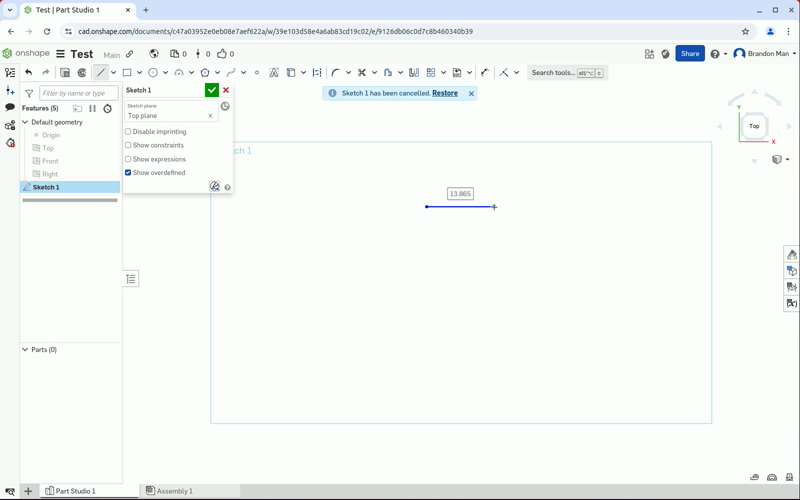
key_down(shift)
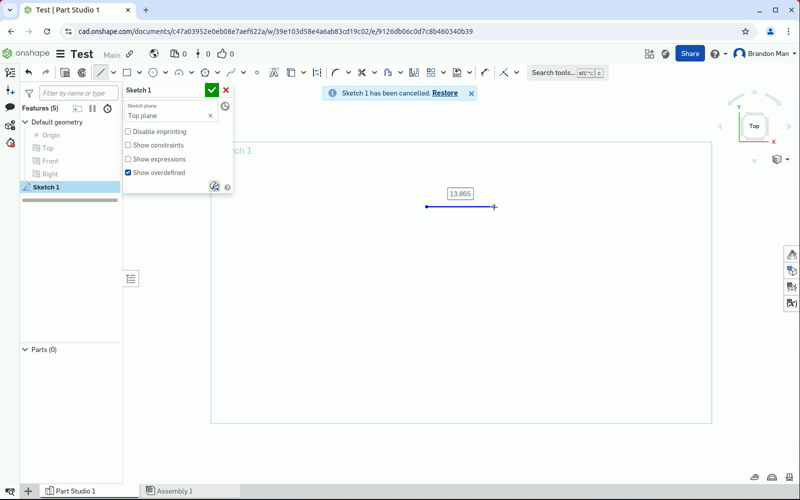
mouse_move(524, 206)
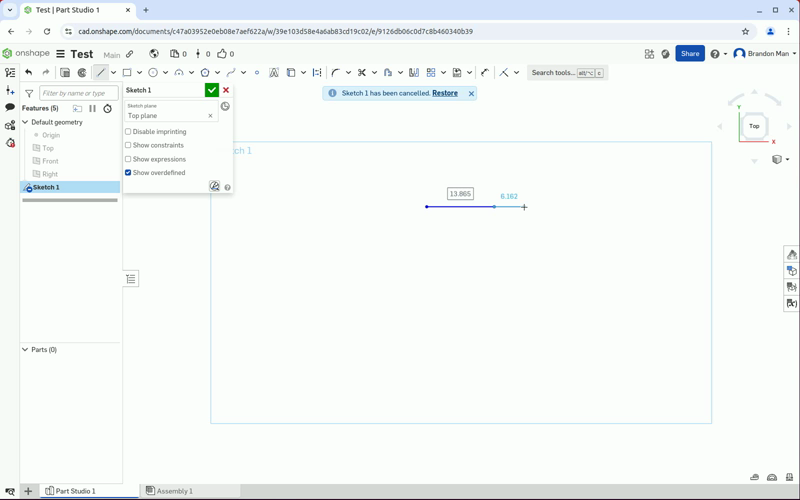
mouse_move(494, 169)
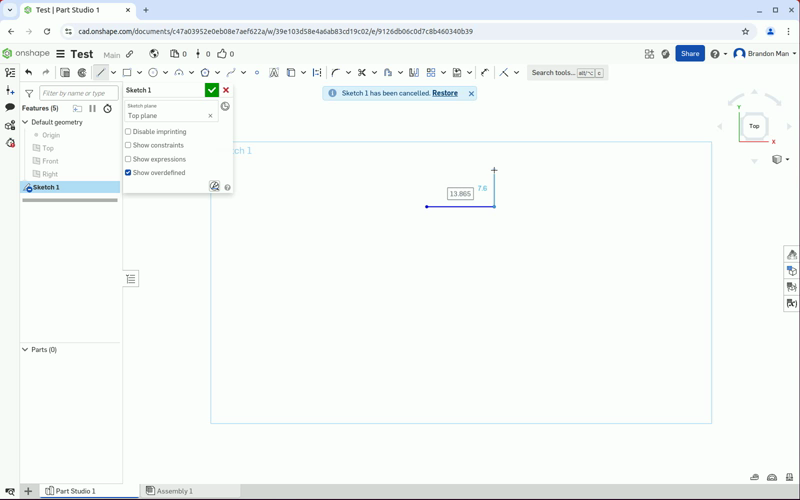
click(494, 169)
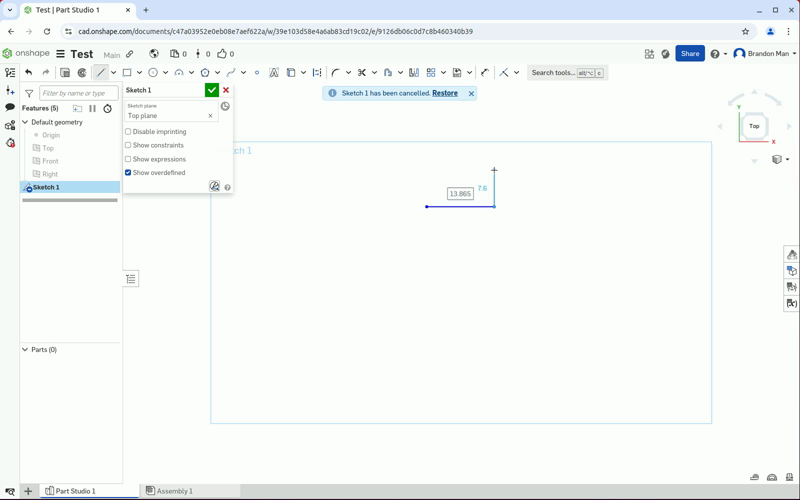
key_up(shift)
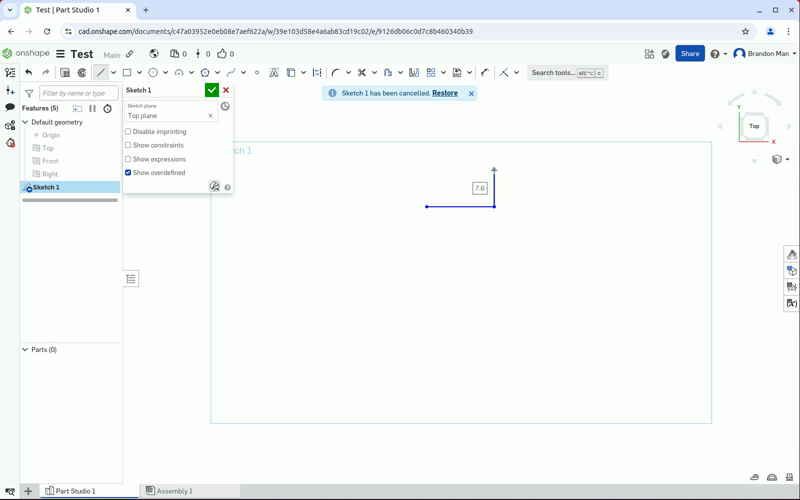
key_down(shift)
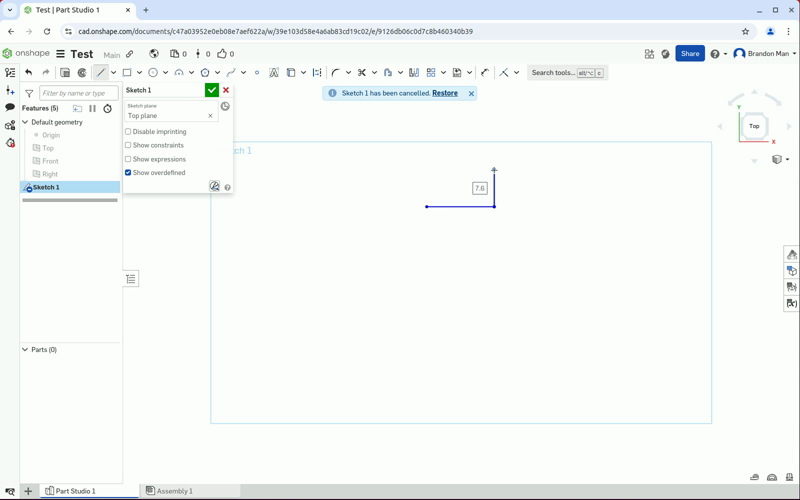
mouse_move(426, 169)
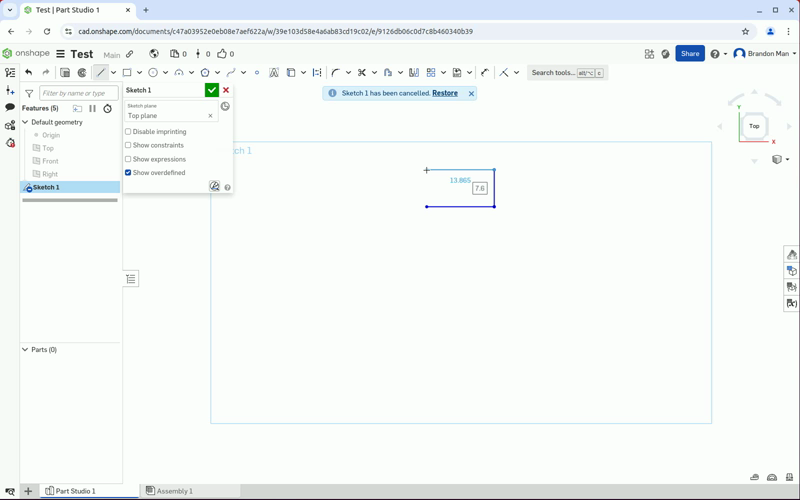
click(426, 169)
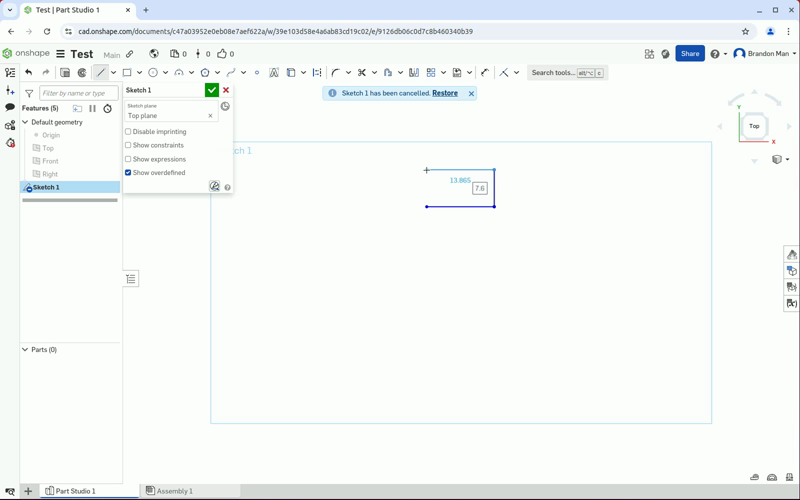
key_up(shift)
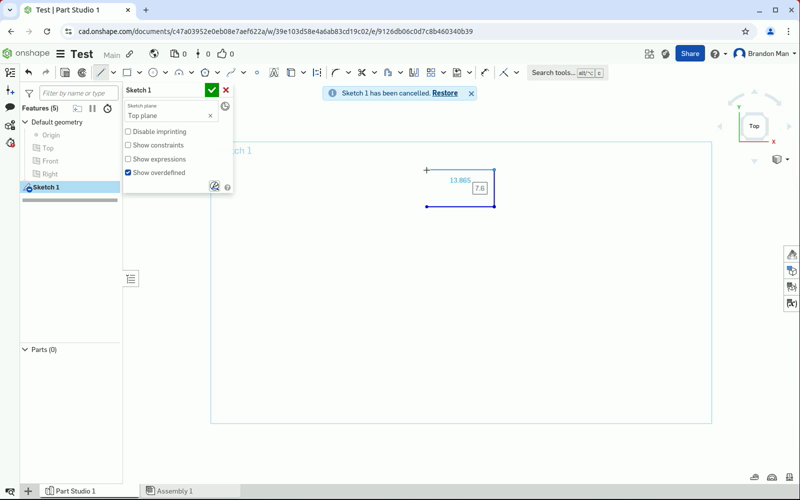
mouse_move(456, 169)
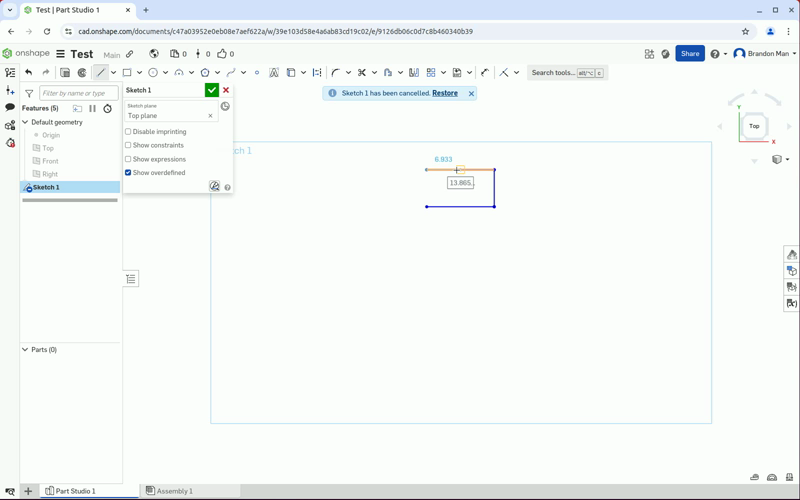
key_down(shift)
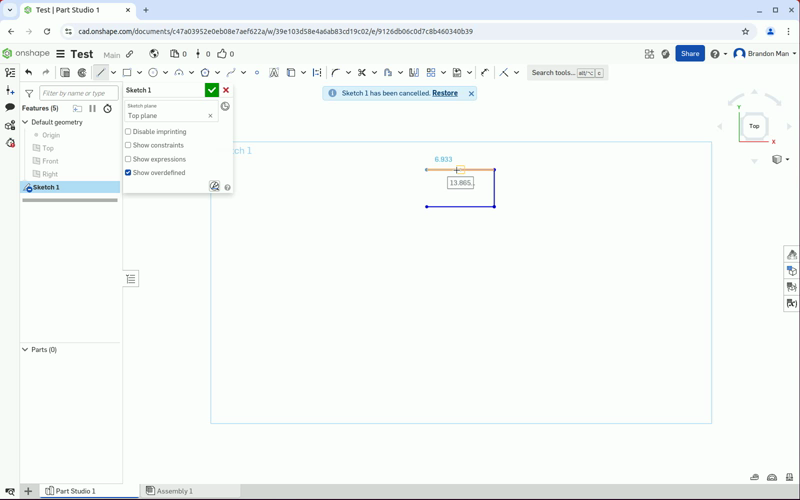
mouse_move(426, 206)
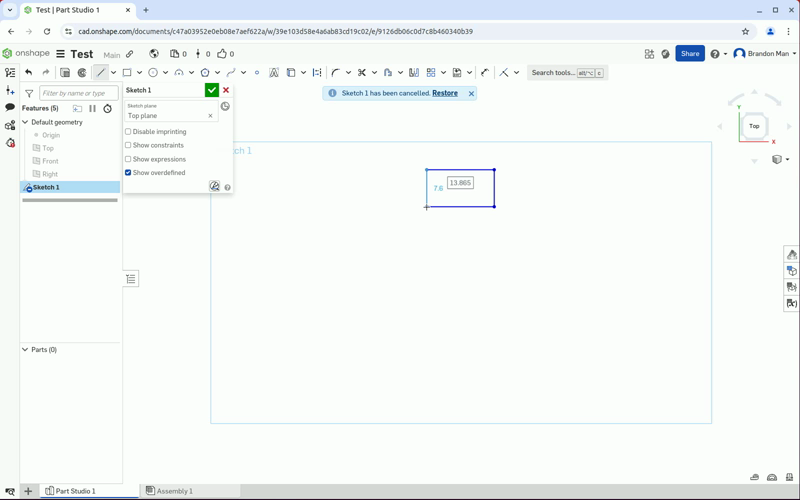
key_up(shift)
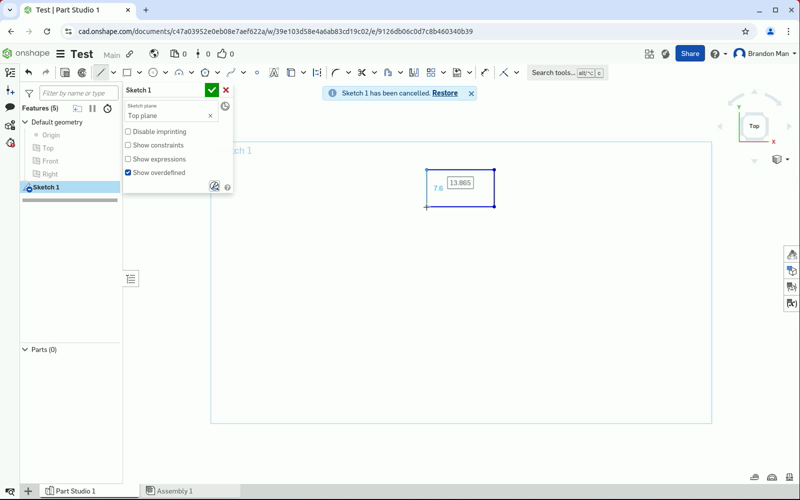
click(426, 206)
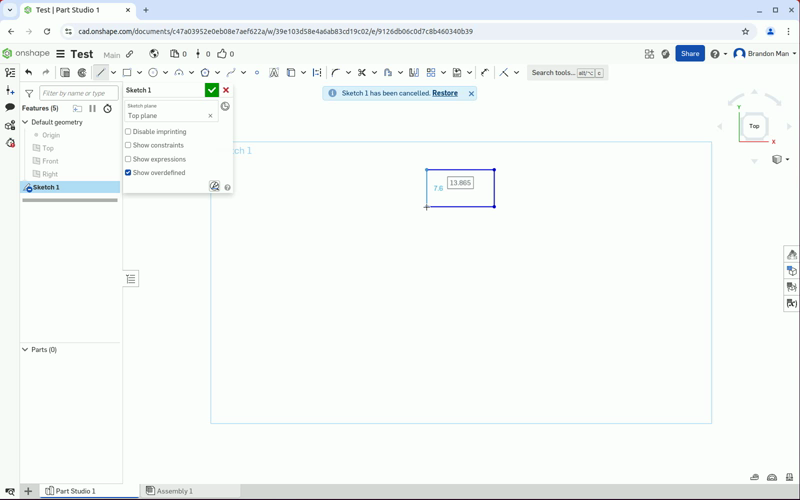
key(esc)
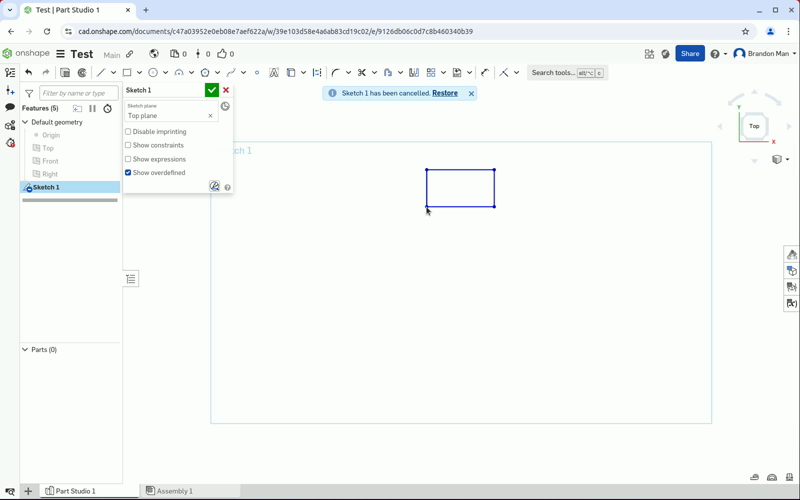
mouse_move(472, 179)
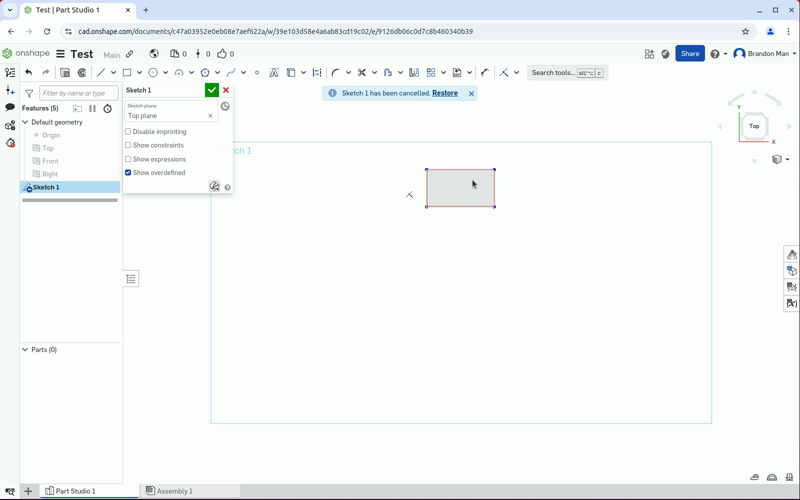
click(472, 179)
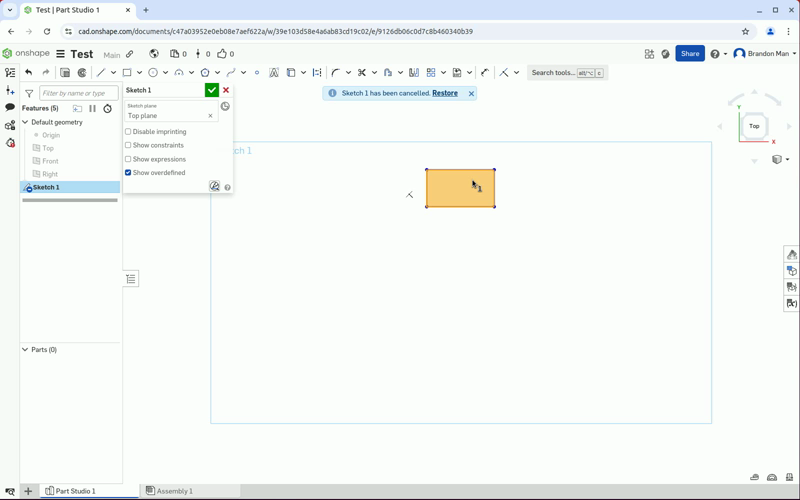
mouse_move(73, 352)
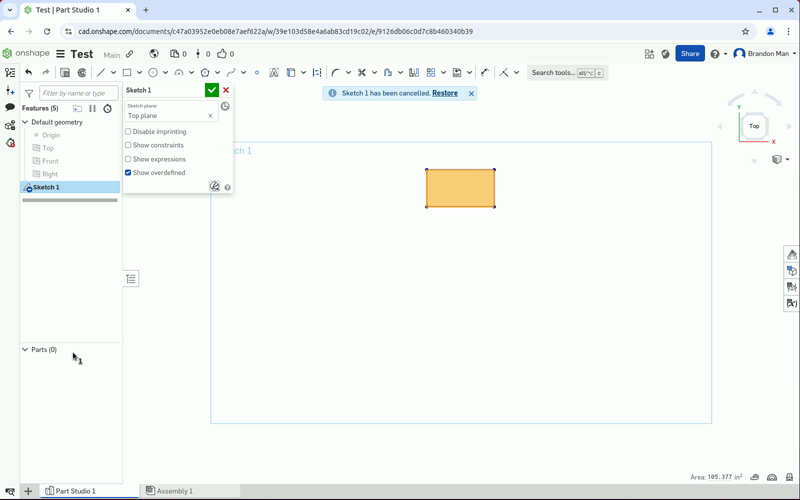
key(shift+y)
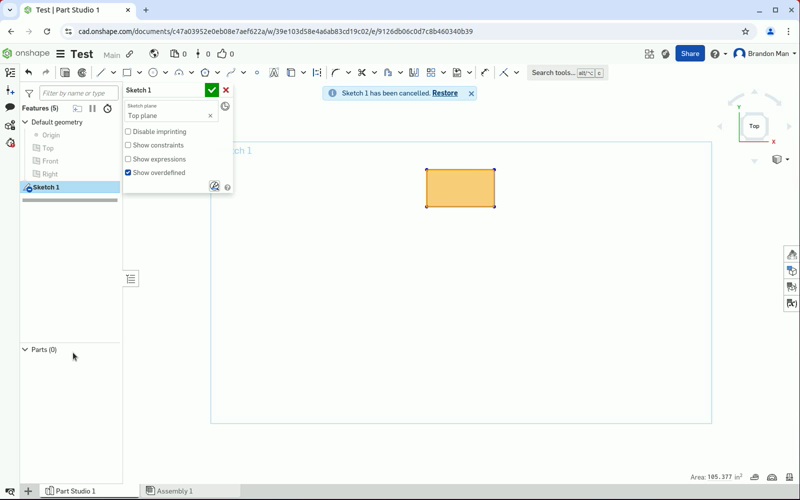
key(shift+e)
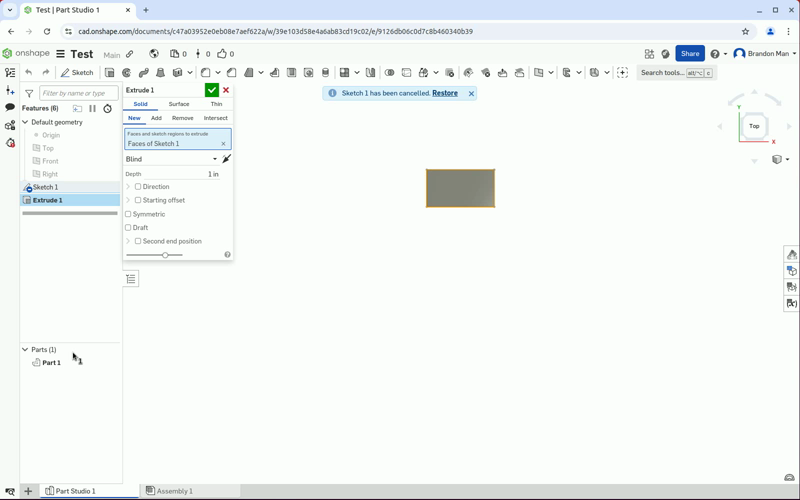
mouse_move(143, 106)
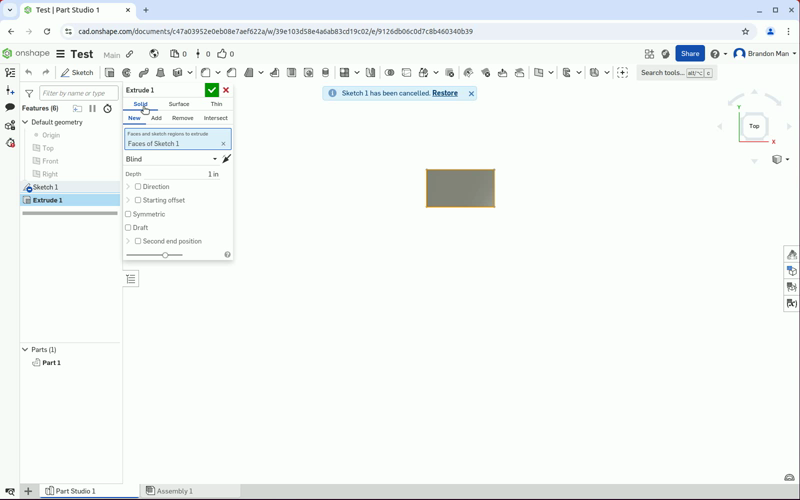
click(143, 106)
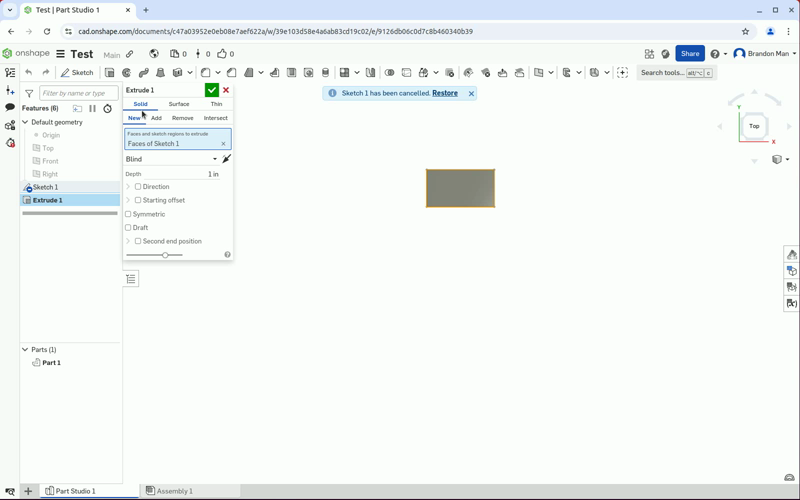
mouse_move(137, 120)
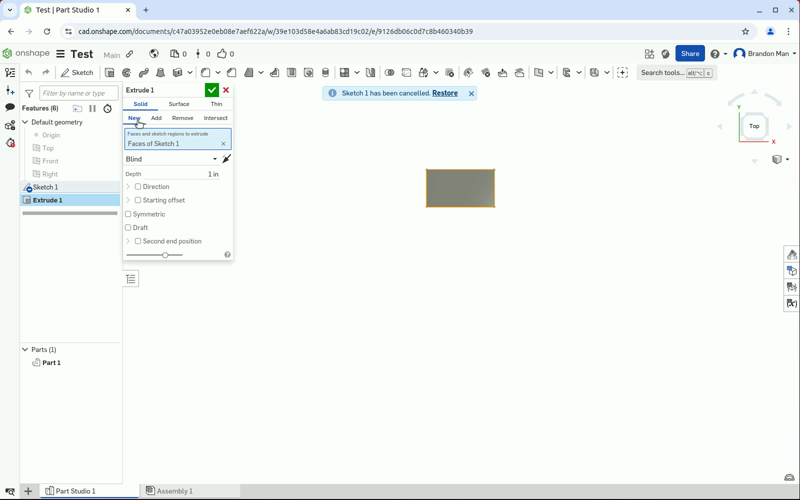
click(137, 120)
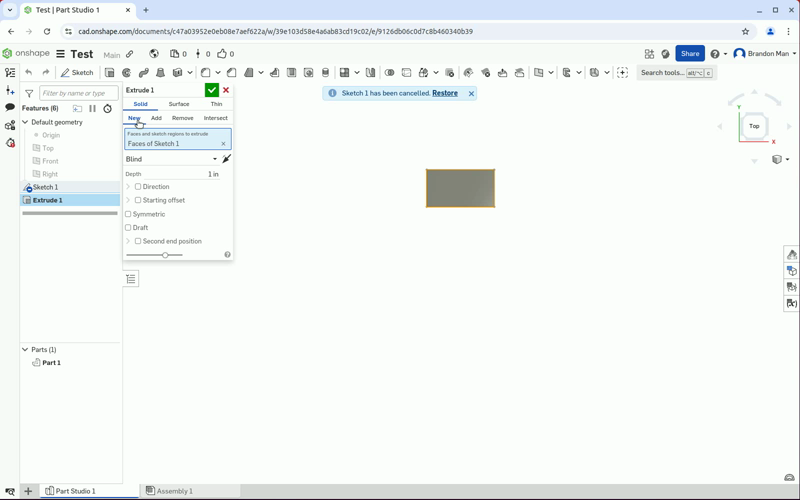
key(tab, 4)
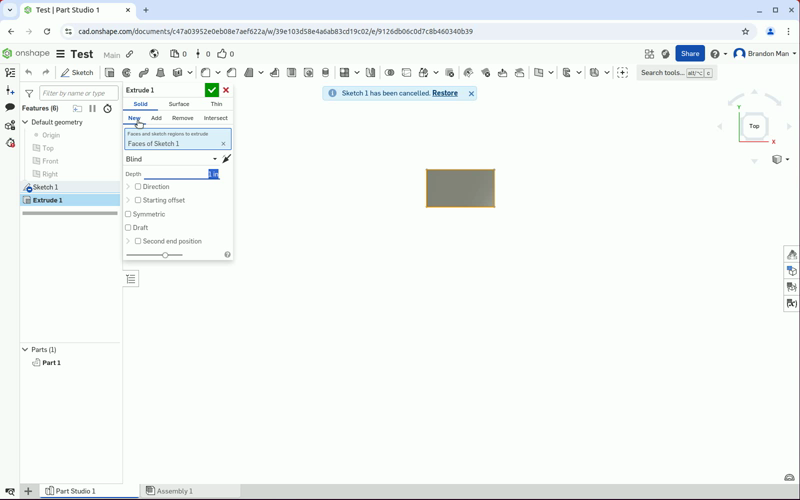
text(4.332)
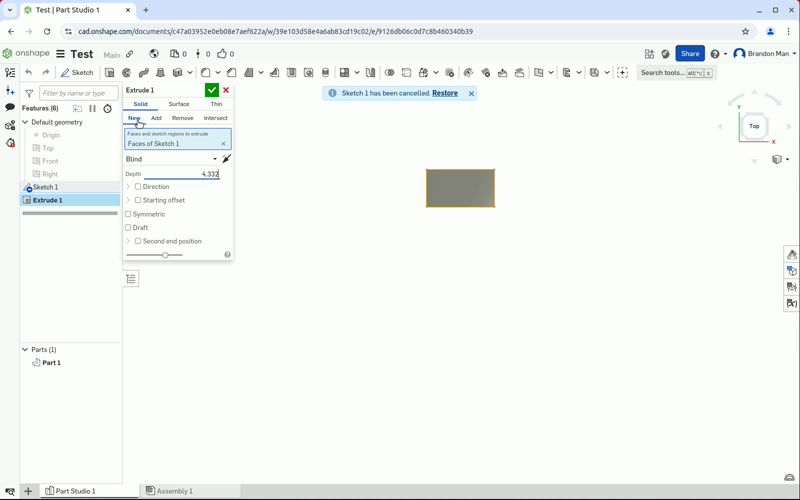
key(tab, 3)
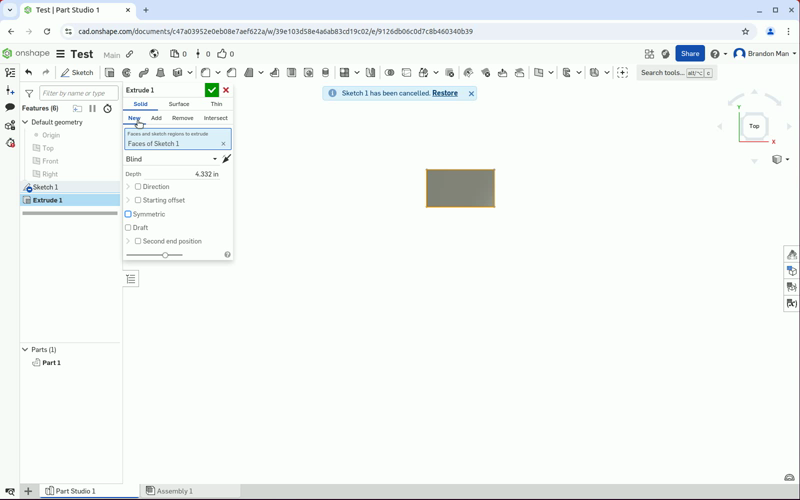
key(space)
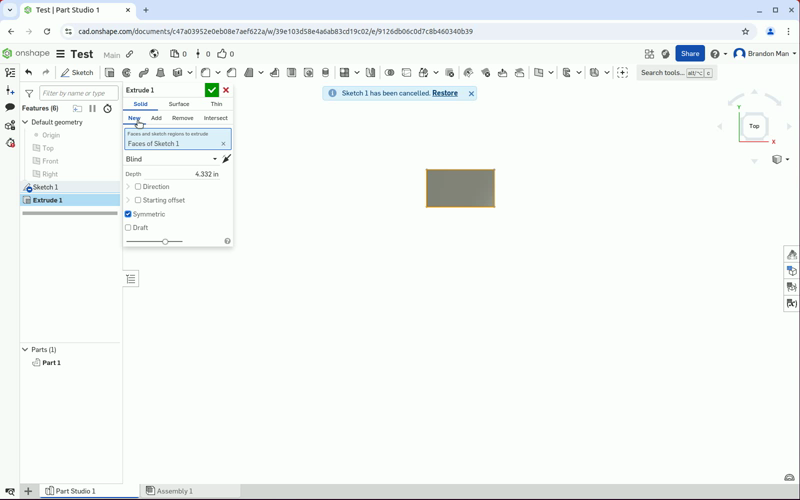
key(enter)
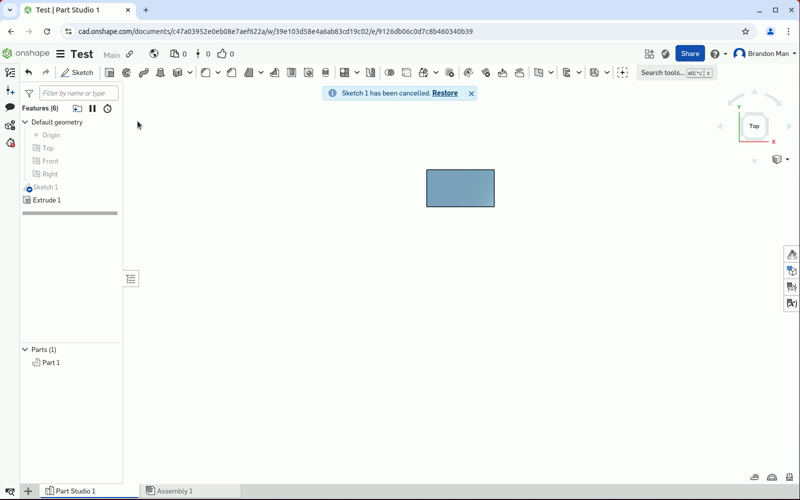
key(shift+h)
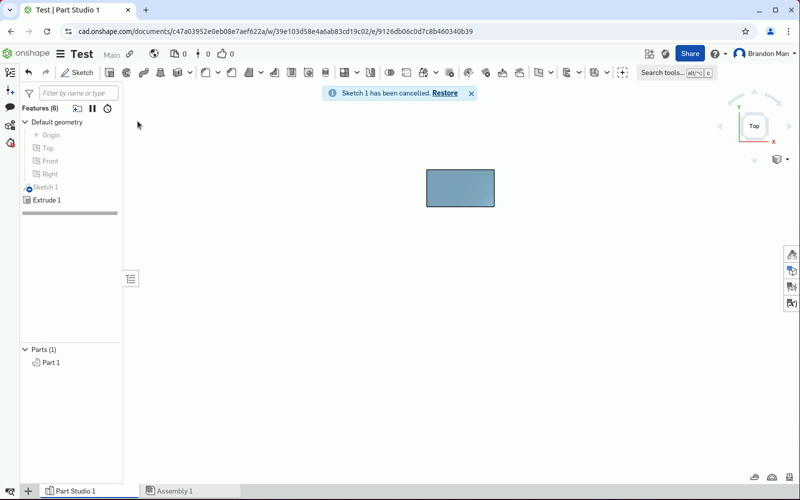
key(shift+h)
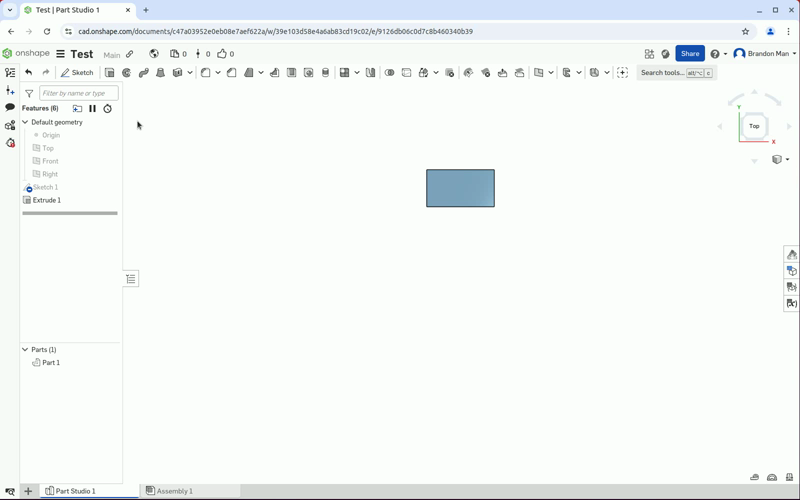
mouse_move(73, 189)
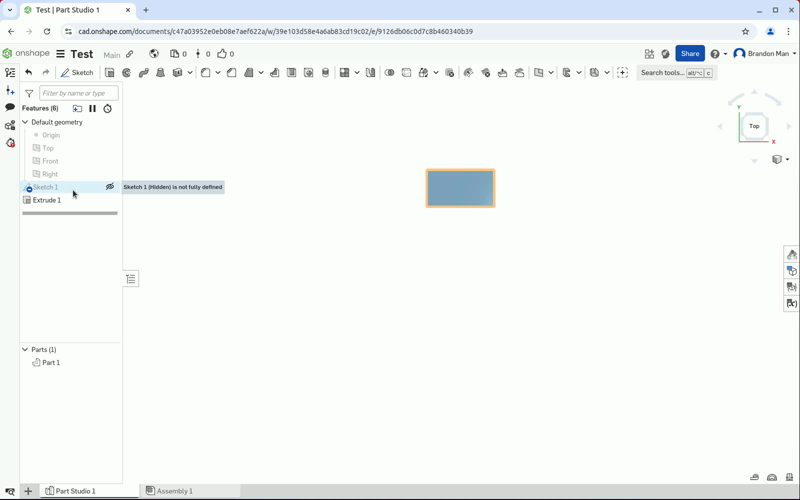
click(73, 189)
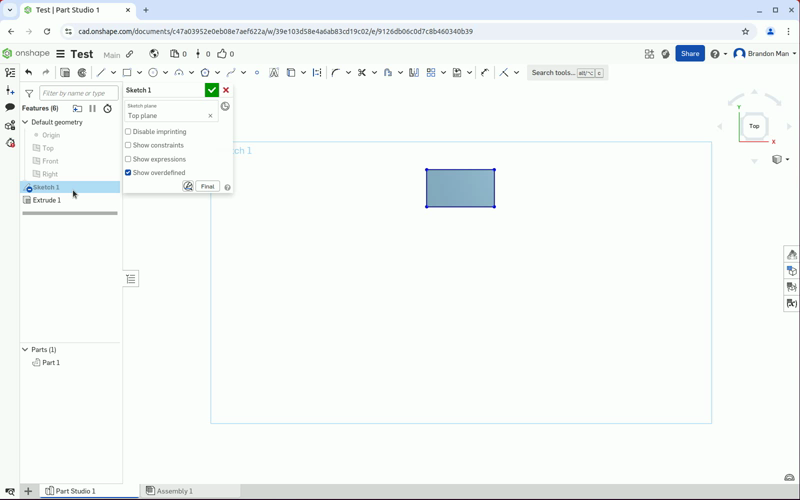
mouse_move(229, 92)
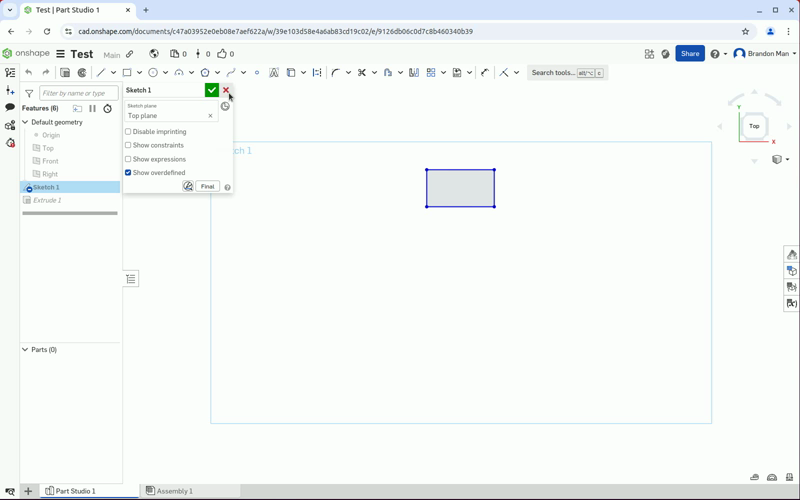
click(229, 92)
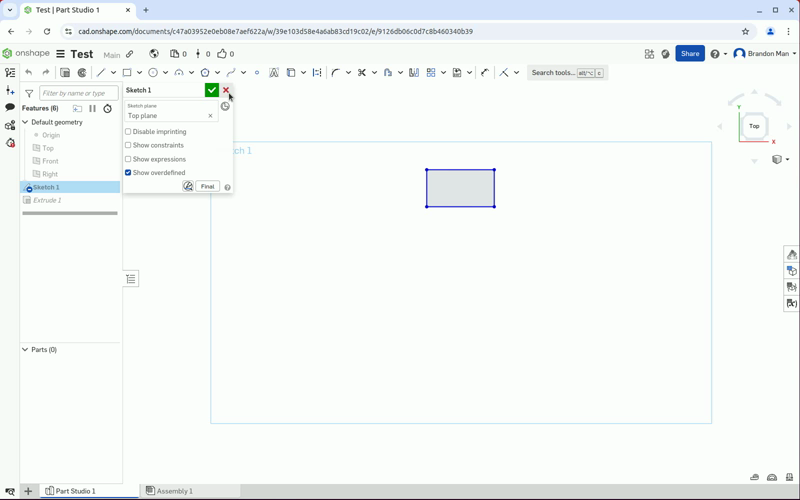
key(shift+s)
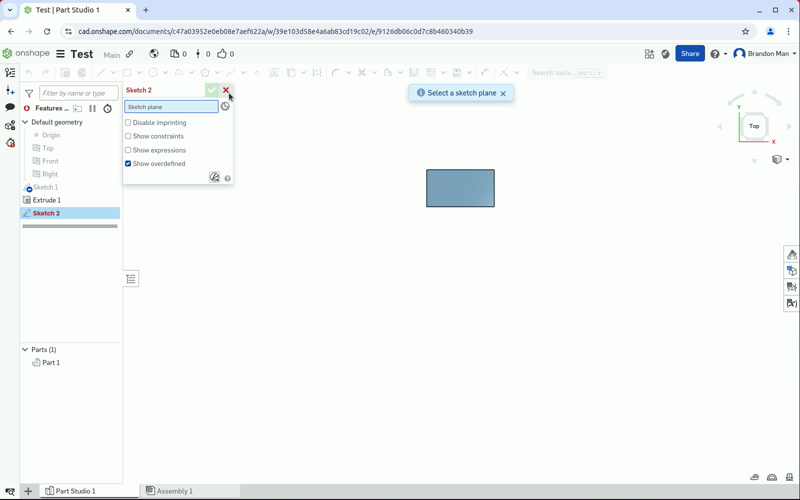
mouse_move(73, 150)
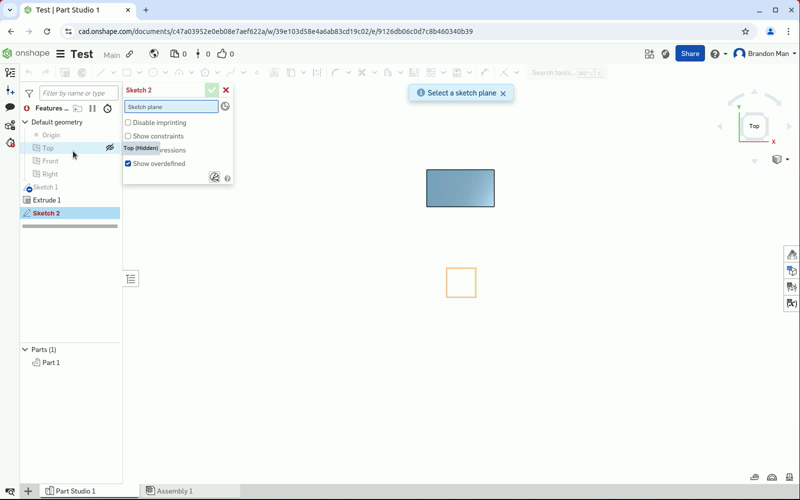
click(73, 150)
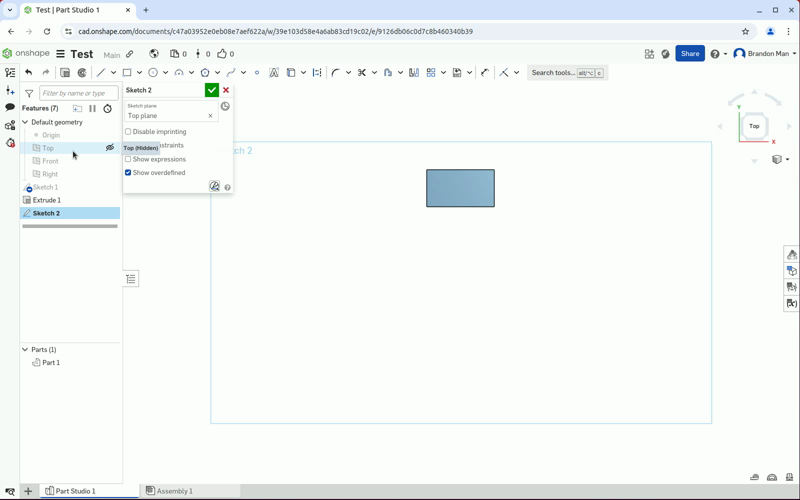
mouse_move(73, 352)
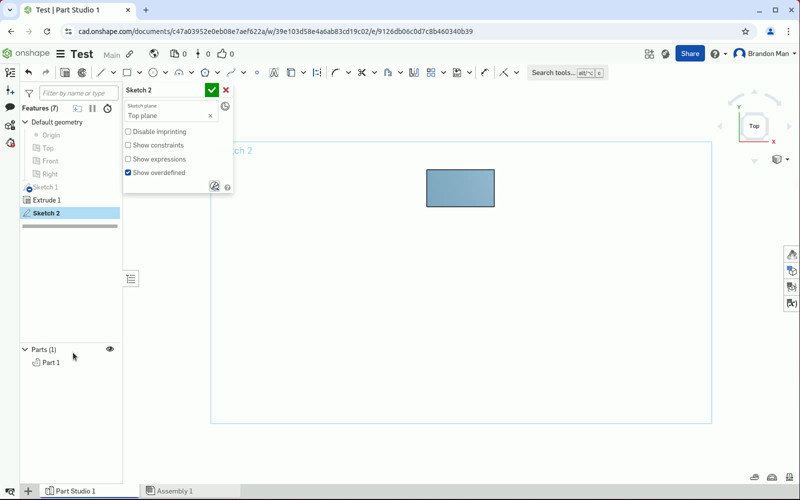
key(y)
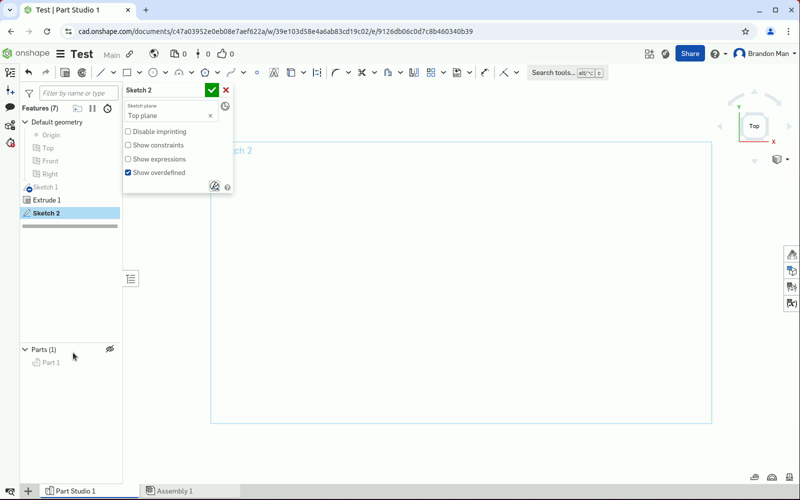
key(l)
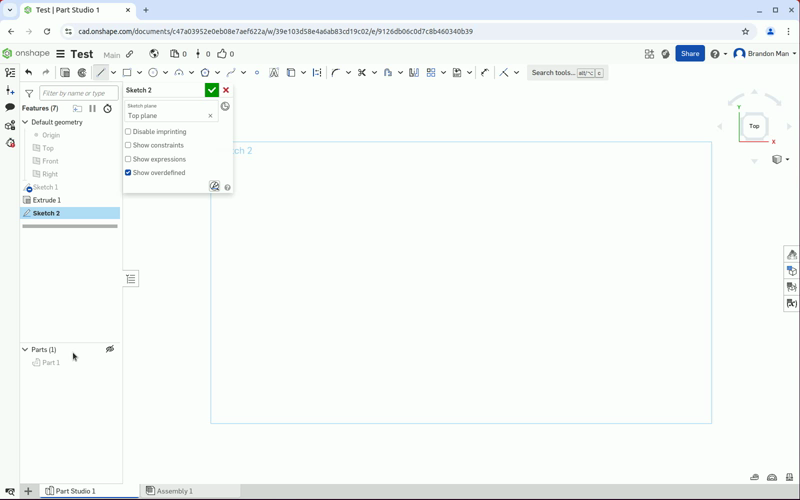
key_down(shift)
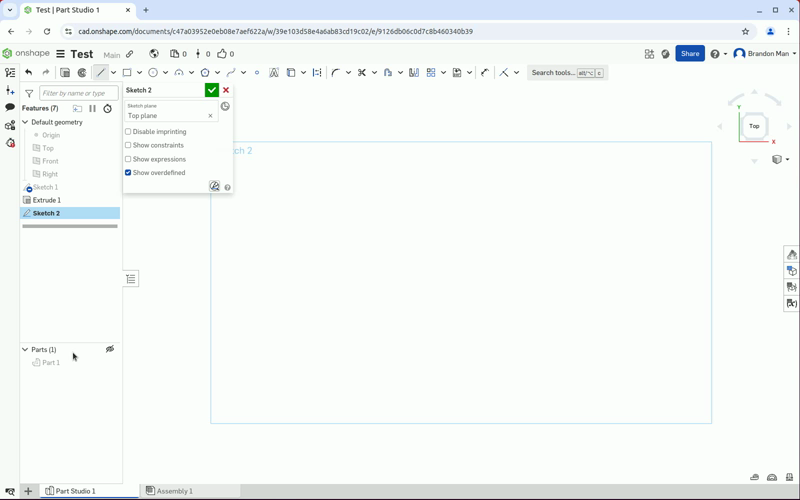
mouse_move(385, 359)
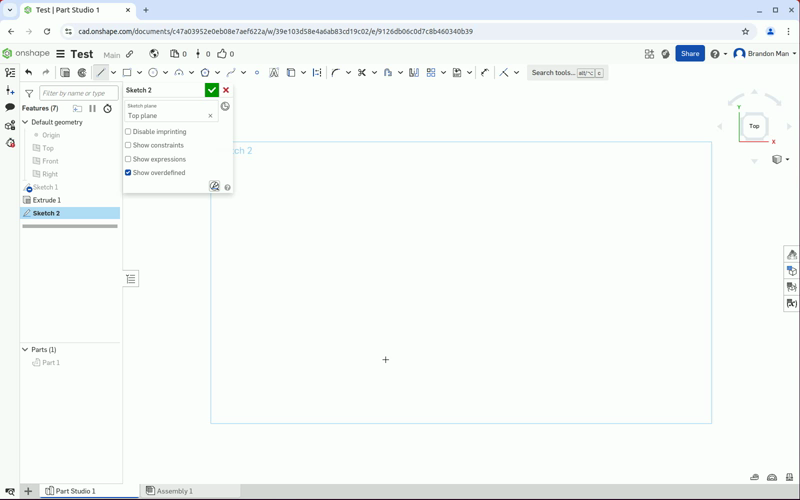
click(385, 359)
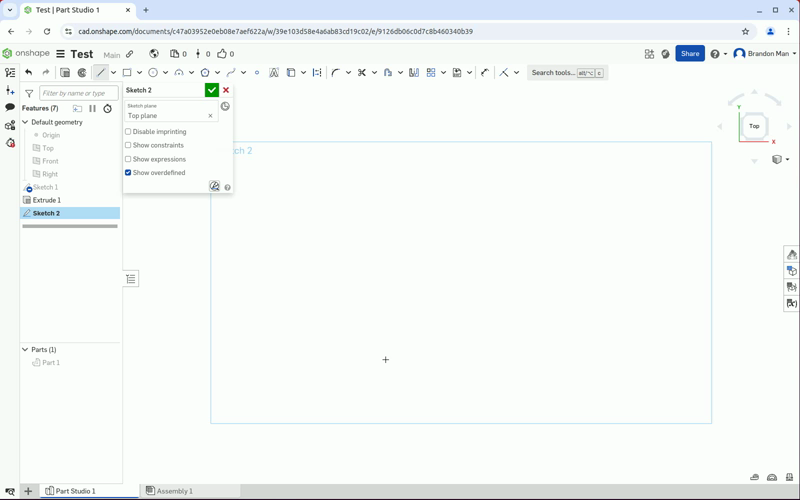
key_up(shift)
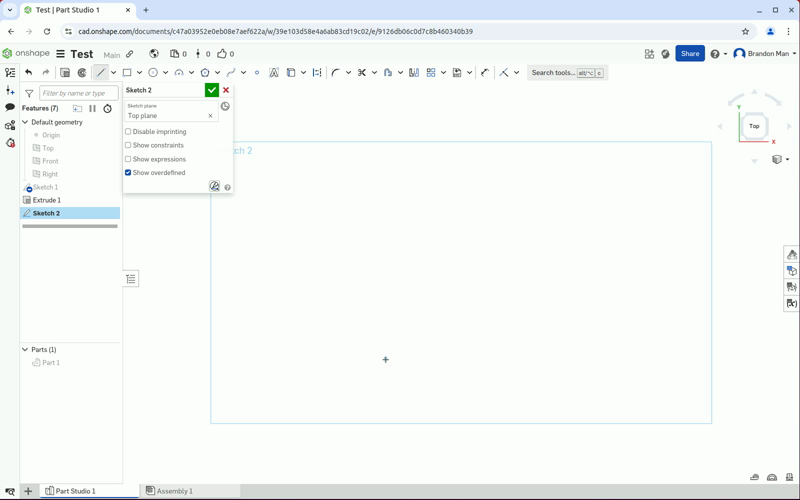
key_down(shift)
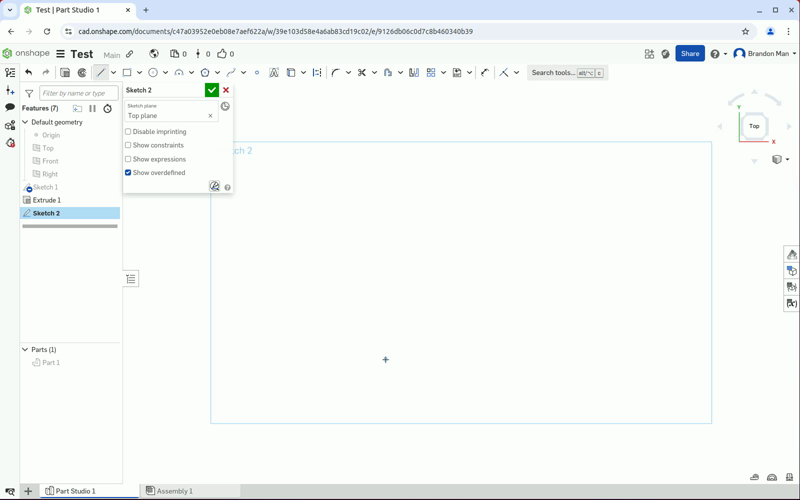
mouse_move(415, 359)
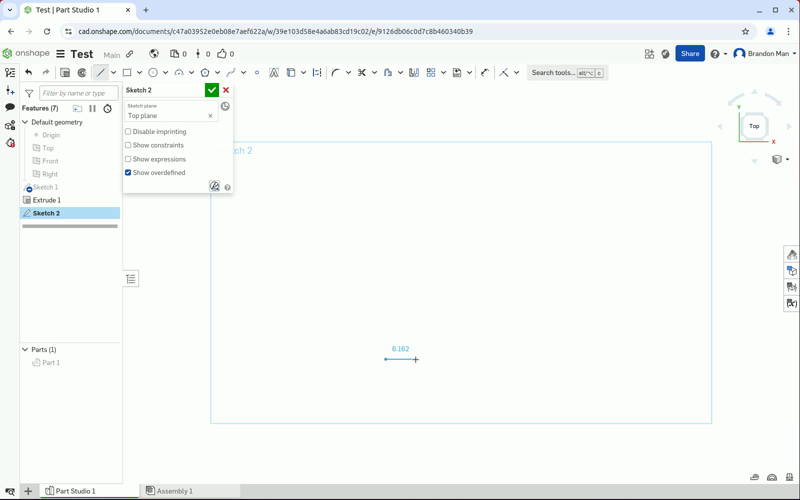
mouse_move(427, 359)
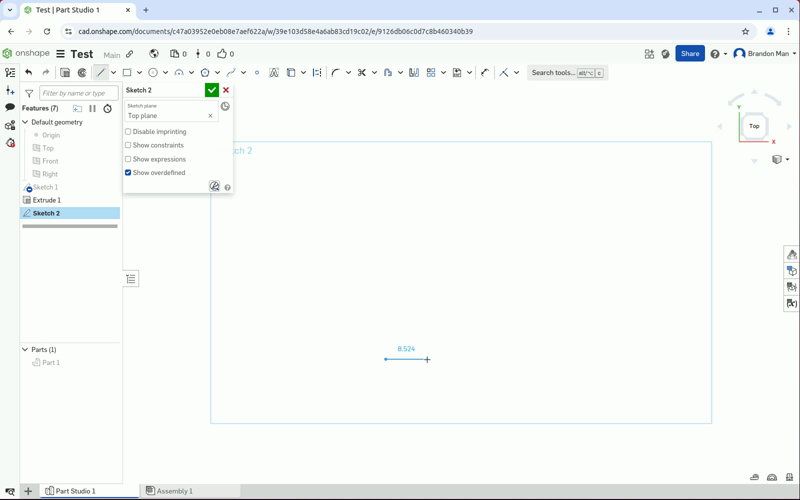
click(427, 359)
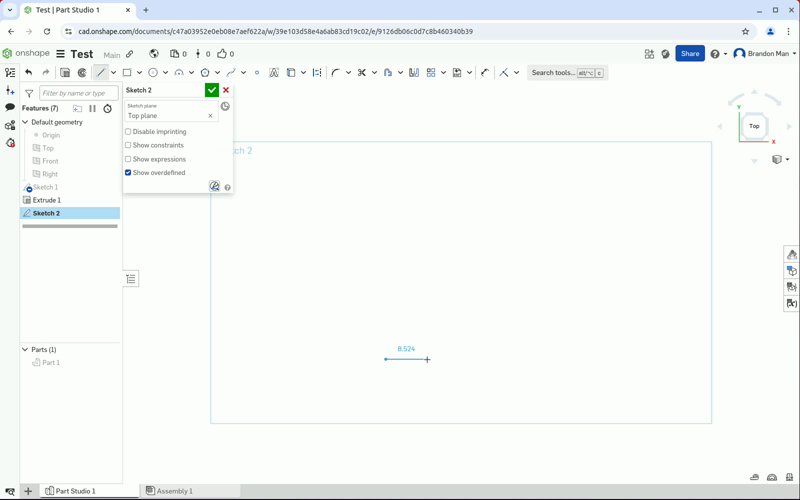
key_up(shift)
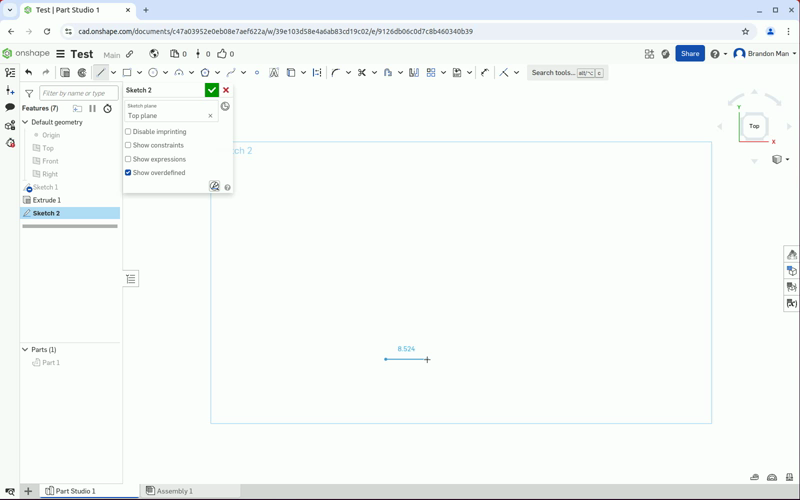
key_down(shift)
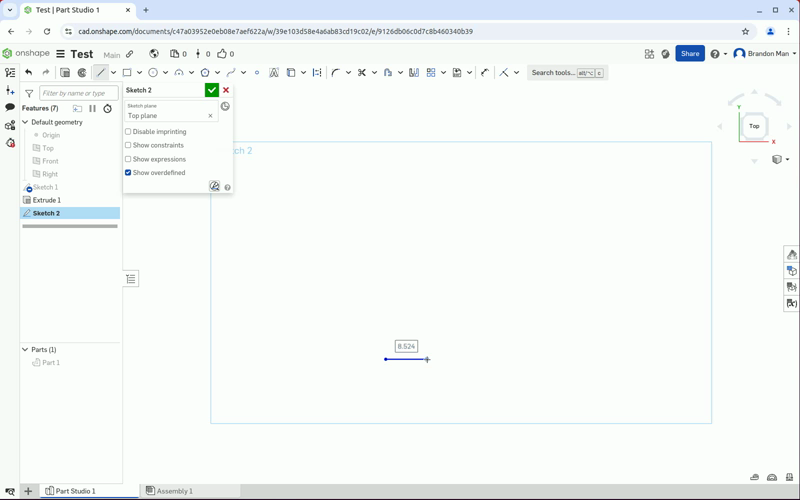
mouse_move(427, 208)
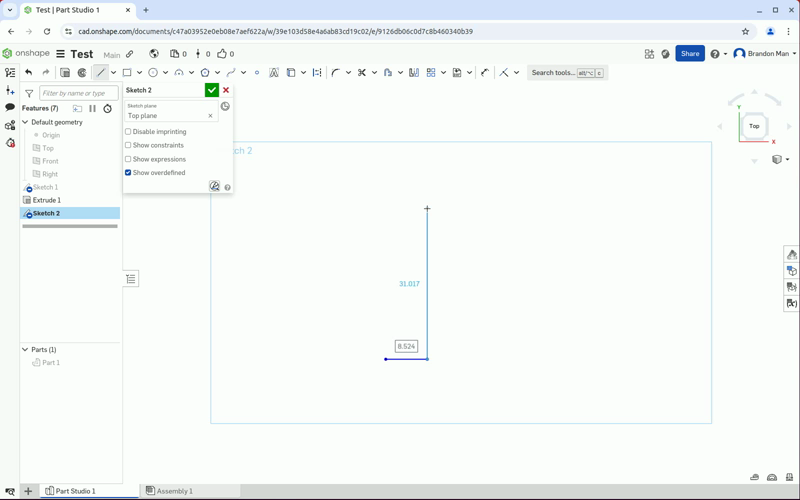
click(427, 208)
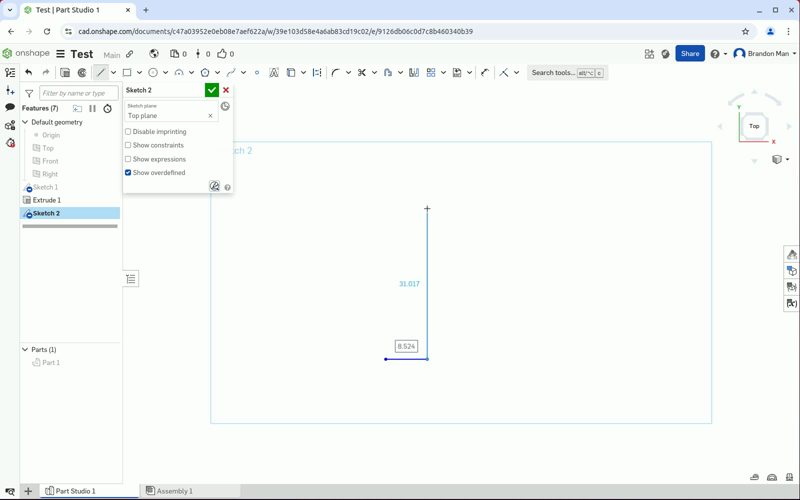
key_up(shift)
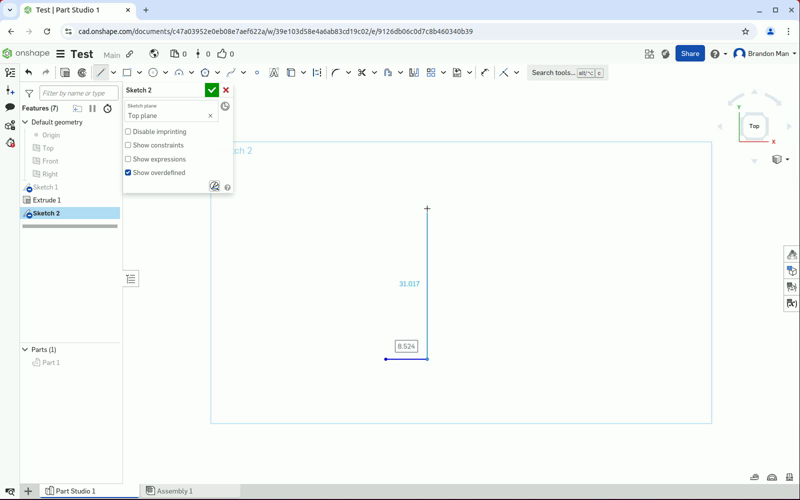
key_down(shift)
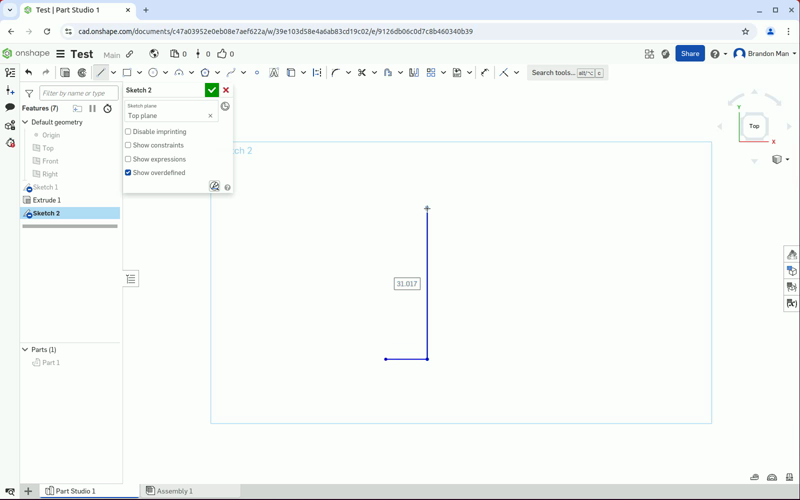
mouse_move(457, 208)
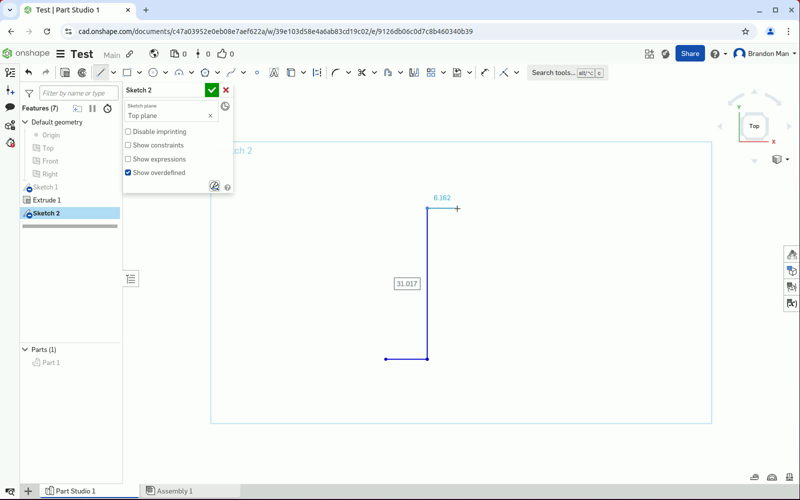
mouse_move(385, 208)
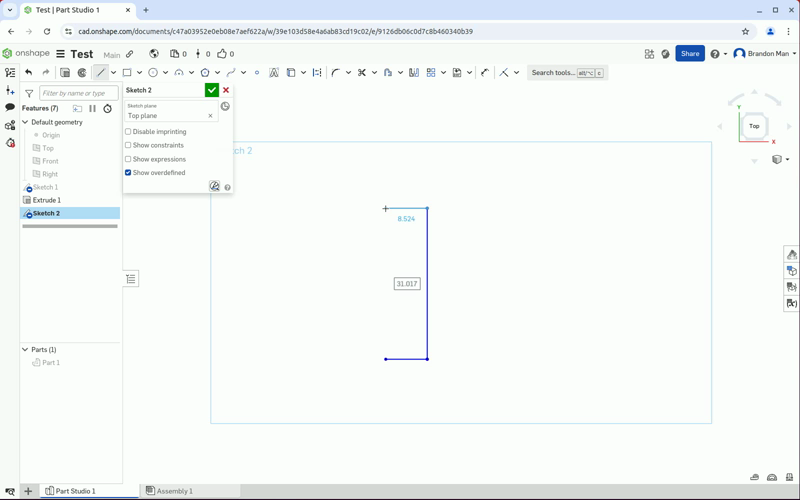
click(385, 208)
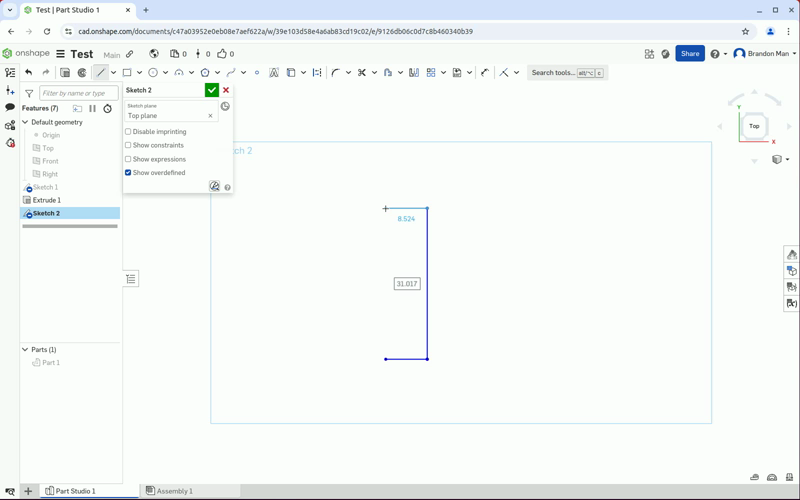
key_up(shift)
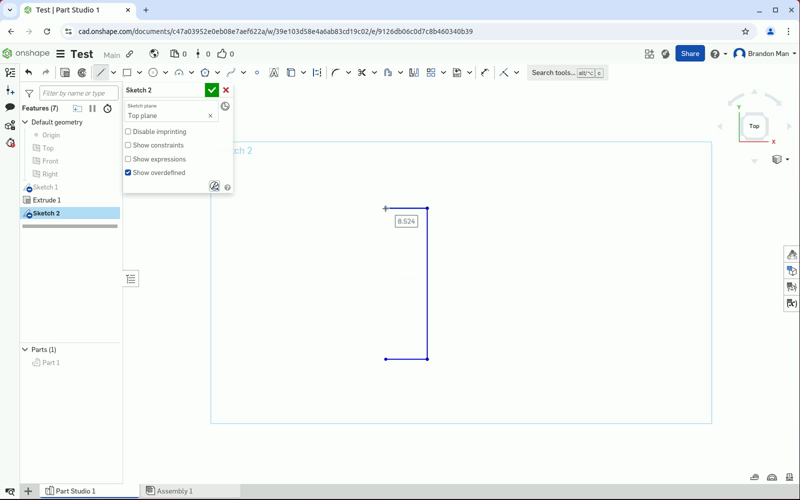
key_down(shift)
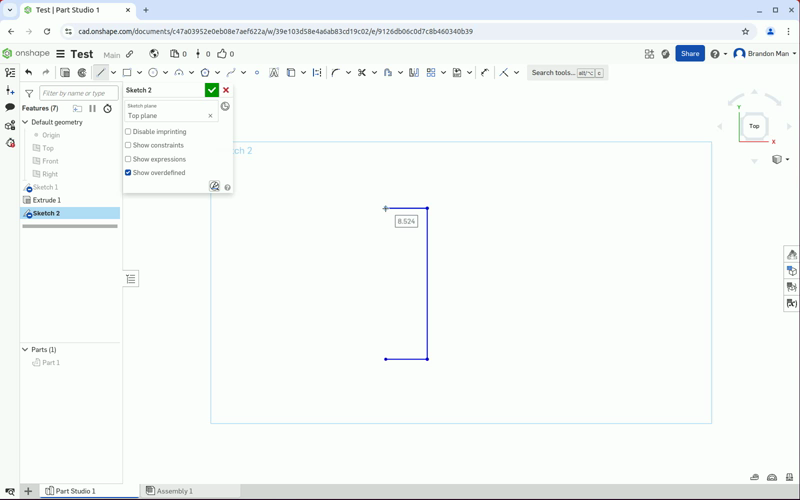
mouse_move(385, 359)
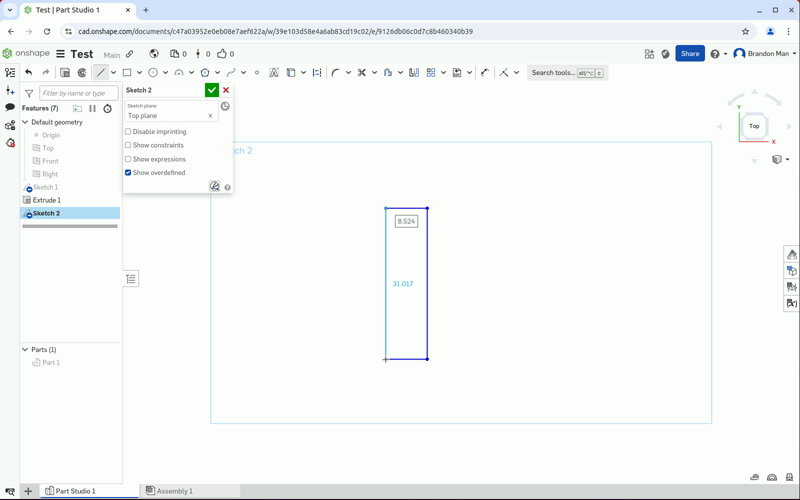
key_up(shift)
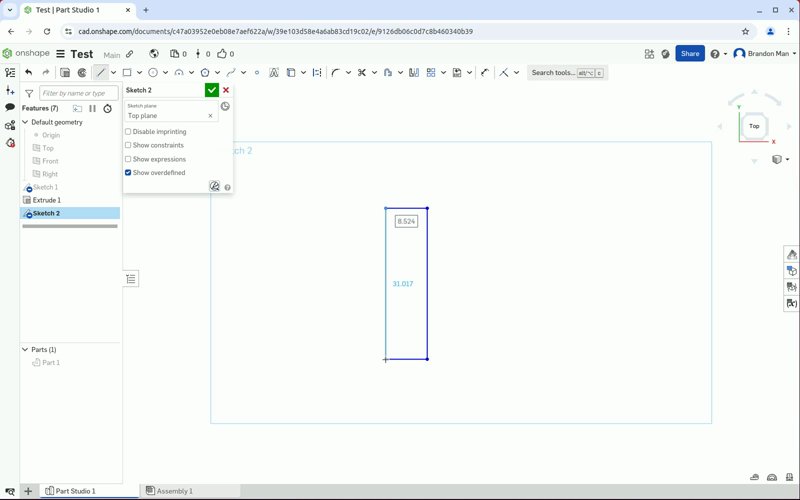
click(385, 359)
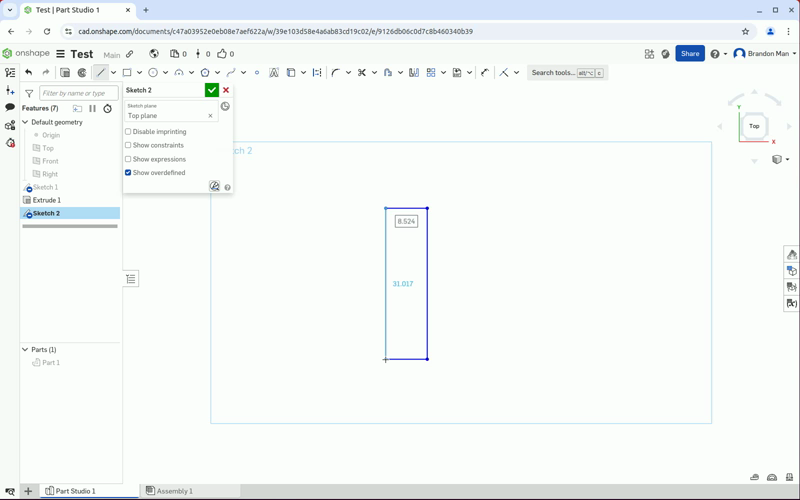
key(esc)
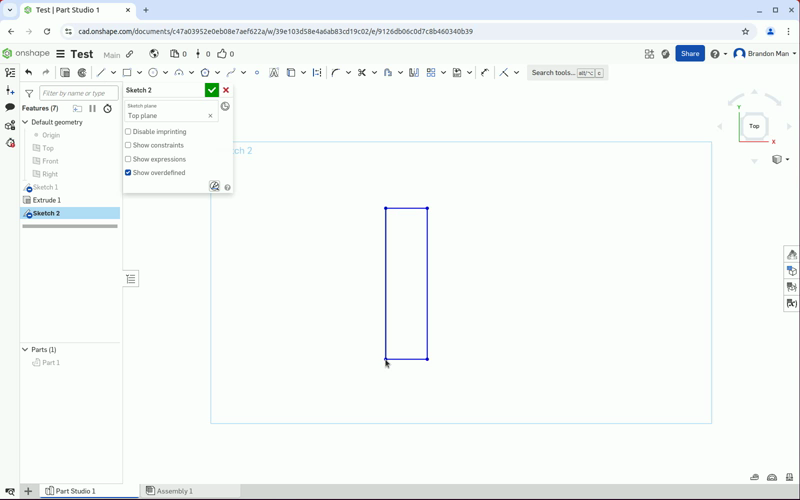
mouse_move(398, 325)
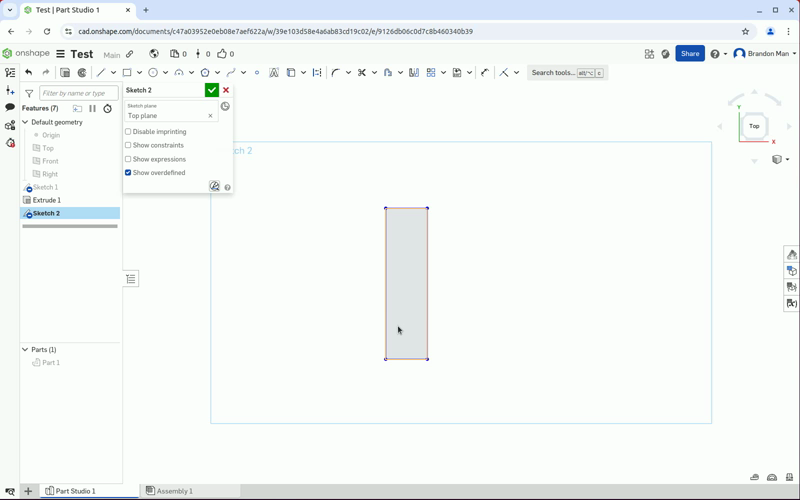
click(398, 325)
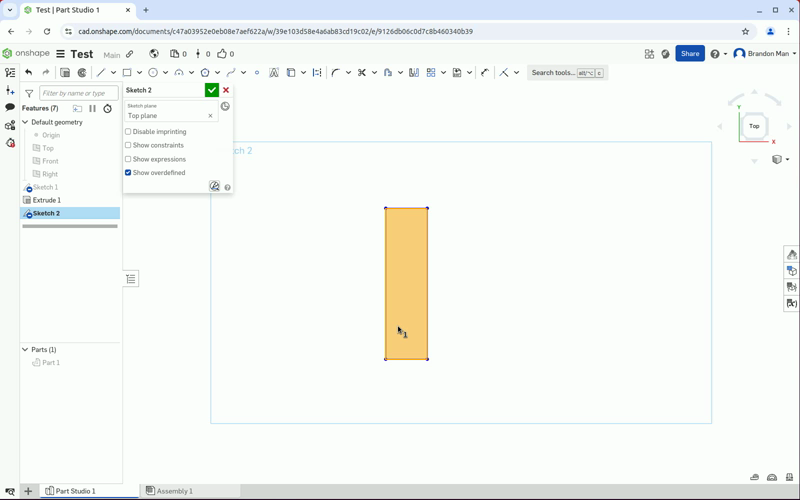
mouse_move(73, 352)
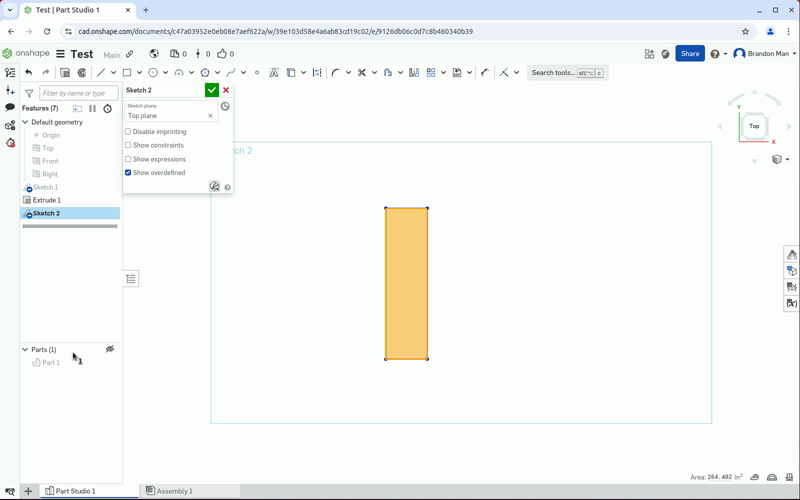
key(shift+y)
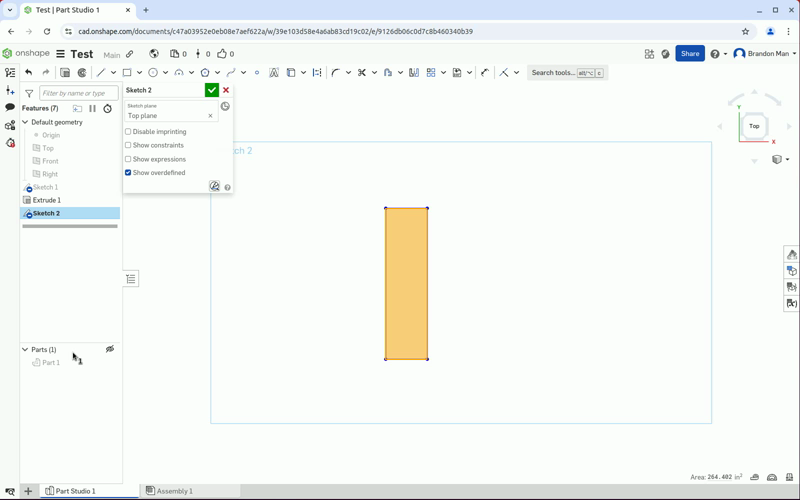
key(shift+e)
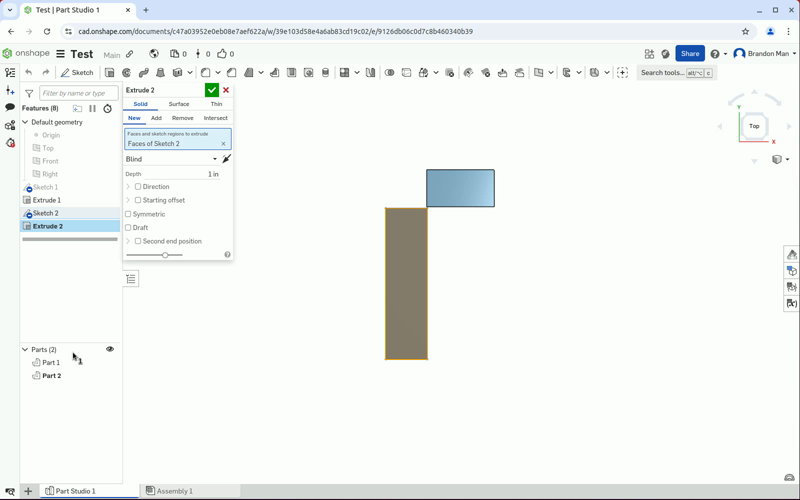
mouse_move(143, 106)
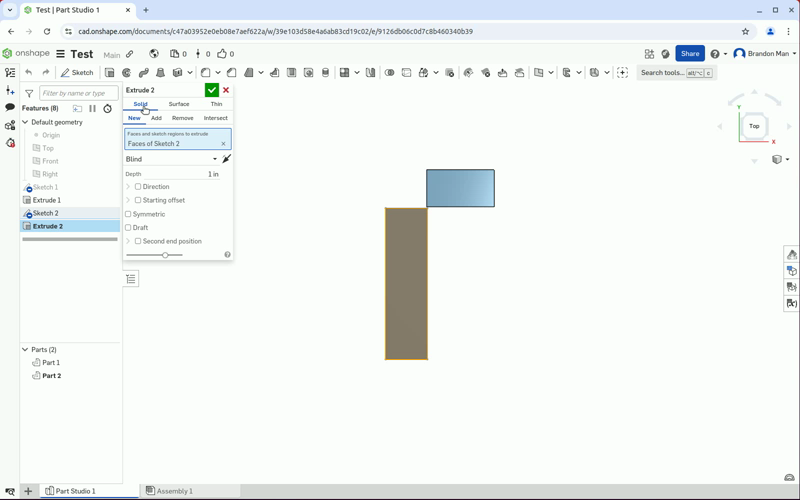
click(143, 106)
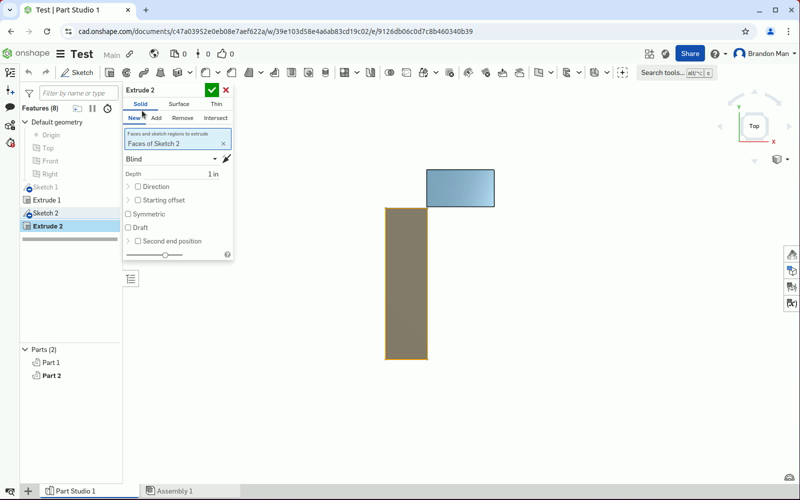
mouse_move(137, 120)
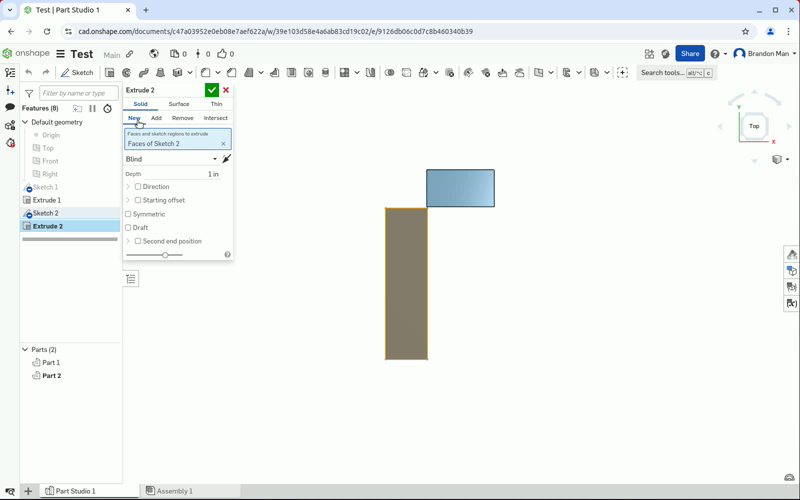
click(137, 120)
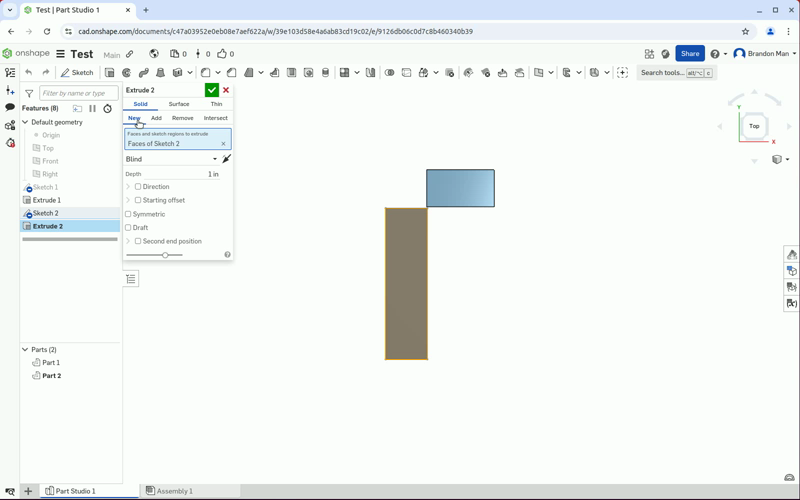
key(tab, 4)
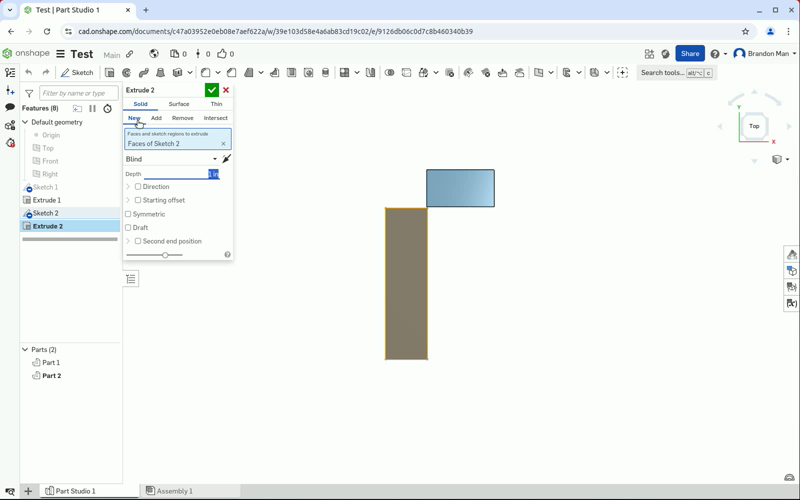
text(4.332)
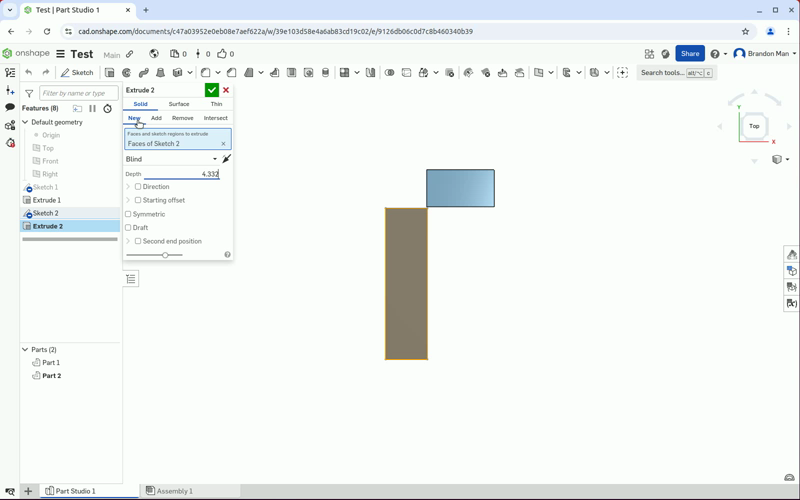
key(tab, 3)
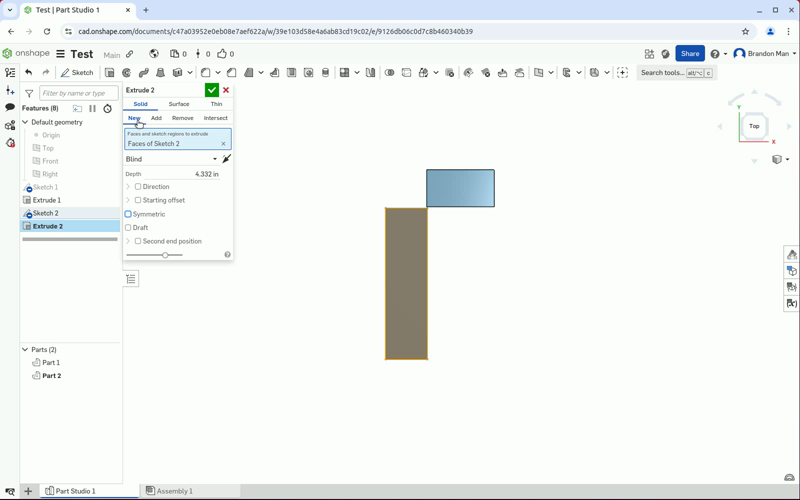
key(space)
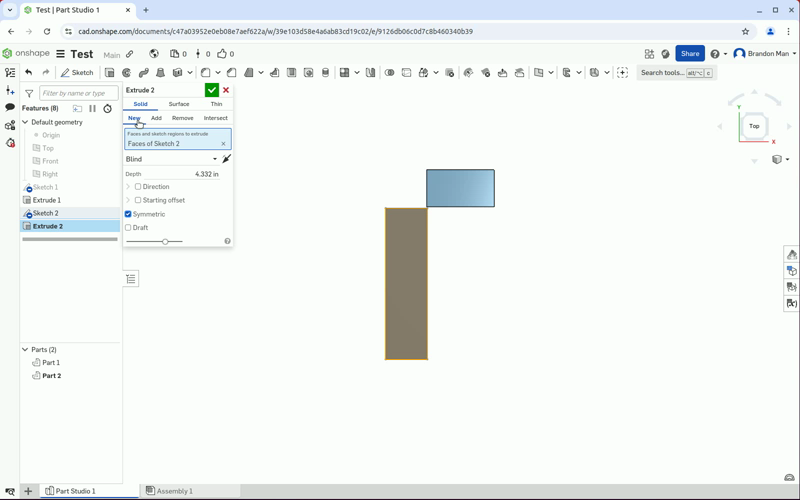
key(enter)
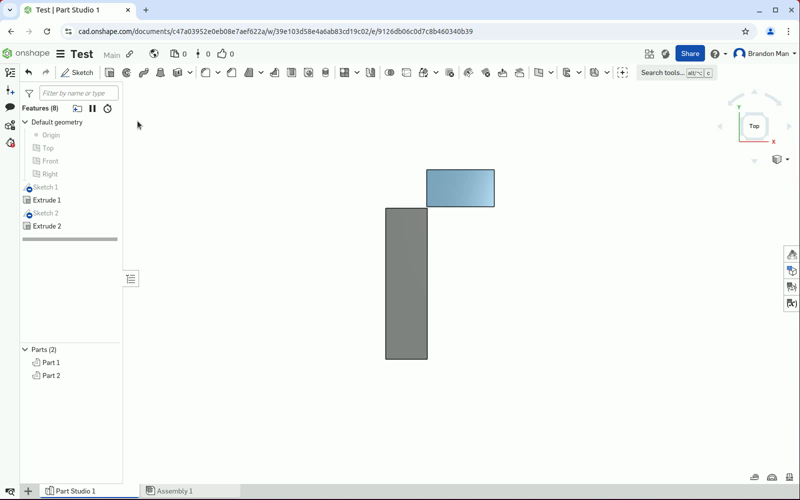
key(shift+h)
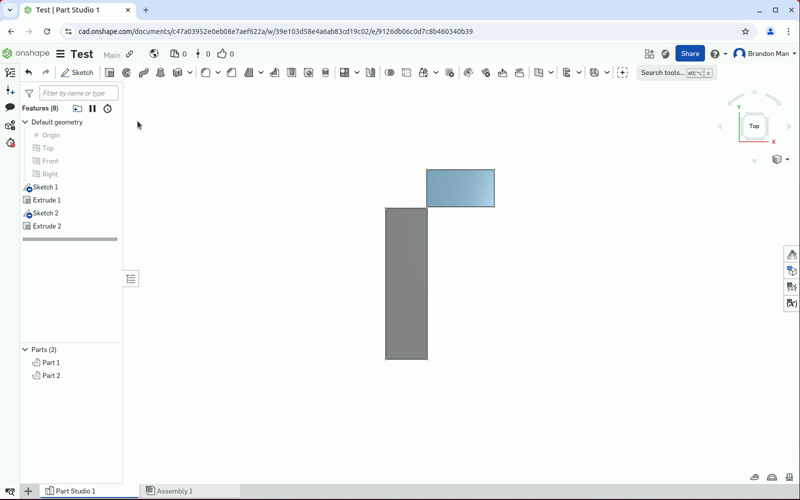
key(shift+h)
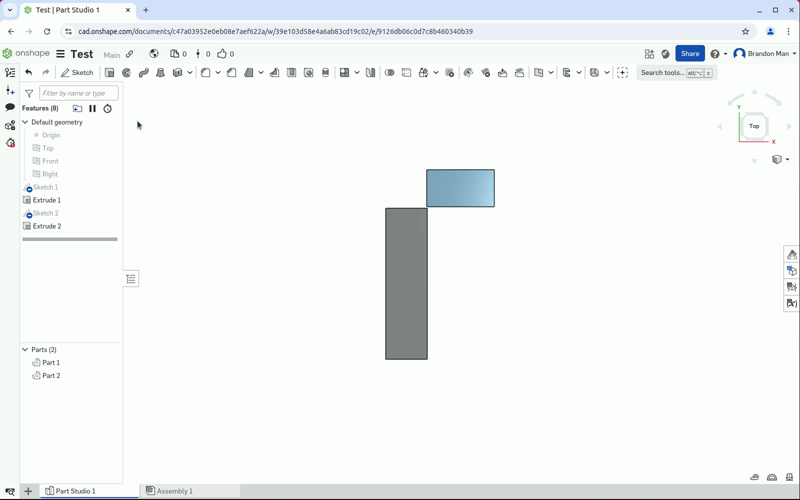
mouse_move(73, 189)
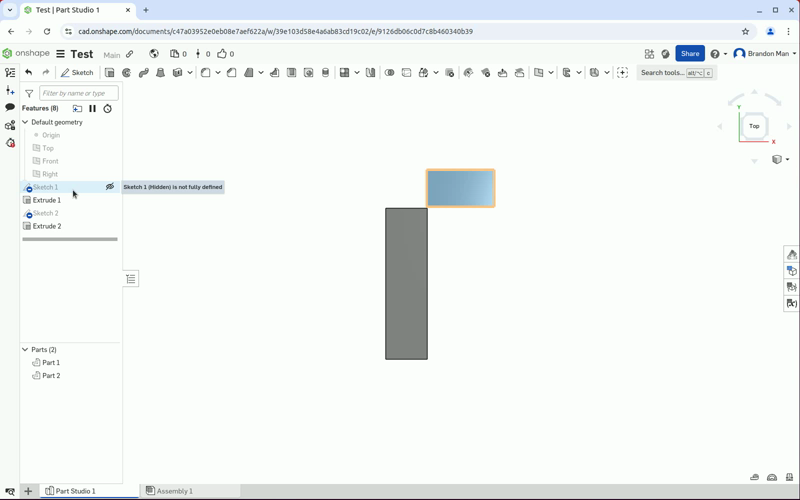
click(73, 189)
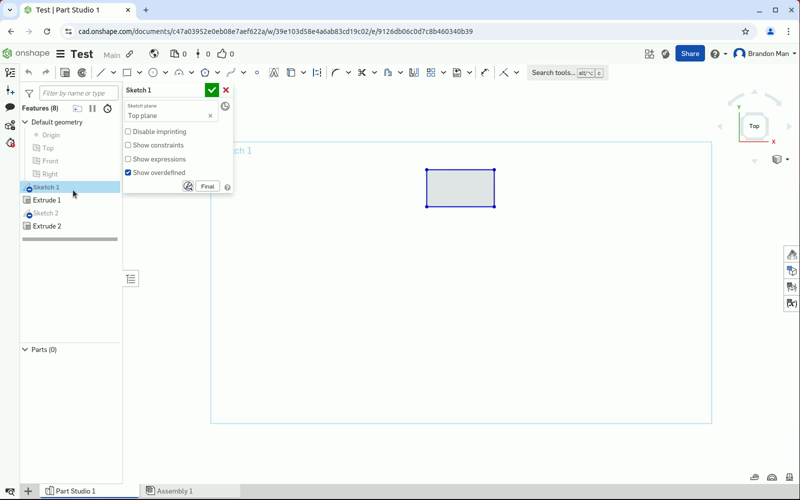
mouse_move(229, 92)
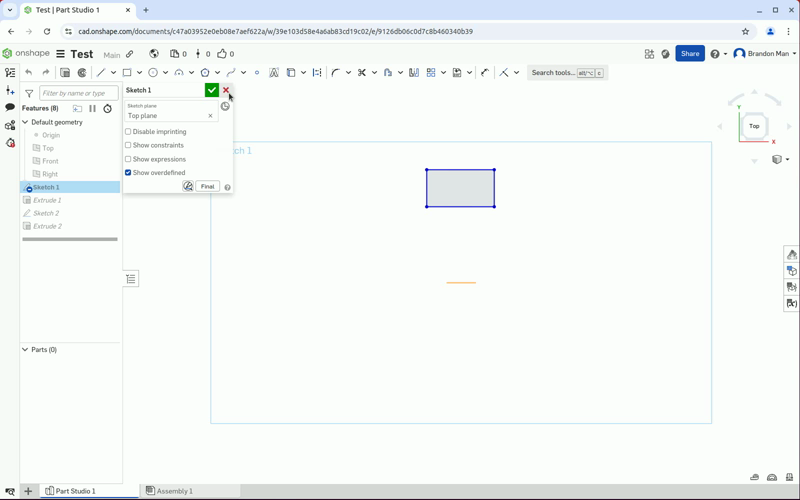
click(229, 92)
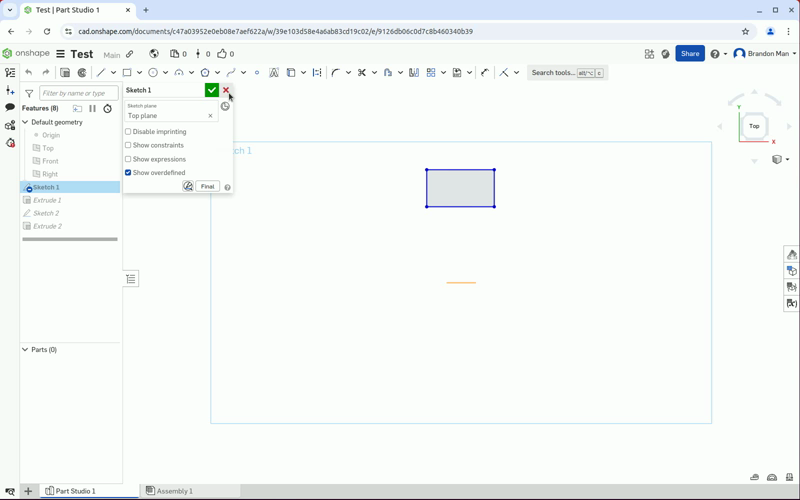
key(shift+s)
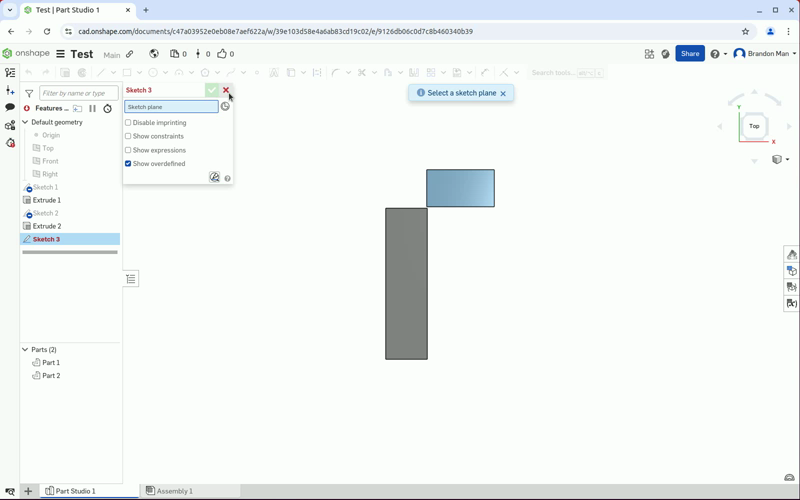
mouse_move(73, 150)
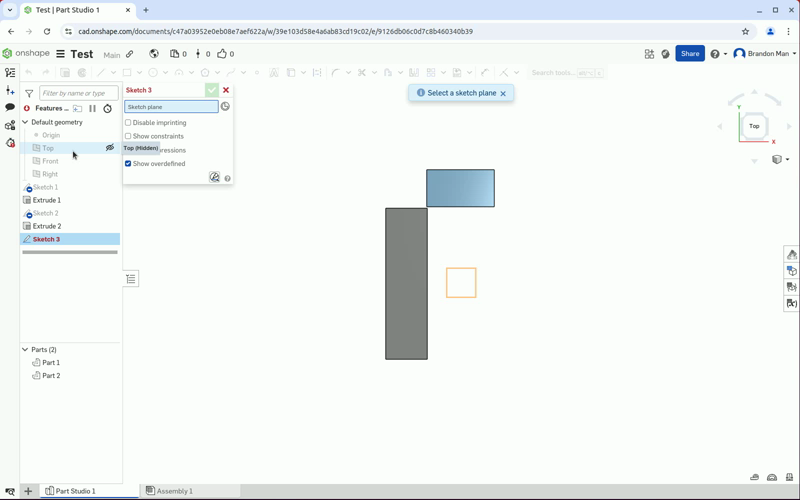
click(73, 150)
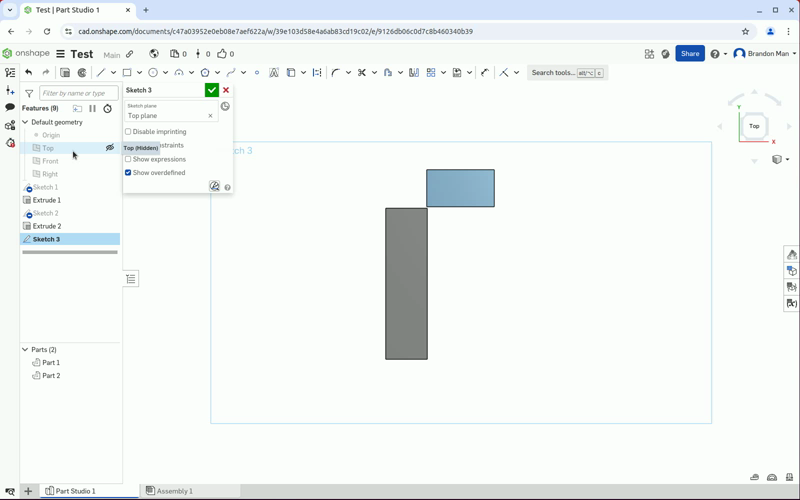
mouse_move(73, 352)
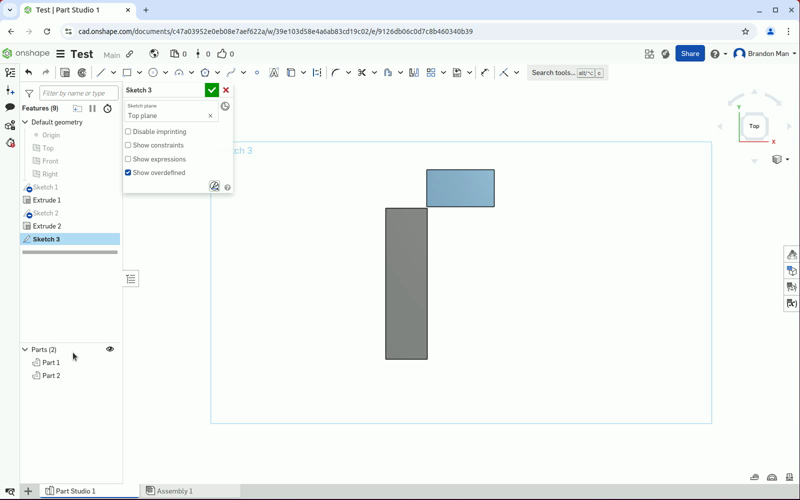
key(y)
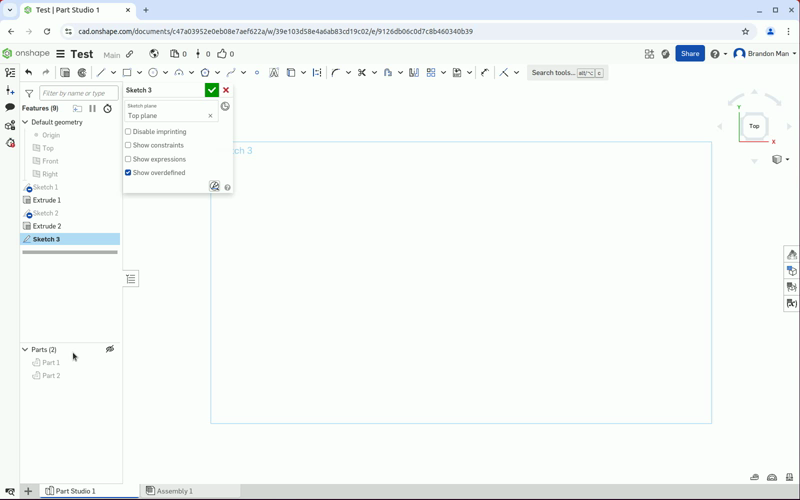
key(l)
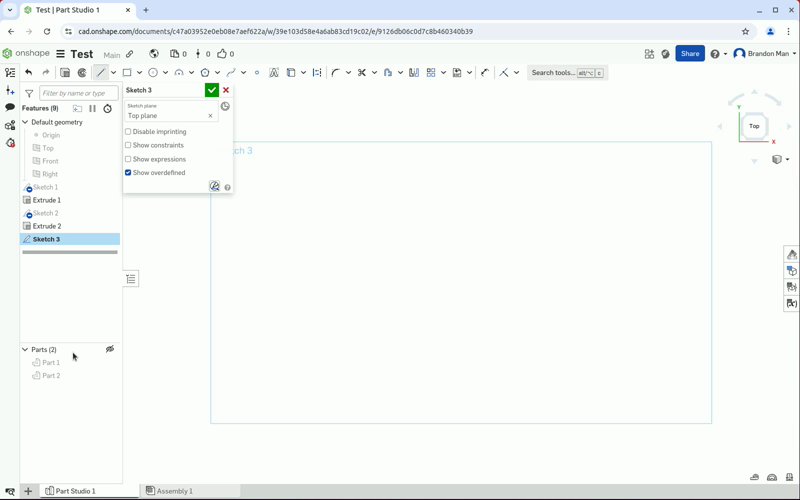
key_down(shift)
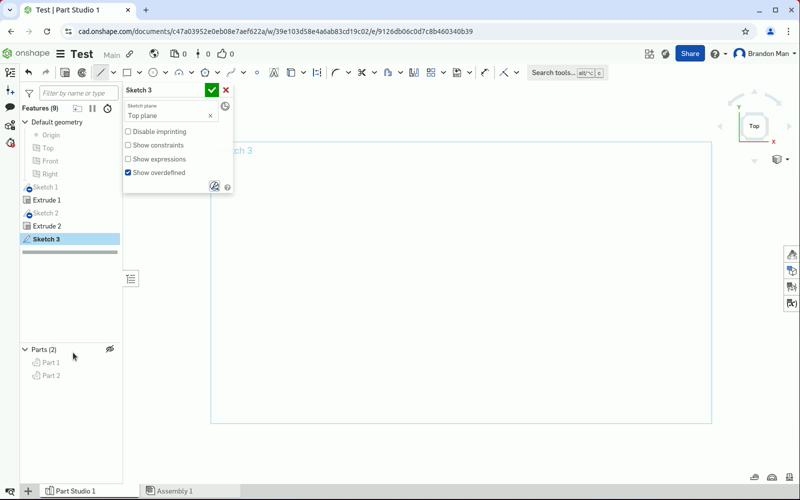
mouse_move(385, 206)
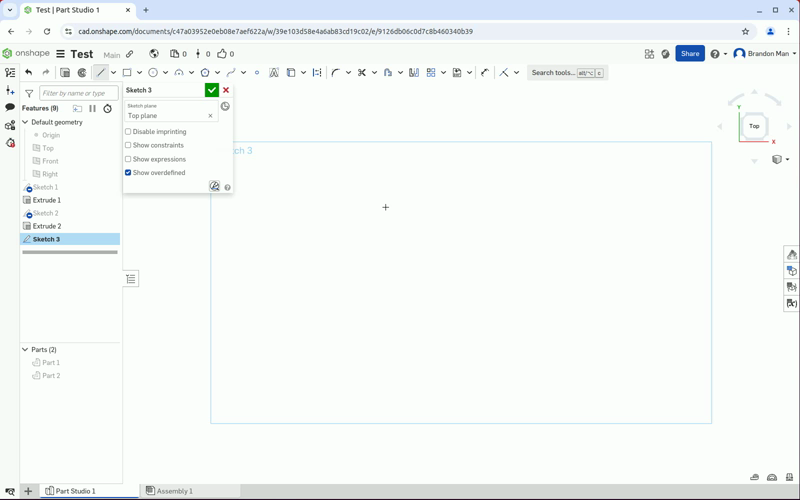
click(385, 206)
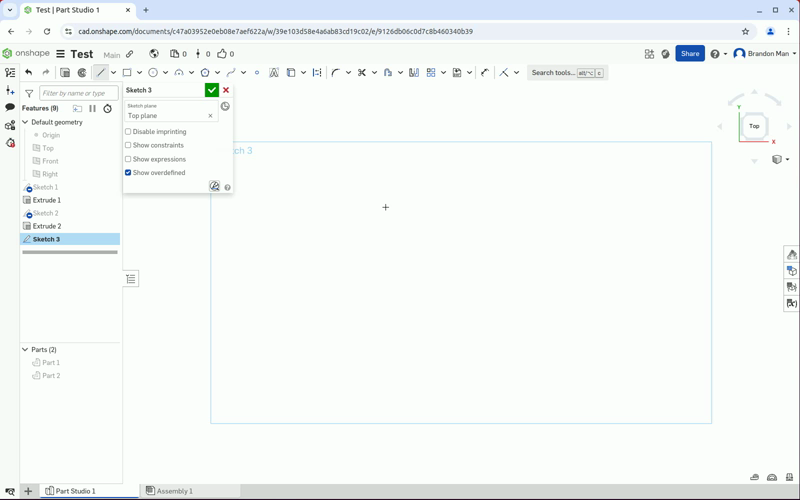
key_up(shift)
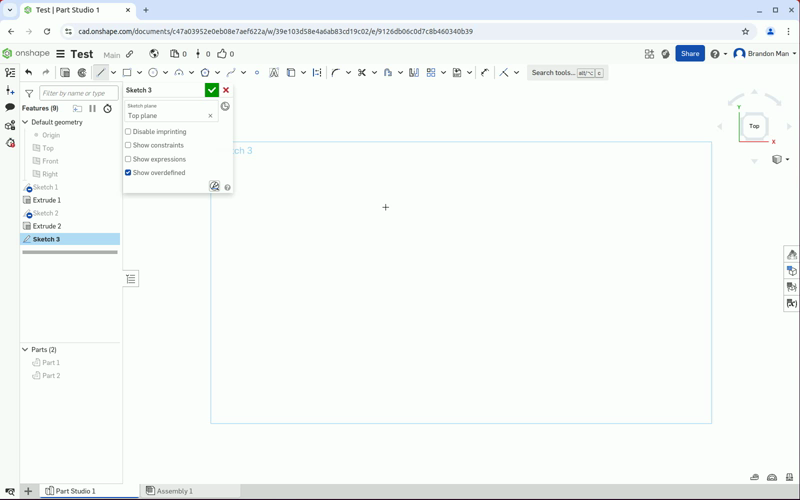
key_down(shift)
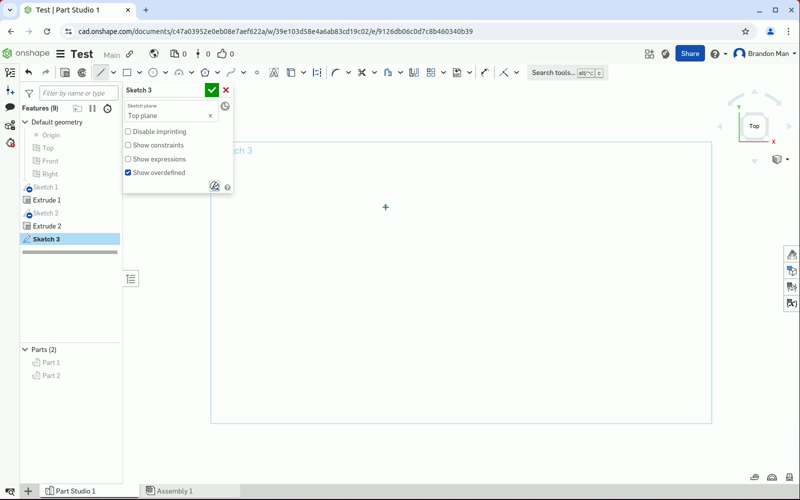
mouse_move(415, 206)
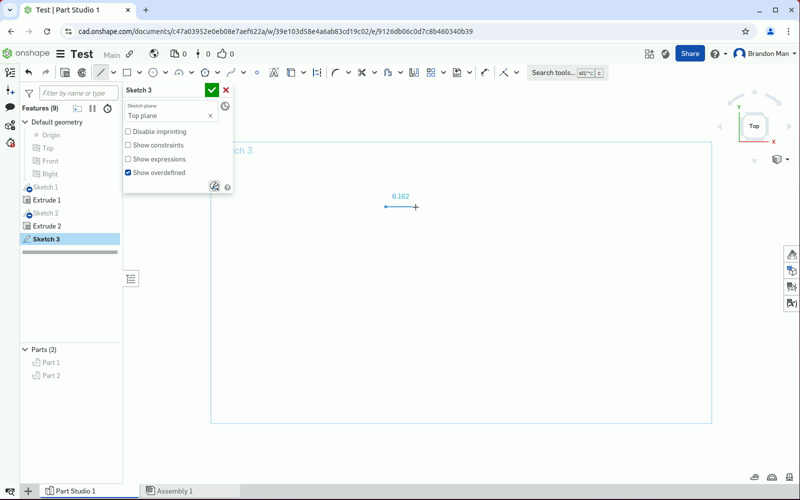
mouse_move(427, 206)
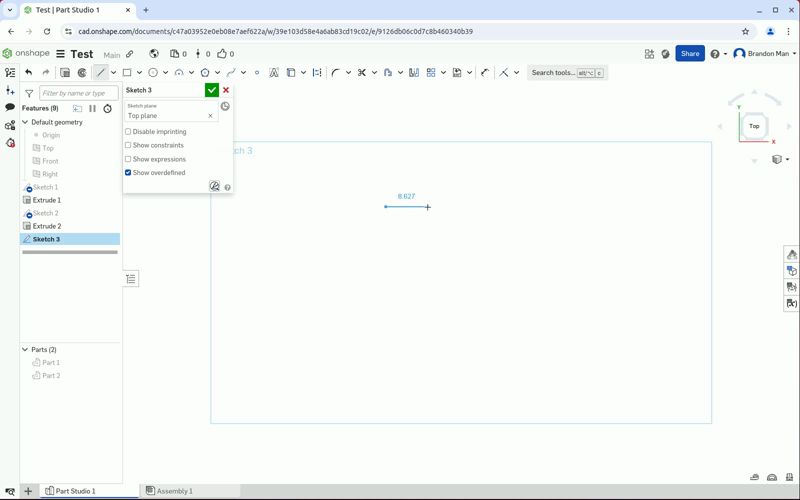
click(427, 206)
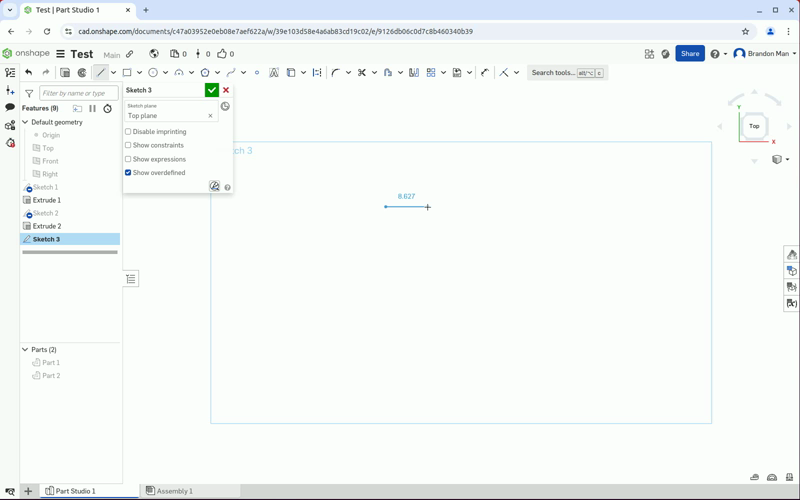
key_up(shift)
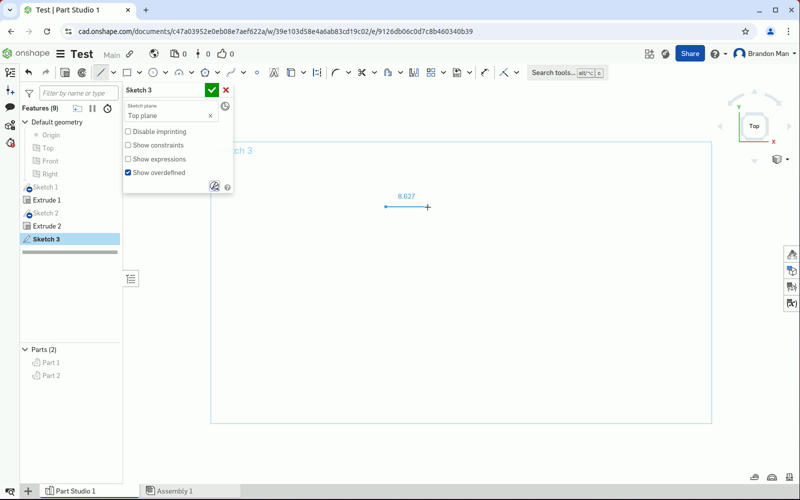
key_down(shift)
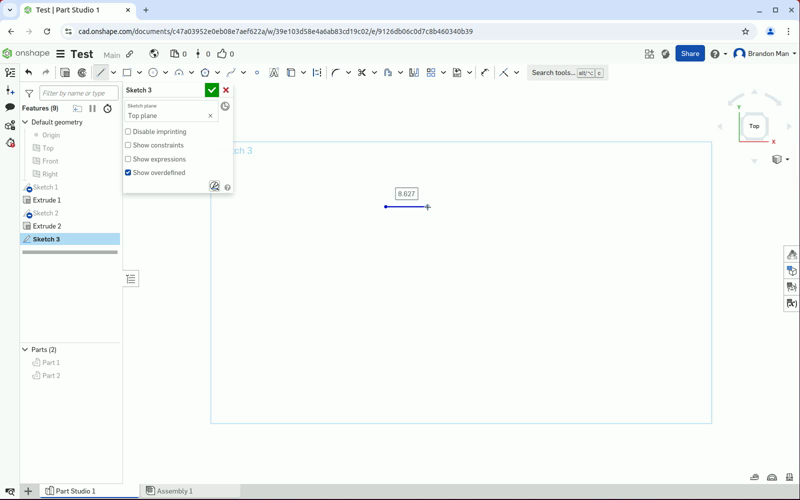
mouse_move(457, 206)
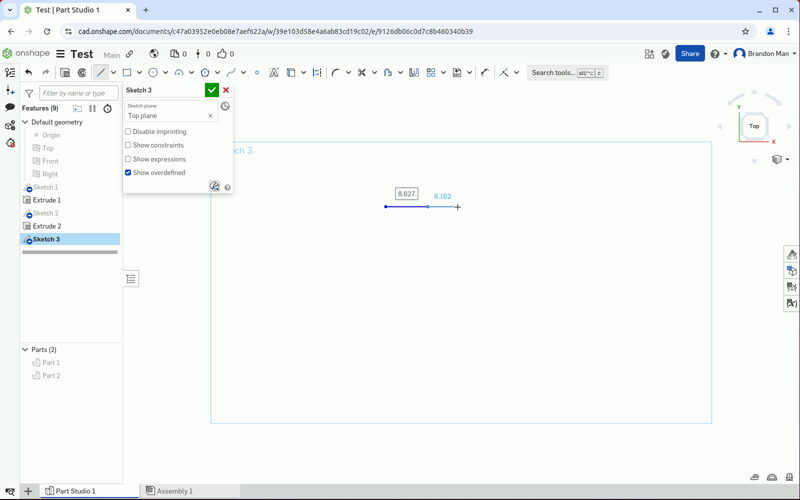
mouse_move(427, 169)
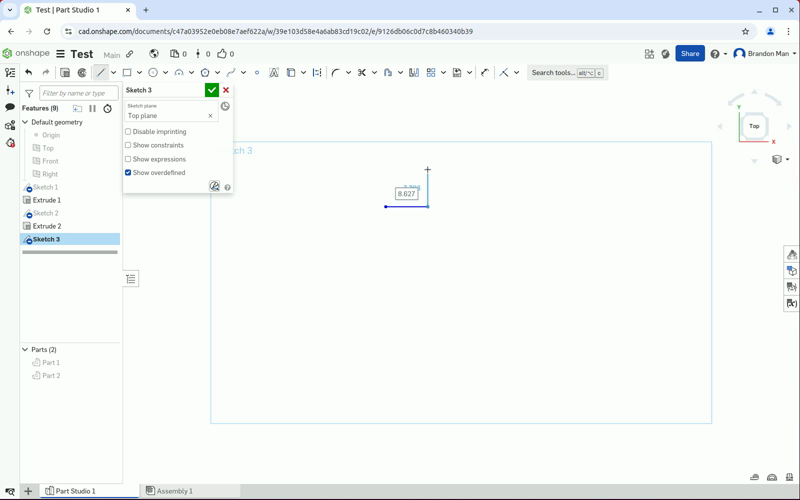
click(427, 169)
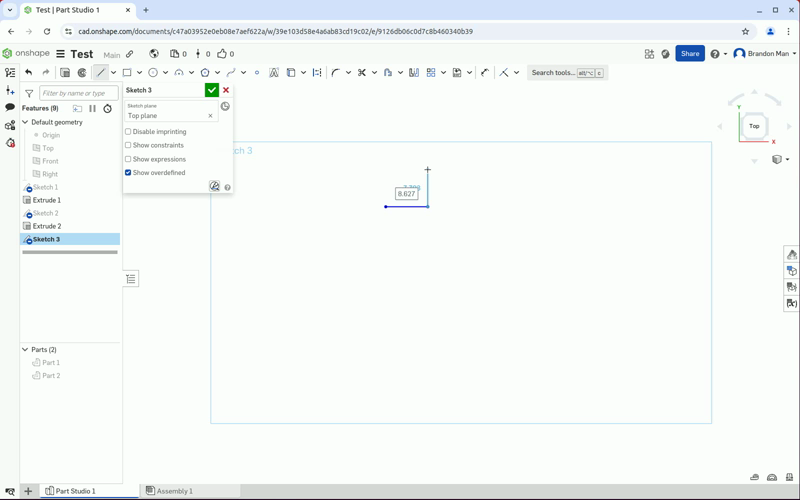
key_up(shift)
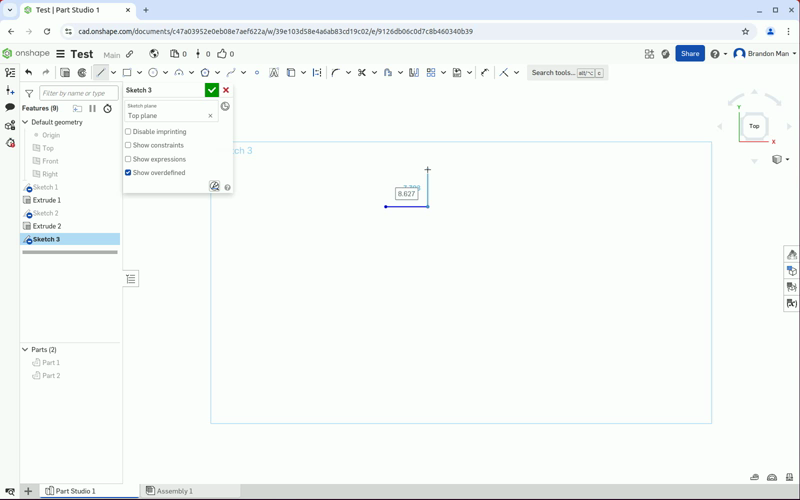
mouse_move(457, 169)
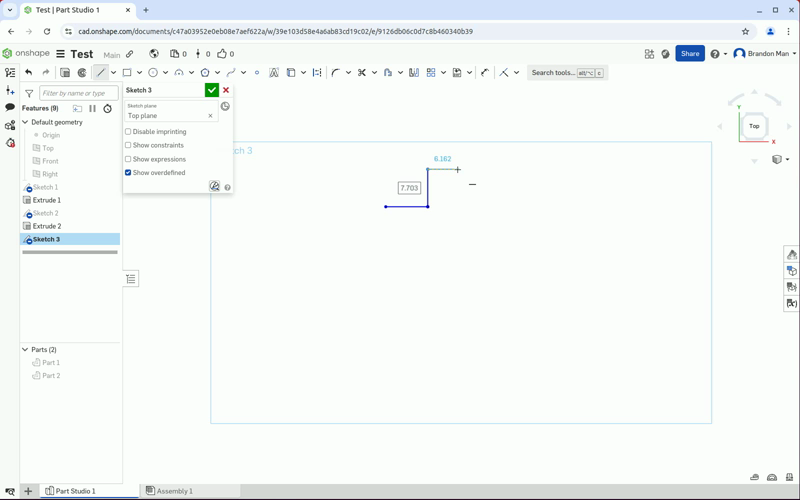
key_down(shift)
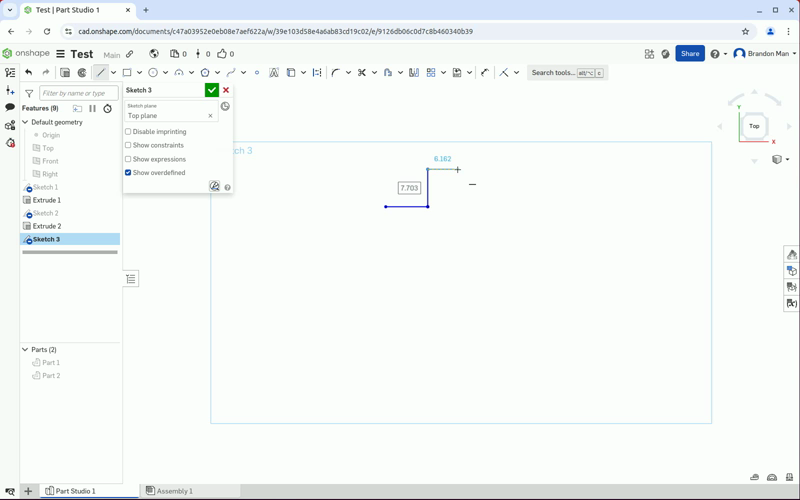
mouse_move(385, 206)
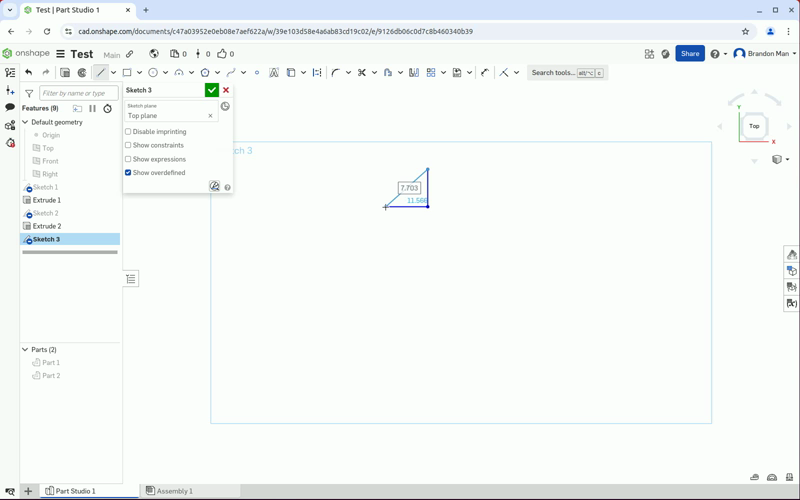
key_up(shift)
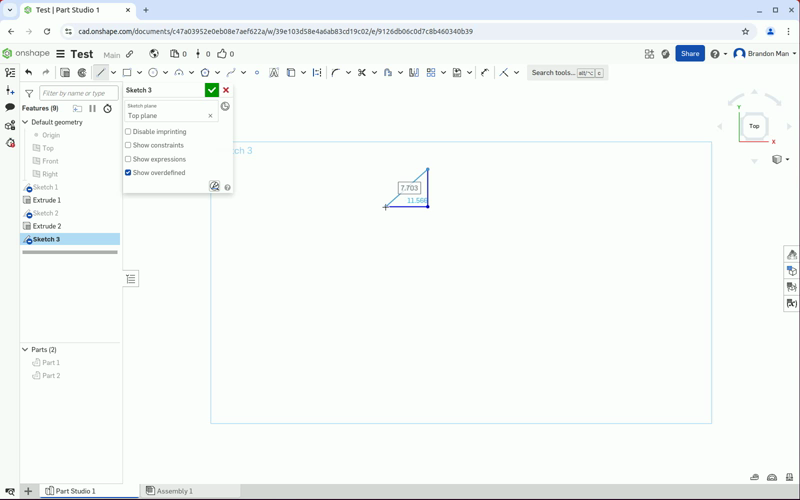
click(385, 206)
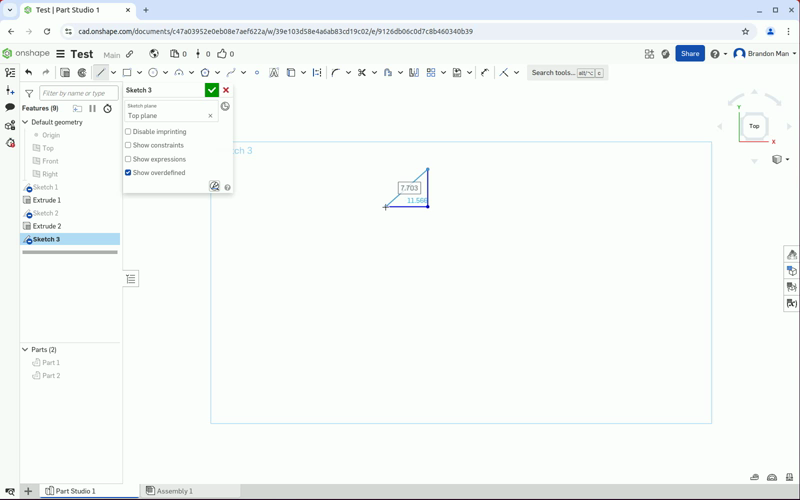
key(esc)
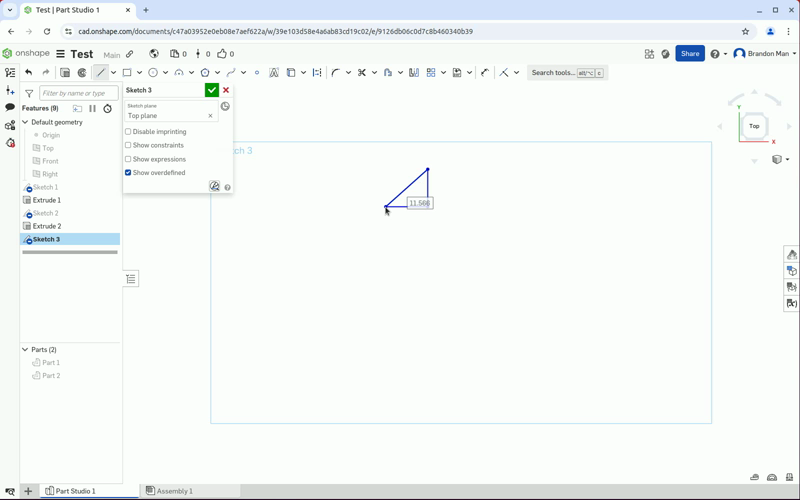
mouse_move(409, 202)
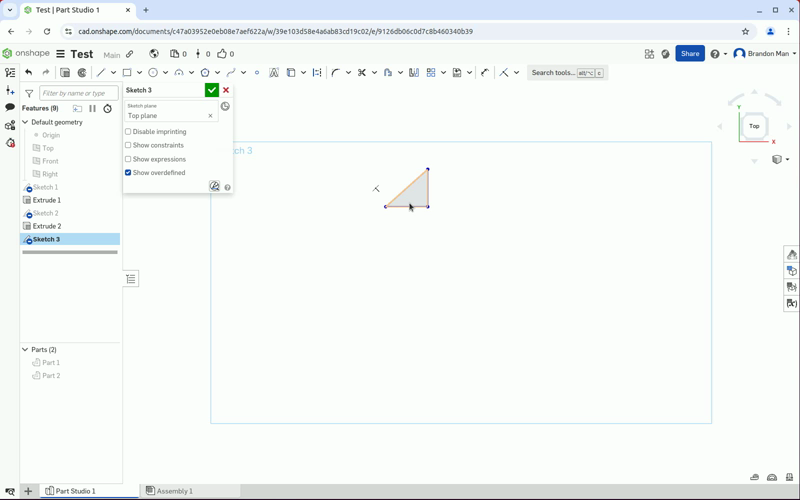
scroll(6)
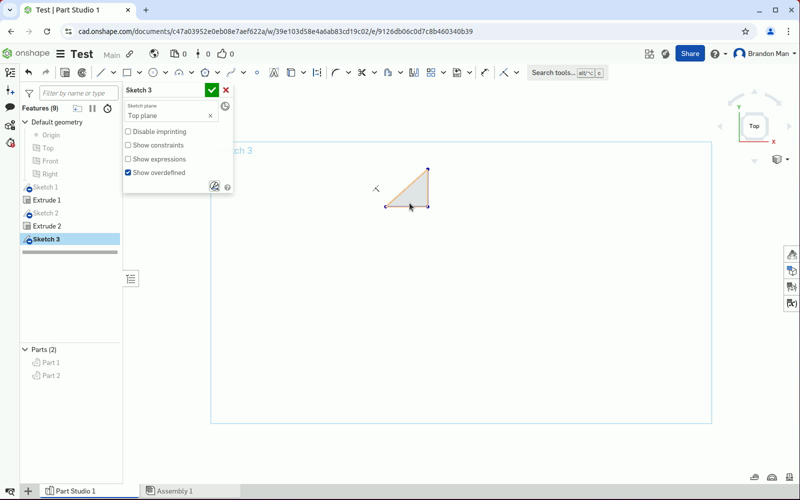
scroll(6)
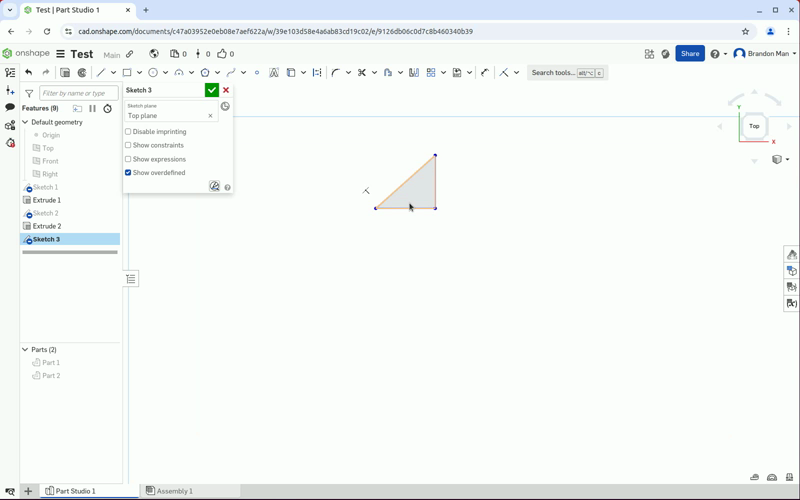
scroll(6)
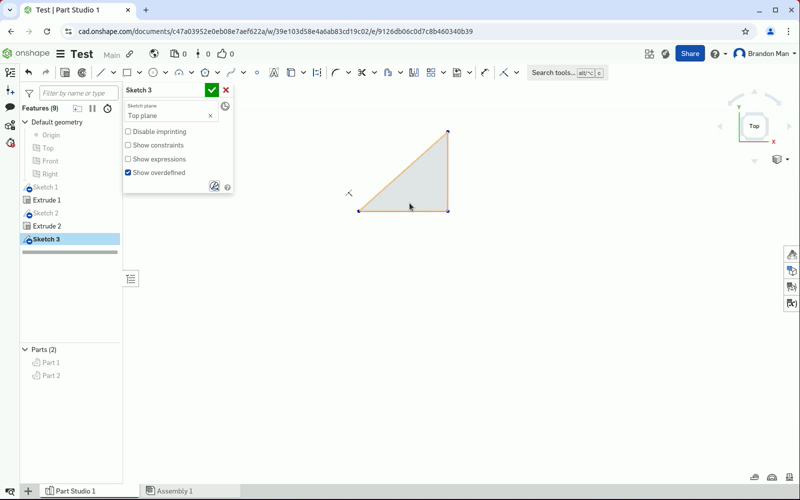
scroll(6)
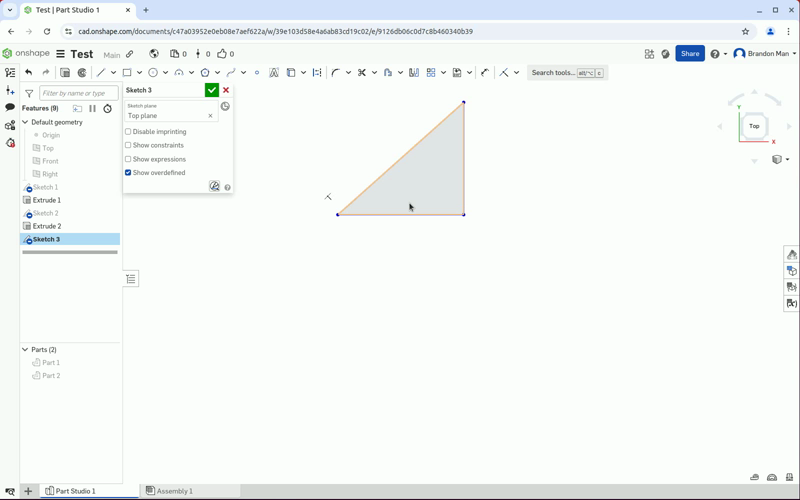
scroll(6)
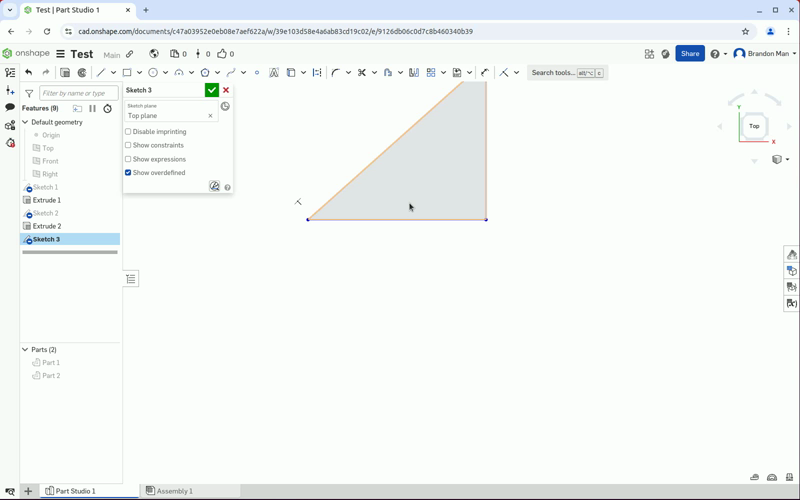
scroll(6)
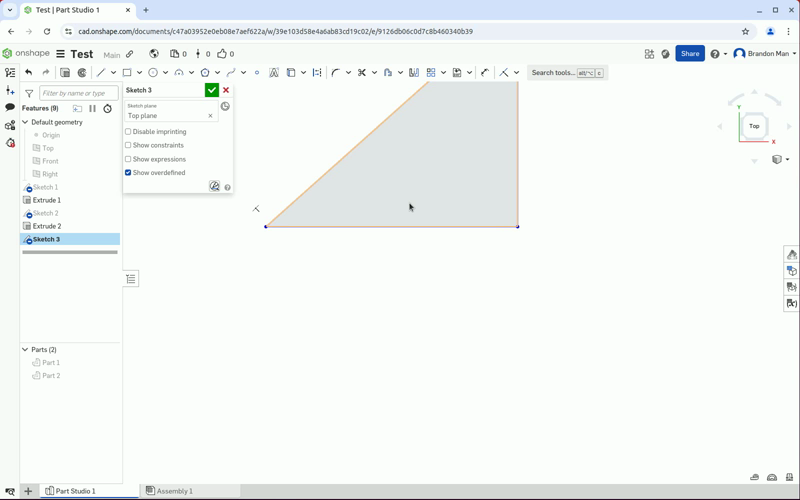
scroll(6)
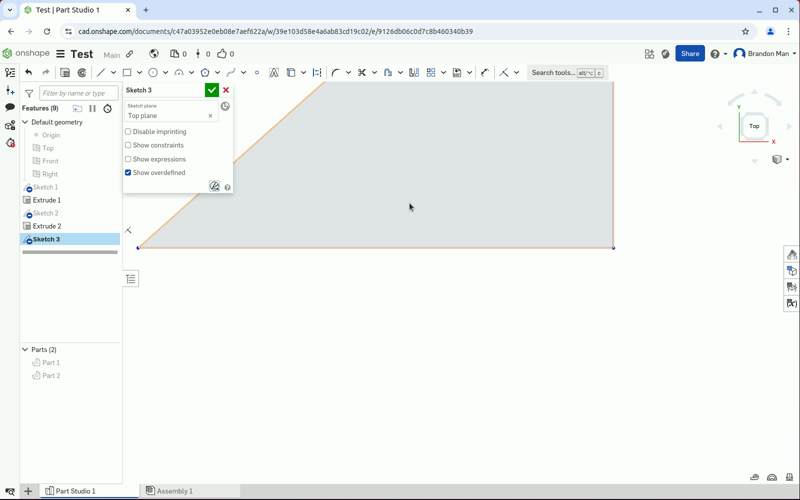
click(409, 202)
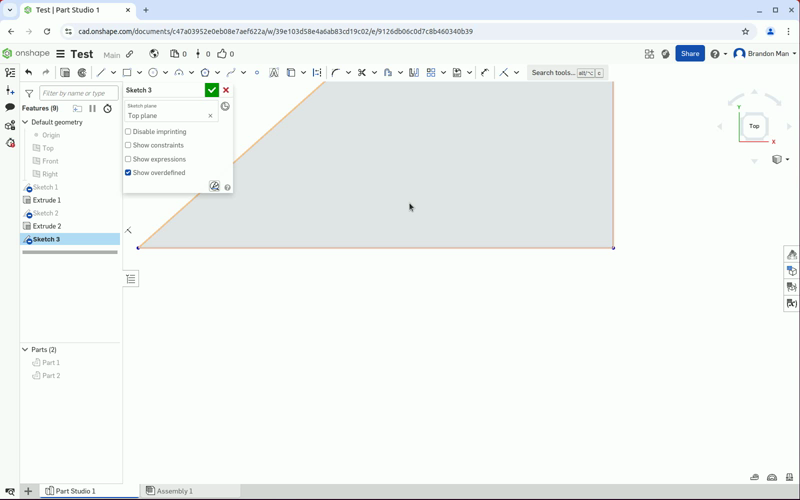
scroll(-6)
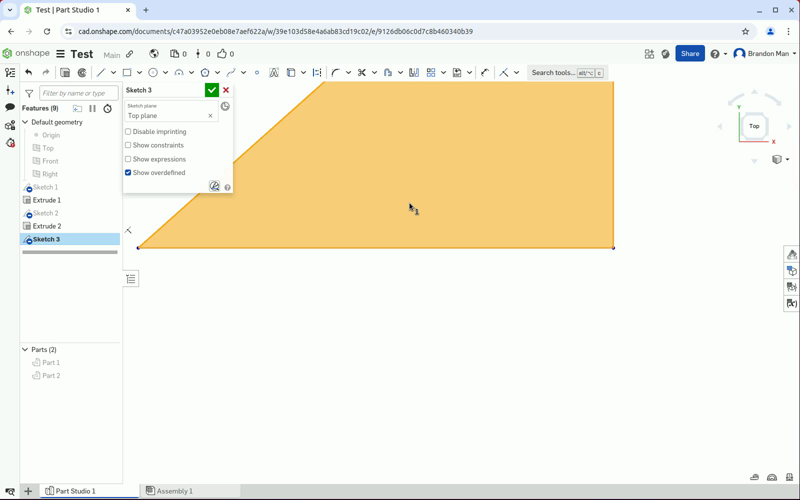
scroll(-6)
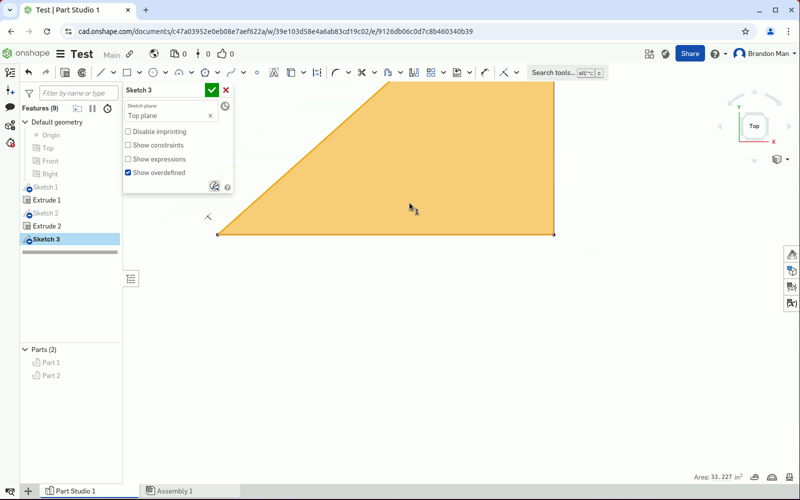
scroll(-6)
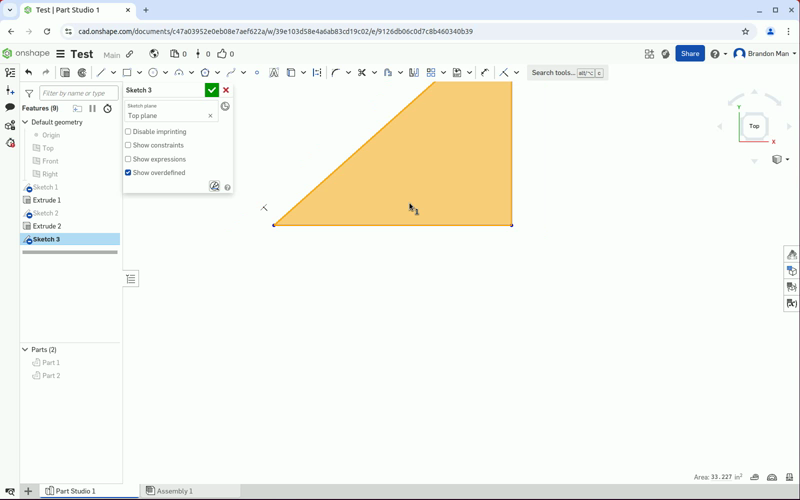
scroll(-6)
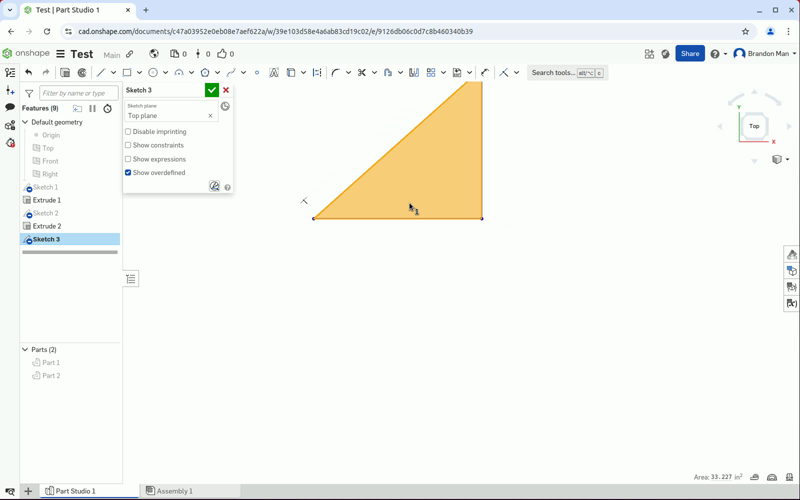
scroll(-6)
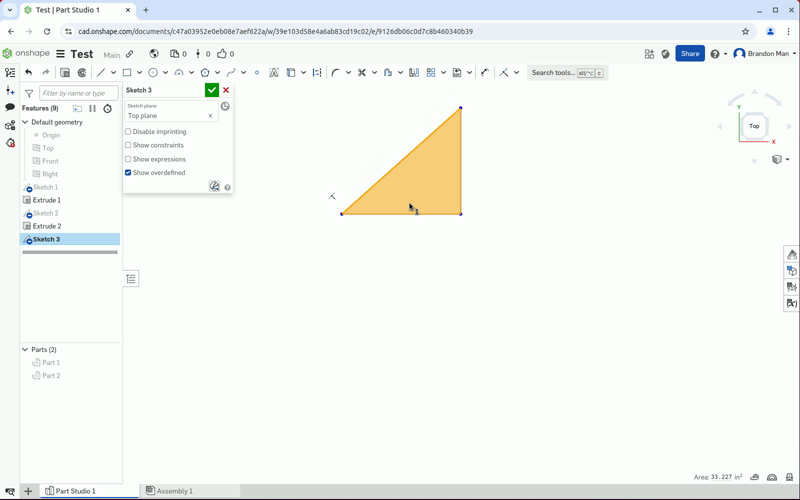
scroll(-6)
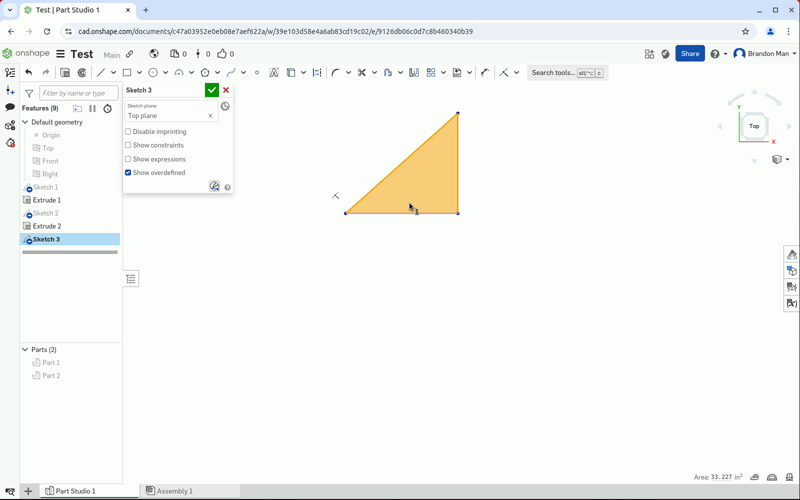
scroll(-6)
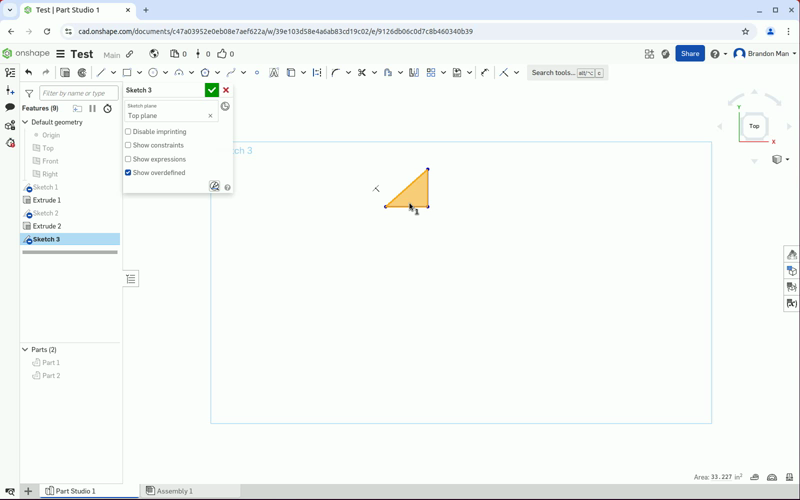
mouse_move(73, 352)
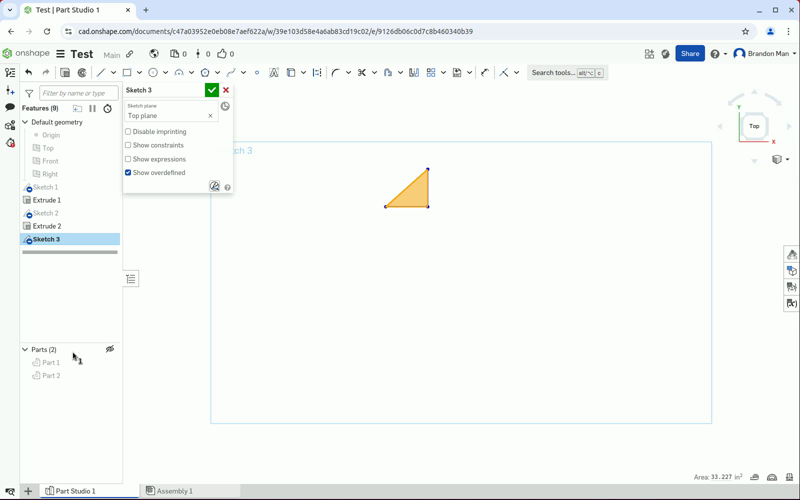
key(shift+y)
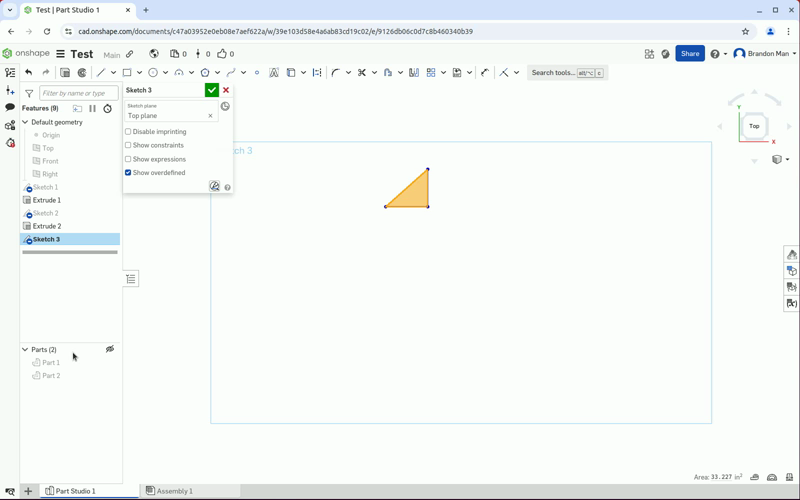
key(shift+e)
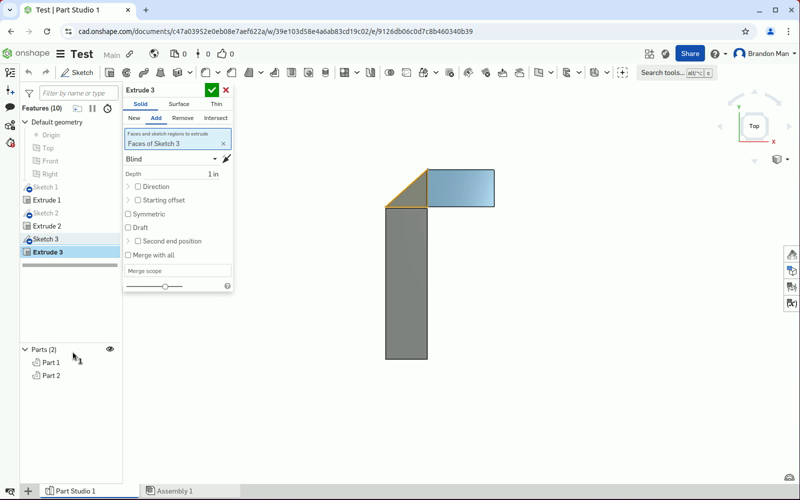
mouse_move(143, 106)
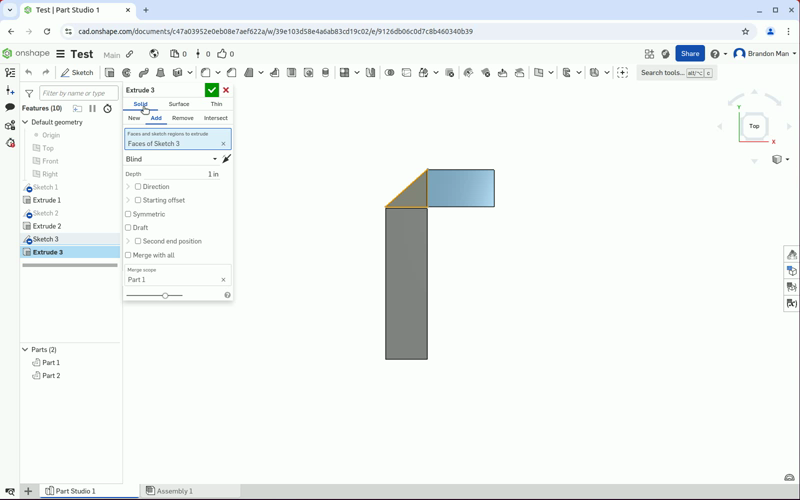
click(143, 106)
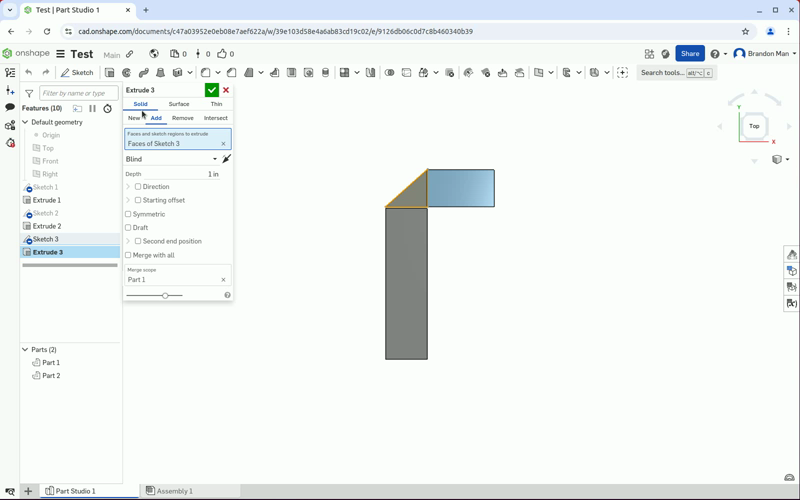
mouse_move(137, 120)
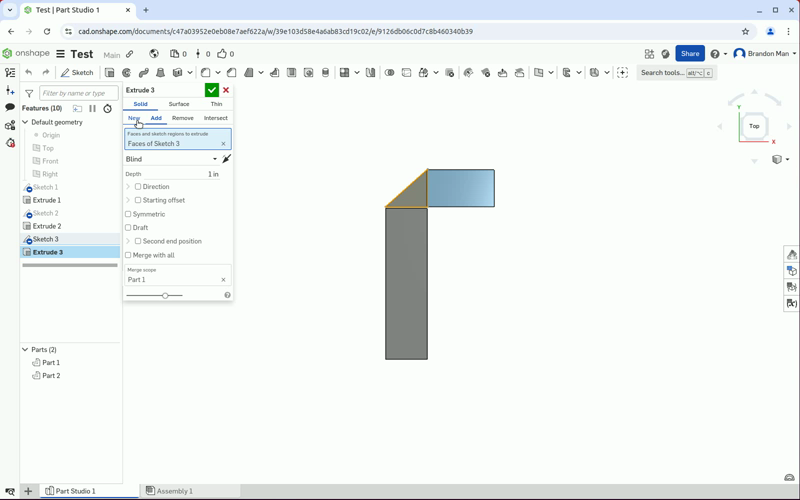
click(137, 120)
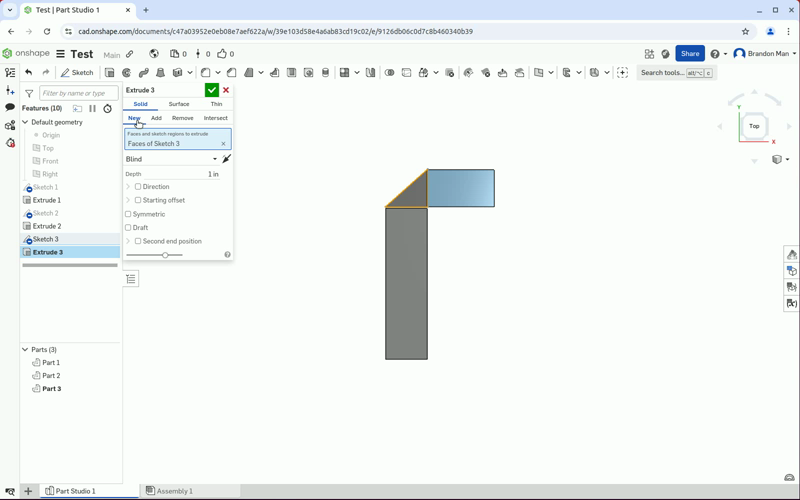
key(tab, 4)
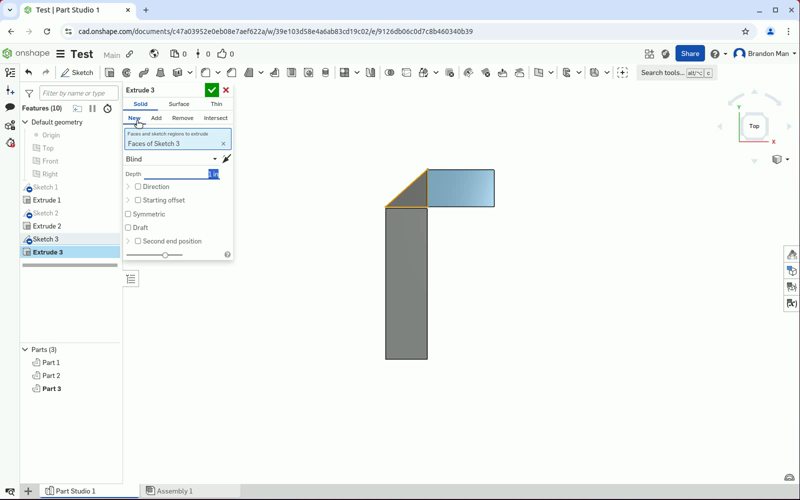
text(4.332)
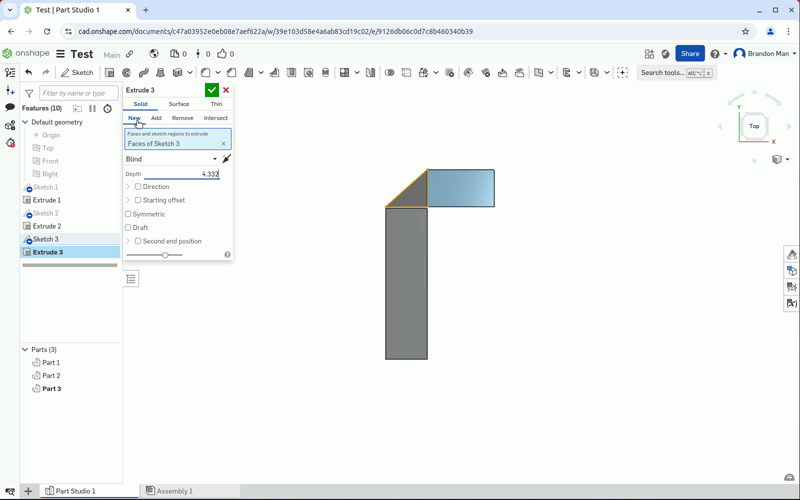
key(tab, 3)
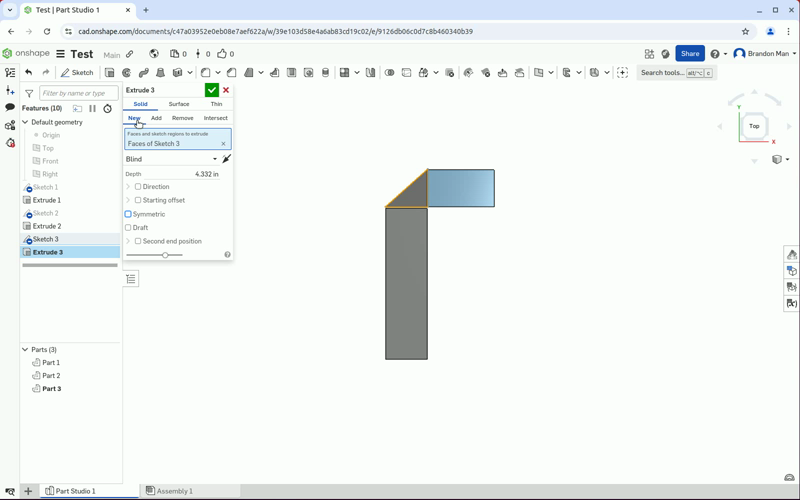
key(space)
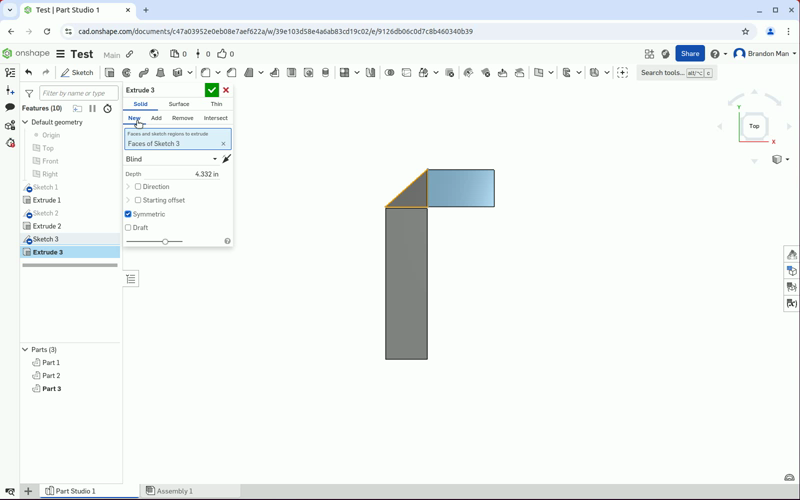
key(enter)
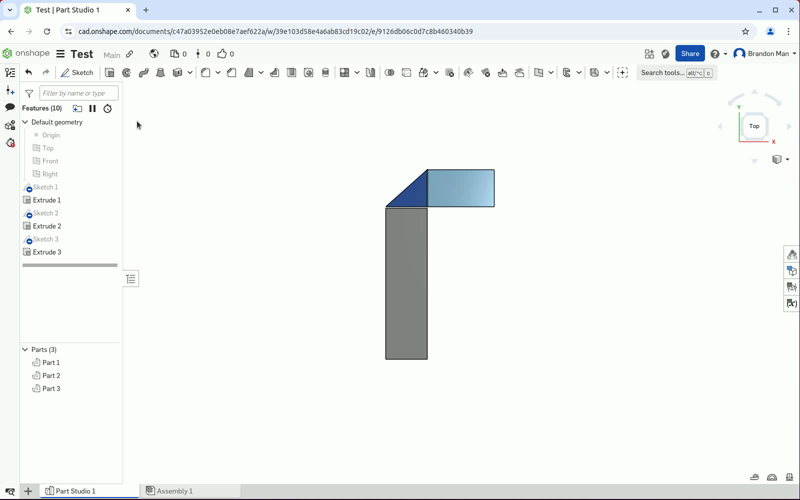
key(shift+h)
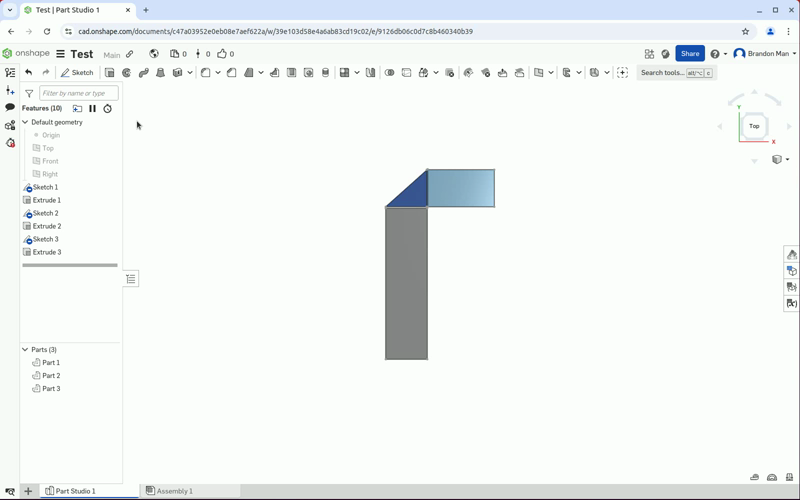
key(shift+h)
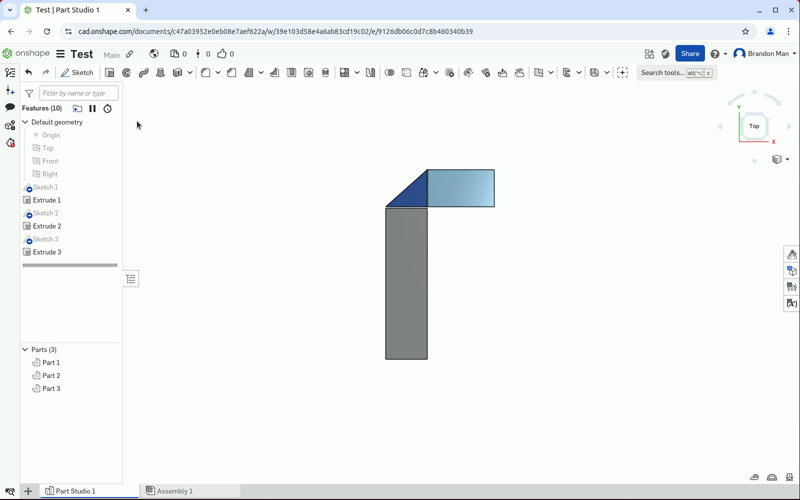
mouse_move(73, 189)
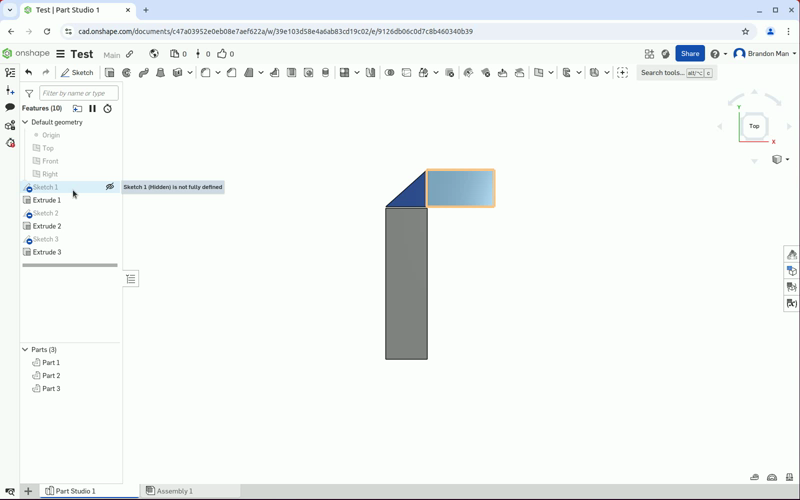
click(73, 189)
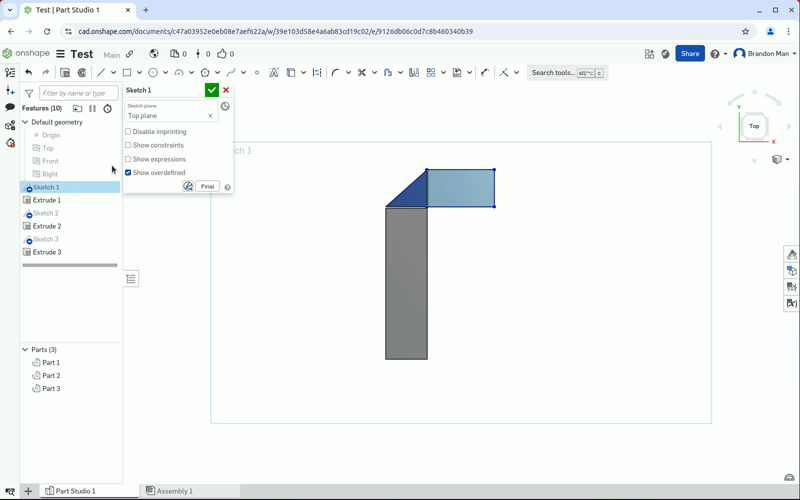
mouse_move(229, 92)
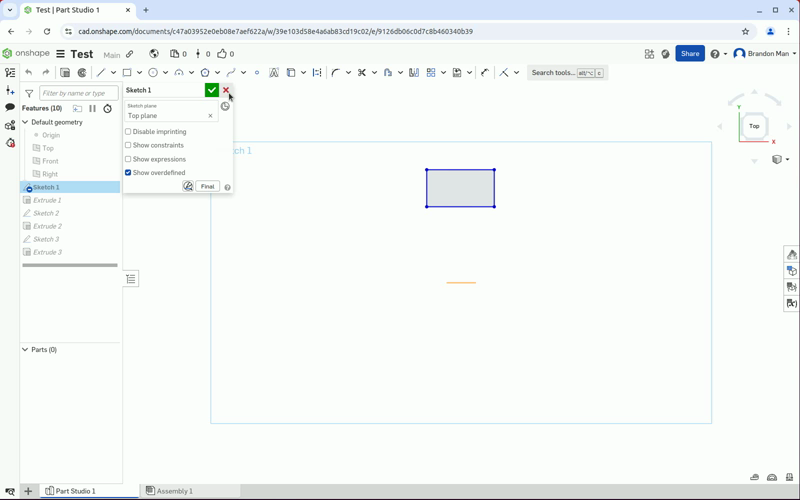
click(229, 92)
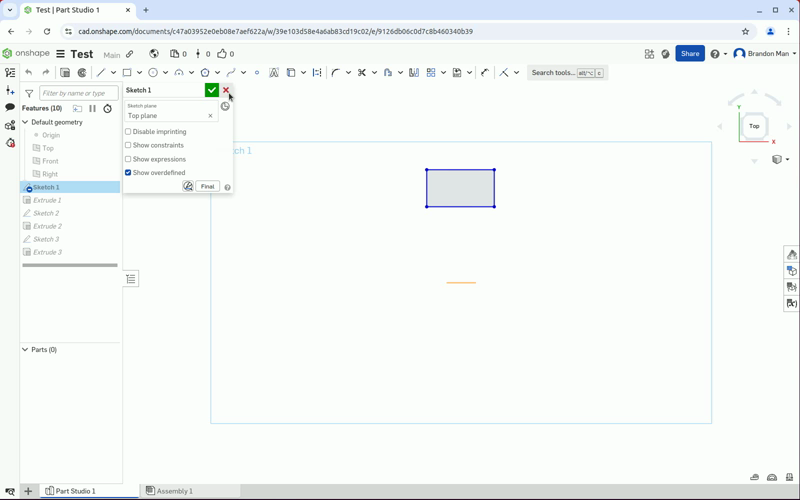
key(shift+s)
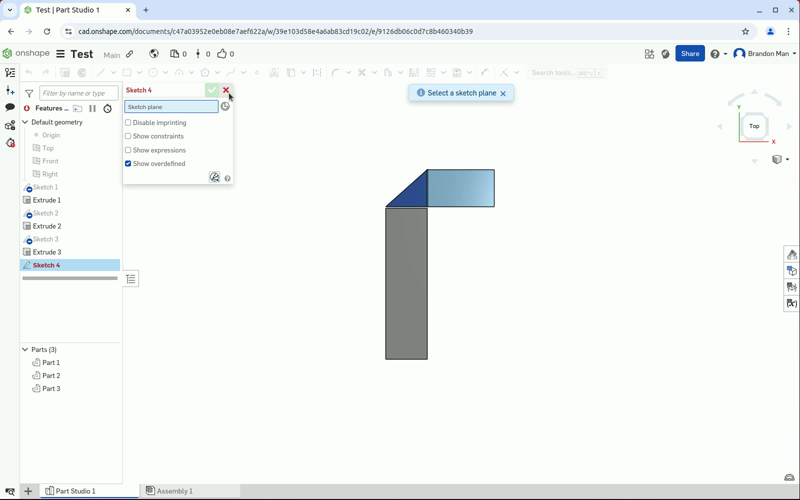
mouse_move(73, 150)
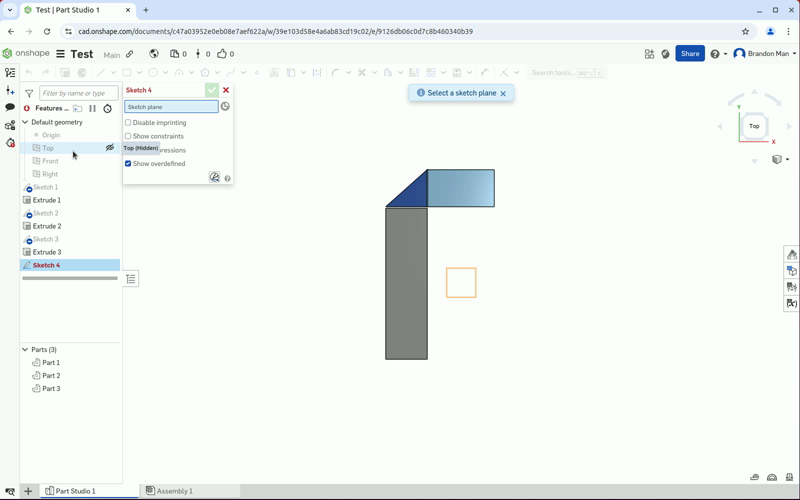
click(73, 150)
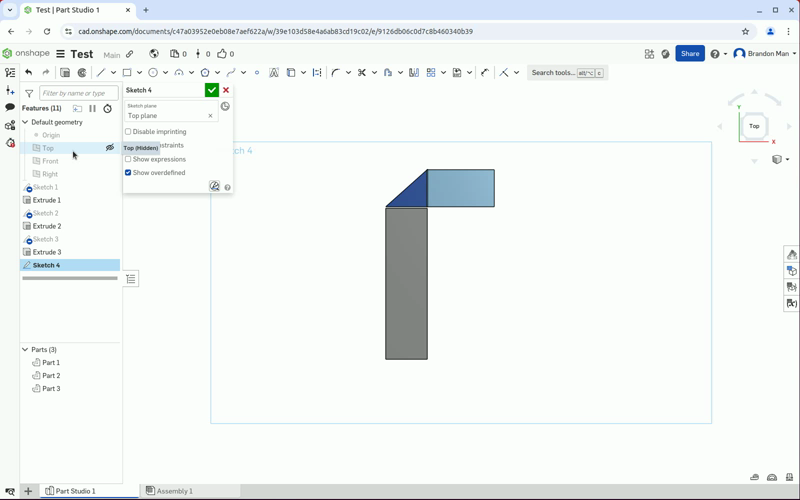
mouse_move(73, 352)
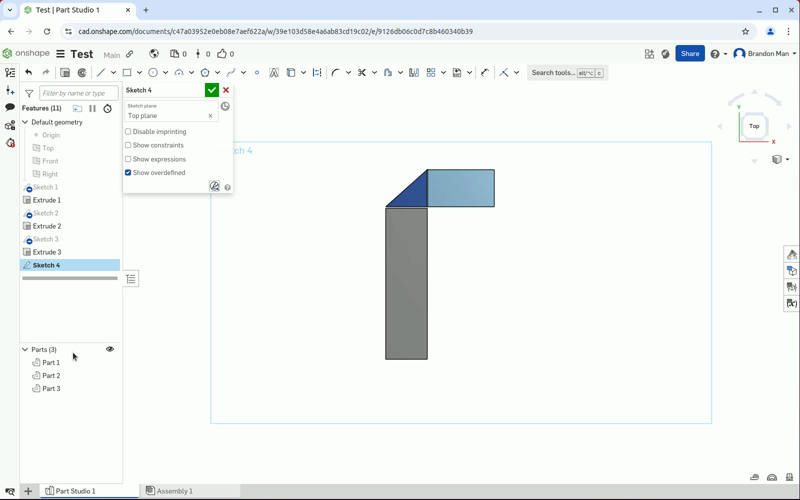
key(y)
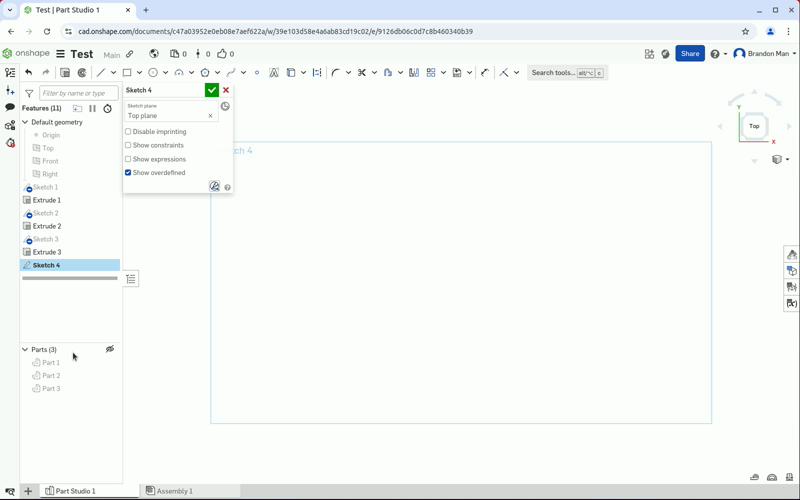
key(l)
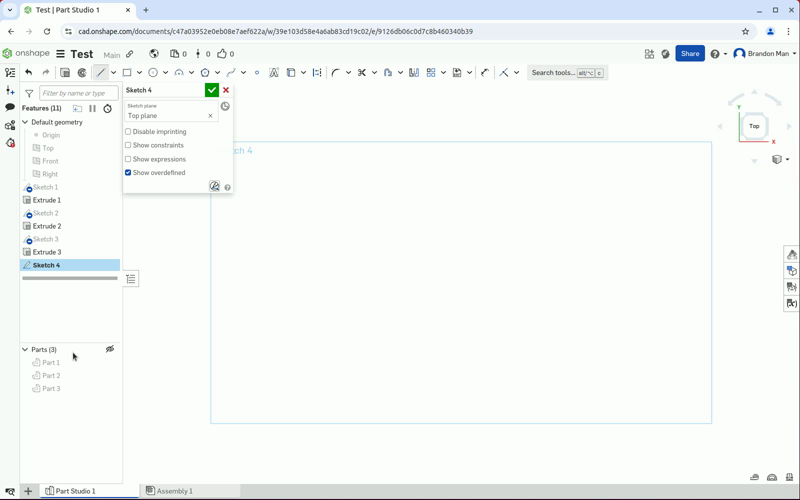
key_down(shift)
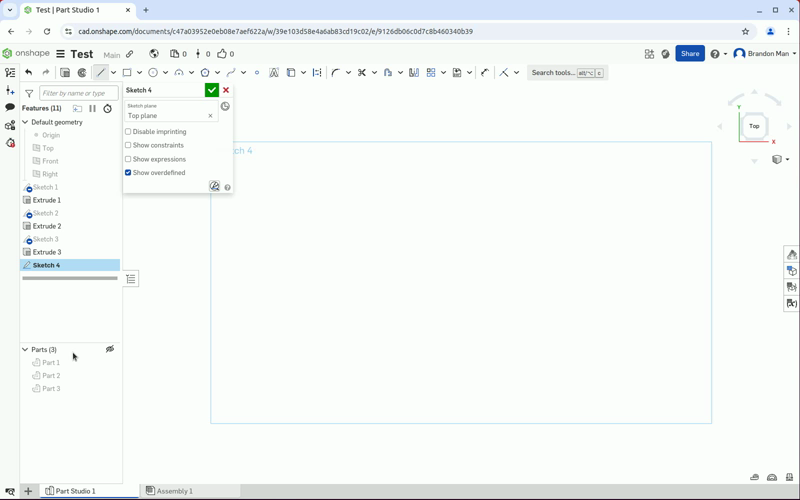
mouse_move(426, 359)
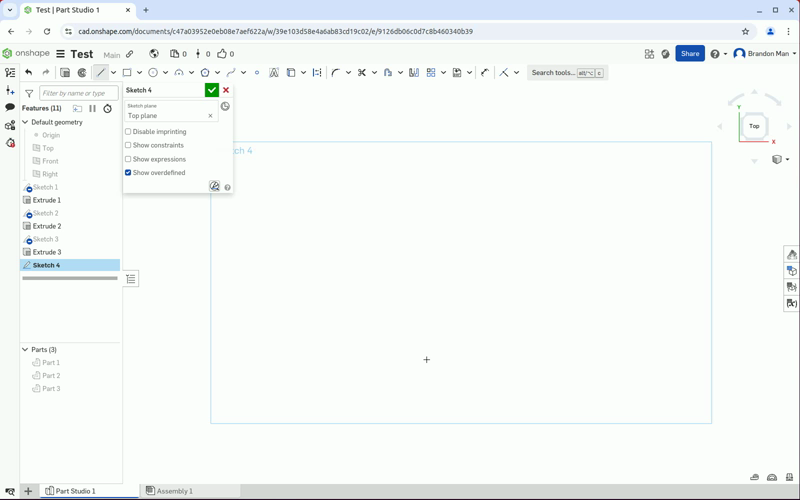
click(426, 359)
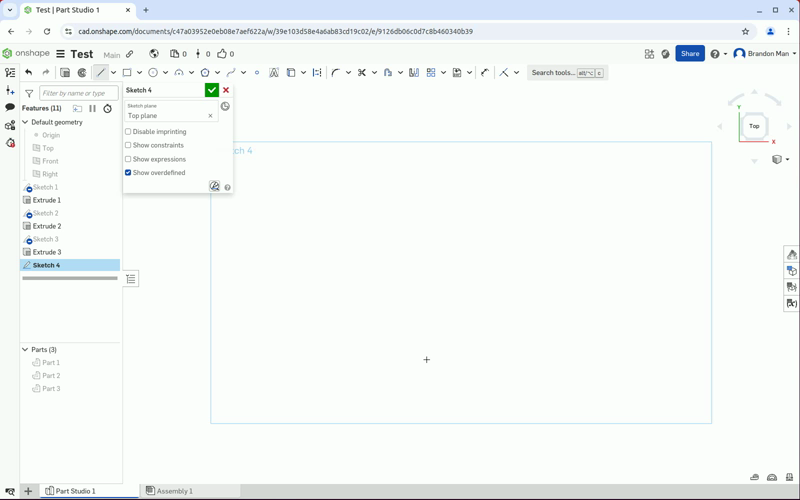
key_up(shift)
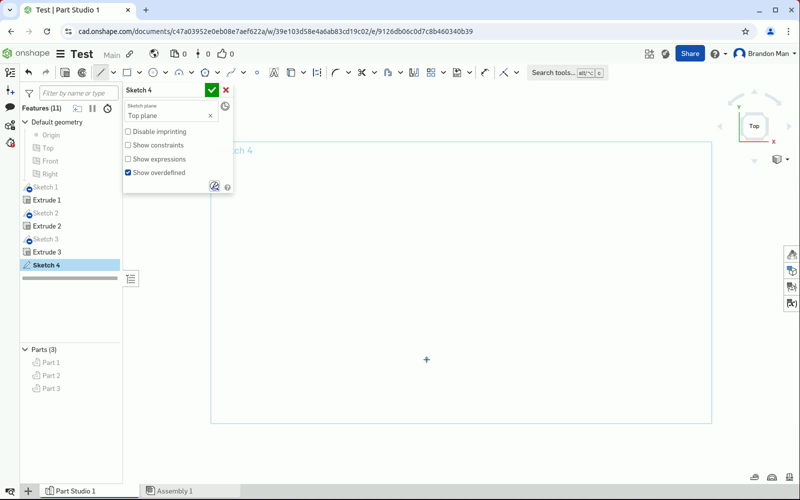
key_down(shift)
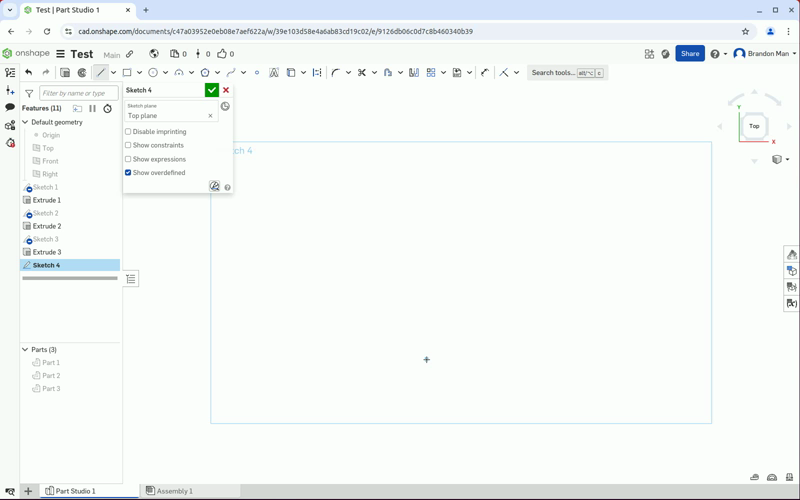
mouse_move(493, 359)
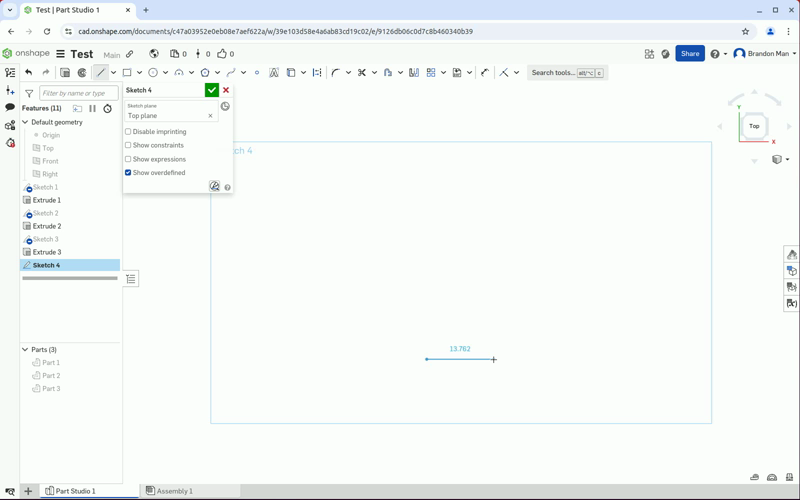
click(493, 359)
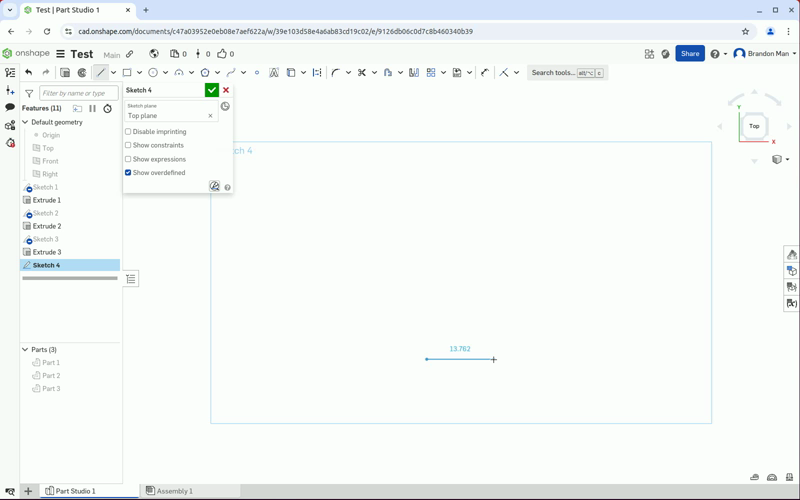
key_up(shift)
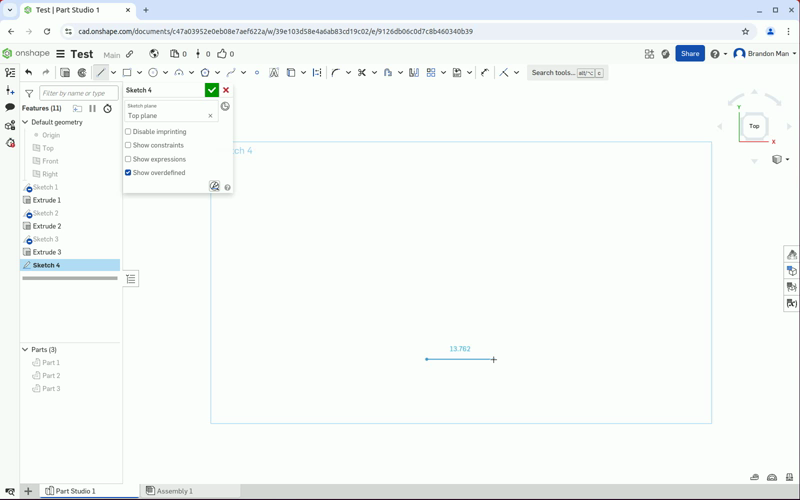
key_down(shift)
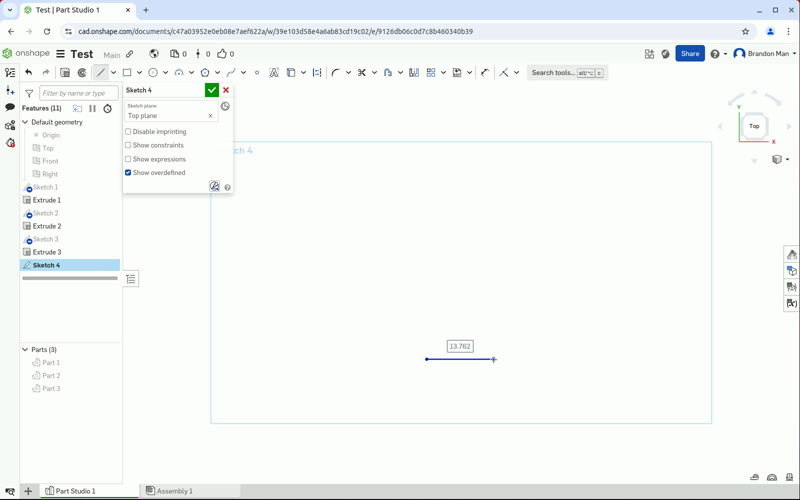
mouse_move(493, 208)
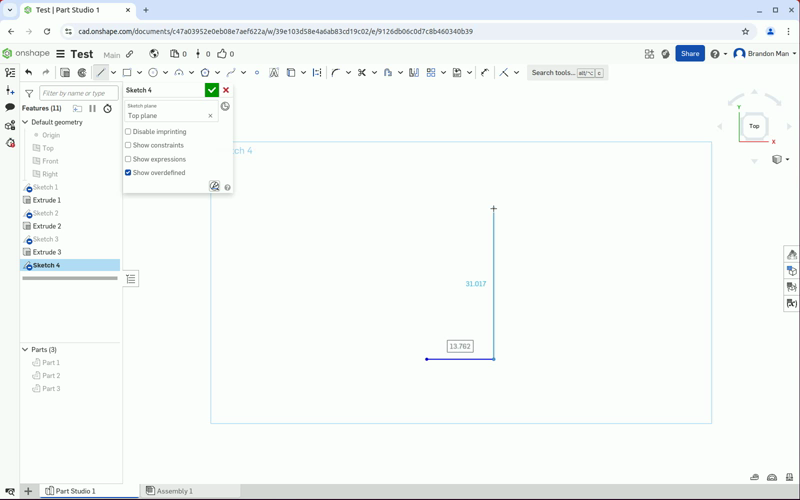
click(493, 208)
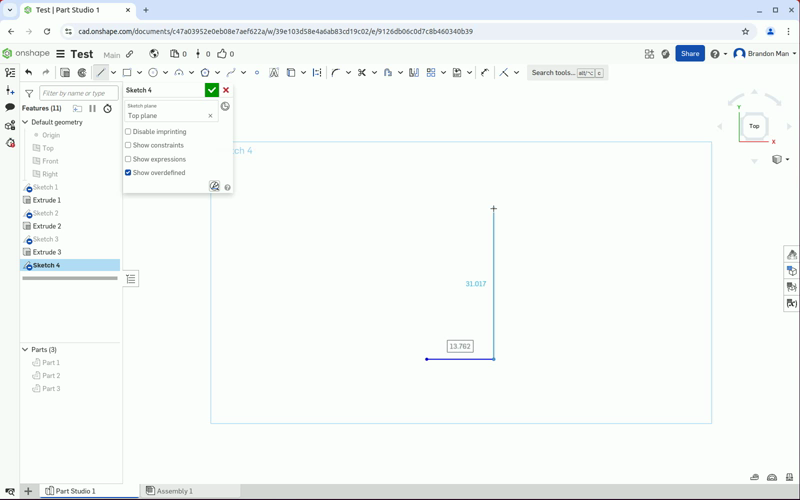
key_up(shift)
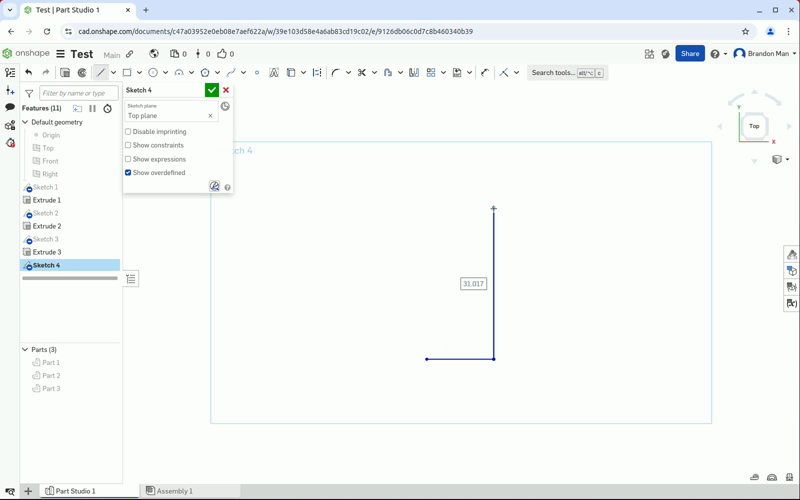
key_down(shift)
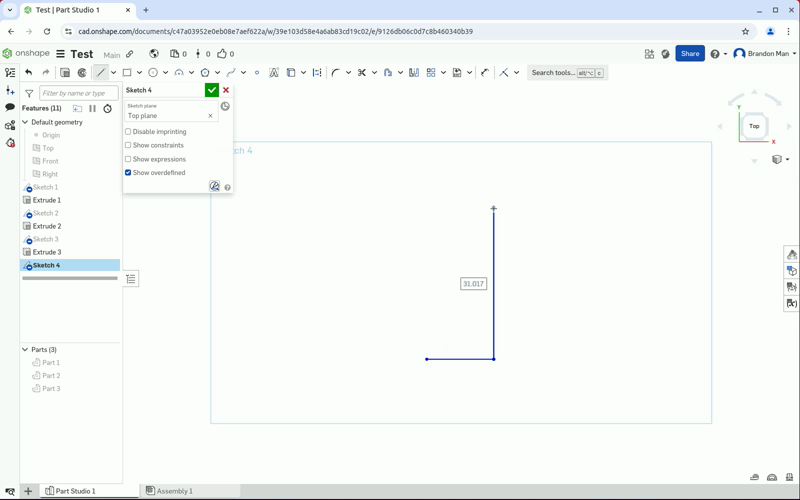
mouse_move(426, 208)
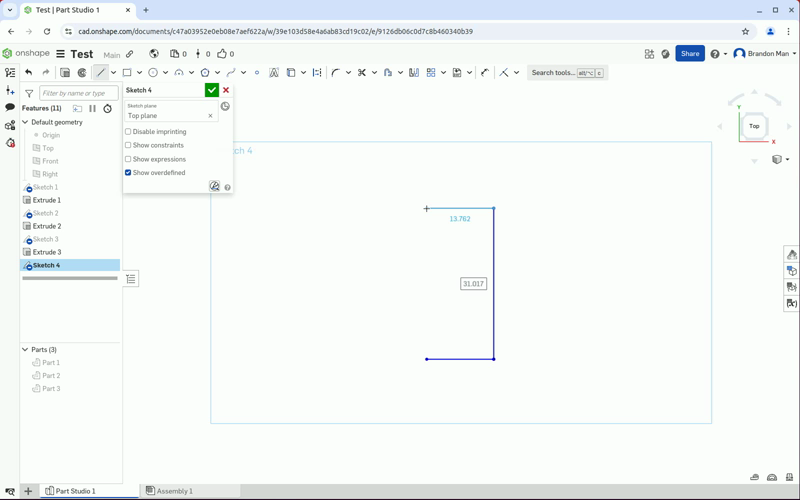
click(426, 208)
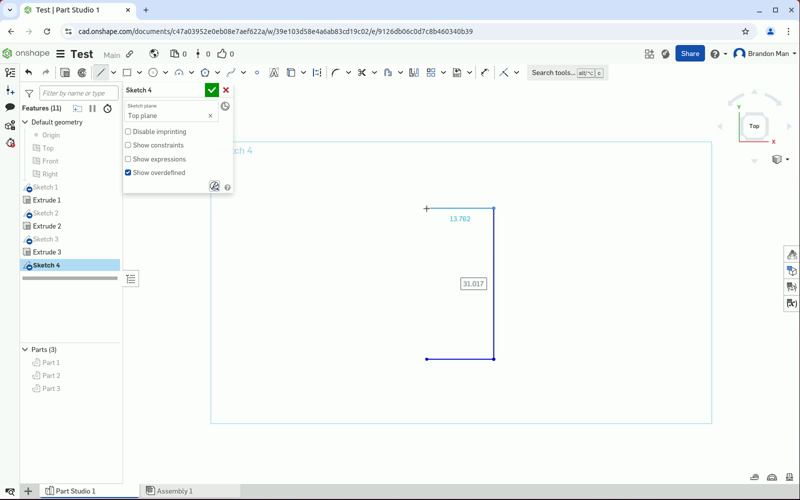
key_up(shift)
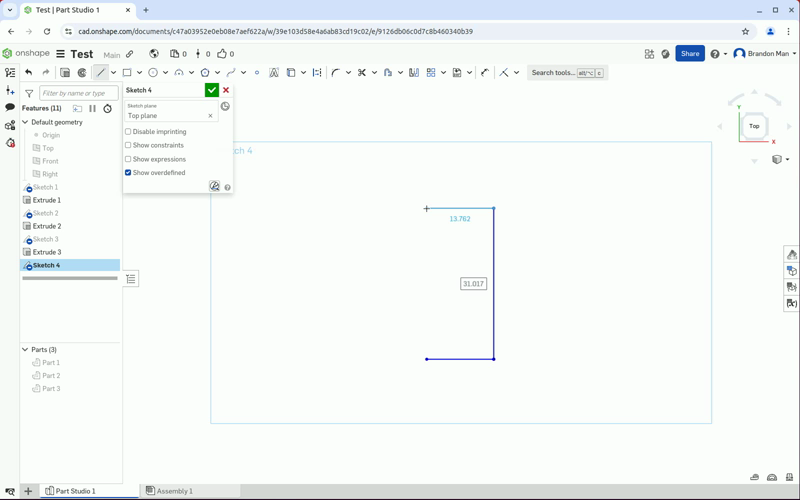
key_down(shift)
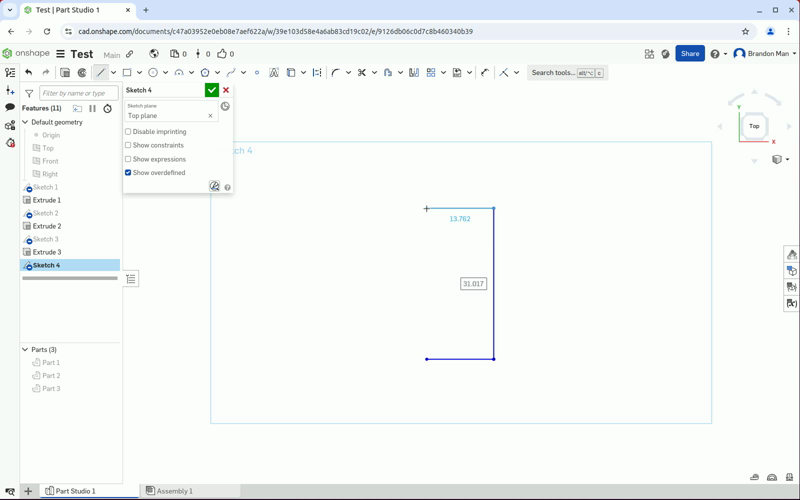
mouse_move(426, 359)
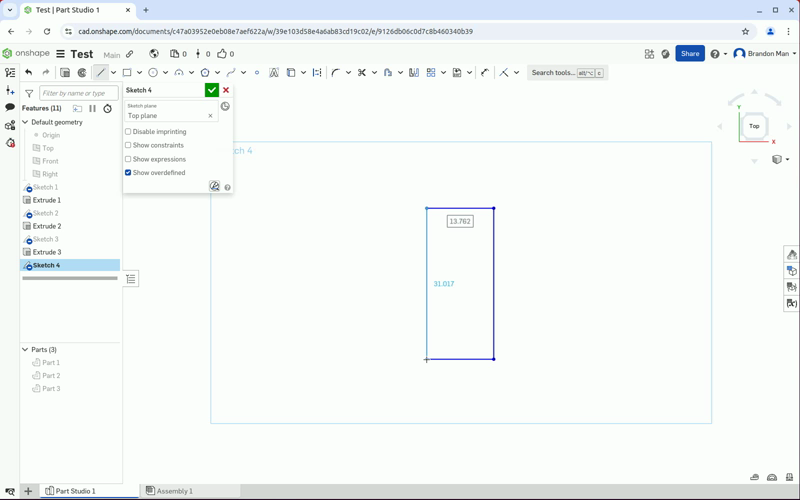
key_up(shift)
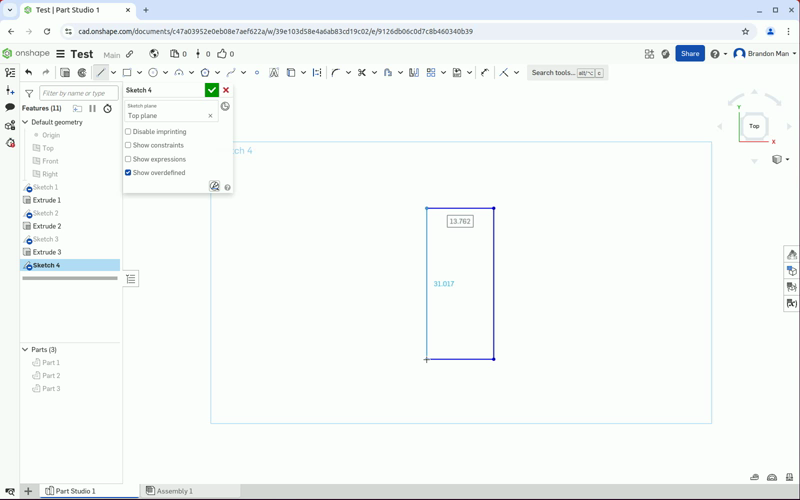
click(426, 359)
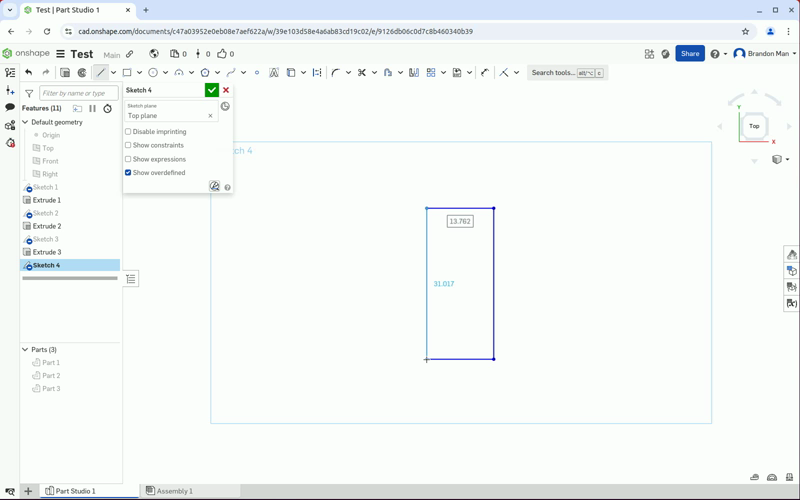
key(esc)
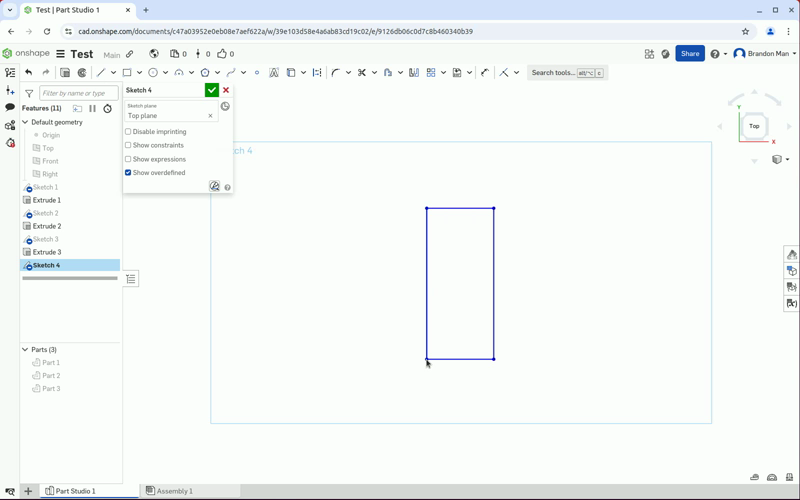
mouse_move(470, 341)
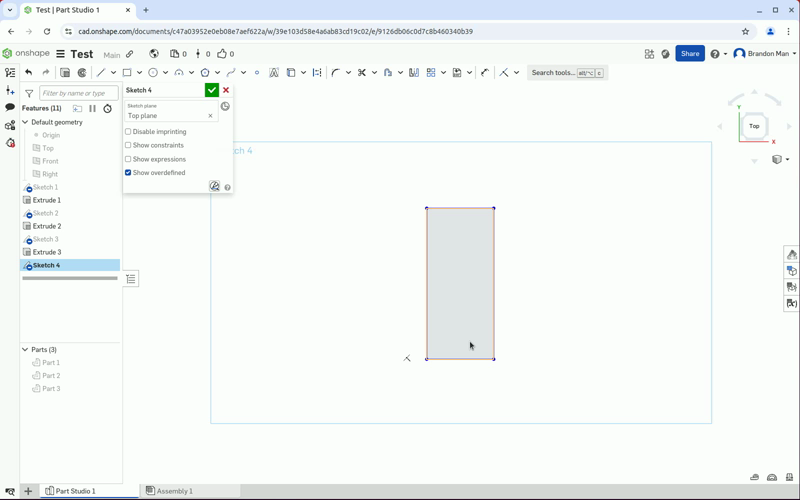
click(470, 341)
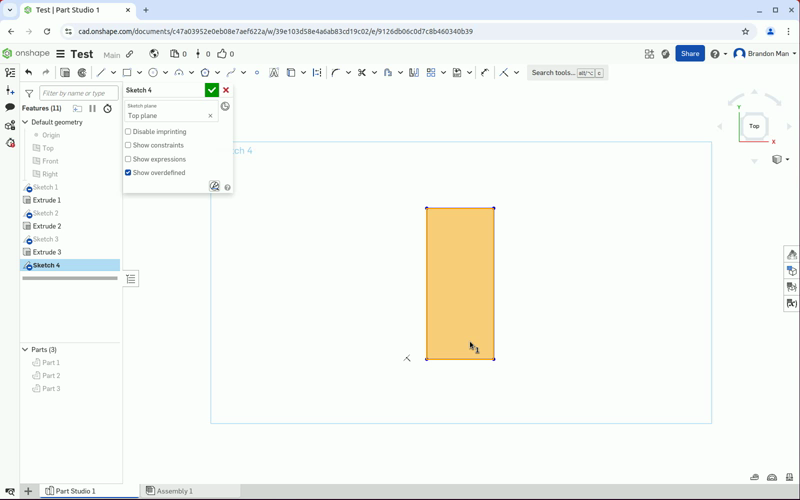
mouse_move(73, 352)
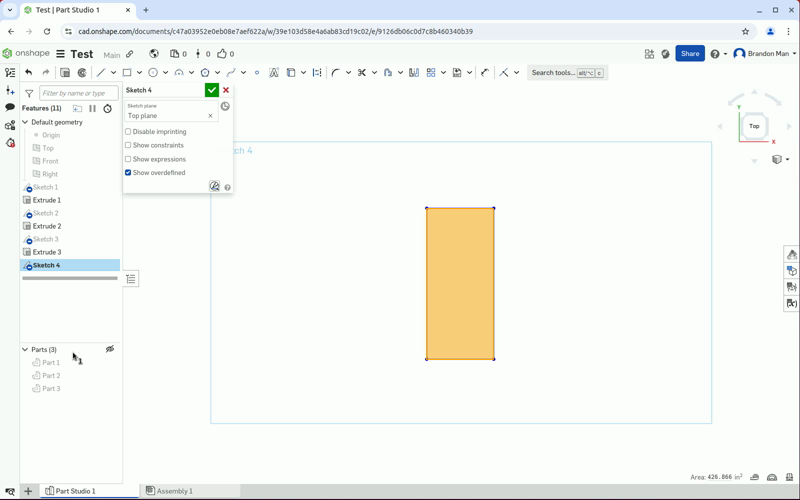
key(shift+y)
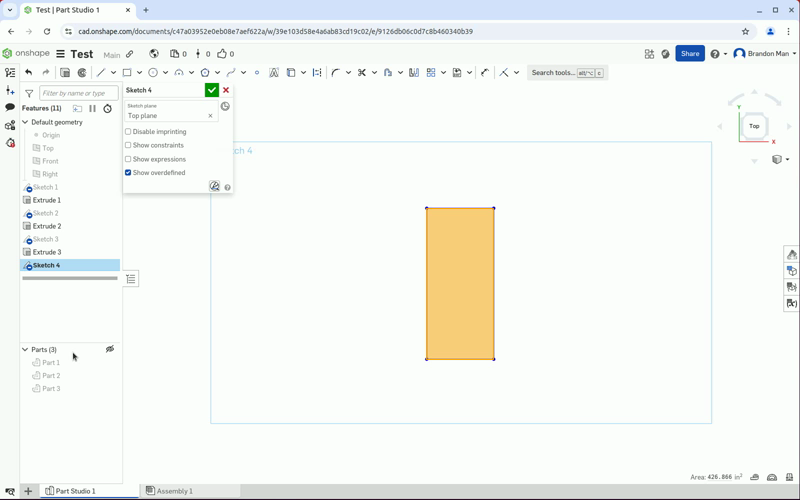
key(shift+e)
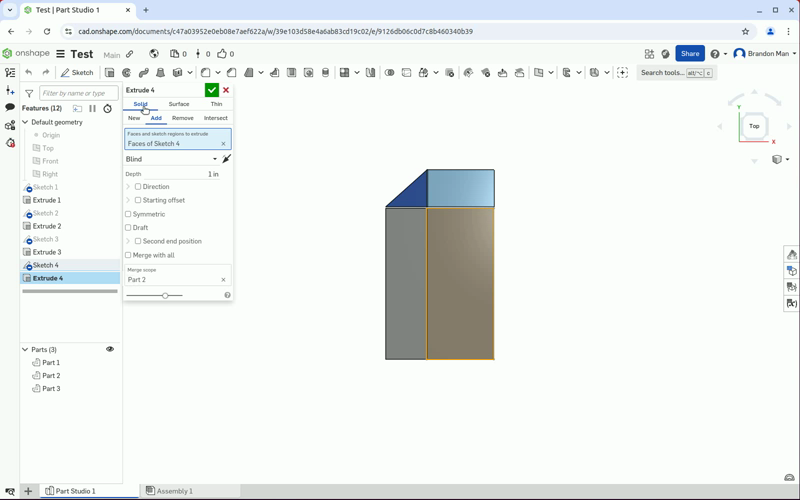
mouse_move(143, 106)
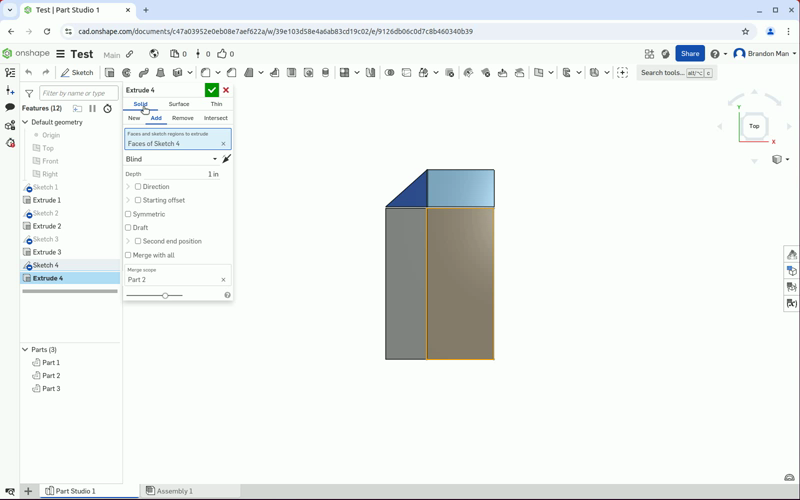
click(143, 106)
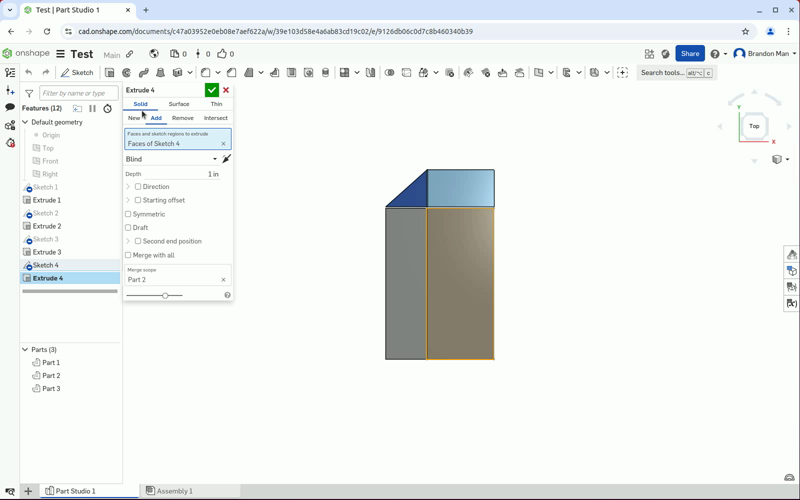
mouse_move(137, 120)
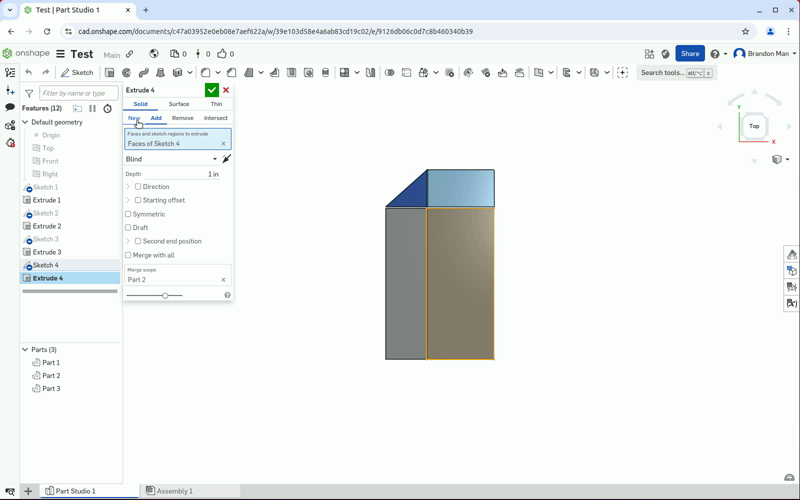
click(137, 120)
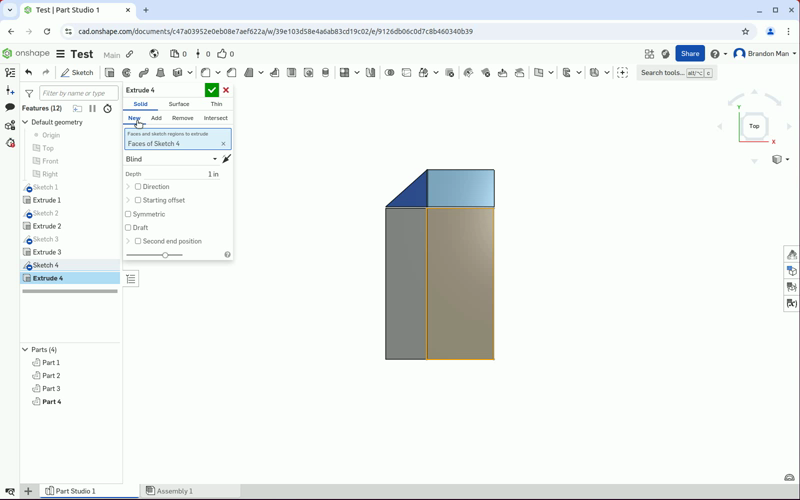
key(tab, 4)
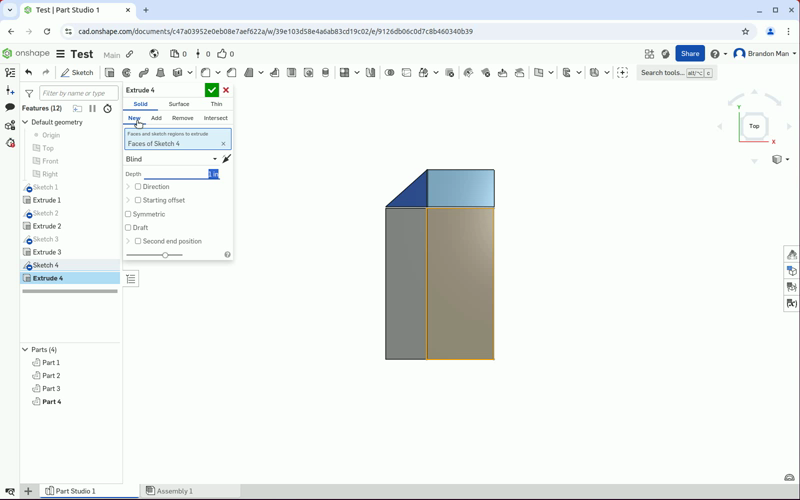
text(4.332)
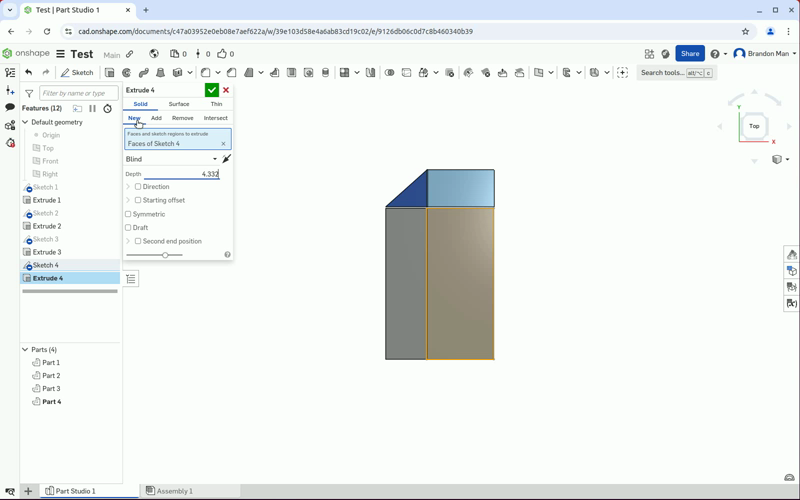
key(tab, 3)
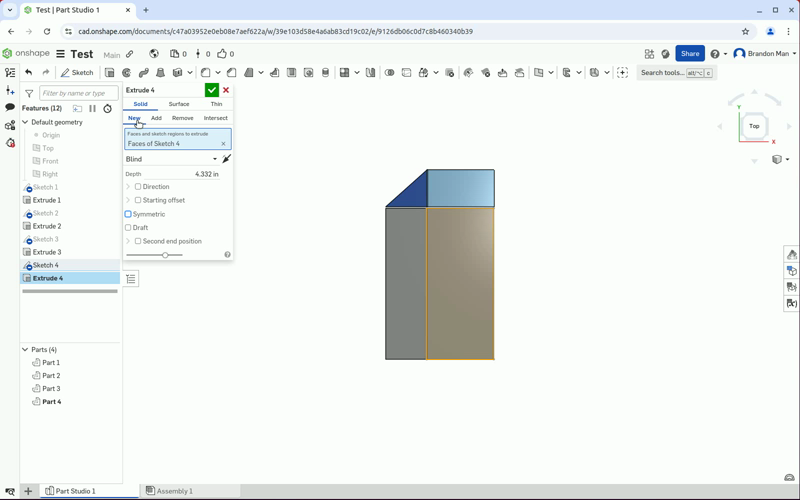
key(space)
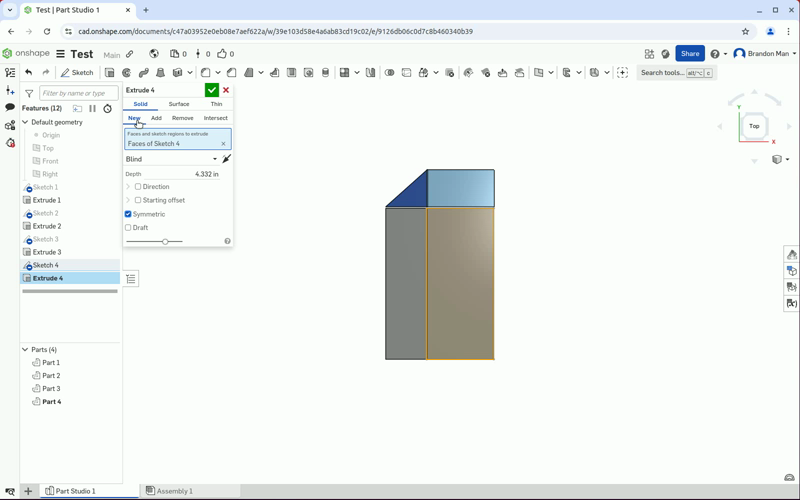
key(enter)
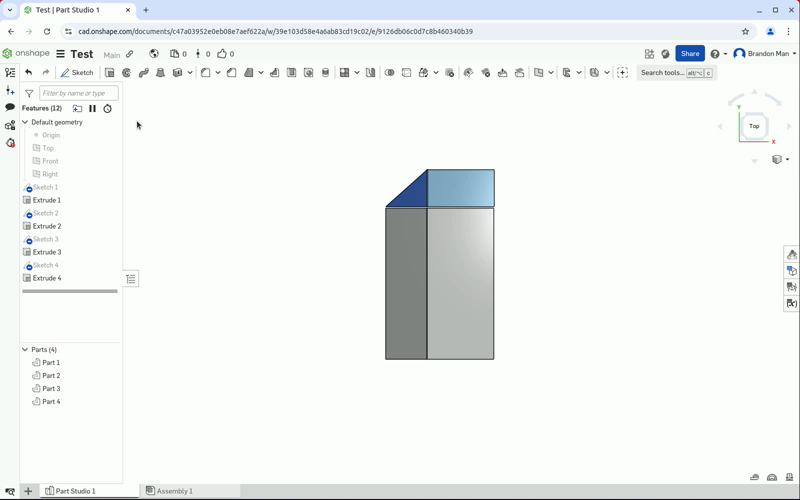
key(shift+h)
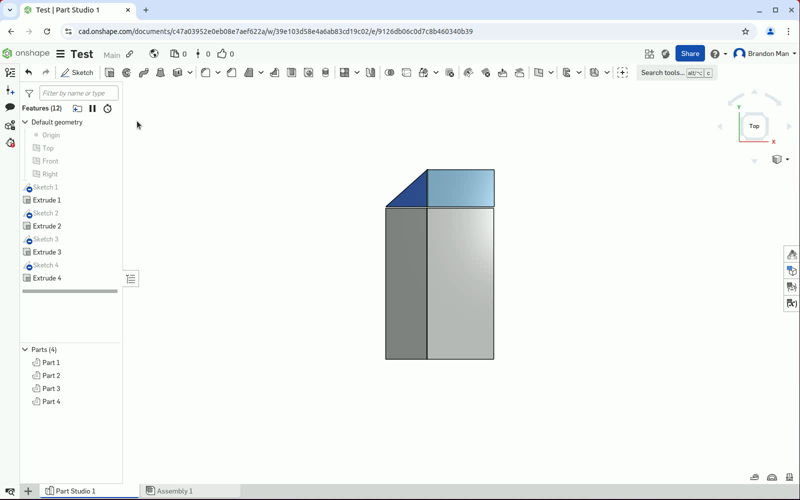
key(shift+h)
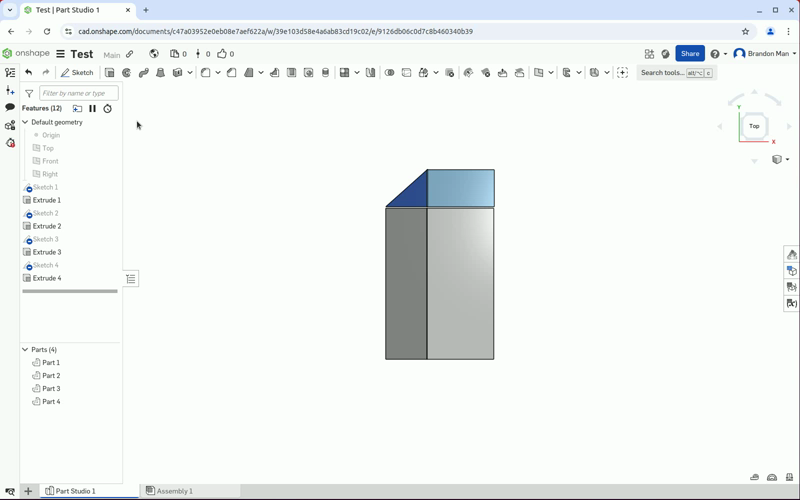
mouse_move(73, 189)
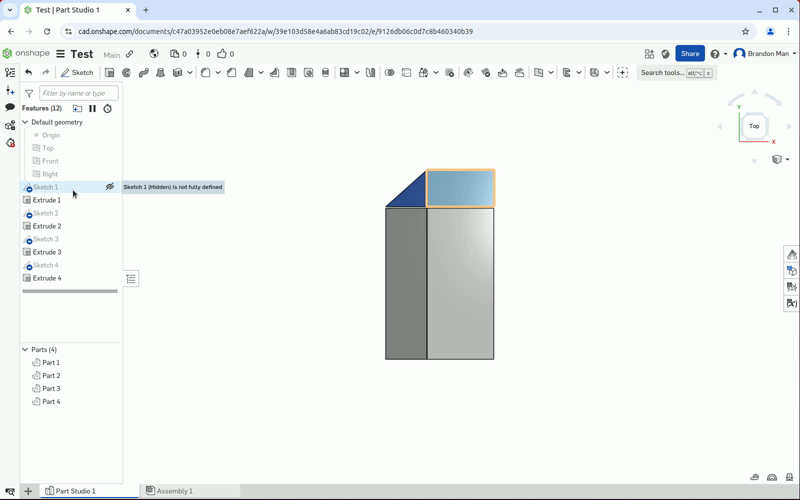
click(73, 189)
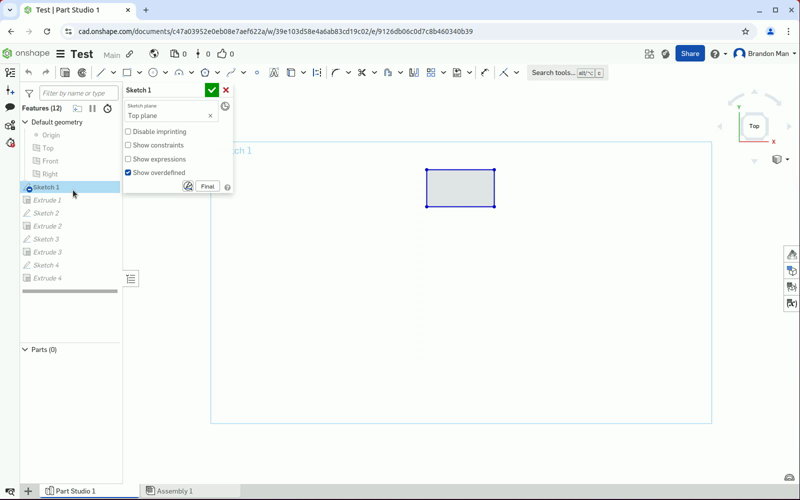
mouse_move(229, 92)
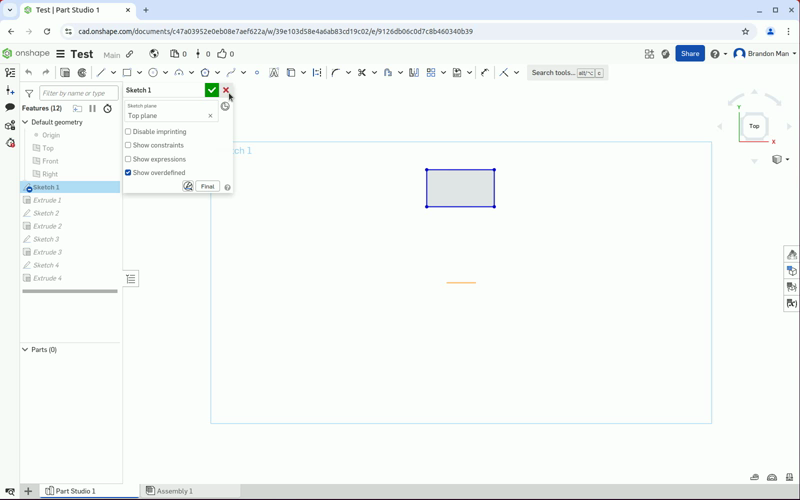
click(229, 92)
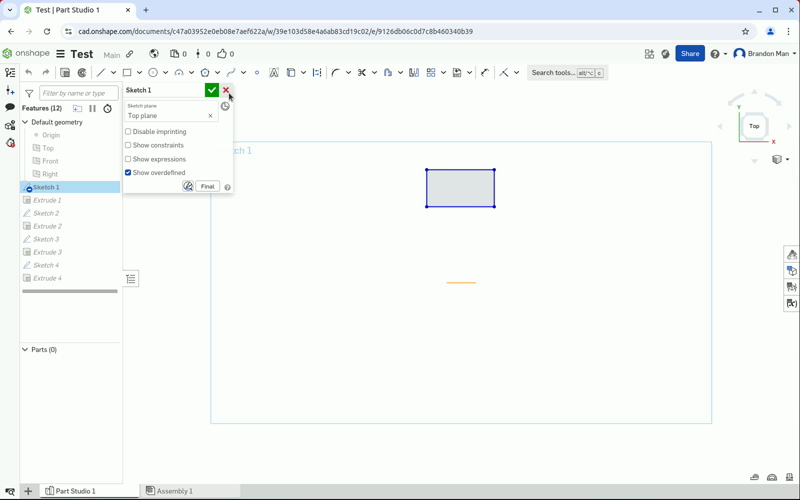
key(shift+s)
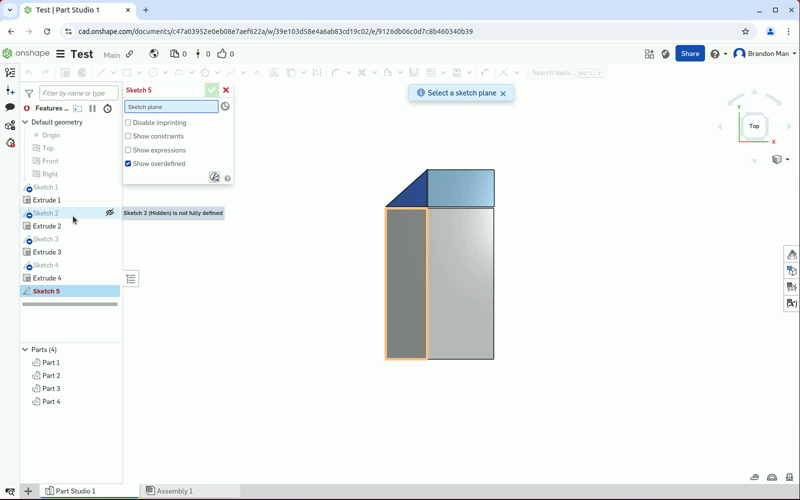
scroll(3)
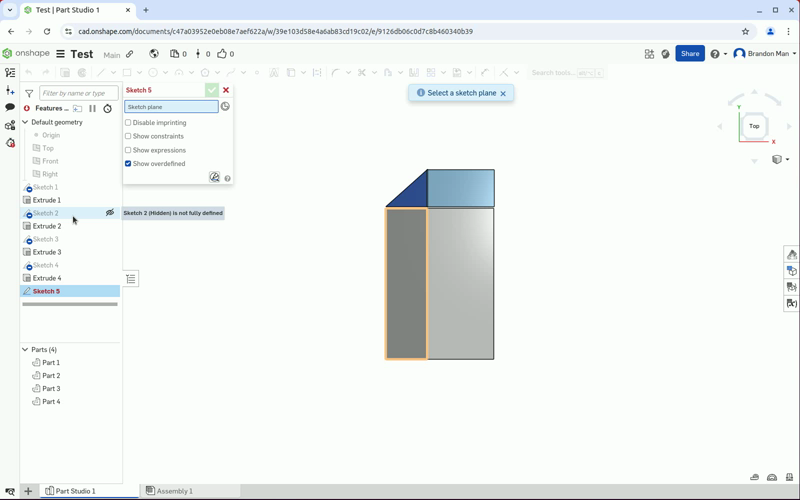
mouse_move(73, 150)
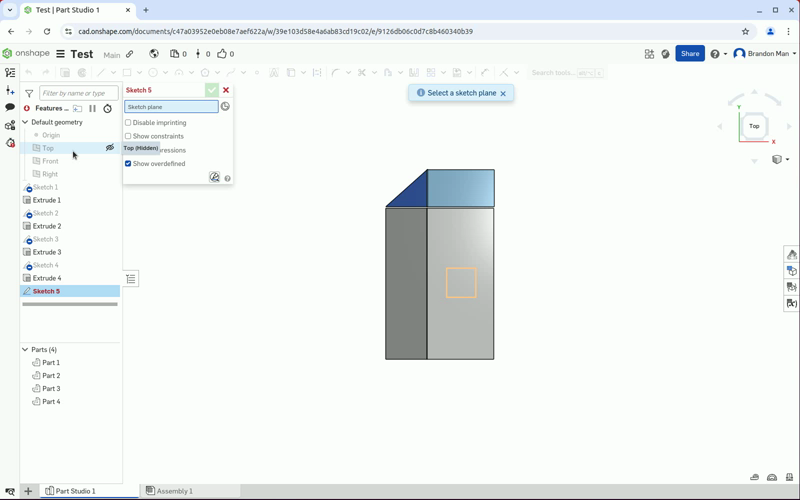
click(73, 150)
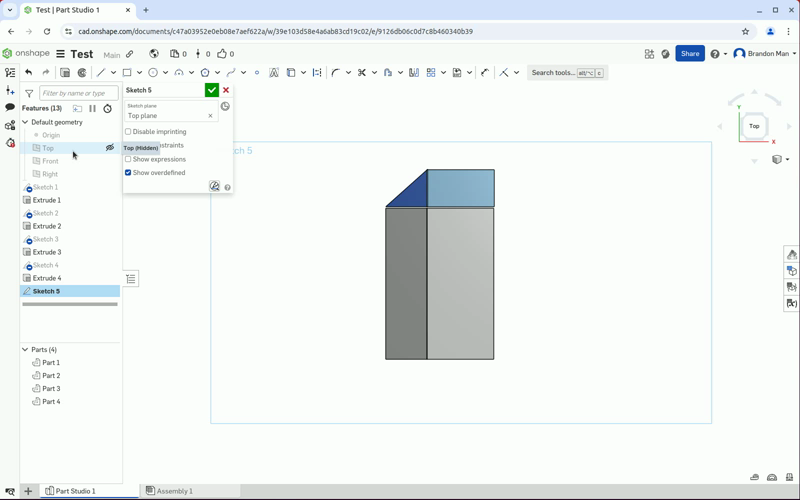
mouse_move(73, 352)
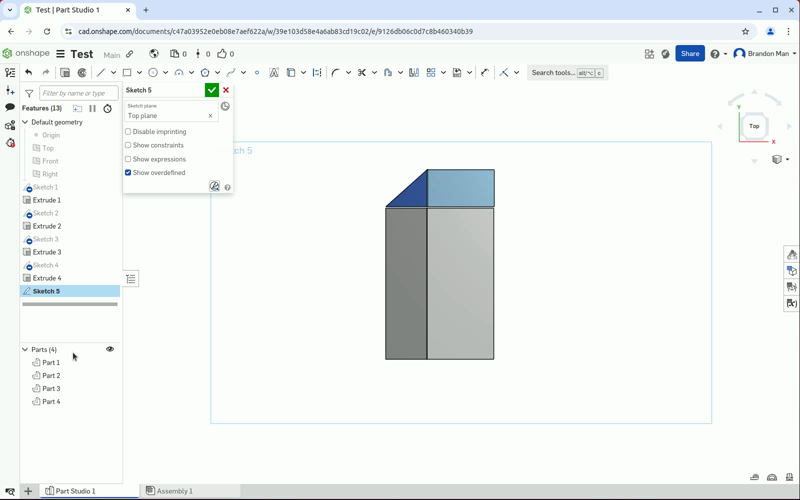
key(y)
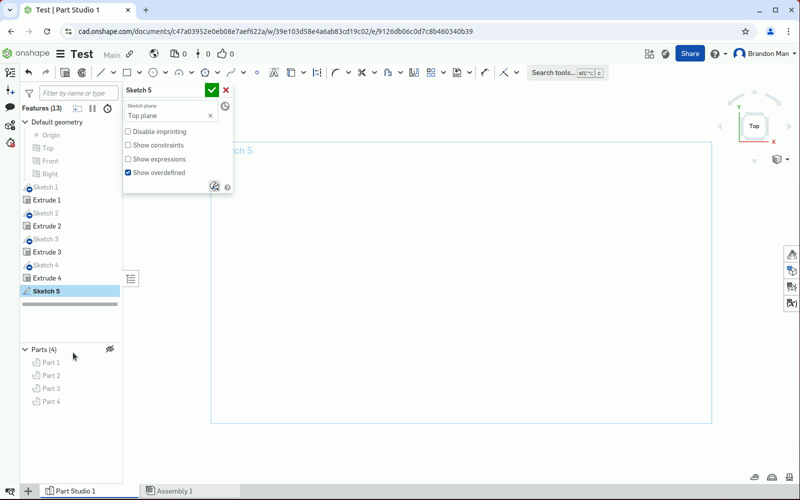
key(l)
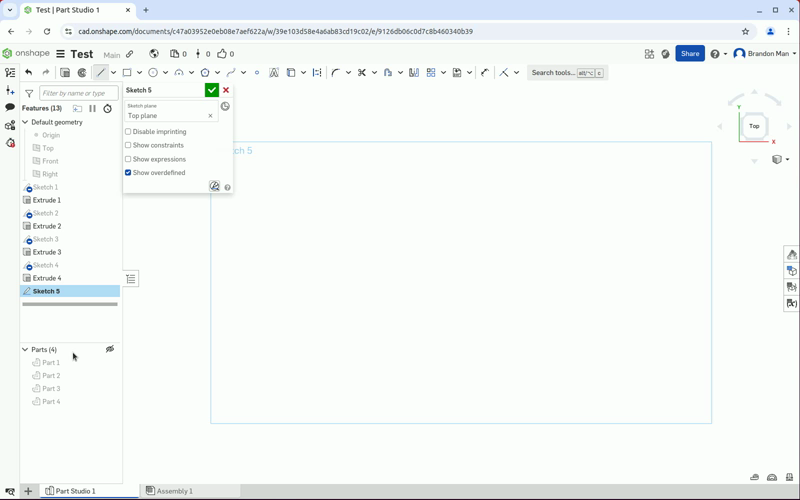
key_down(shift)
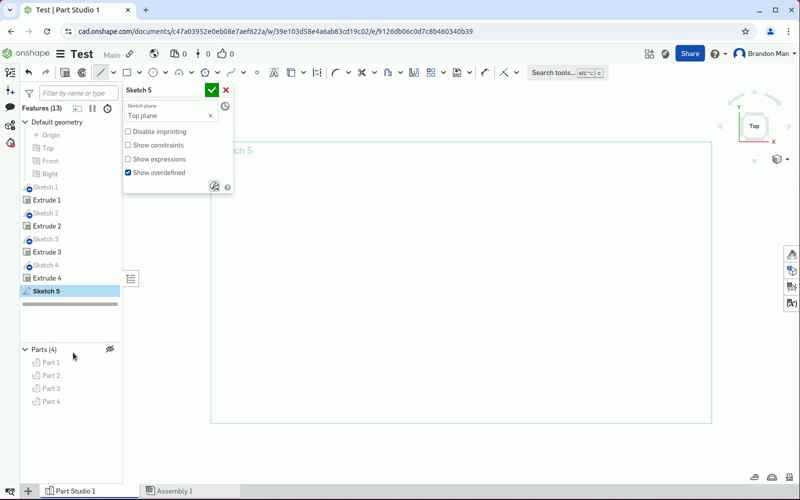
mouse_move(494, 359)
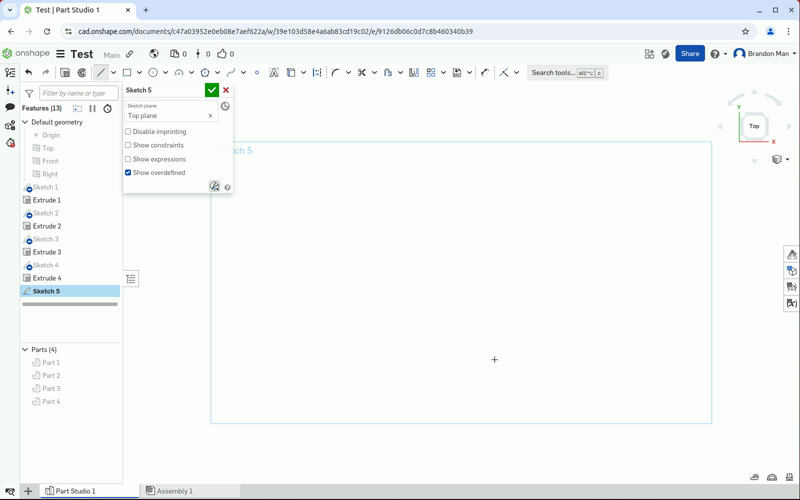
click(494, 359)
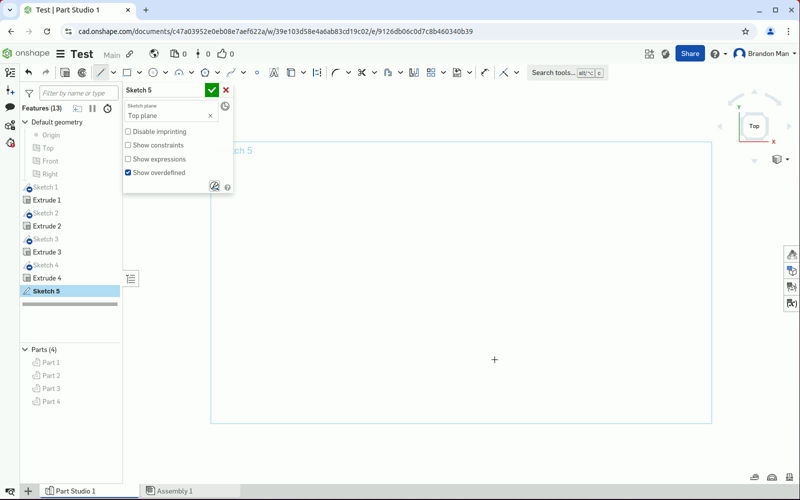
key_up(shift)
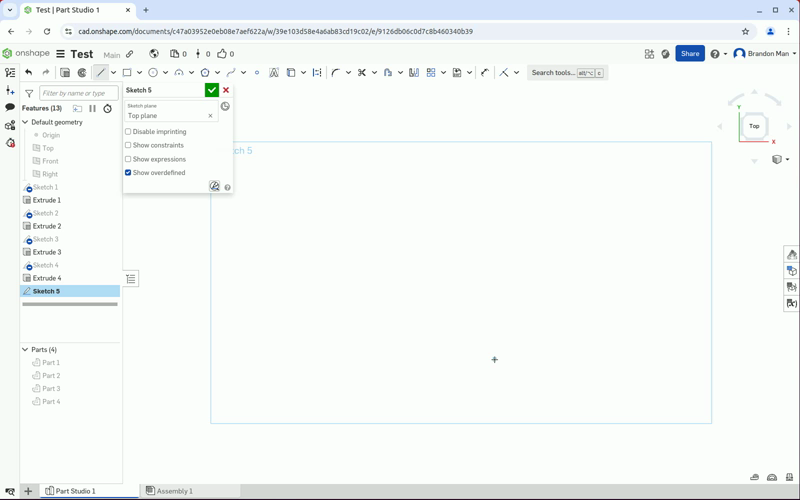
key_down(shift)
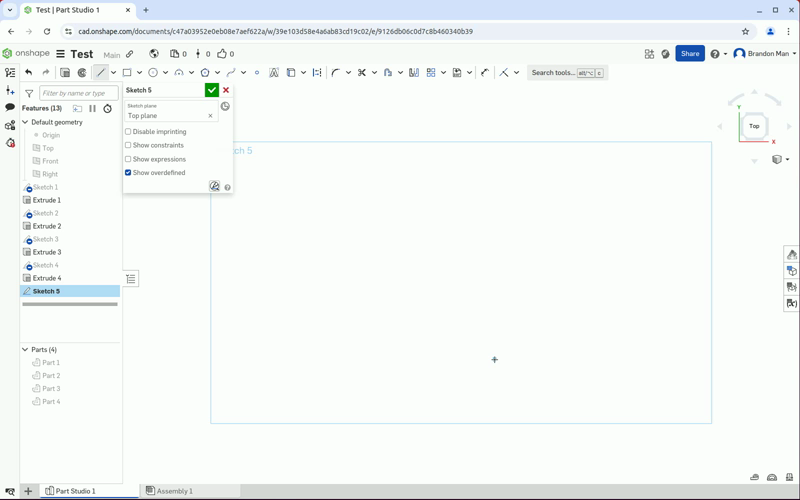
mouse_move(524, 359)
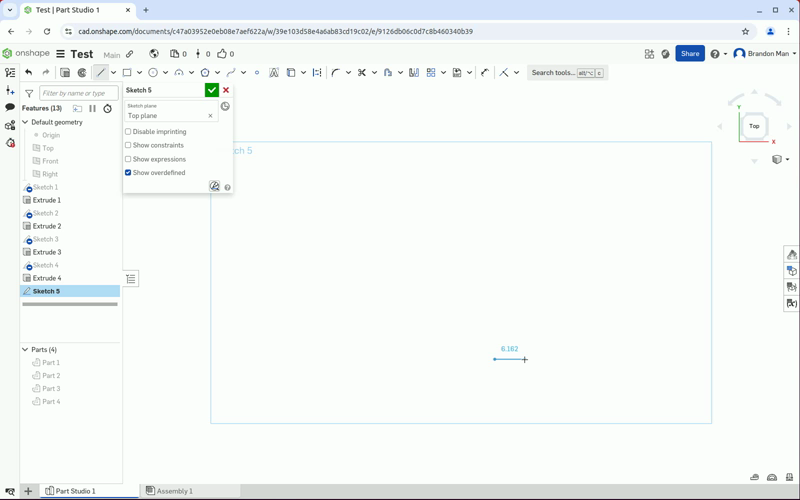
mouse_move(536, 359)
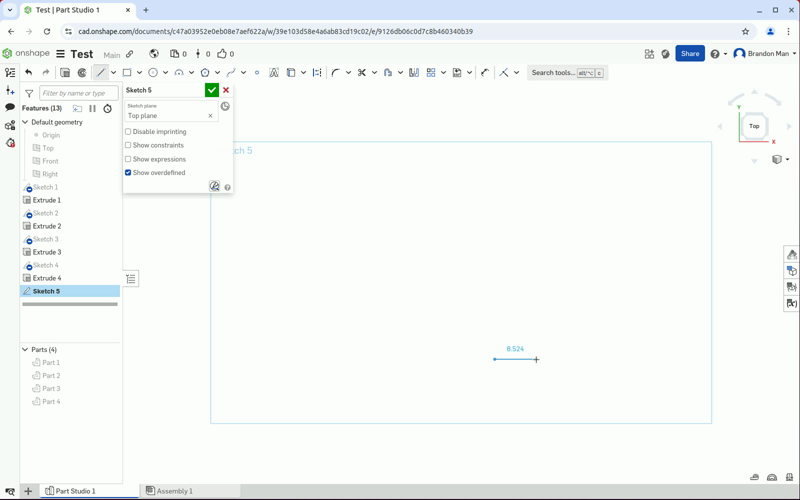
click(536, 359)
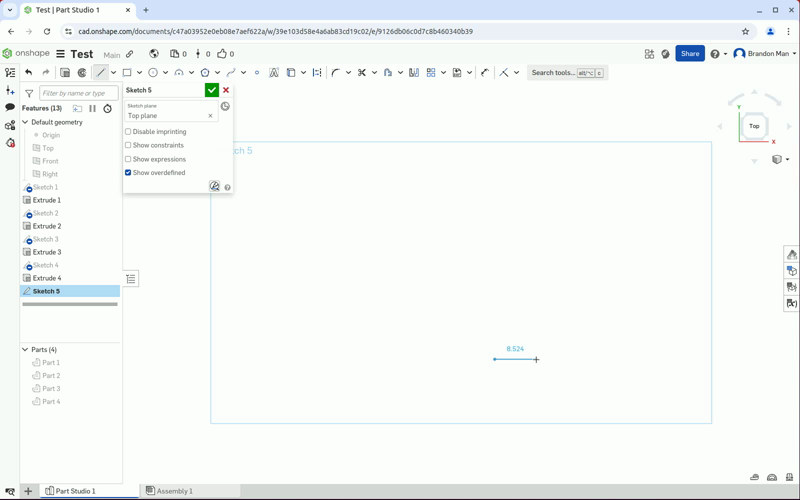
key_up(shift)
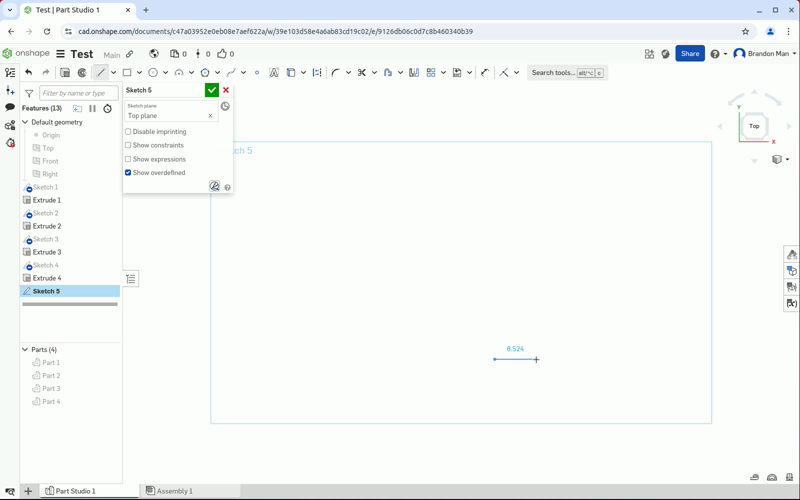
key_down(shift)
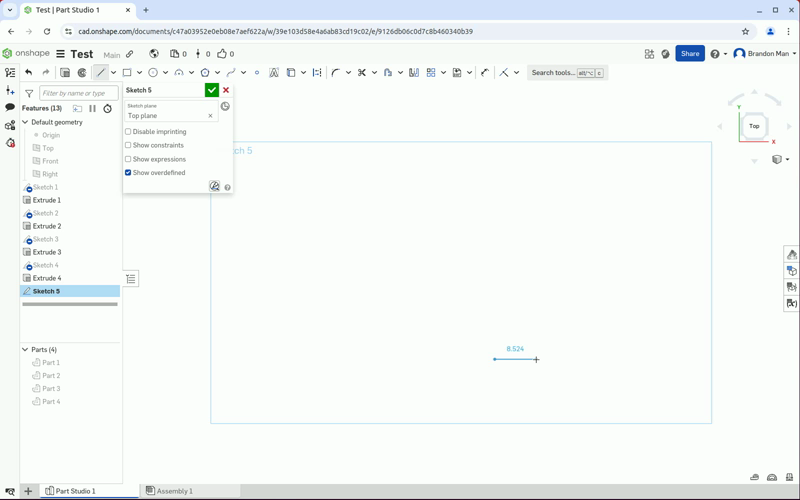
mouse_move(536, 208)
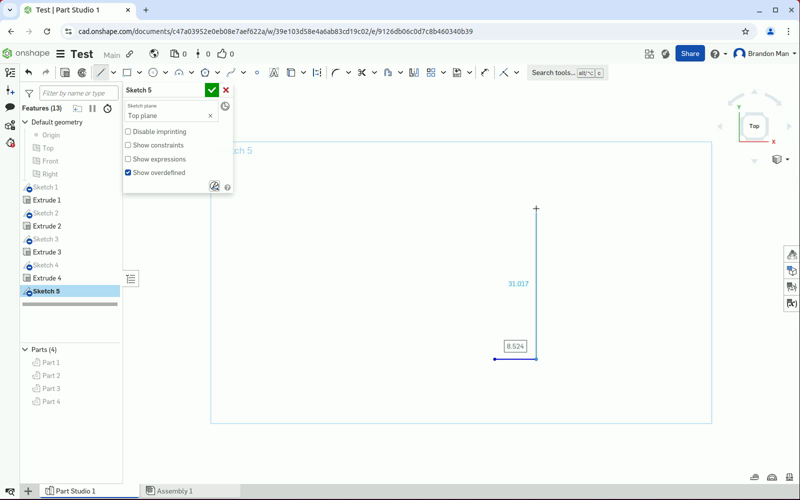
click(536, 208)
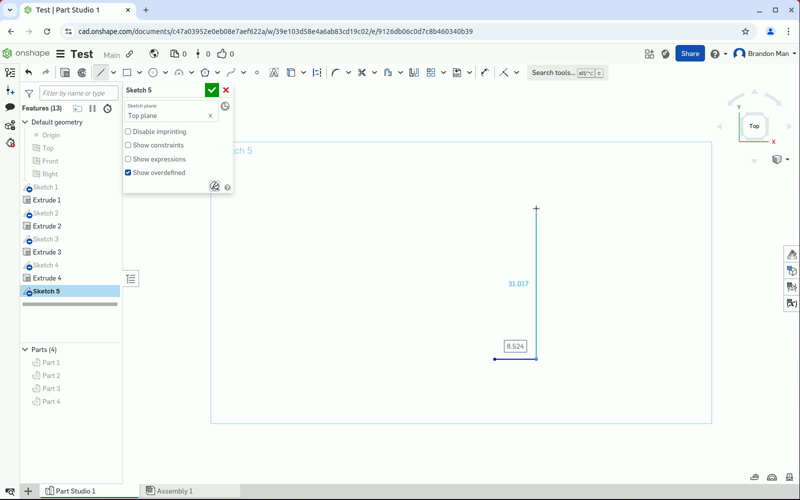
key_up(shift)
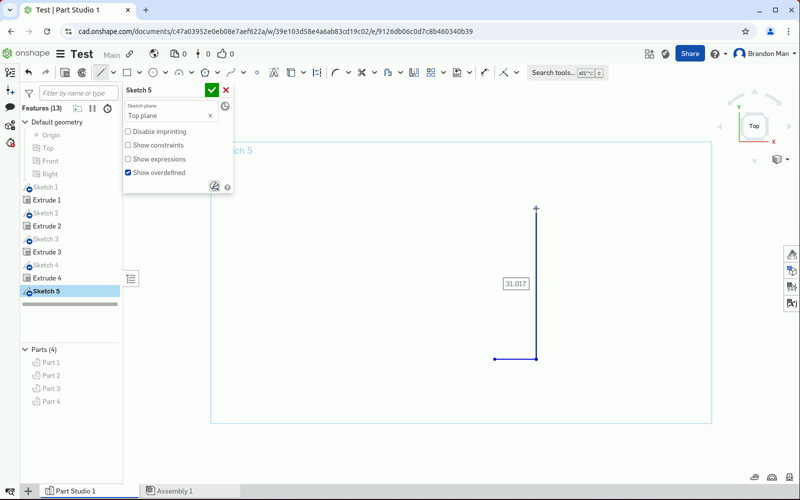
key_down(shift)
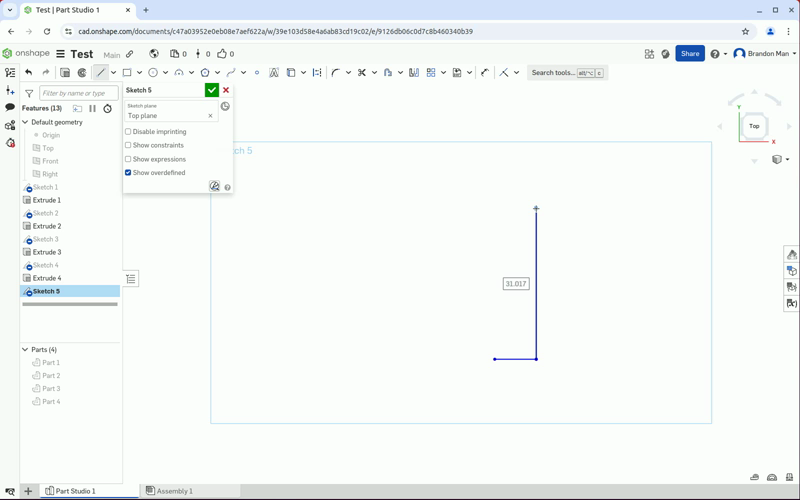
mouse_move(566, 208)
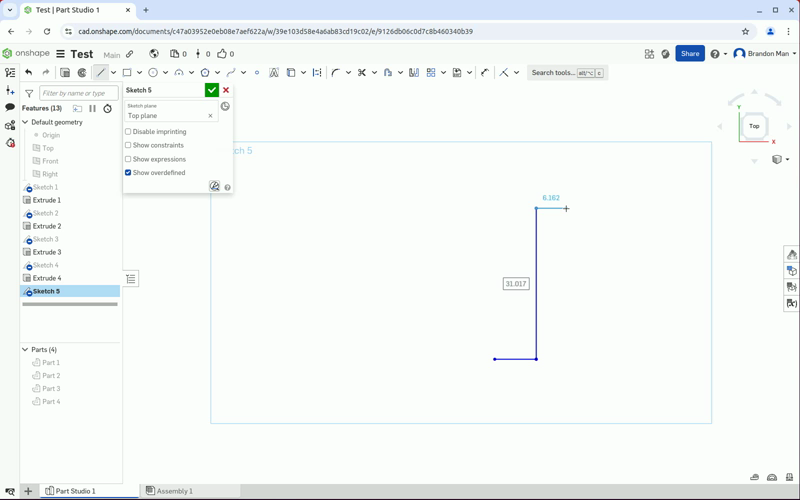
mouse_move(494, 208)
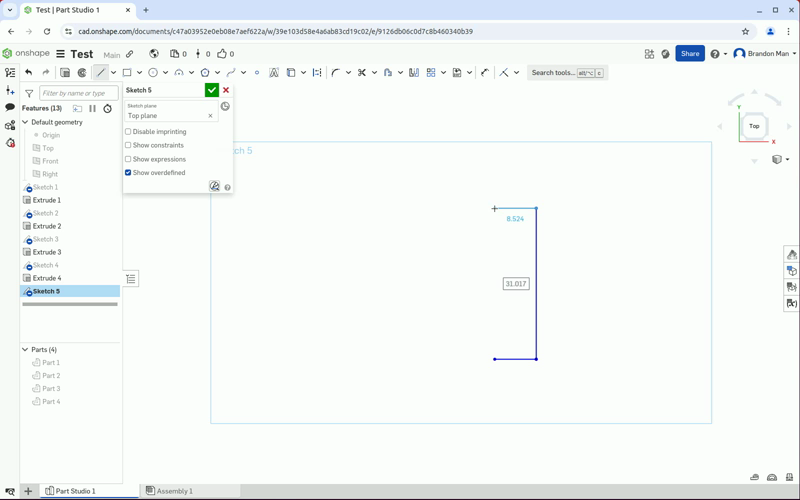
click(494, 208)
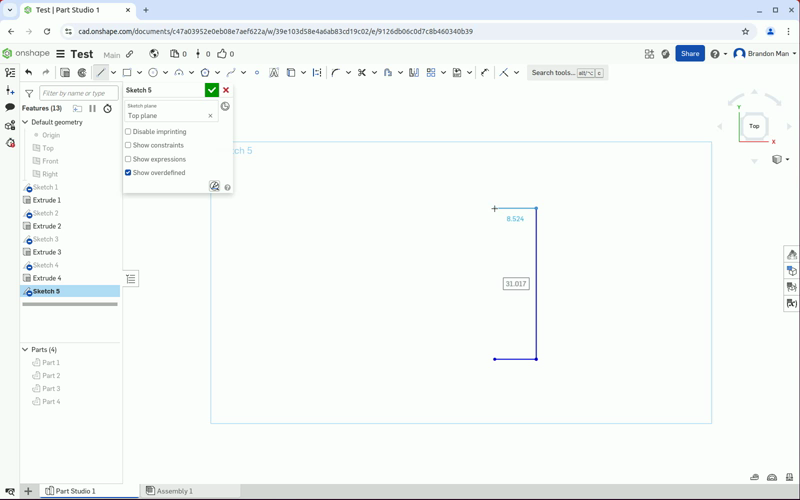
key_up(shift)
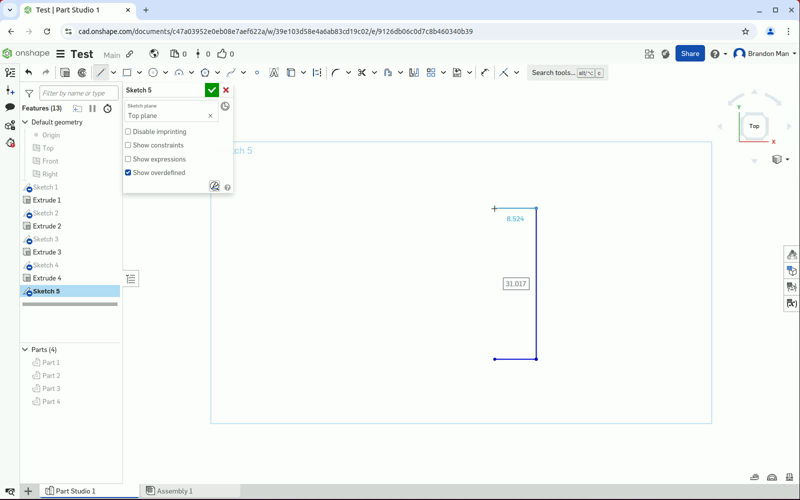
key_down(shift)
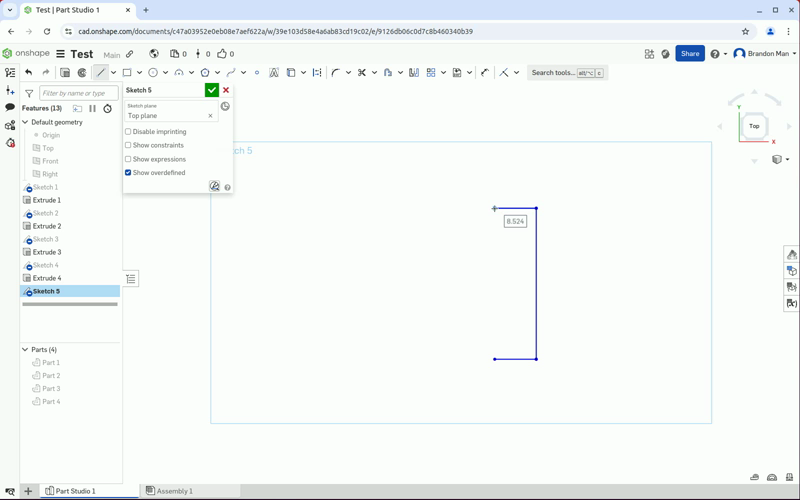
mouse_move(494, 359)
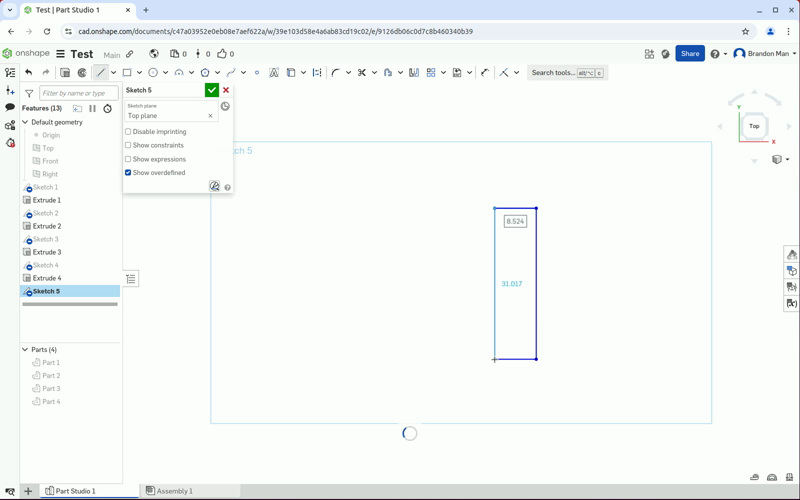
key_up(shift)
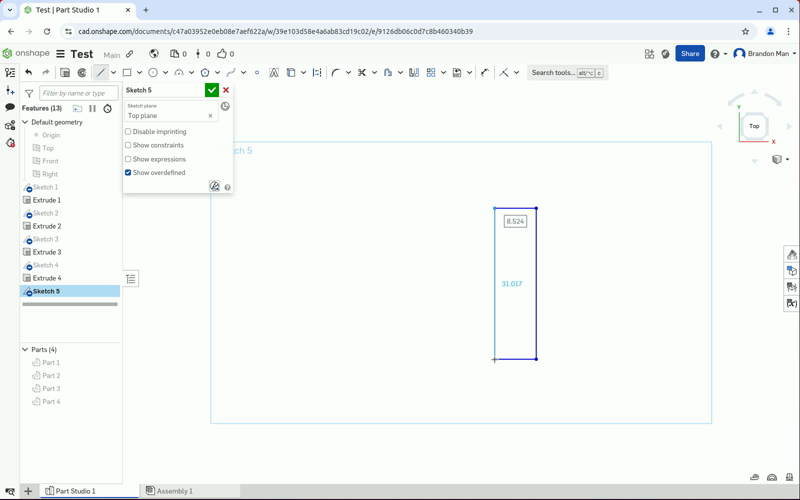
click(494, 359)
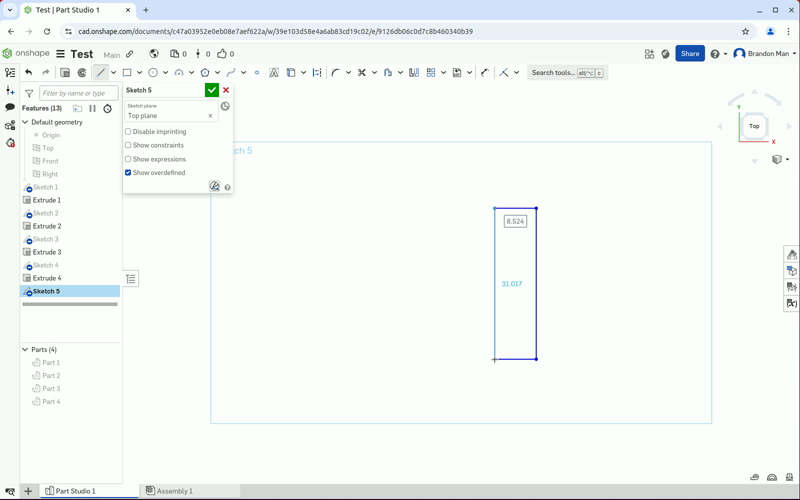
key(esc)
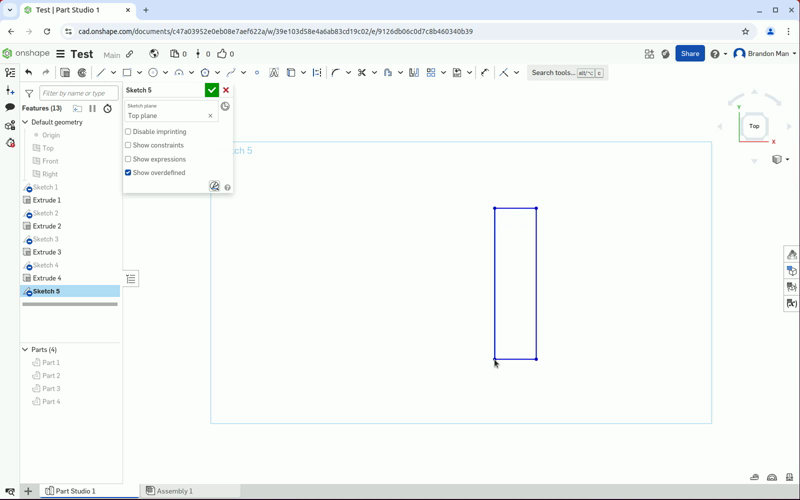
mouse_move(524, 305)
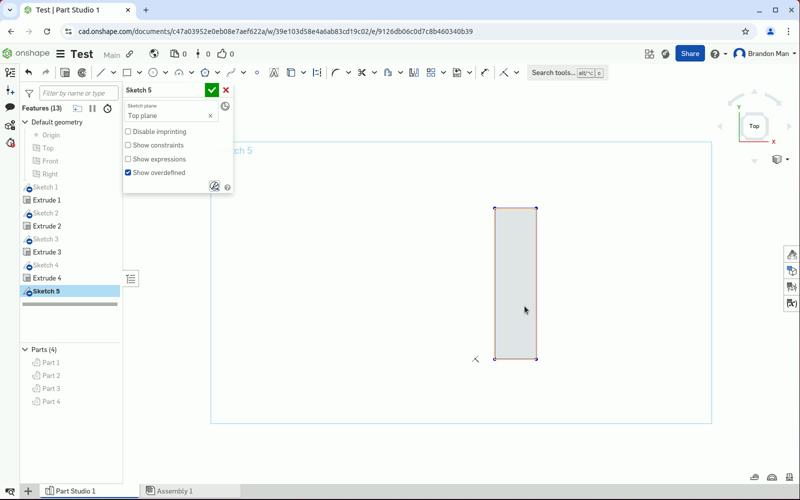
click(524, 305)
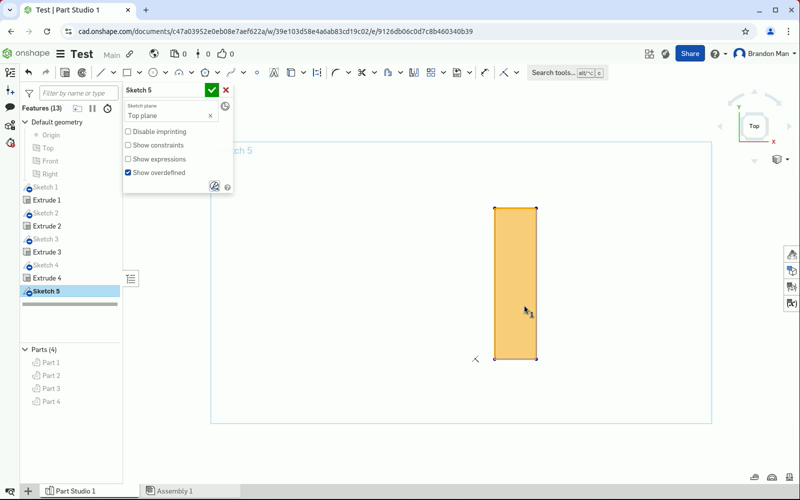
mouse_move(73, 352)
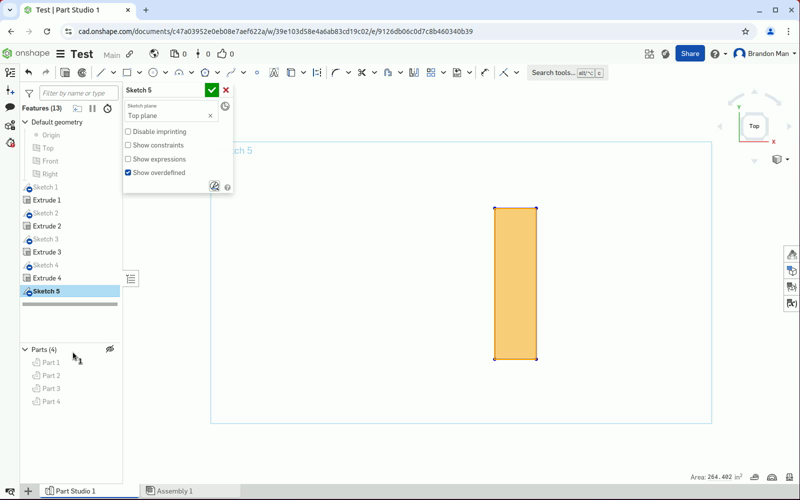
key(shift+y)
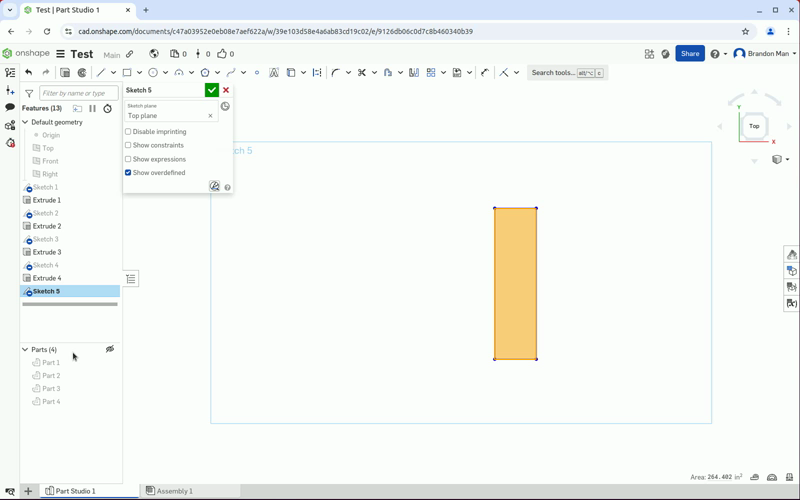
key(shift+e)
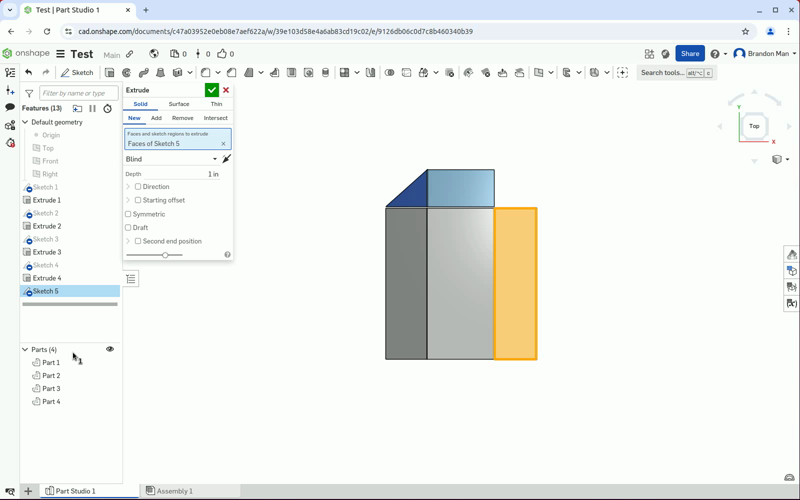
mouse_move(143, 106)
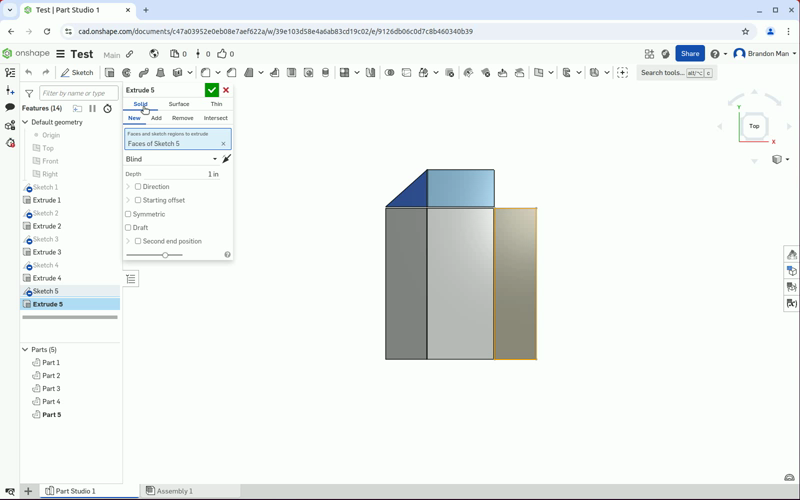
click(143, 106)
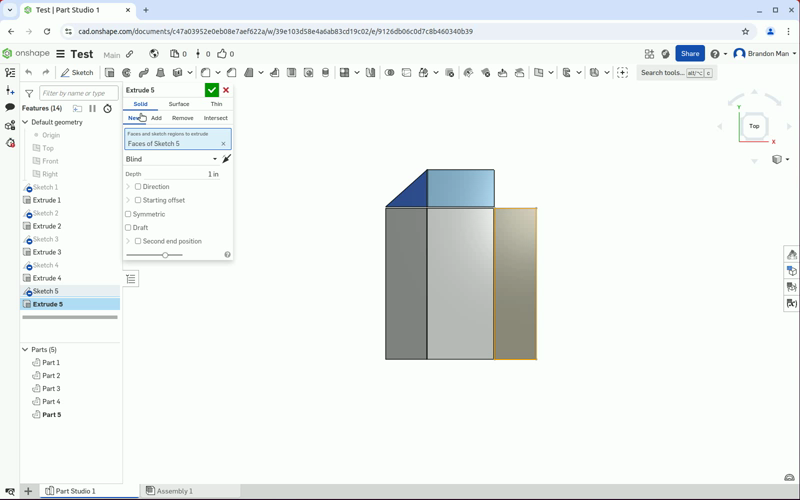
mouse_move(137, 120)
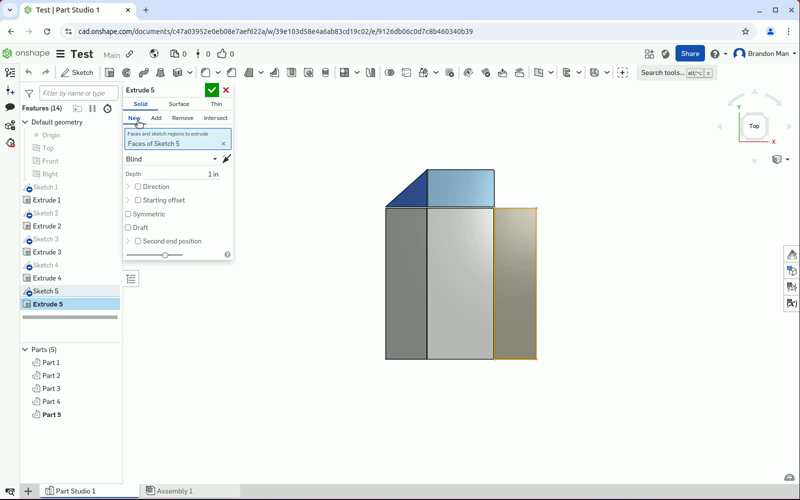
click(137, 120)
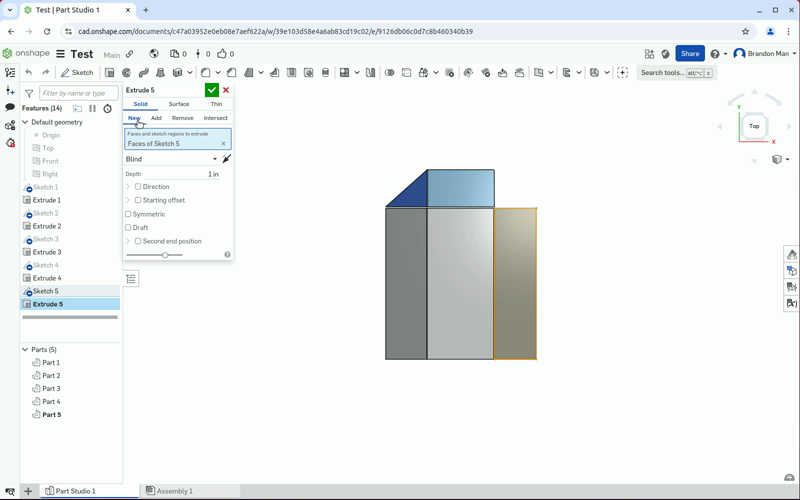
key(tab, 4)
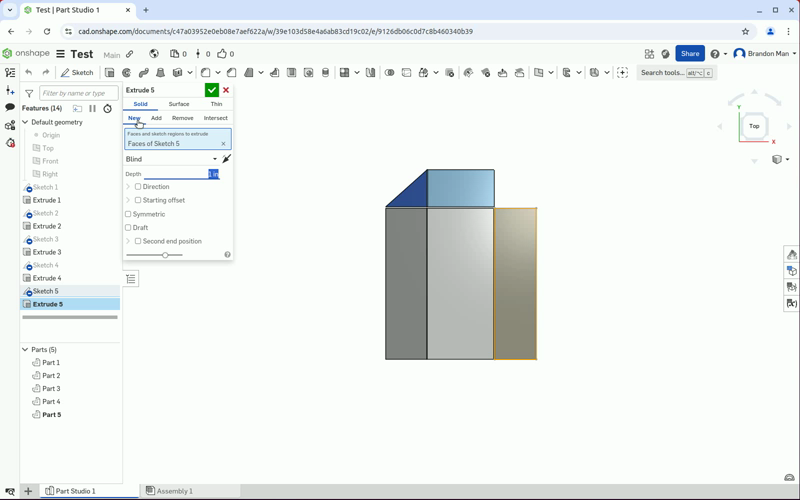
text(4.332)
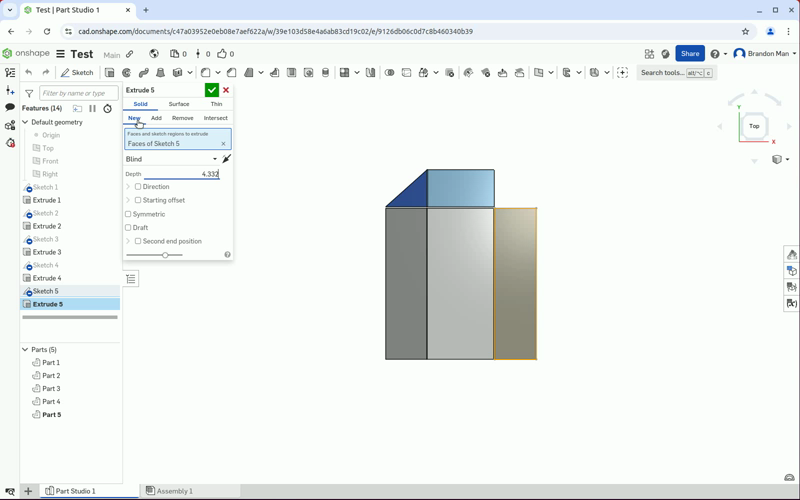
key(tab, 3)
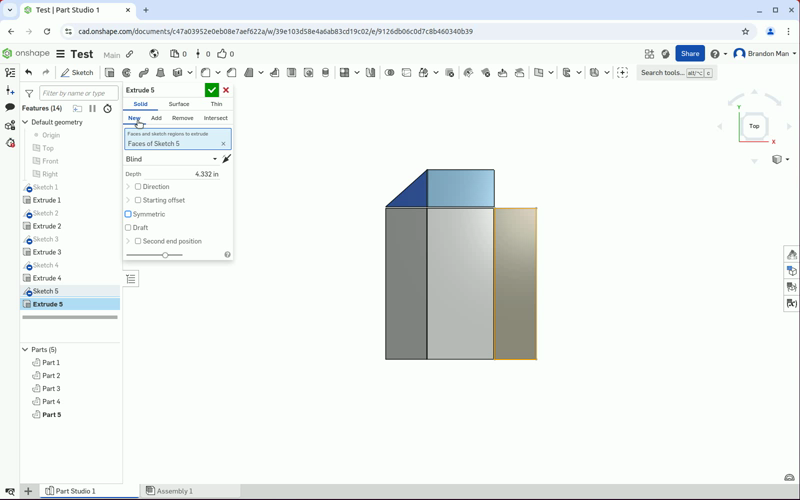
key(space)
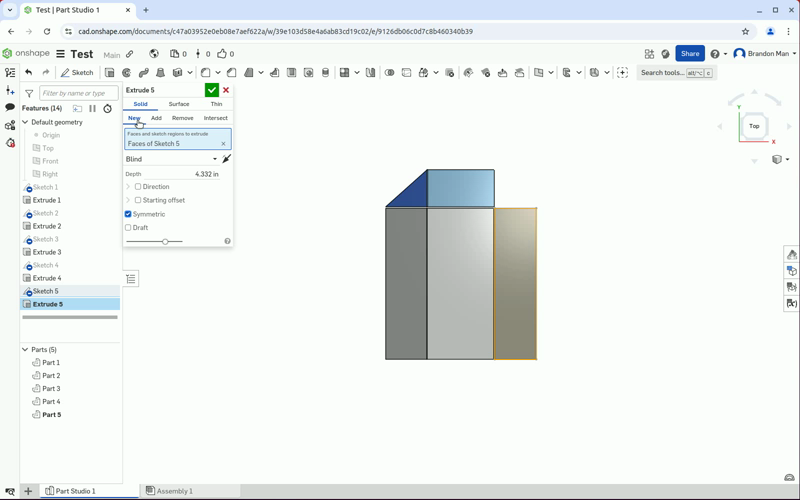
key(enter)
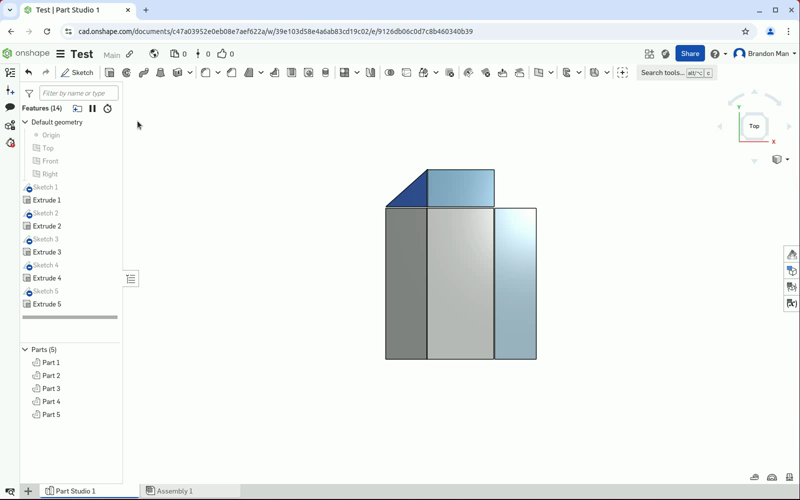
key(shift+h)
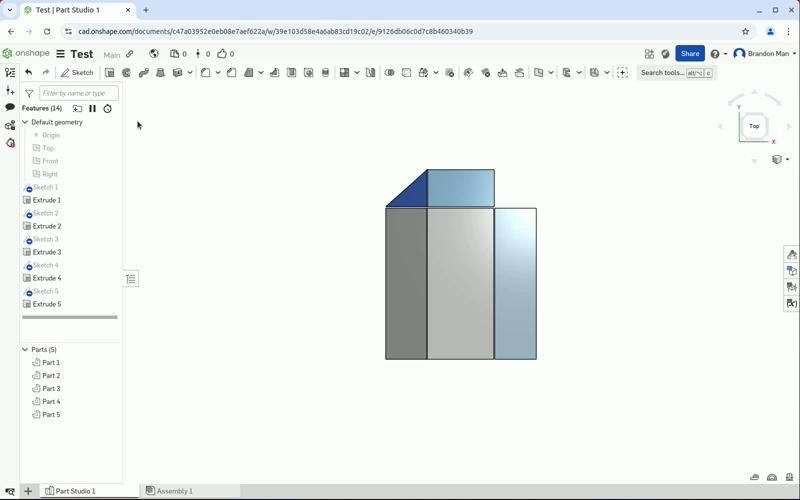
key(shift+h)
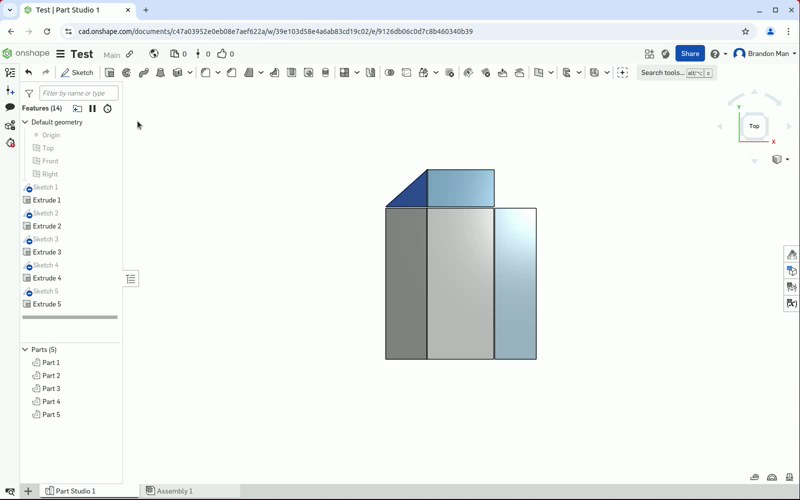
mouse_move(73, 189)
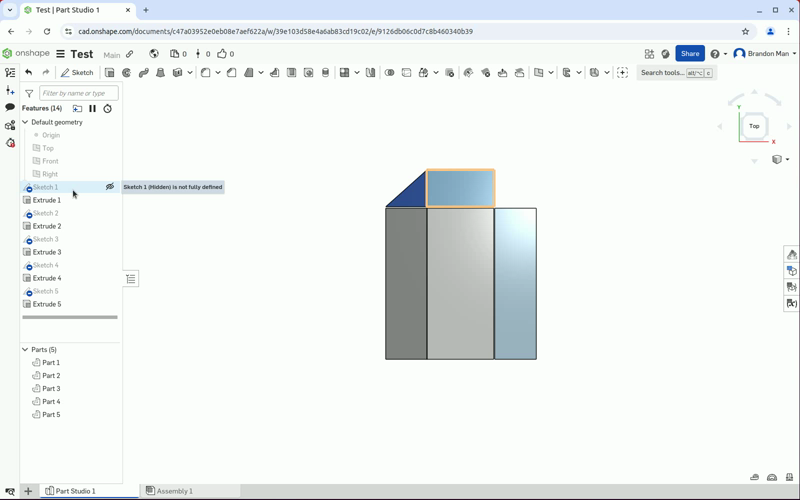
click(73, 189)
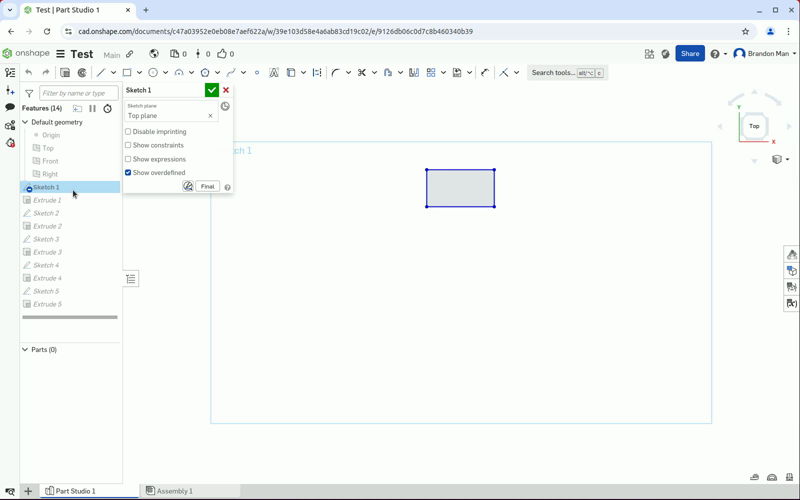
mouse_move(229, 92)
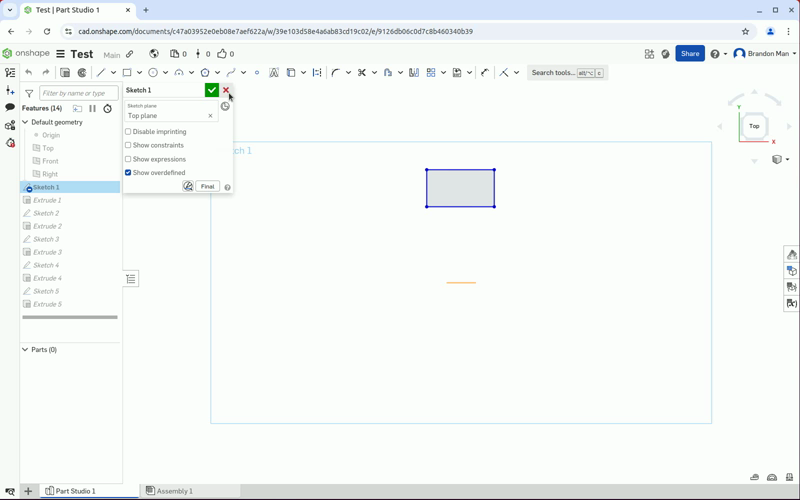
click(229, 92)
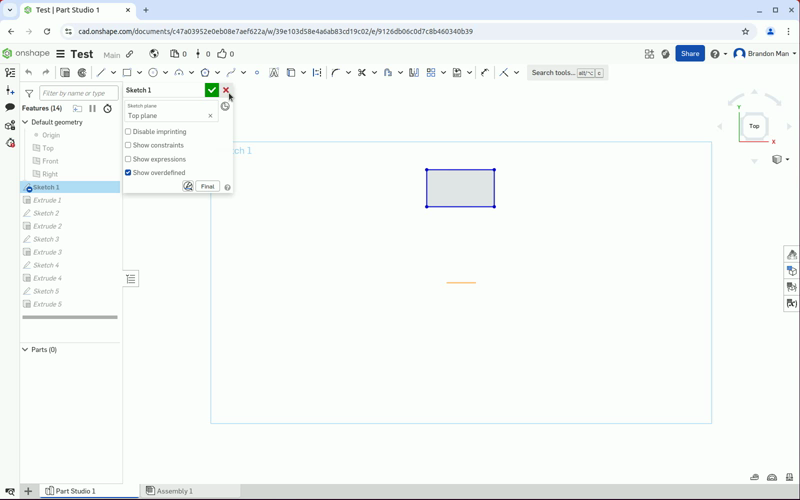
key(shift+s)
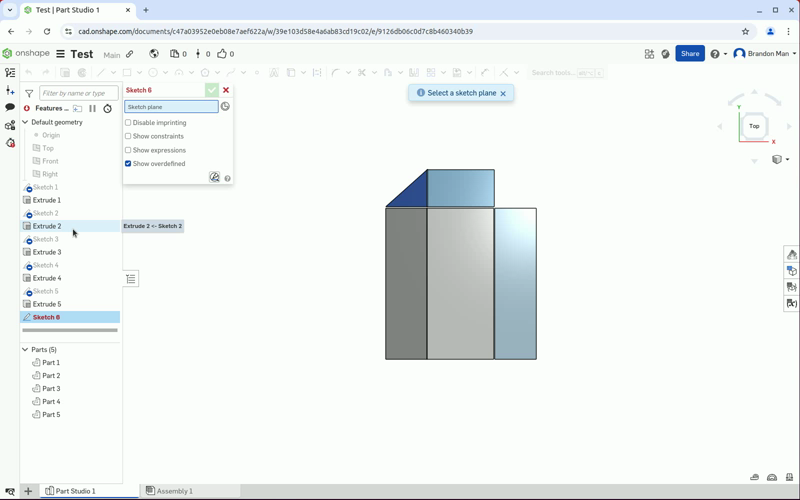
scroll(3)
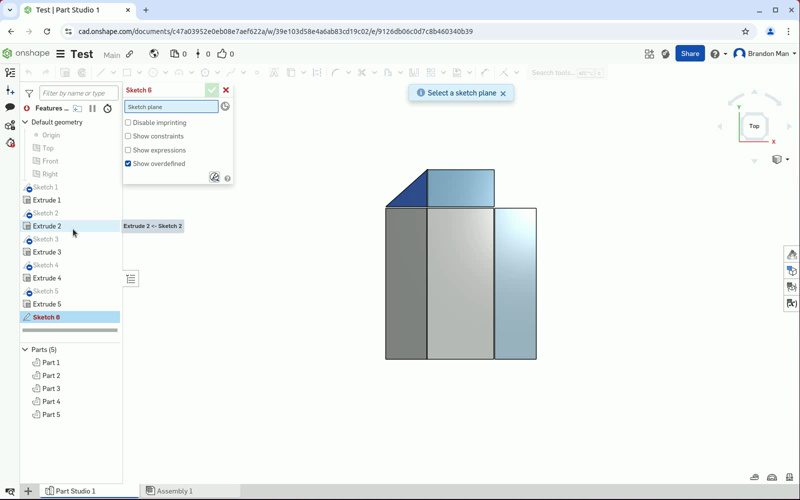
mouse_move(73, 150)
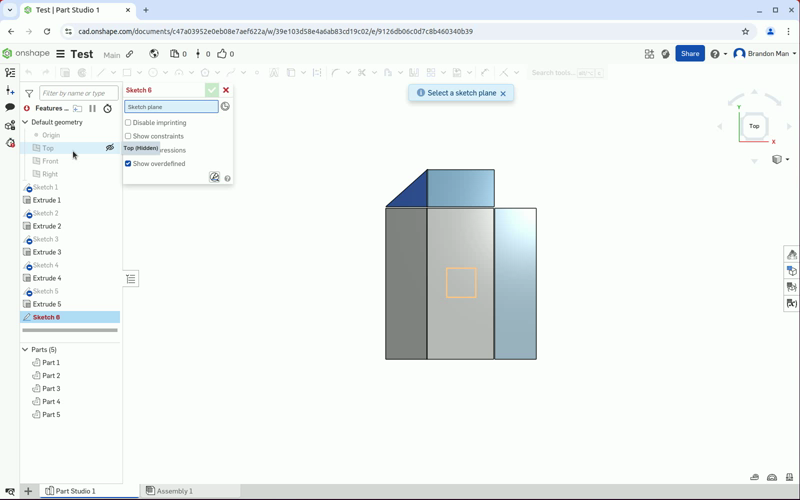
click(73, 150)
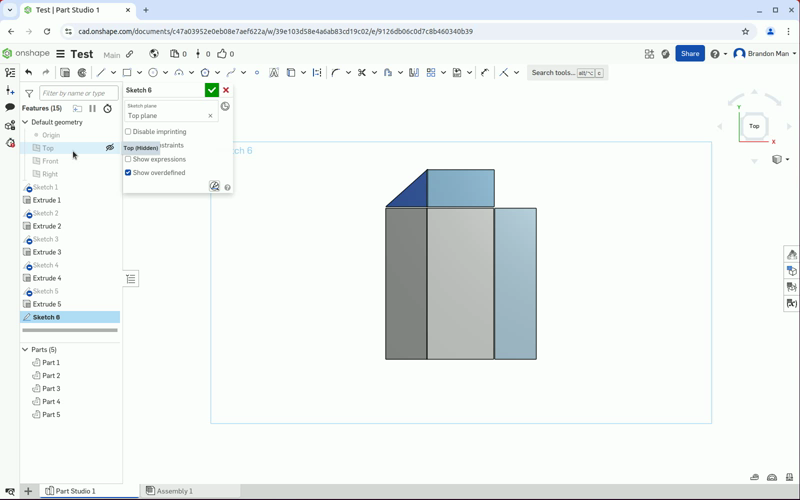
mouse_move(73, 352)
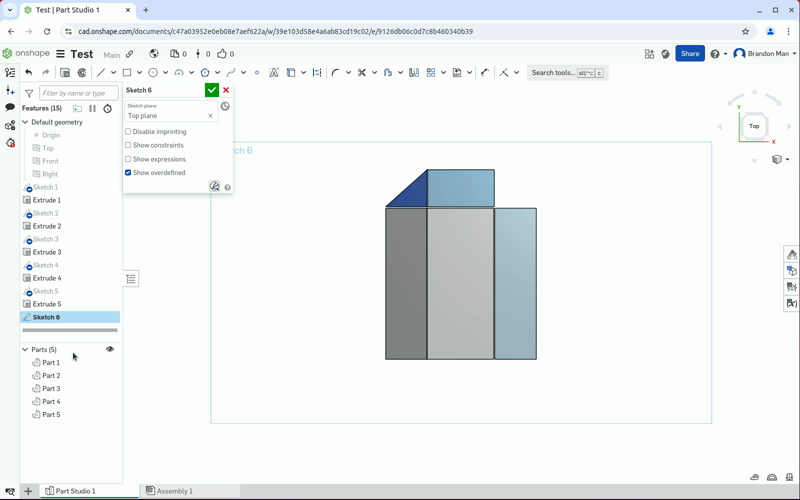
key(y)
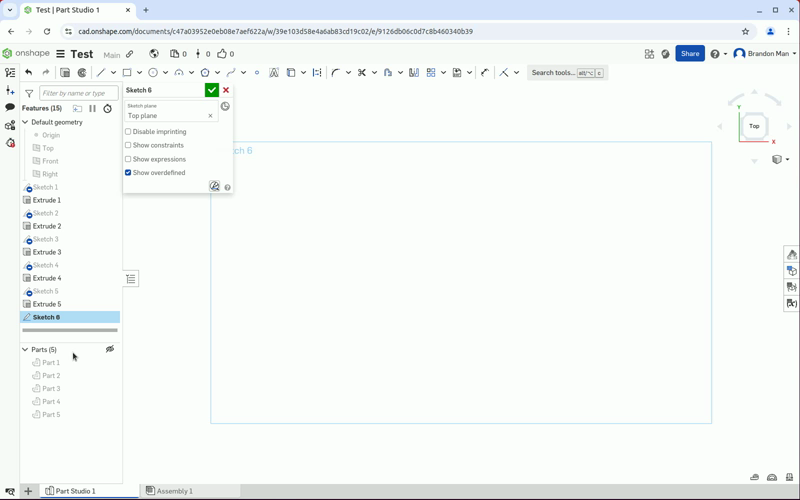
key(l)
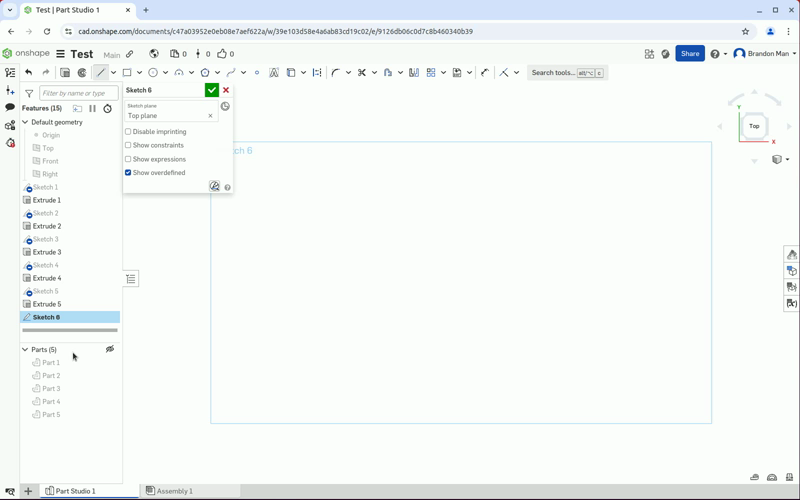
key_down(shift)
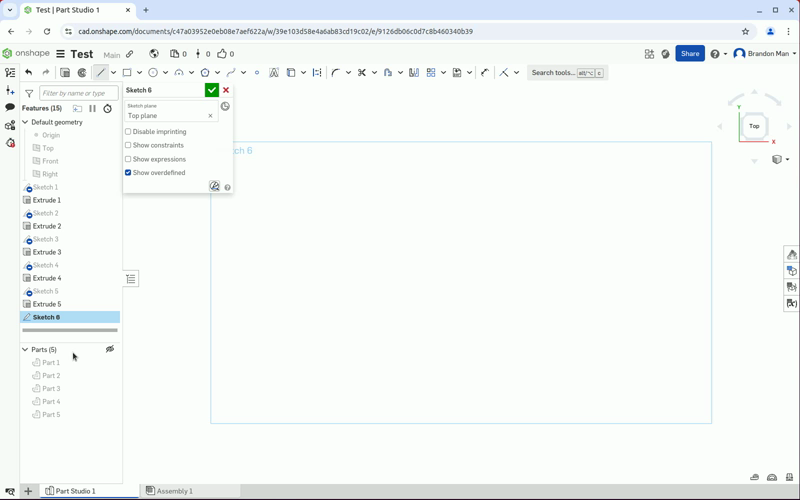
mouse_move(494, 206)
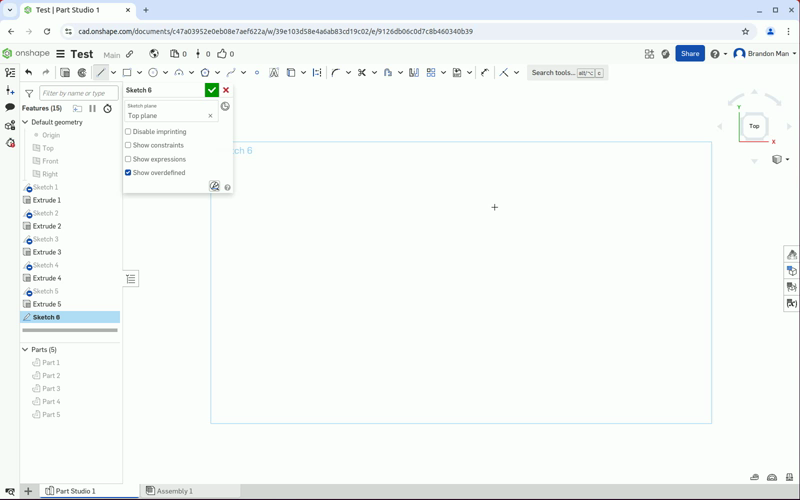
click(494, 206)
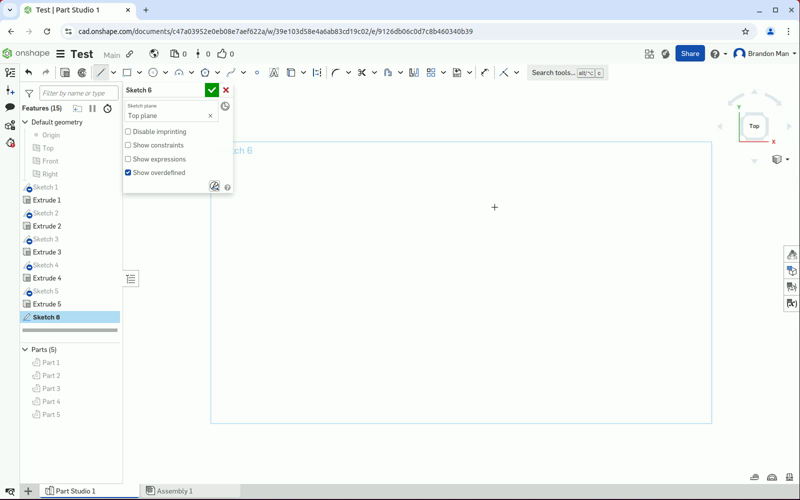
key_up(shift)
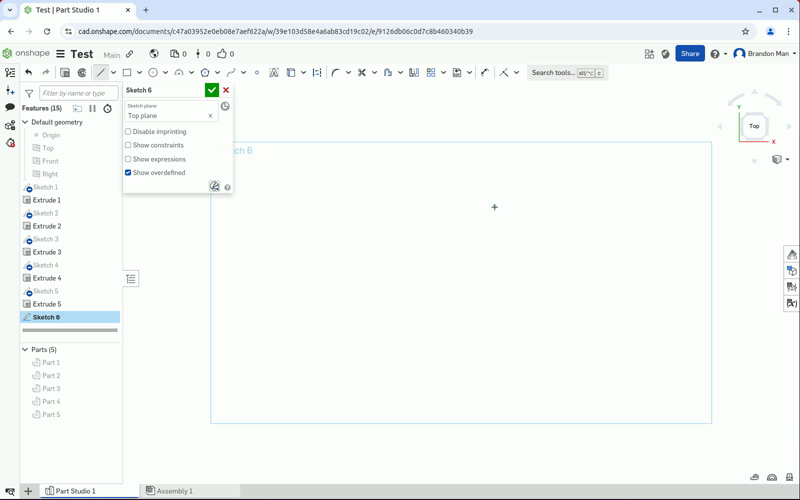
key_down(shift)
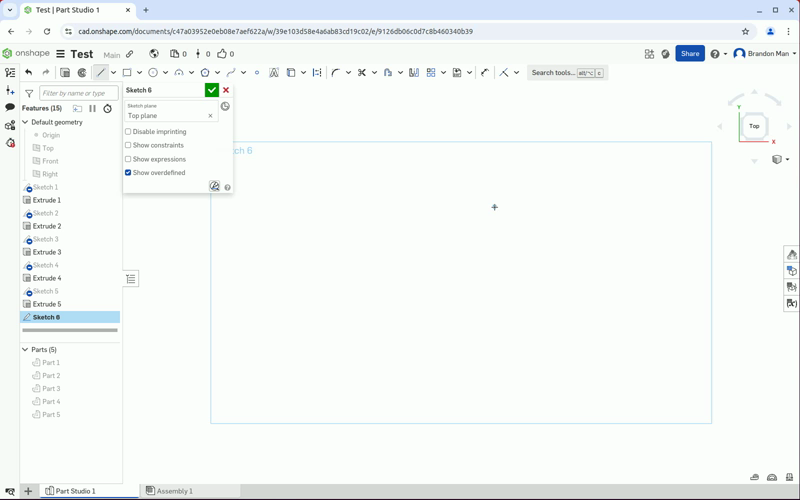
mouse_move(524, 206)
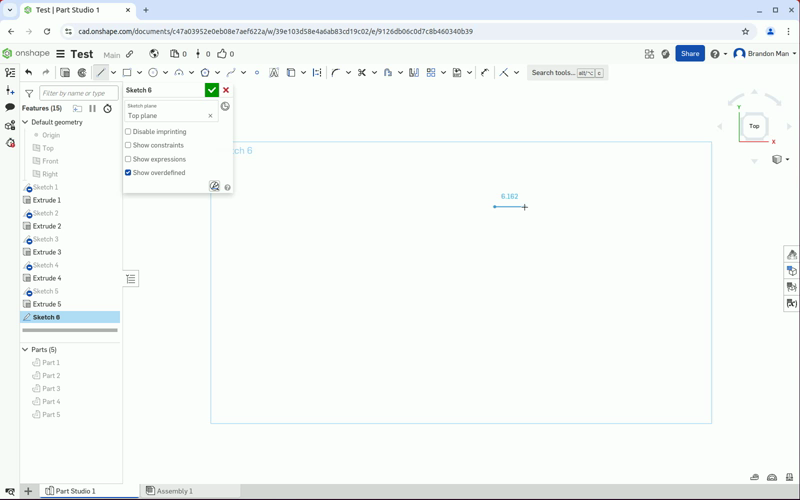
mouse_move(536, 206)
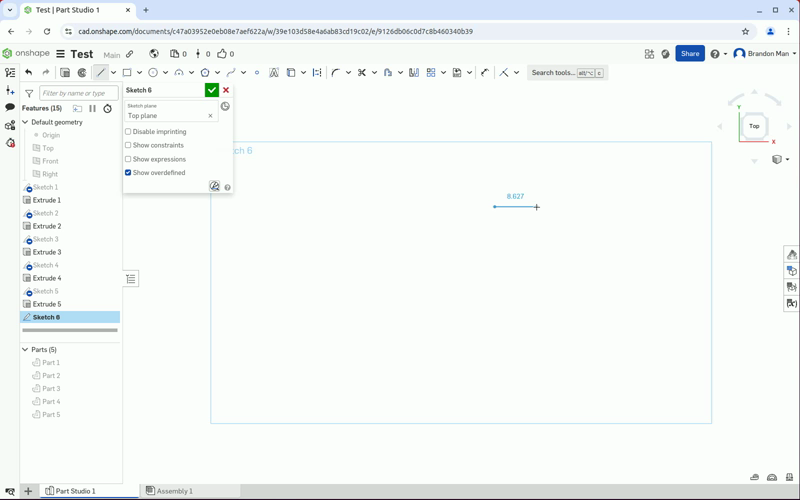
click(536, 206)
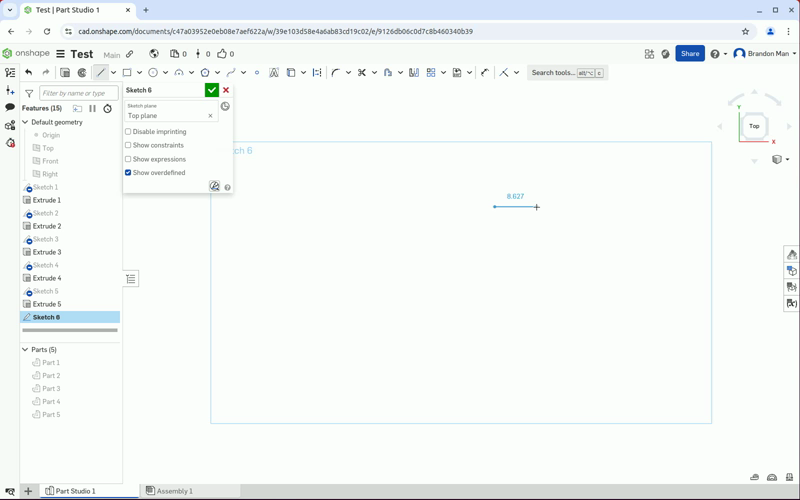
key_up(shift)
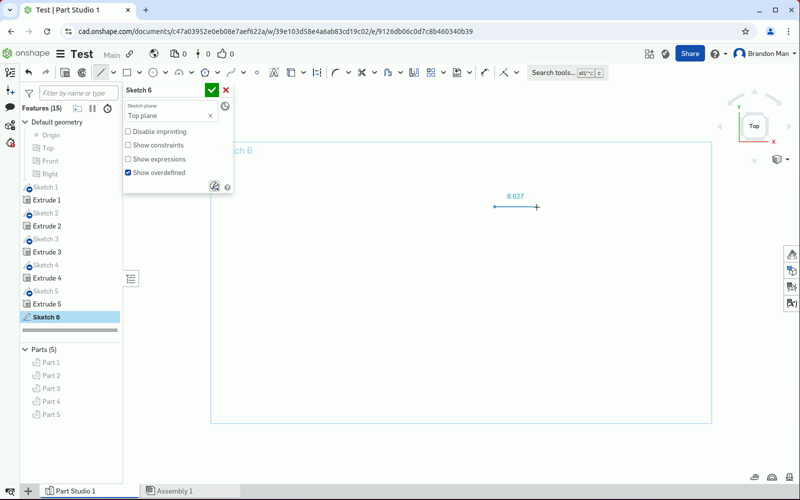
key_down(shift)
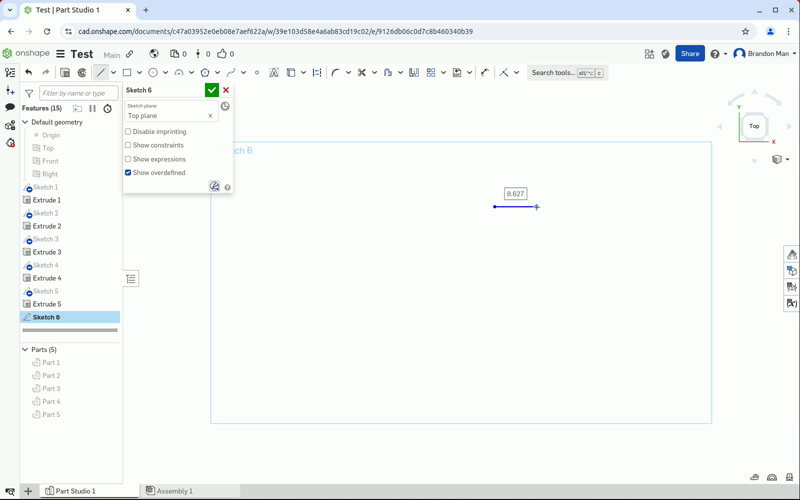
mouse_move(566, 206)
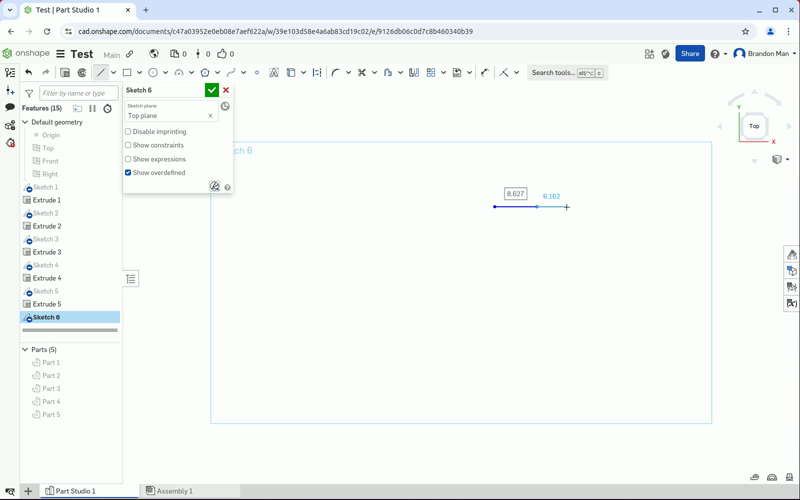
mouse_move(494, 169)
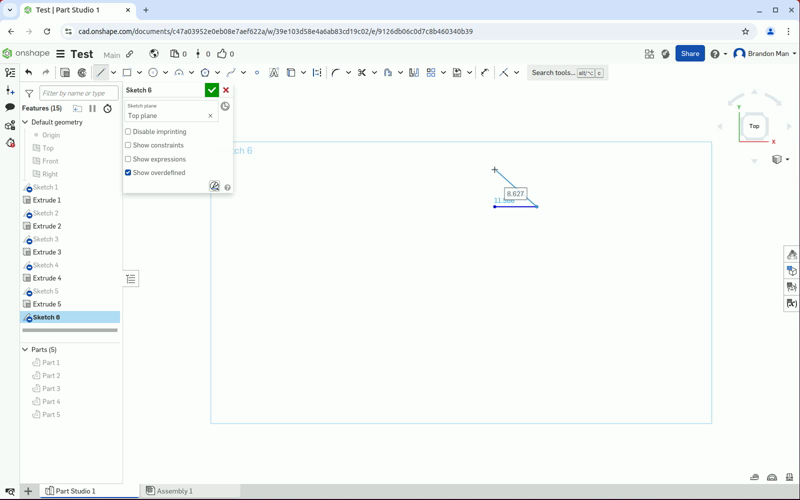
click(494, 169)
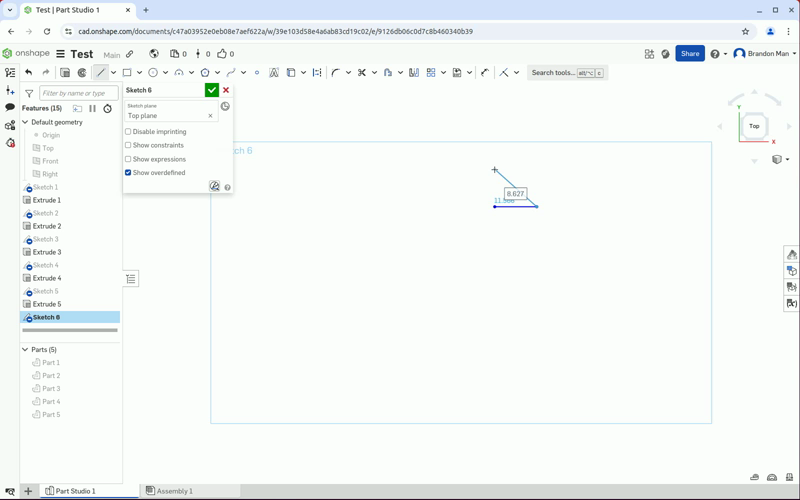
key_up(shift)
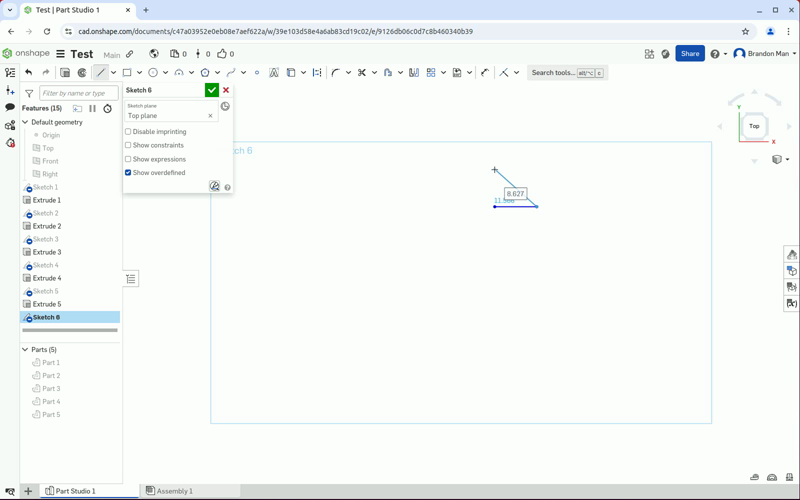
mouse_move(524, 169)
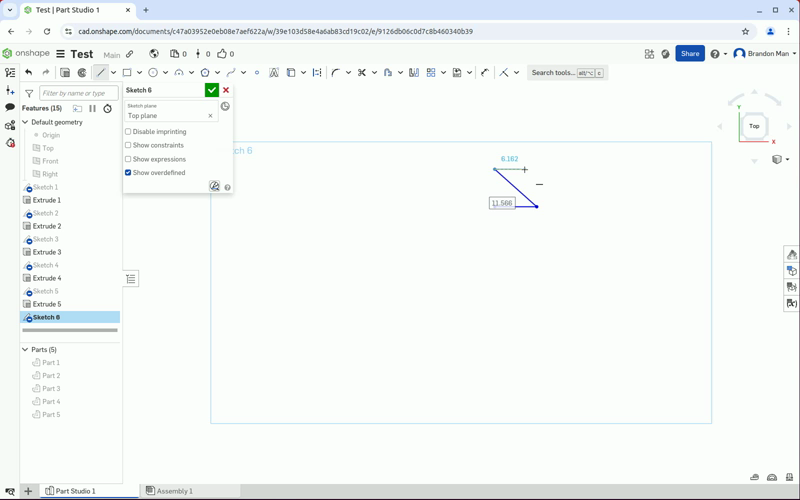
key_down(shift)
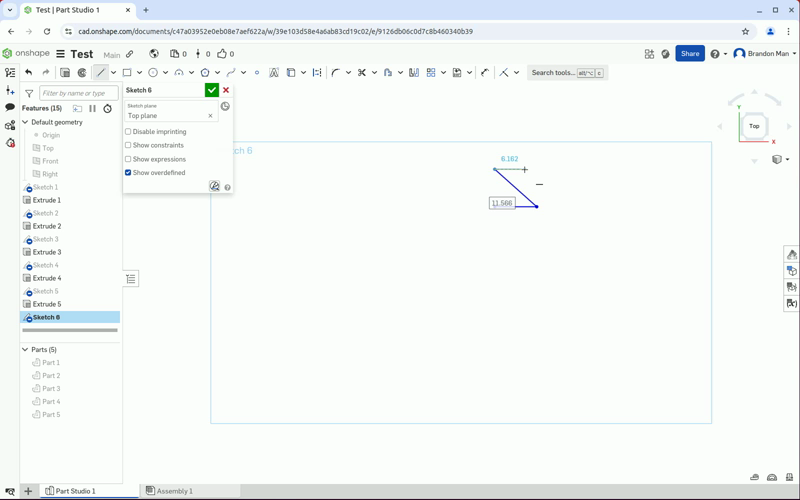
mouse_move(494, 206)
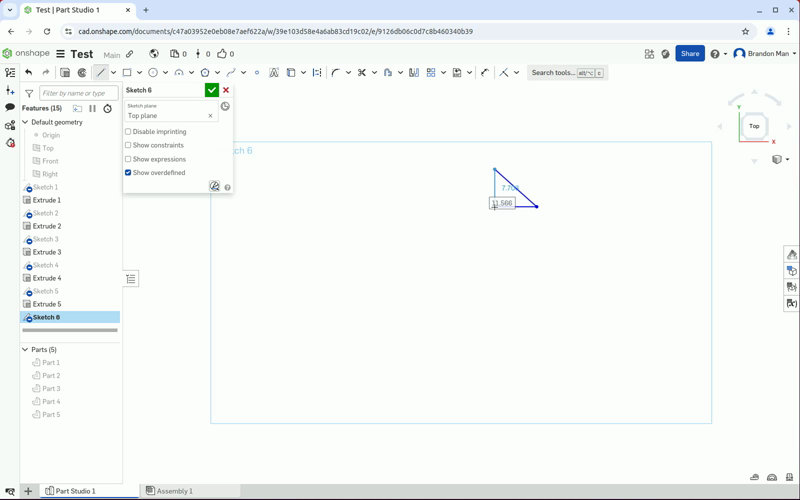
key_up(shift)
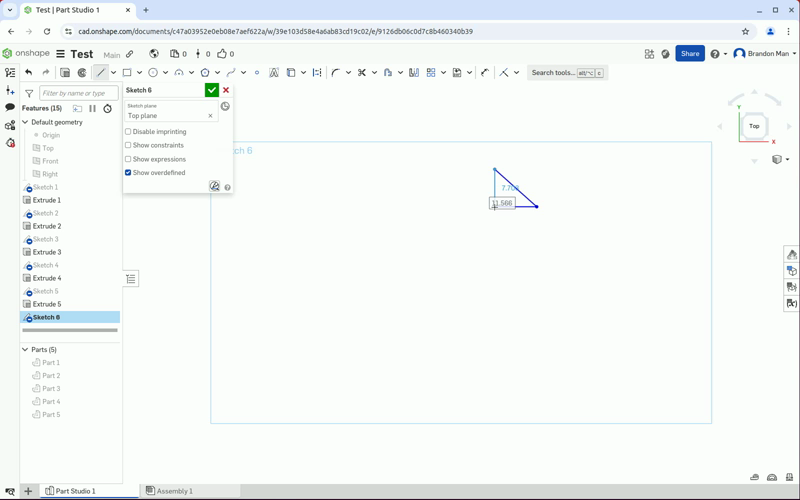
click(494, 206)
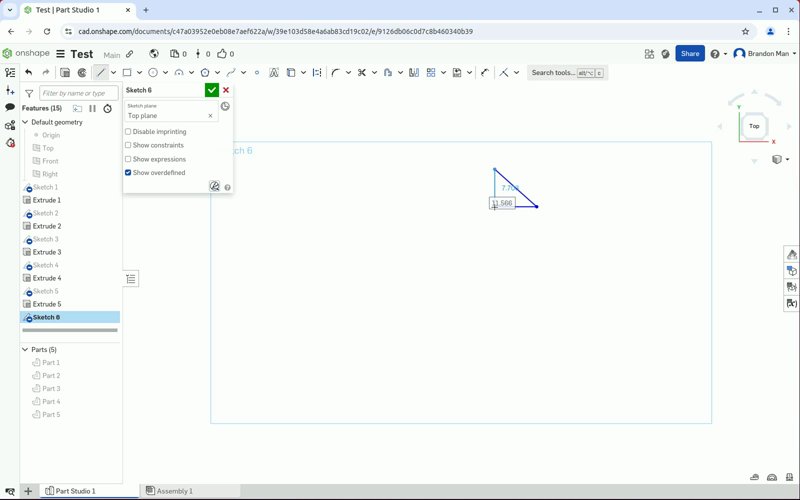
key(esc)
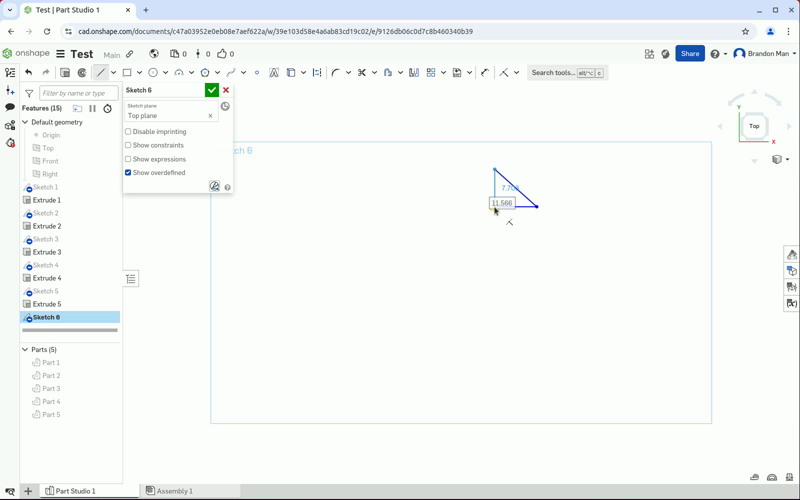
mouse_move(519, 201)
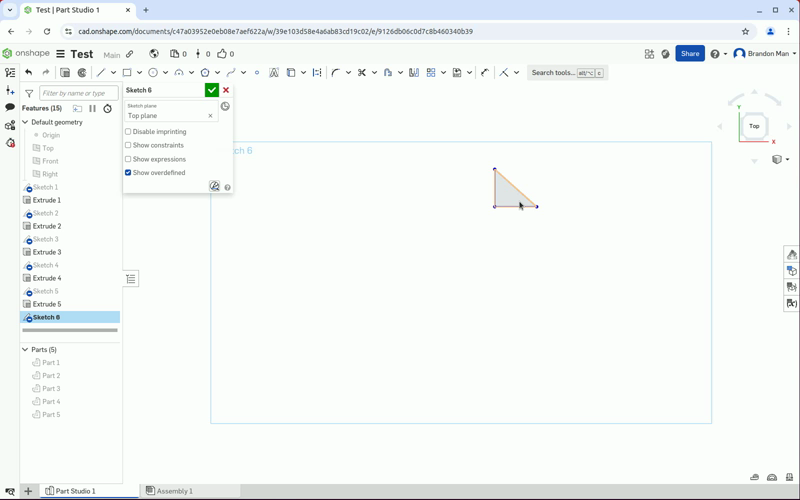
scroll(6)
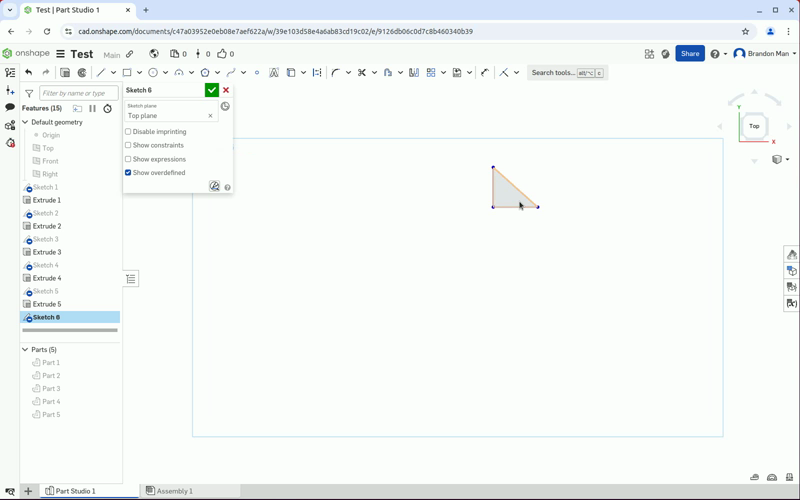
scroll(6)
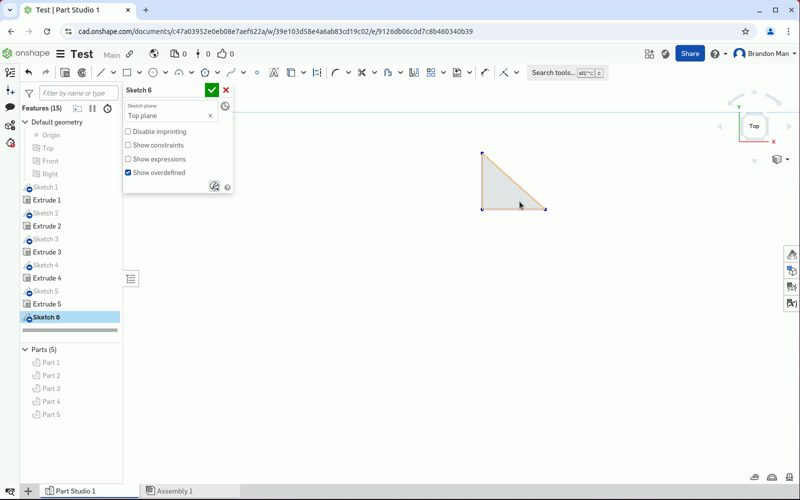
scroll(6)
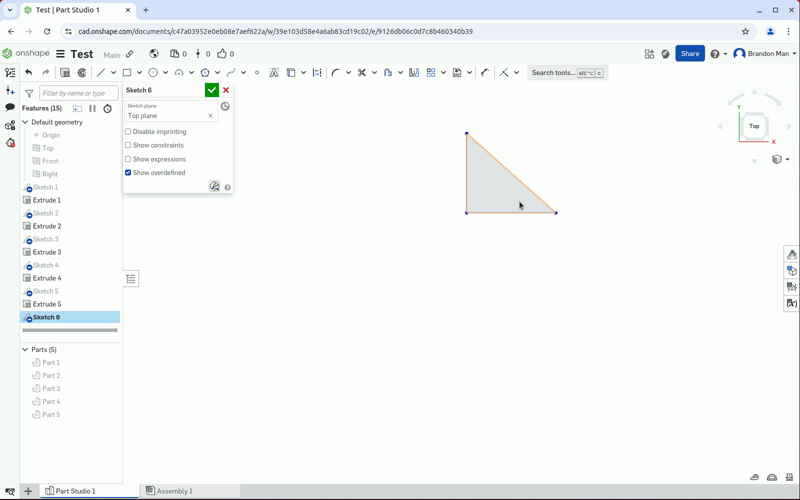
scroll(6)
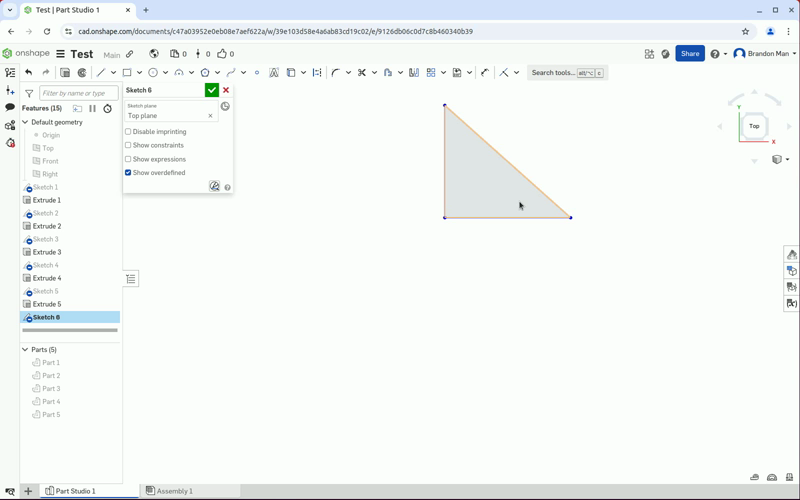
scroll(6)
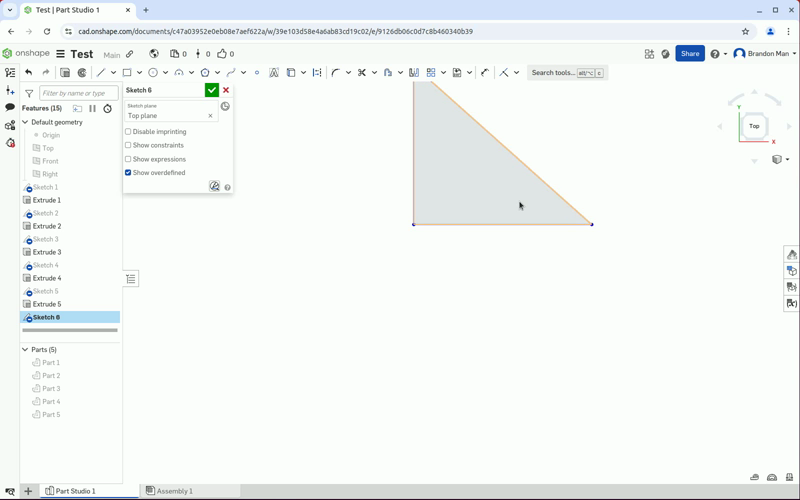
scroll(6)
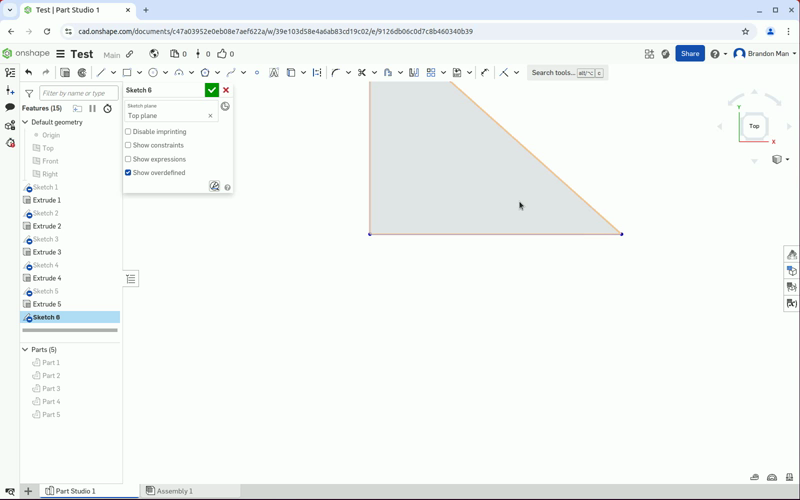
scroll(6)
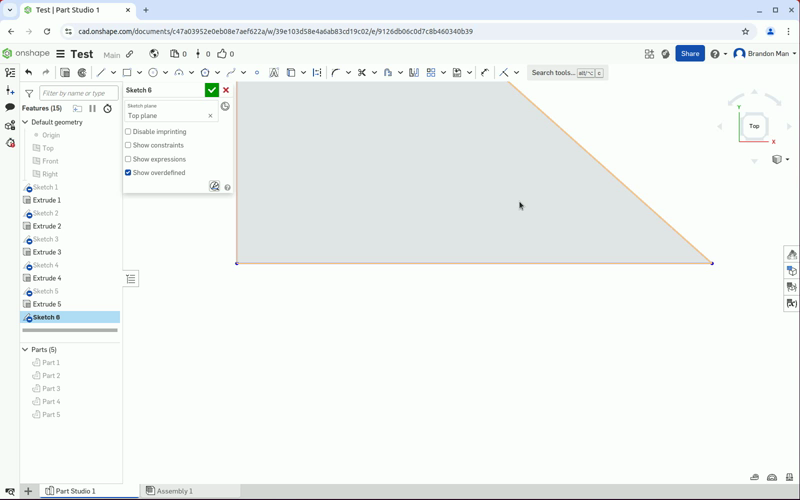
click(519, 201)
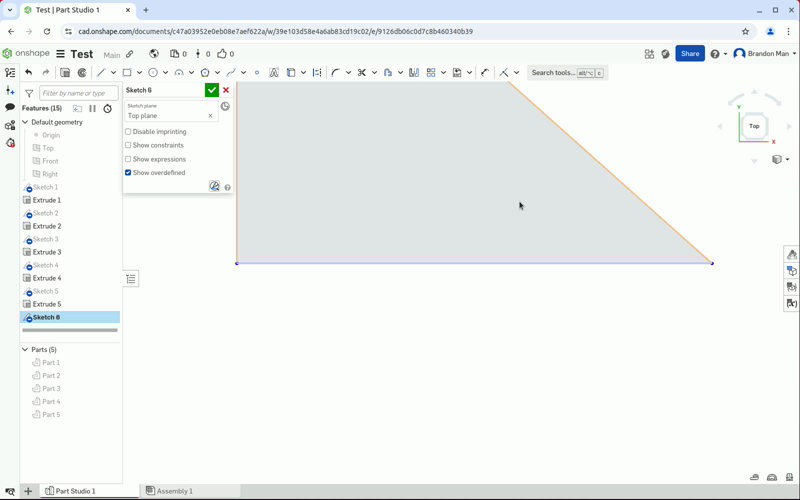
scroll(-6)
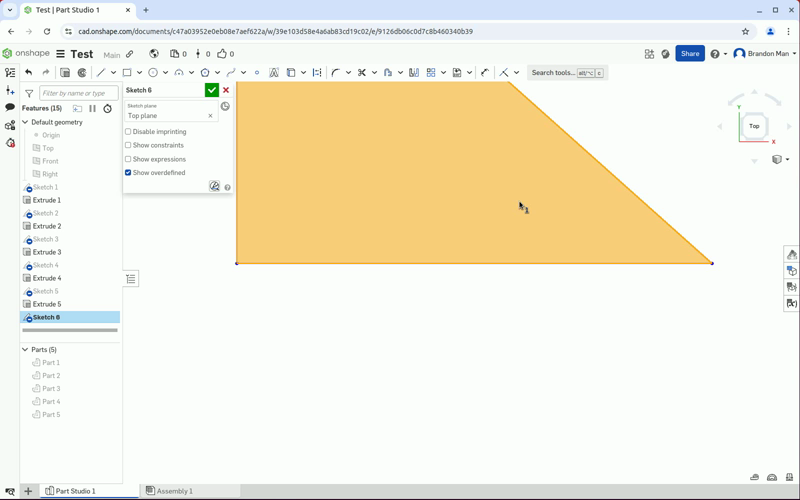
scroll(-6)
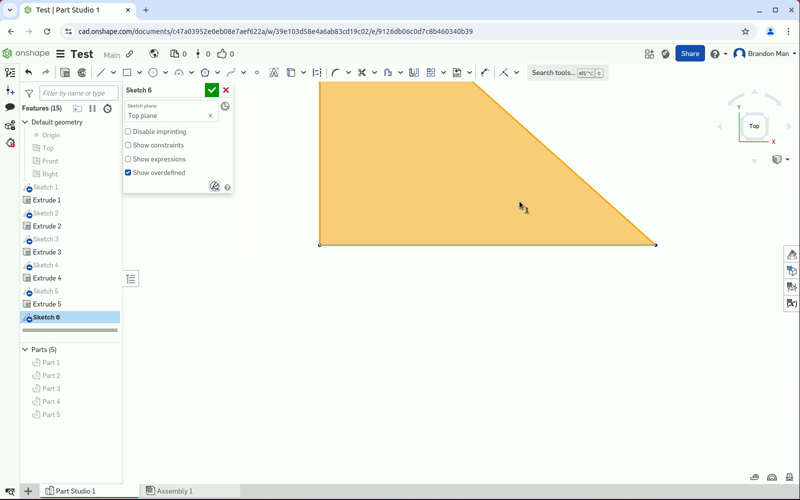
scroll(-6)
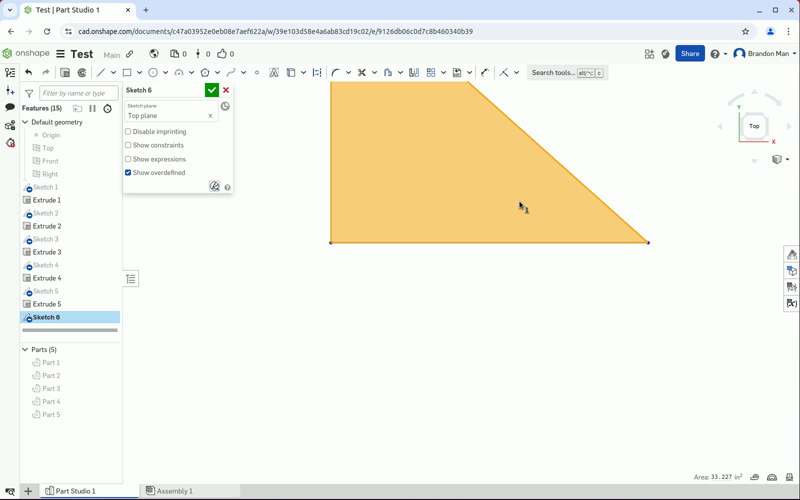
scroll(-6)
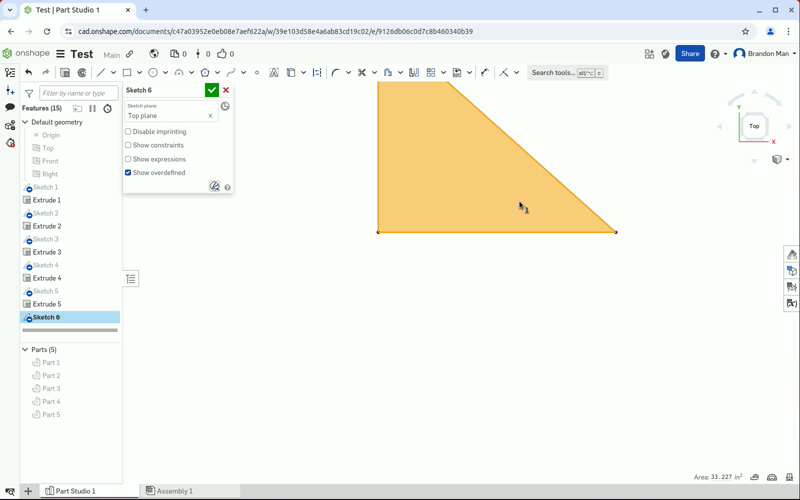
scroll(-6)
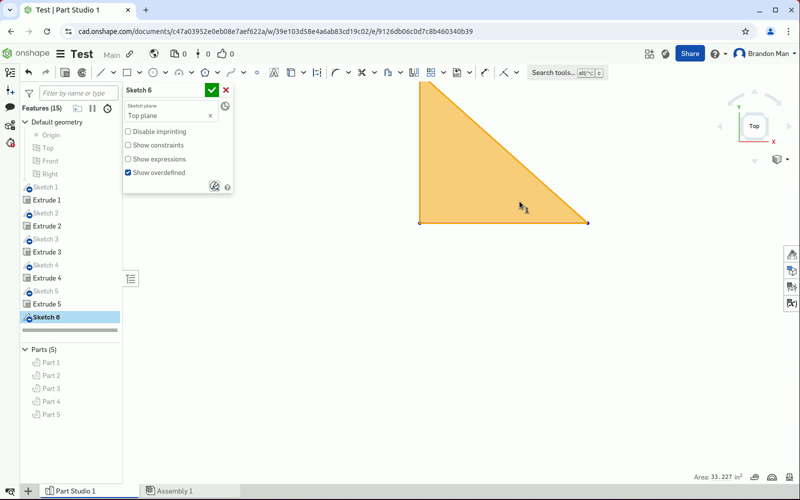
scroll(-6)
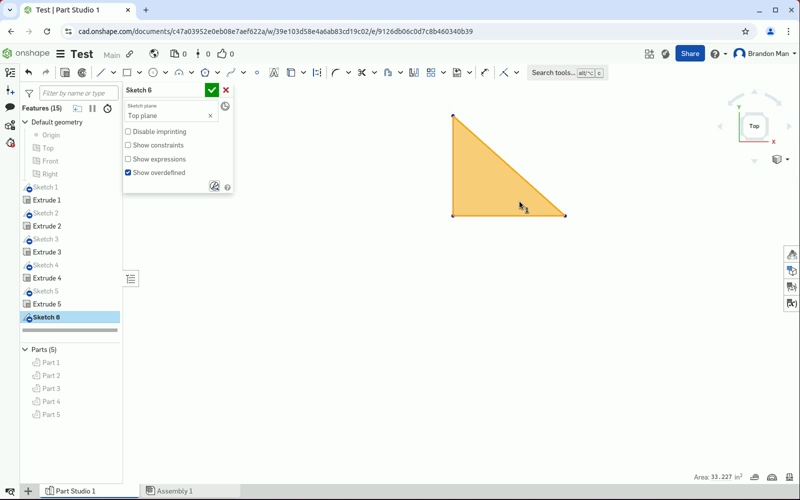
scroll(-6)
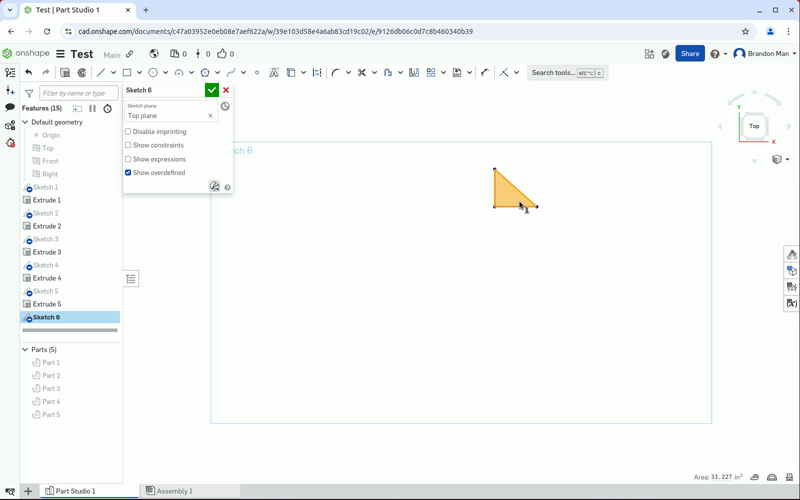
mouse_move(73, 352)
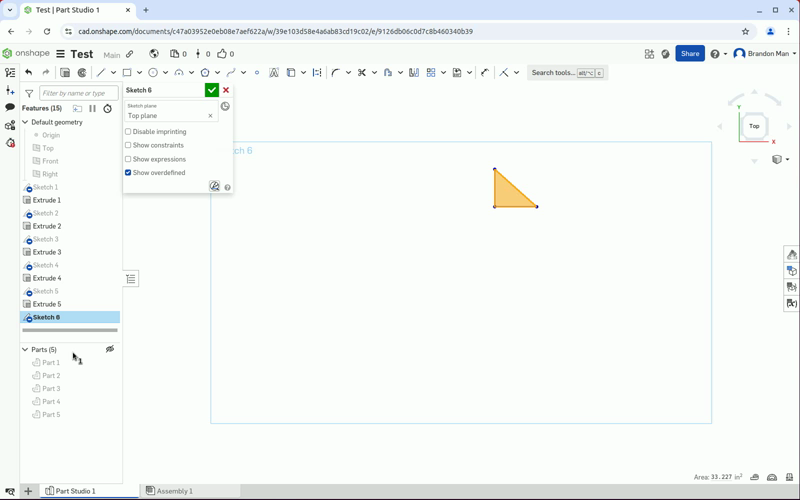
key(shift+y)
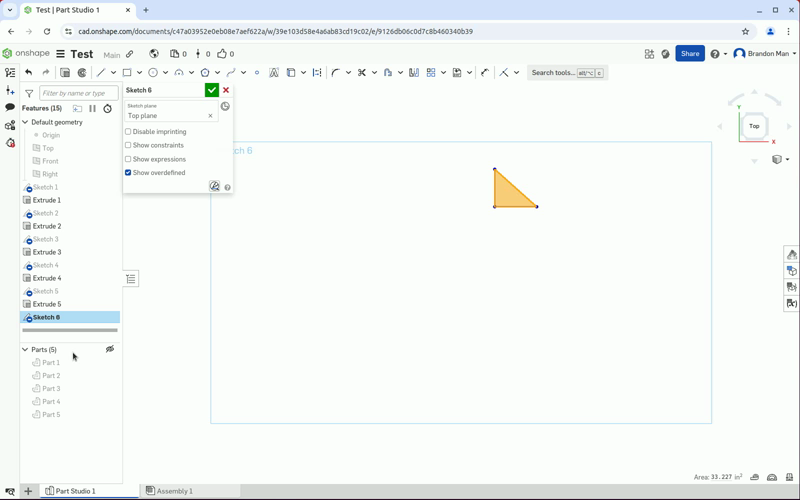
key(shift+e)
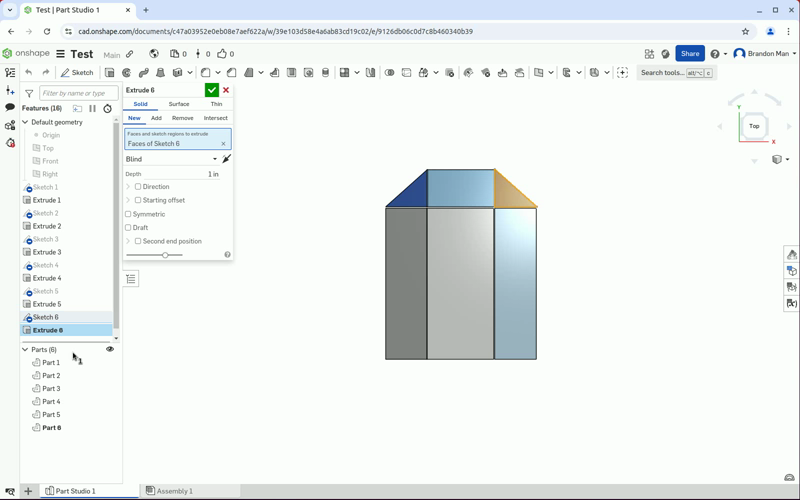
mouse_move(143, 106)
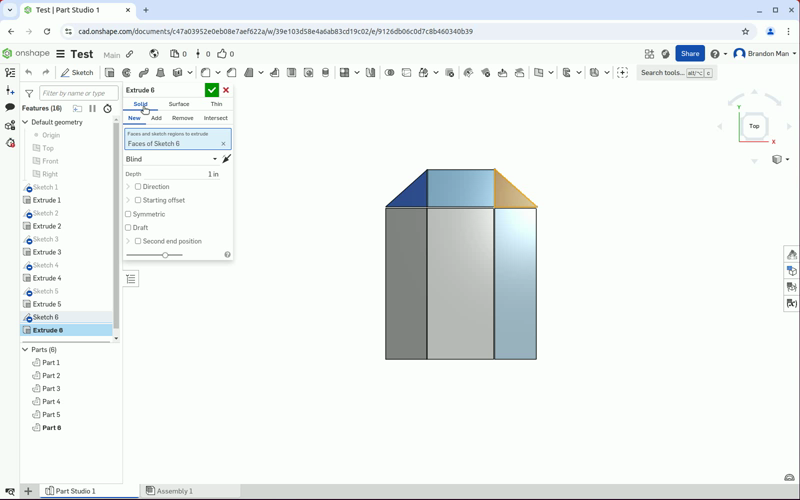
click(143, 106)
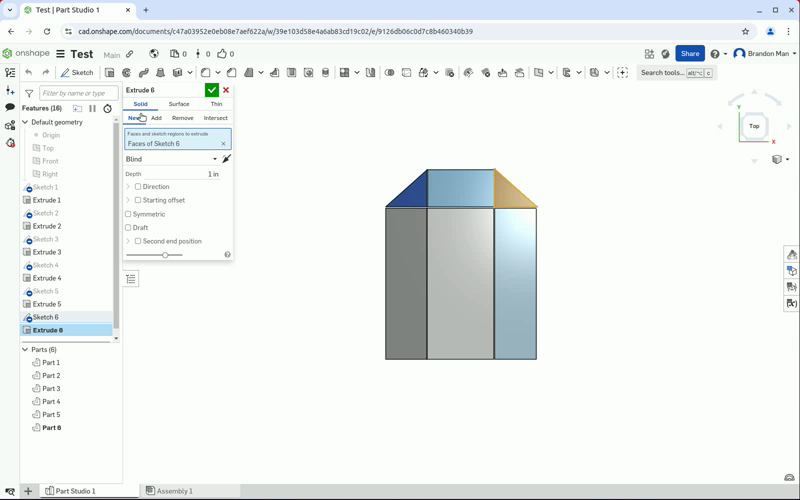
mouse_move(137, 120)
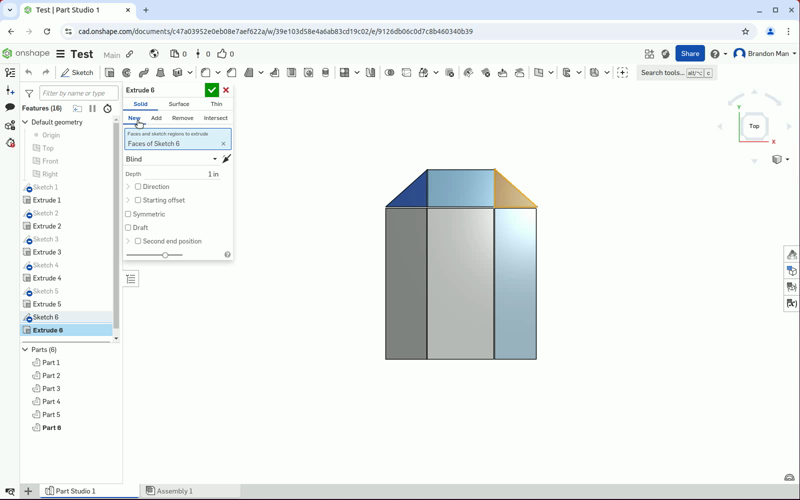
click(137, 120)
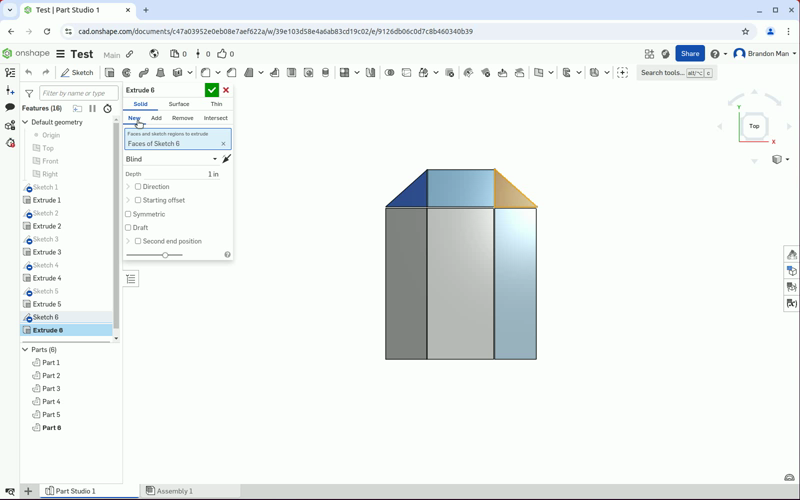
key(tab, 4)
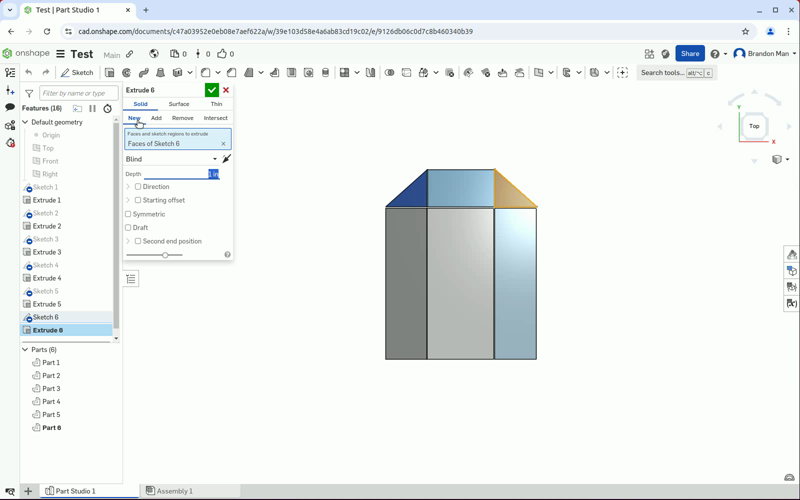
text(4.332)
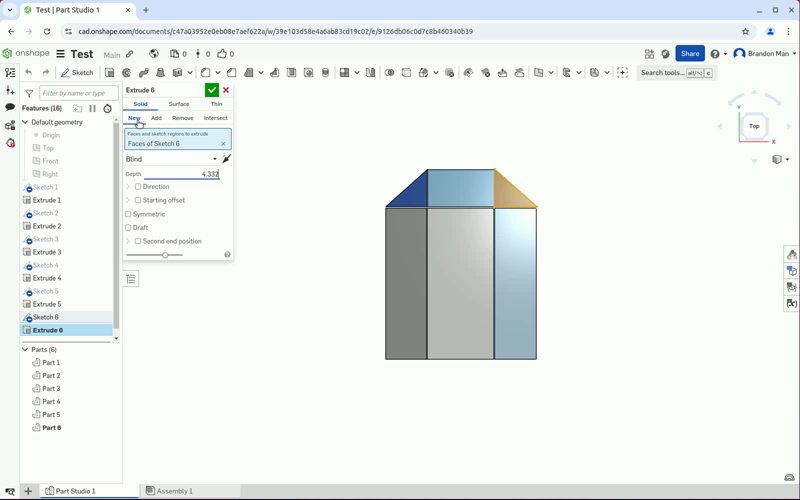
key(tab, 3)
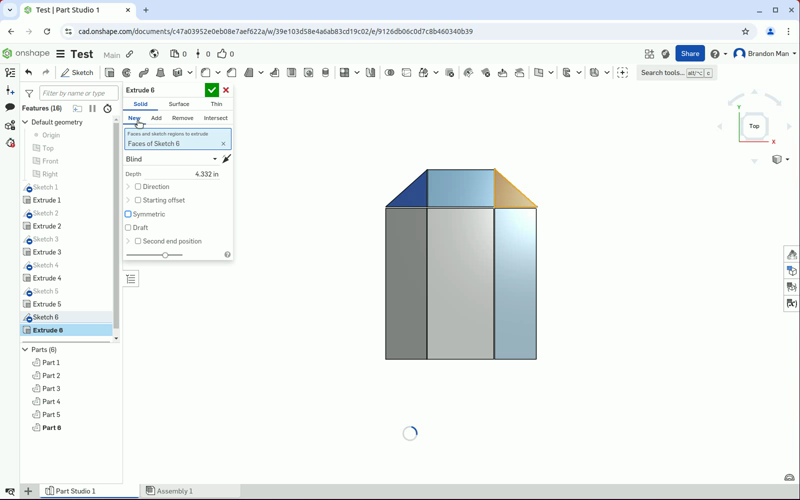
key(space)
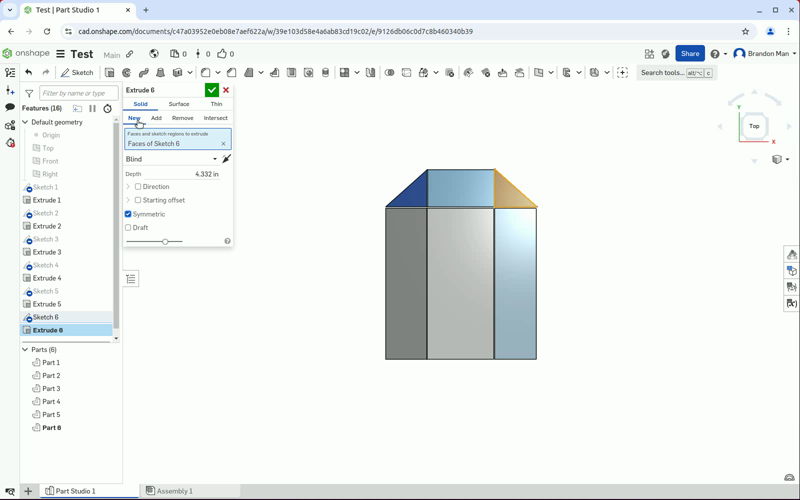
key(enter)
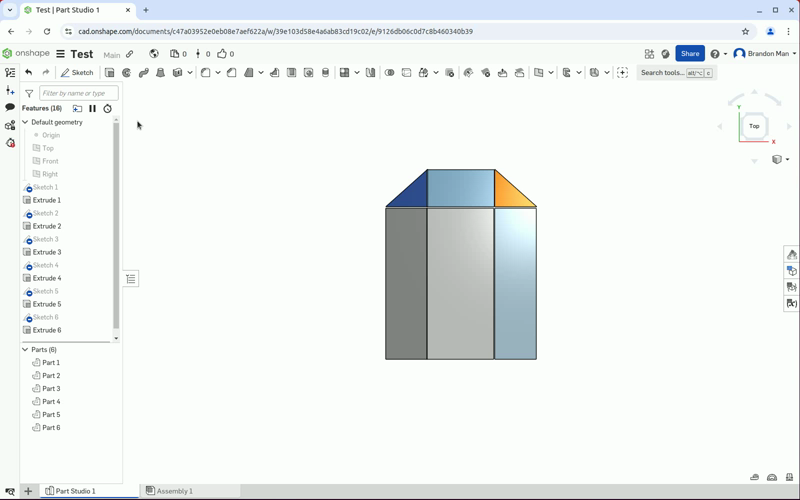
key(shift+h)
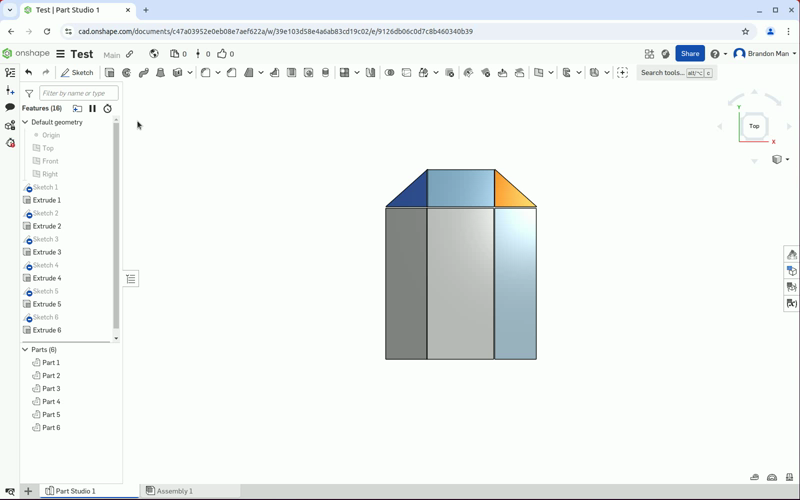
key(shift+h)
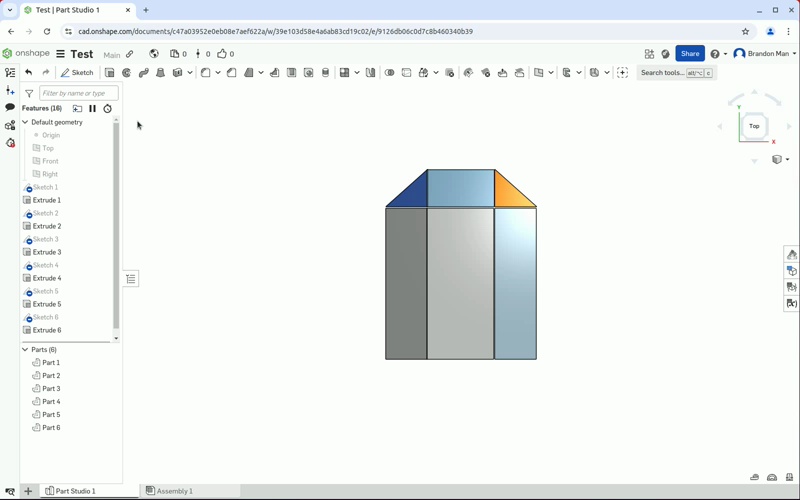
mouse_move(69, 189)
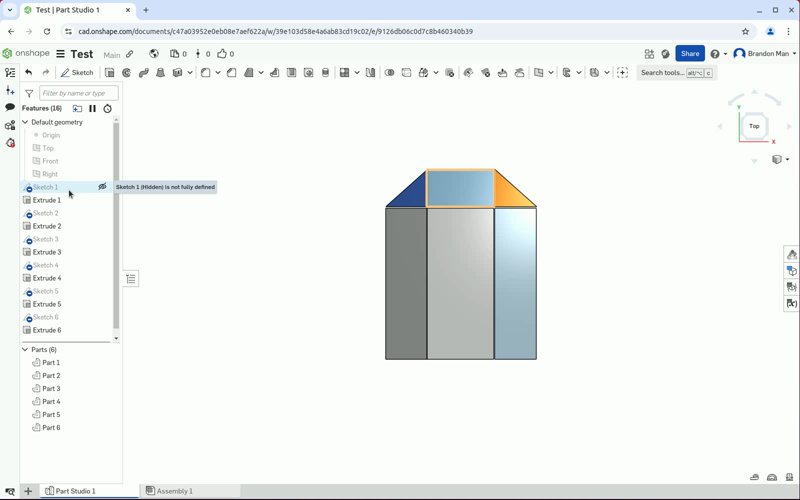
click(69, 189)
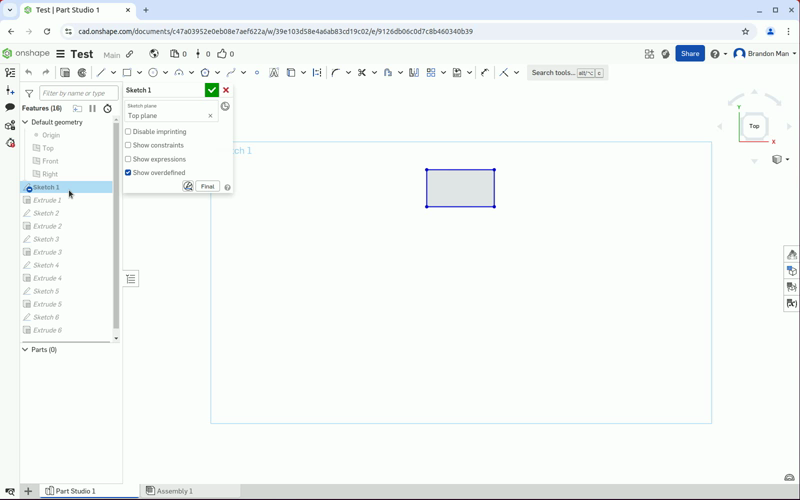
mouse_move(229, 92)
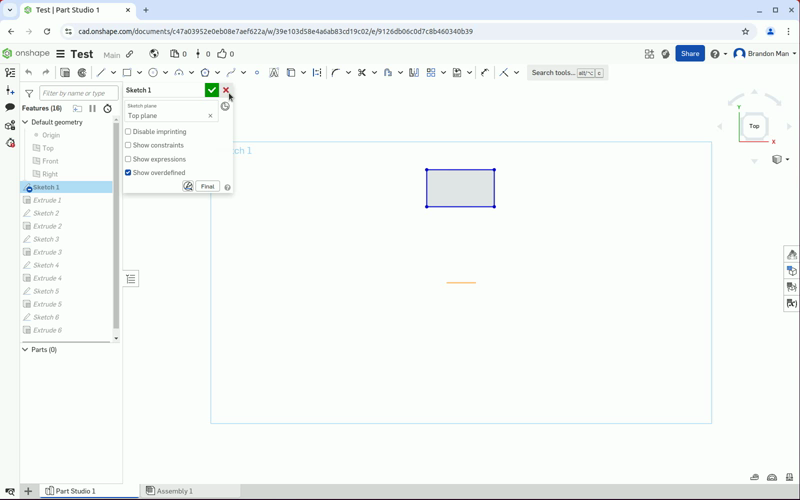
click(229, 92)
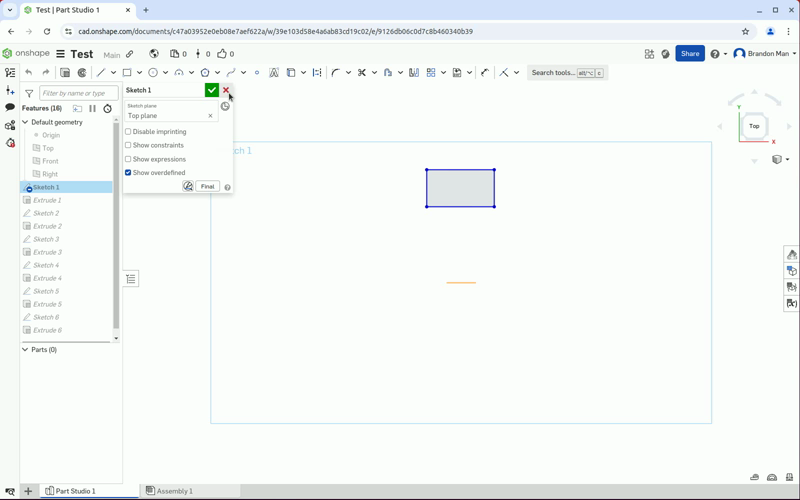
key(shift+s)
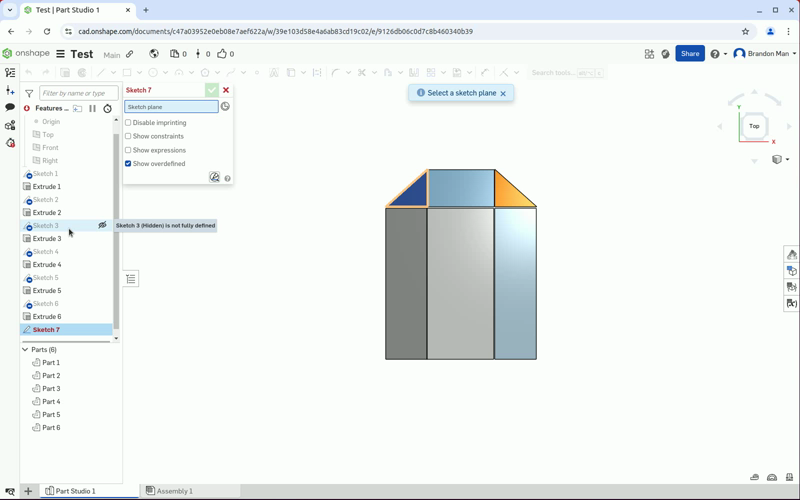
scroll(3)
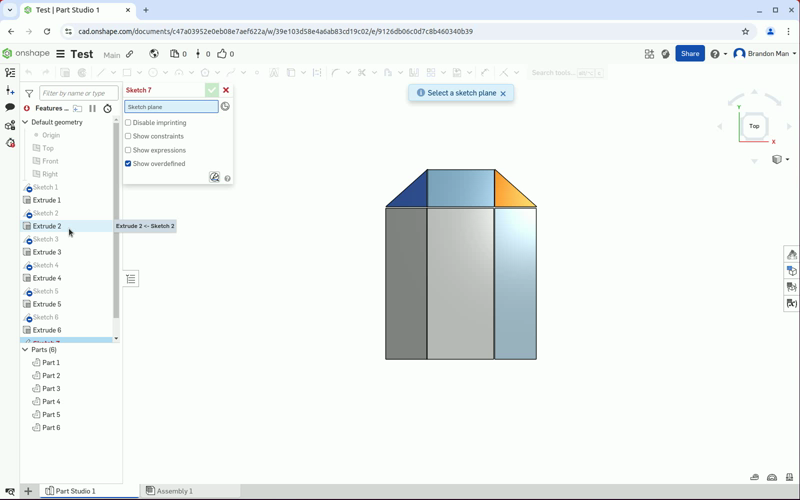
mouse_move(69, 150)
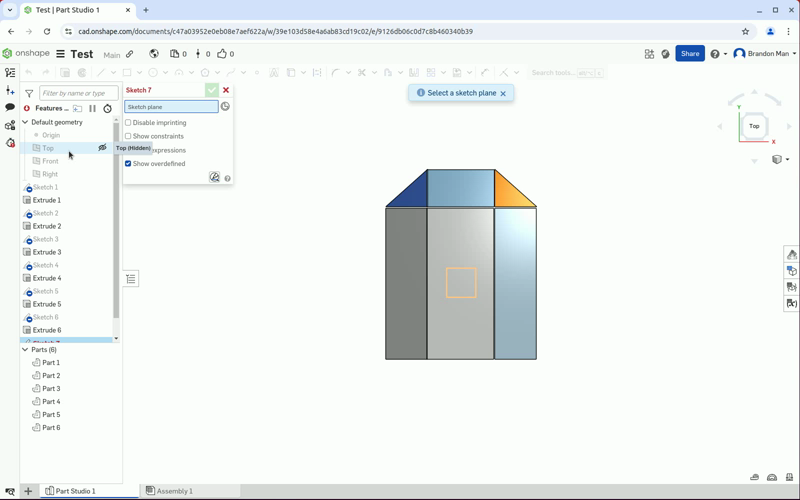
click(69, 150)
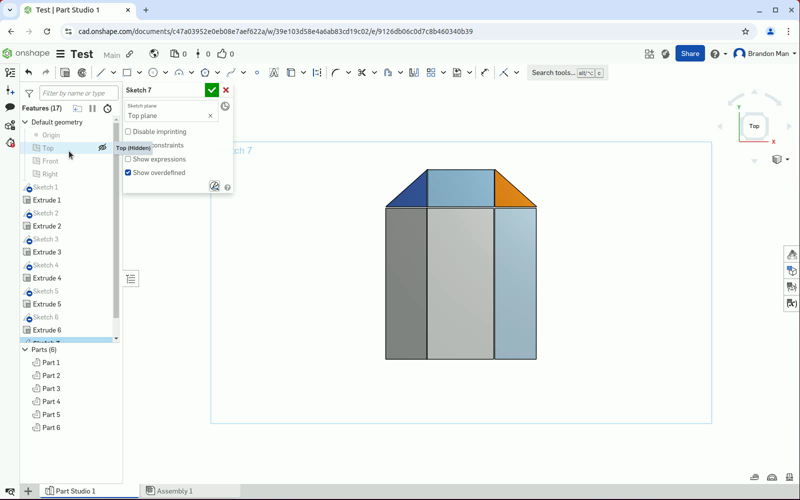
mouse_move(73, 352)
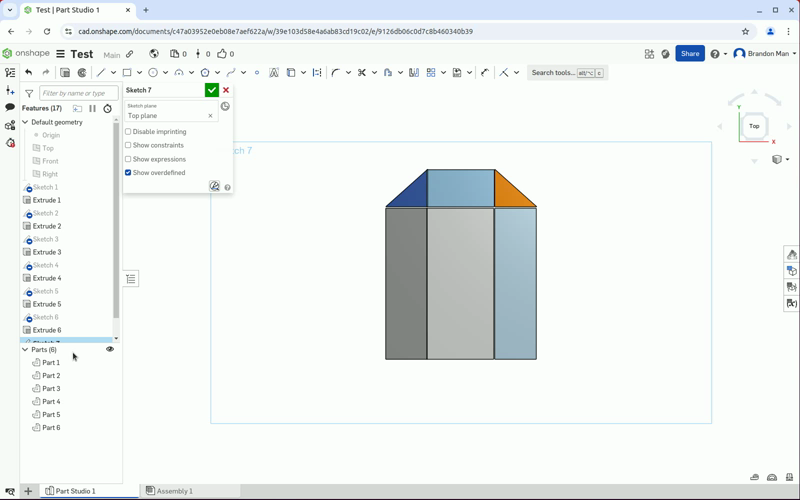
key(y)
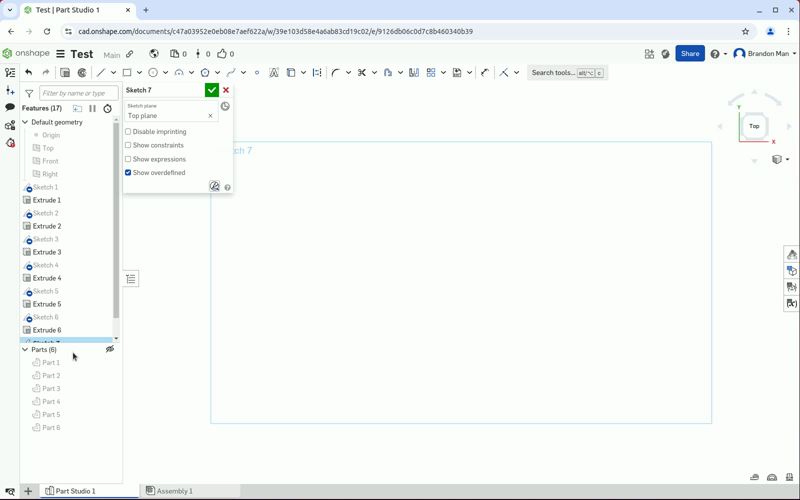
key(l)
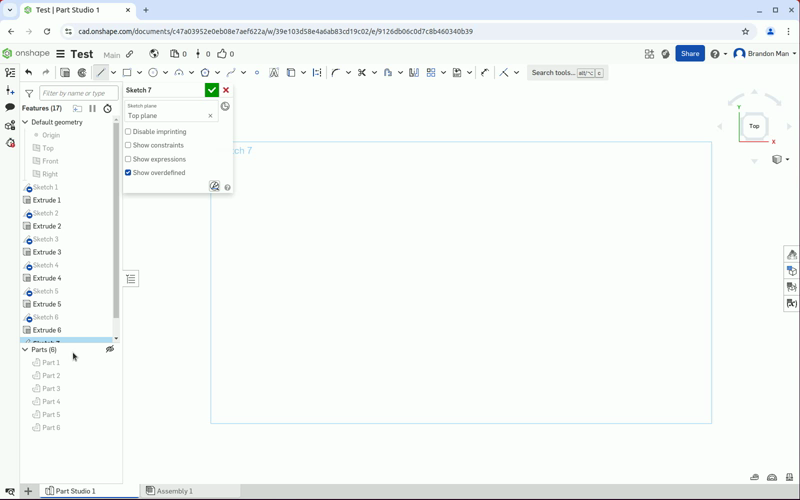
key_down(shift)
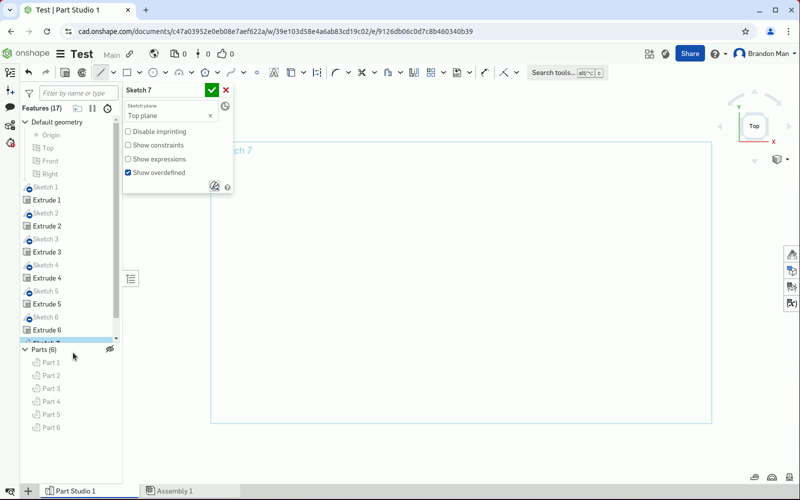
mouse_move(494, 395)
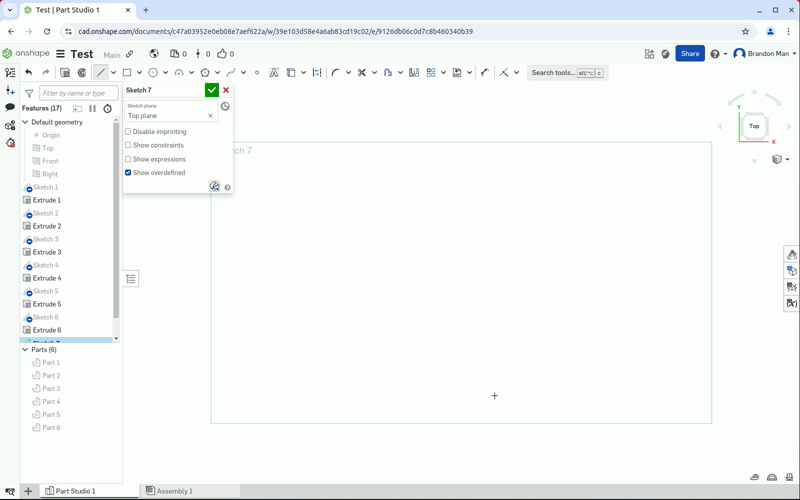
click(494, 395)
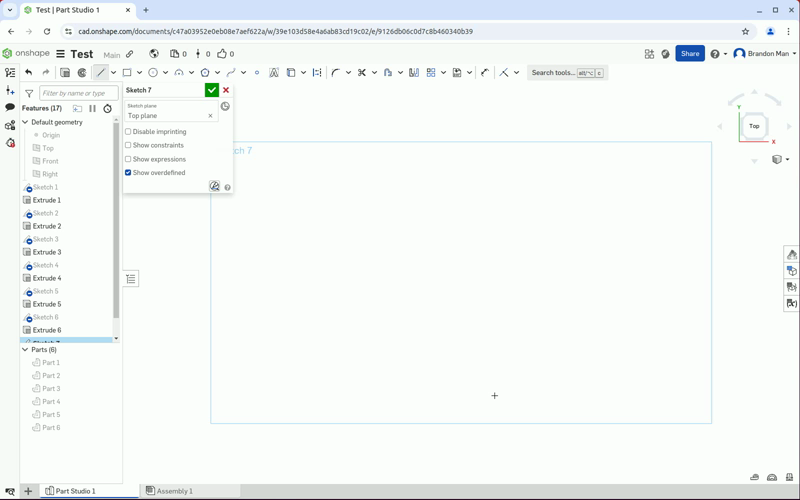
key_up(shift)
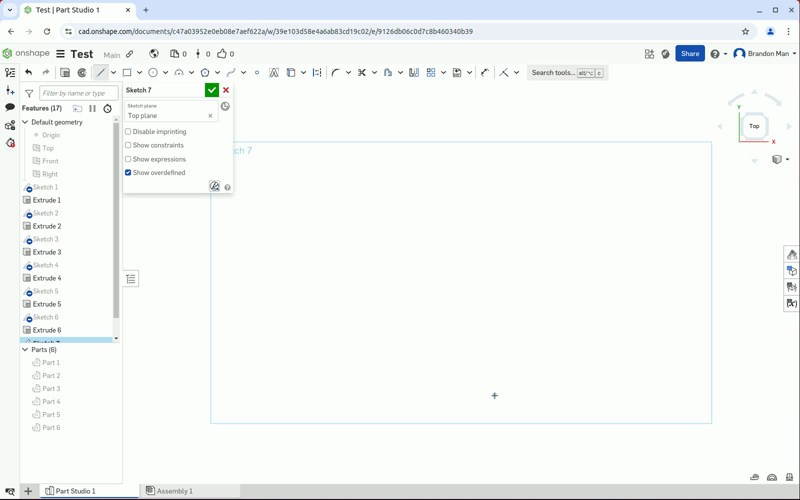
key_down(shift)
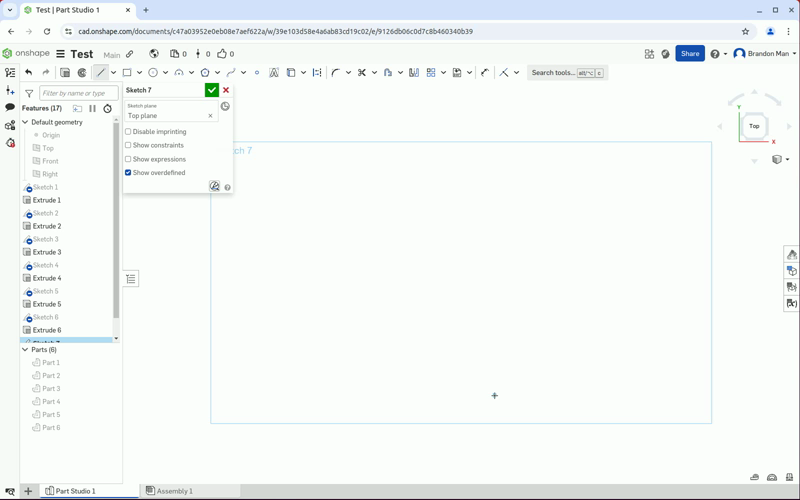
mouse_move(524, 395)
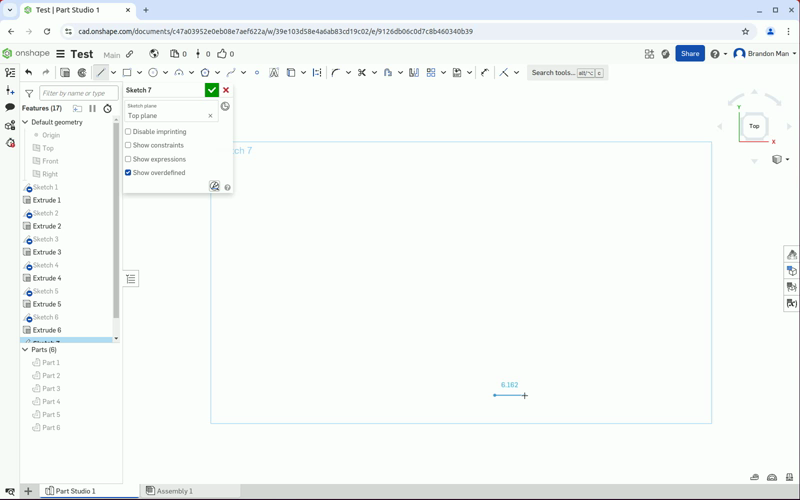
mouse_move(536, 357)
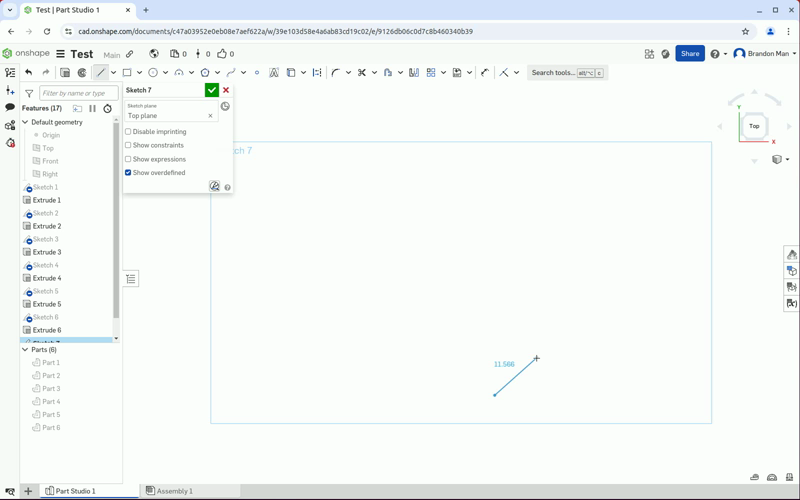
click(536, 357)
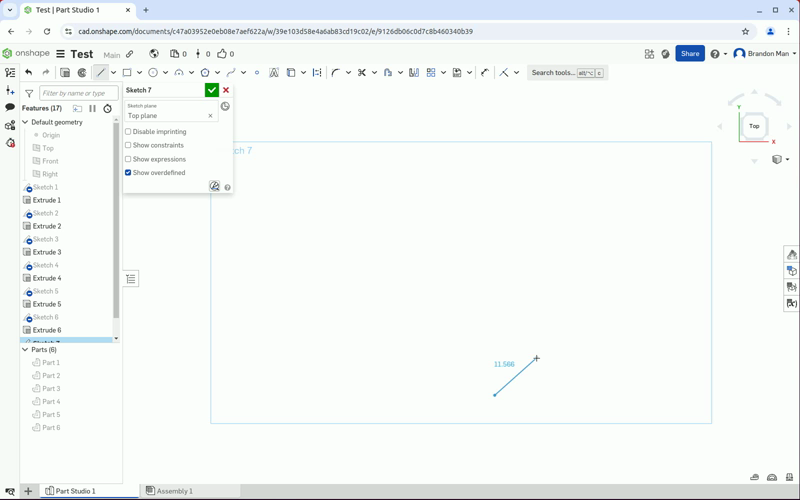
key_up(shift)
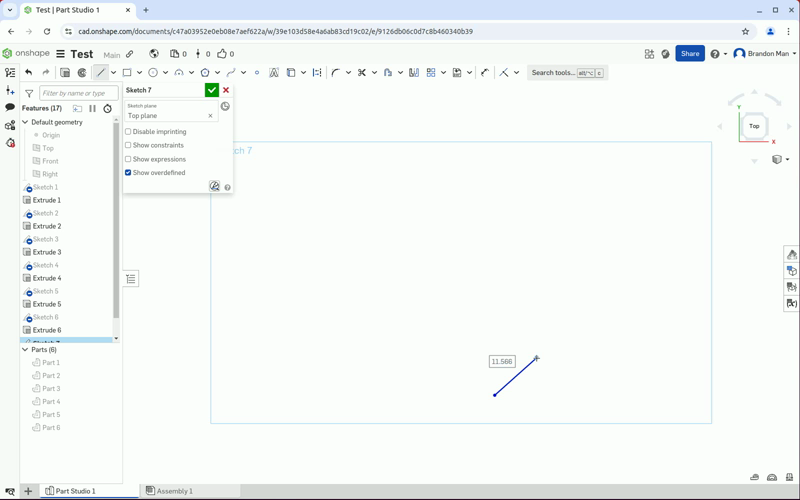
key_down(shift)
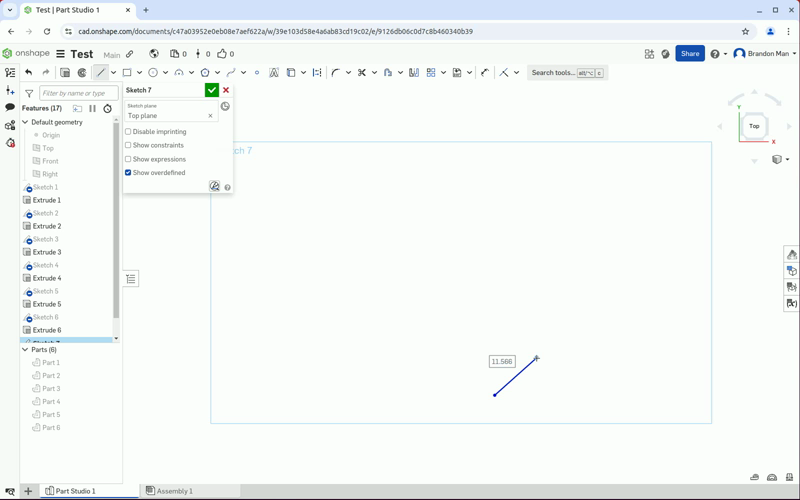
mouse_move(566, 357)
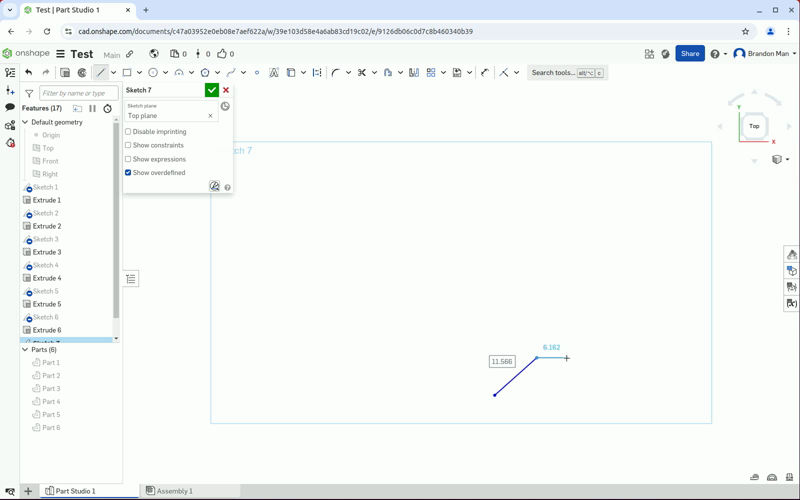
mouse_move(494, 357)
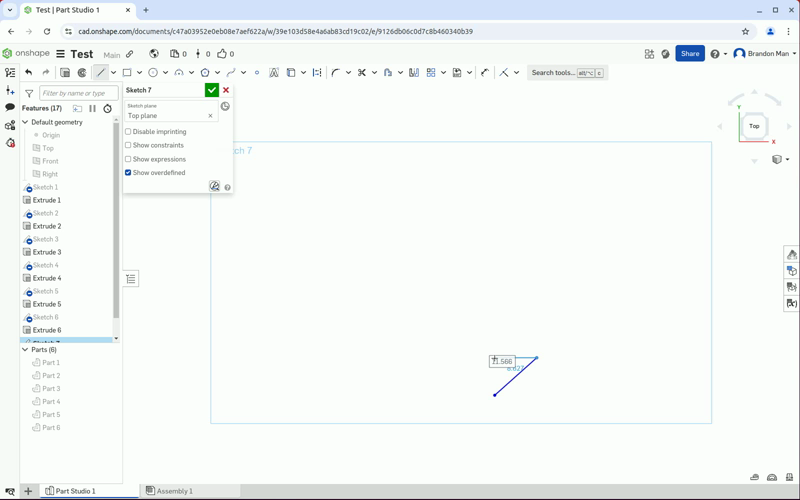
click(494, 357)
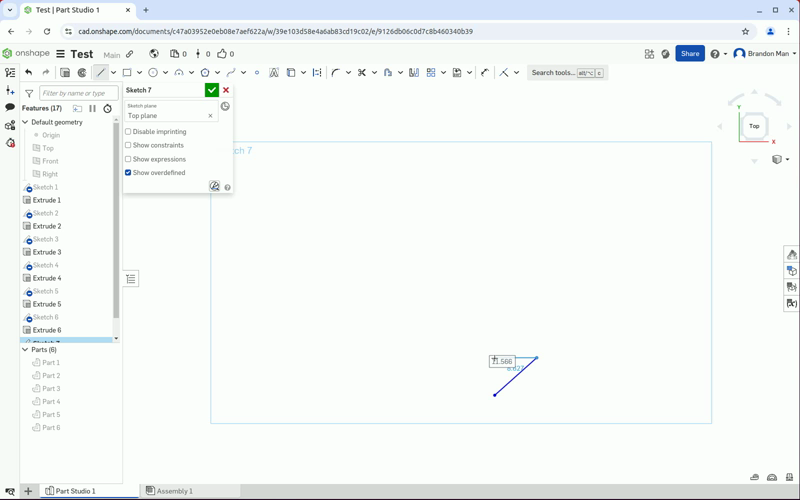
key_up(shift)
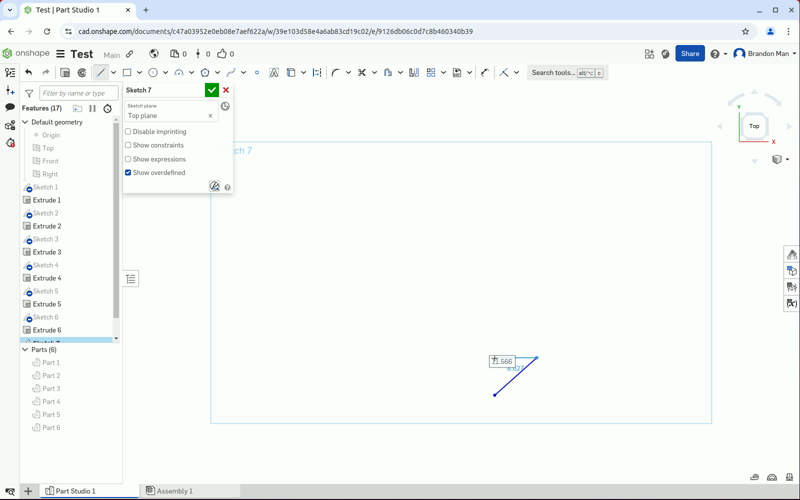
mouse_move(524, 357)
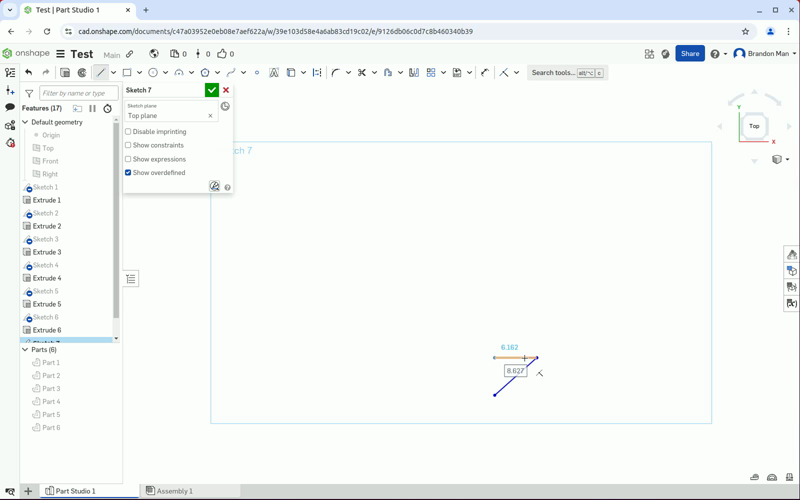
key_down(shift)
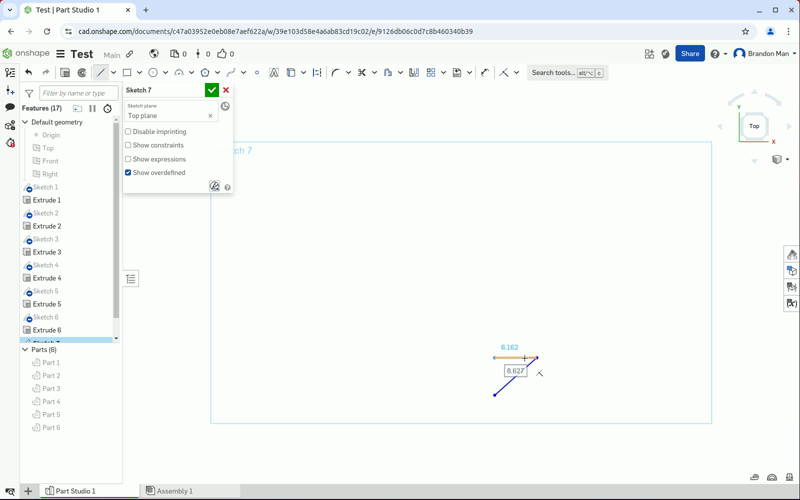
mouse_move(494, 395)
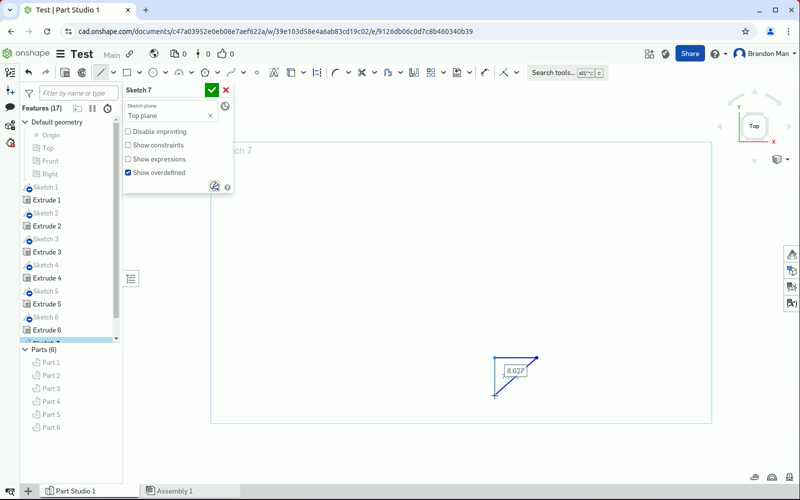
key_up(shift)
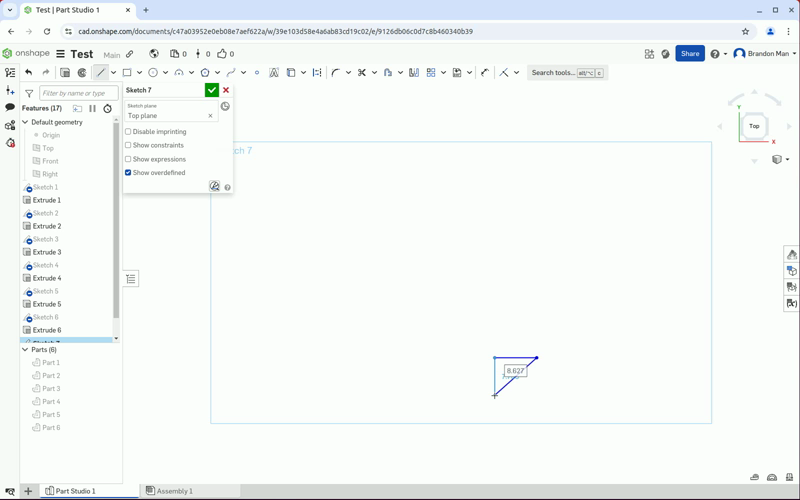
click(494, 395)
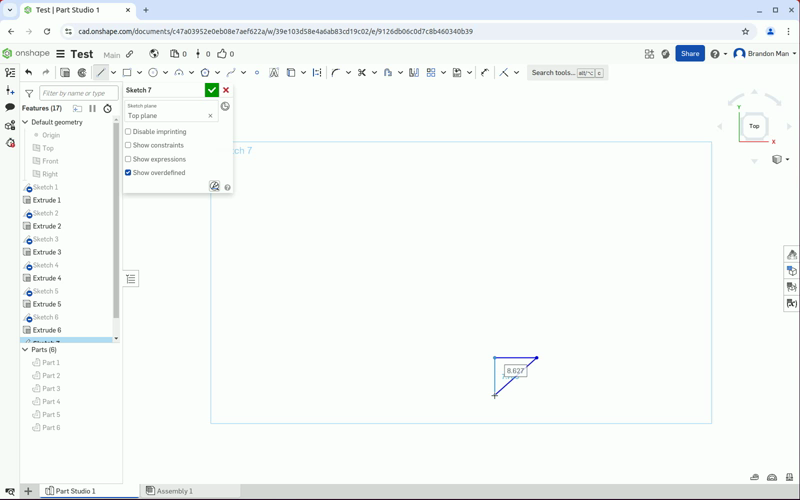
key(esc)
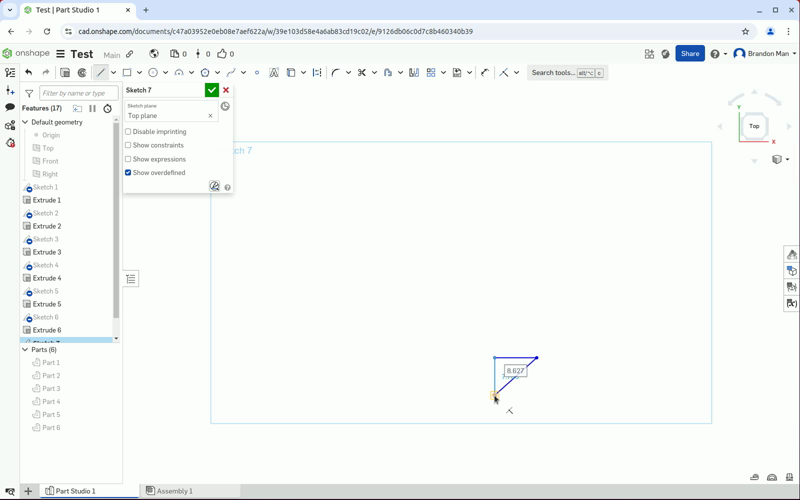
mouse_move(522, 363)
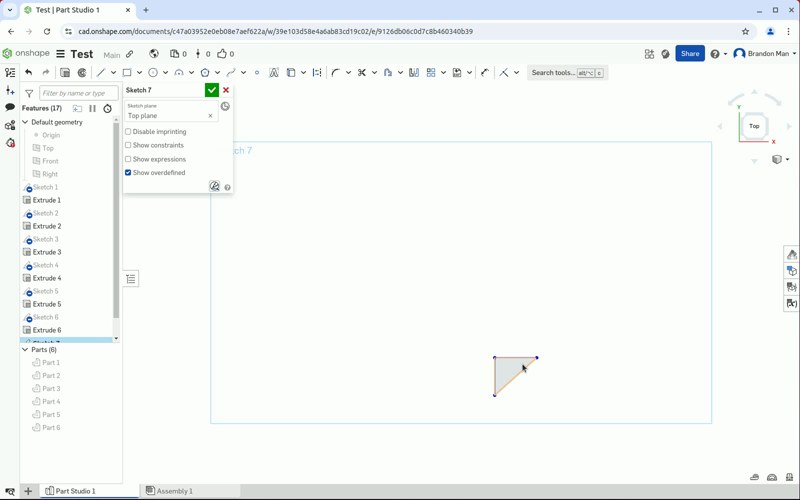
scroll(6)
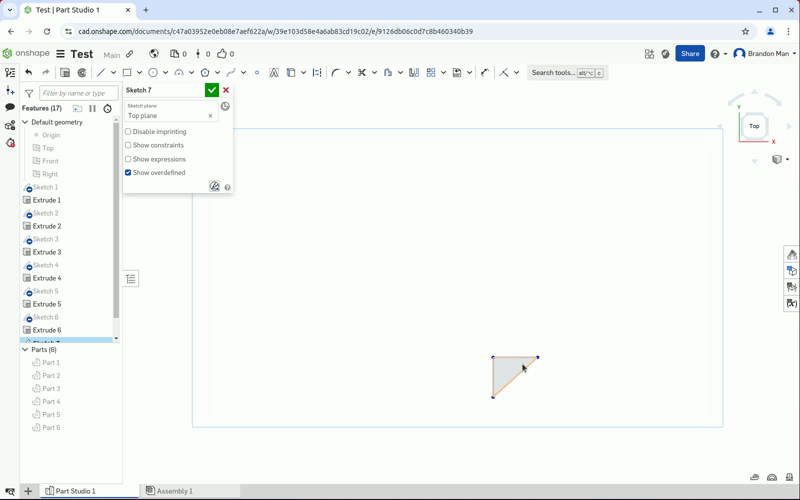
scroll(6)
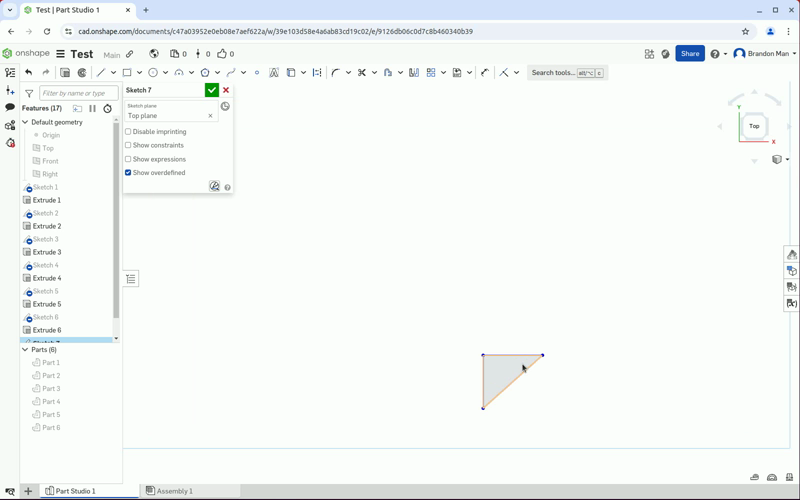
scroll(6)
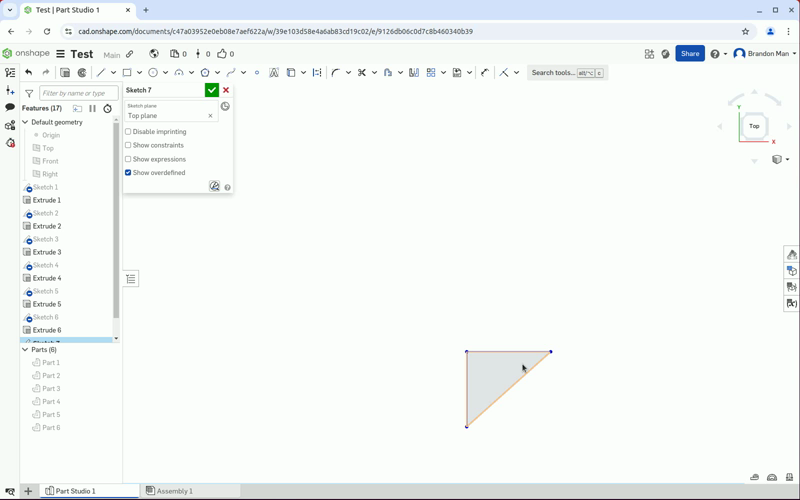
scroll(6)
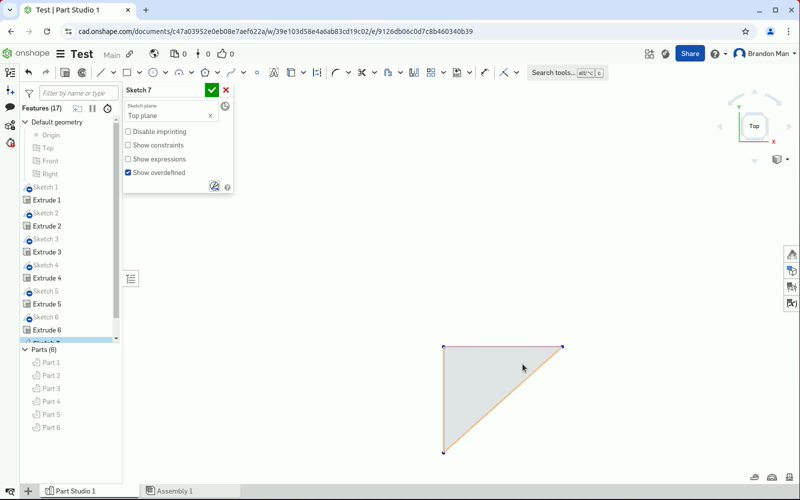
scroll(6)
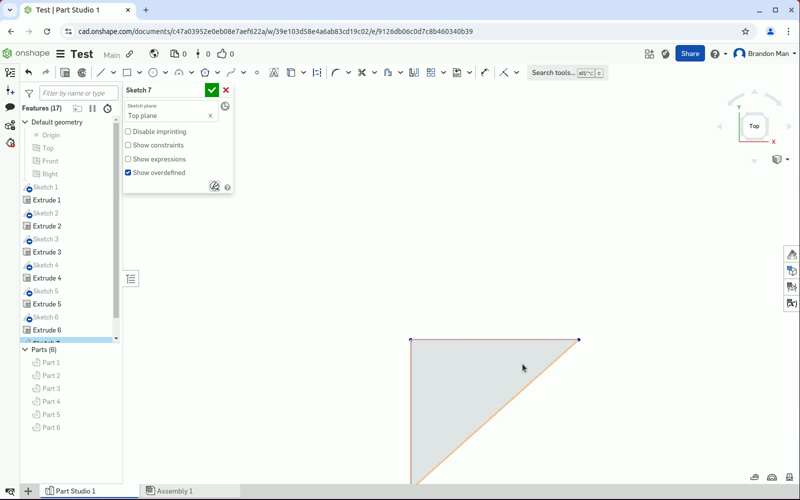
scroll(6)
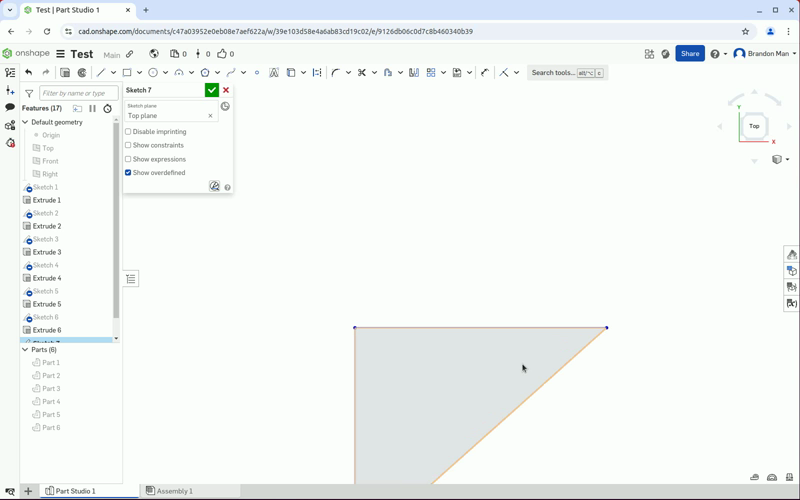
scroll(6)
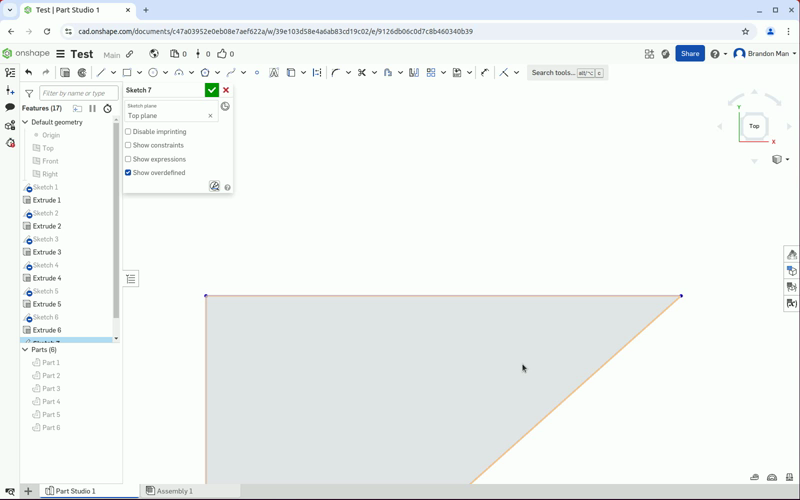
click(522, 363)
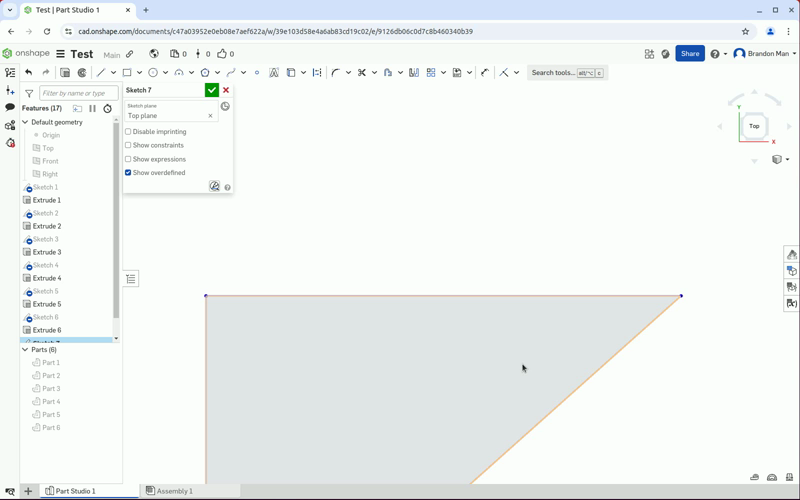
scroll(-6)
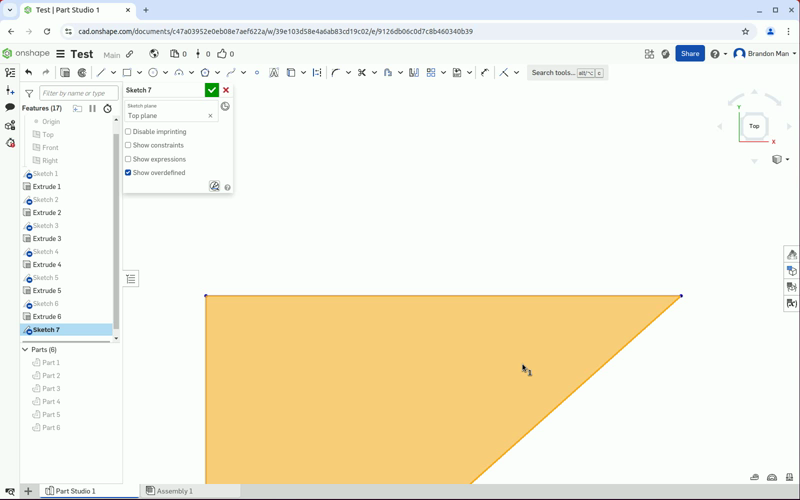
scroll(-6)
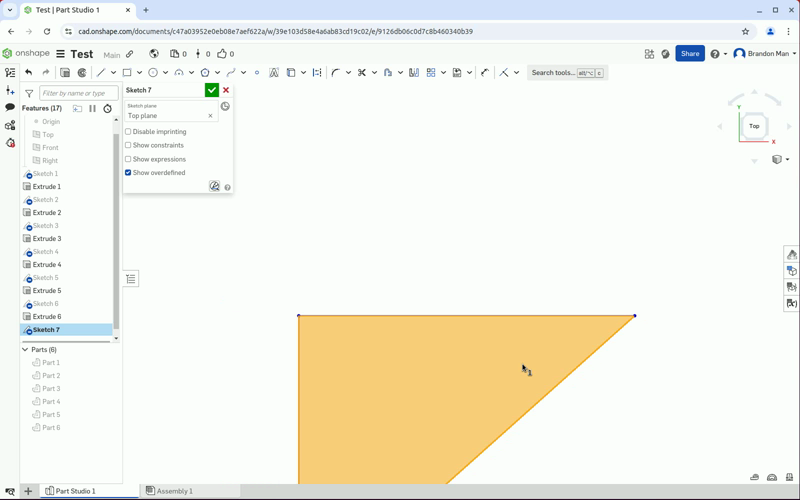
scroll(-6)
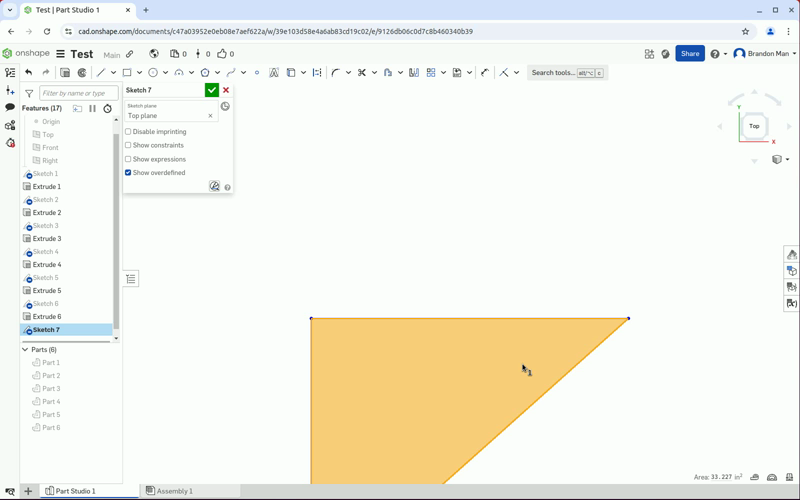
scroll(-6)
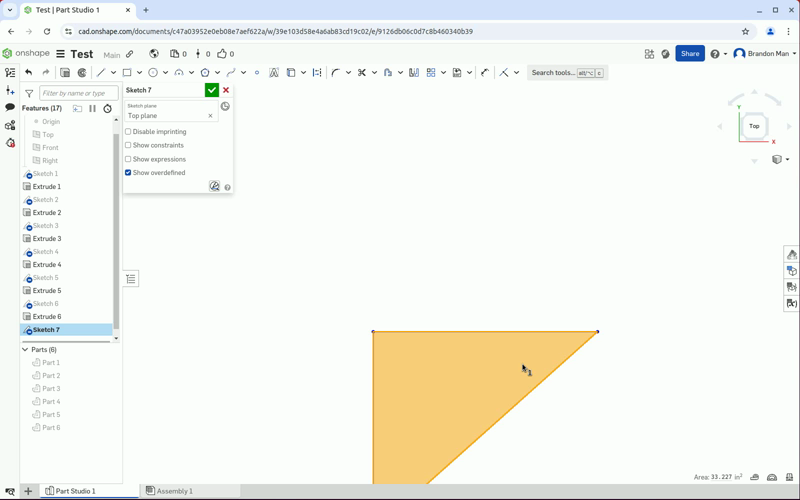
scroll(-6)
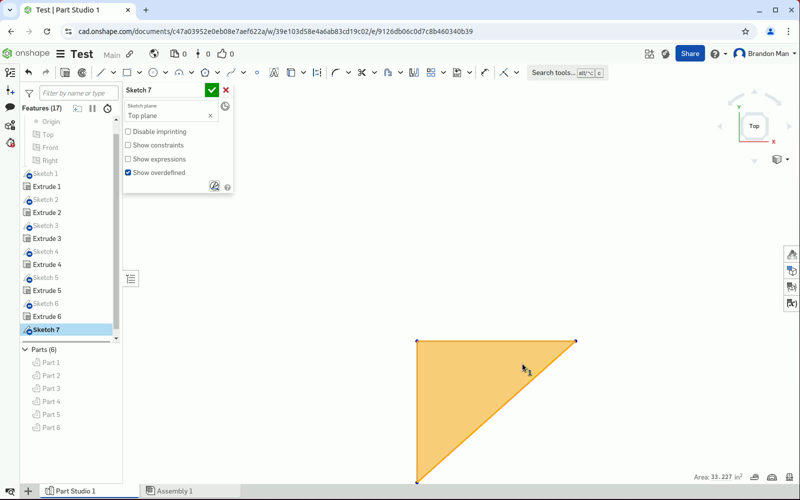
scroll(-6)
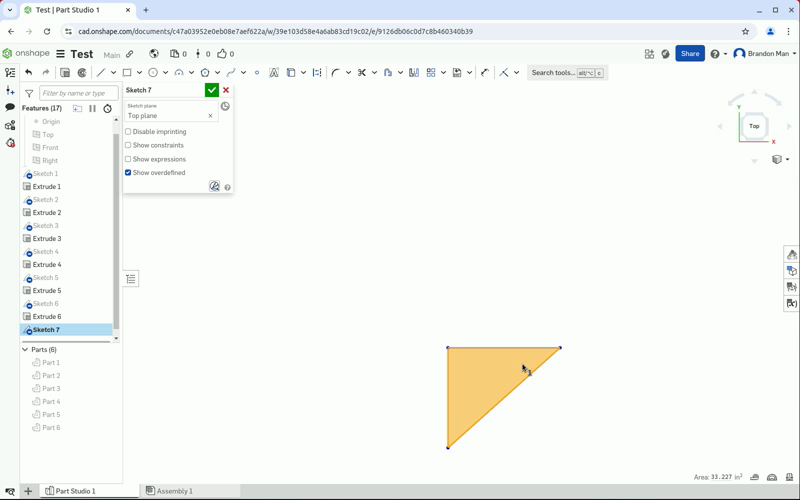
scroll(-6)
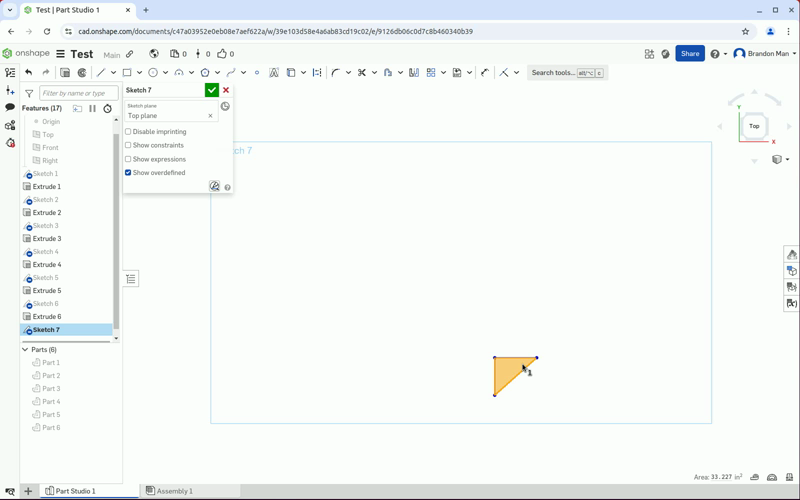
mouse_move(73, 352)
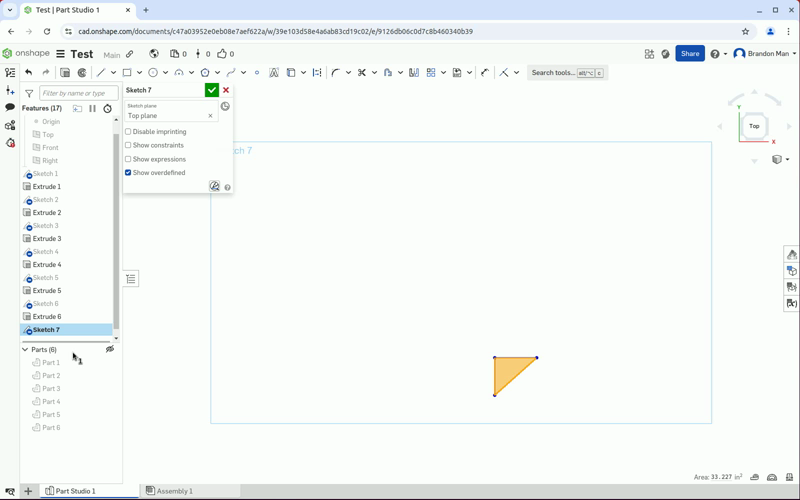
key(shift+y)
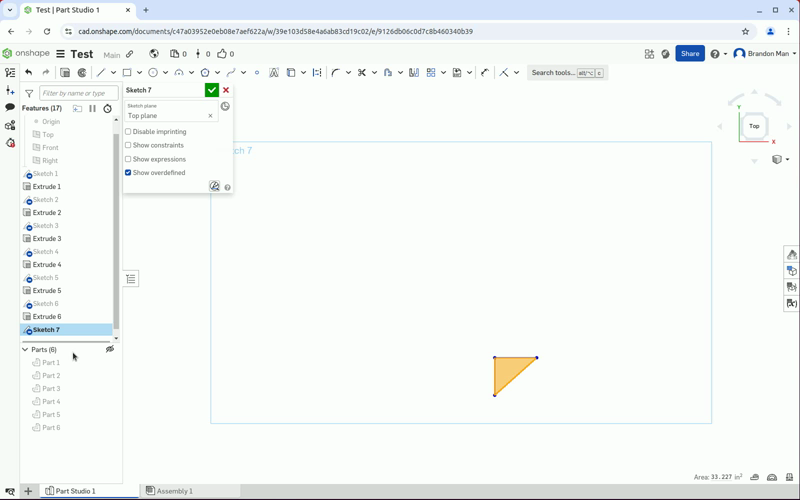
key(shift+e)
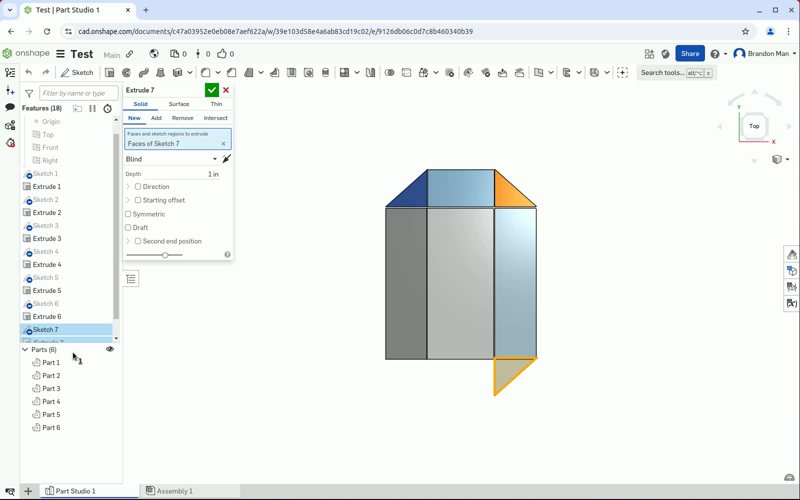
mouse_move(143, 106)
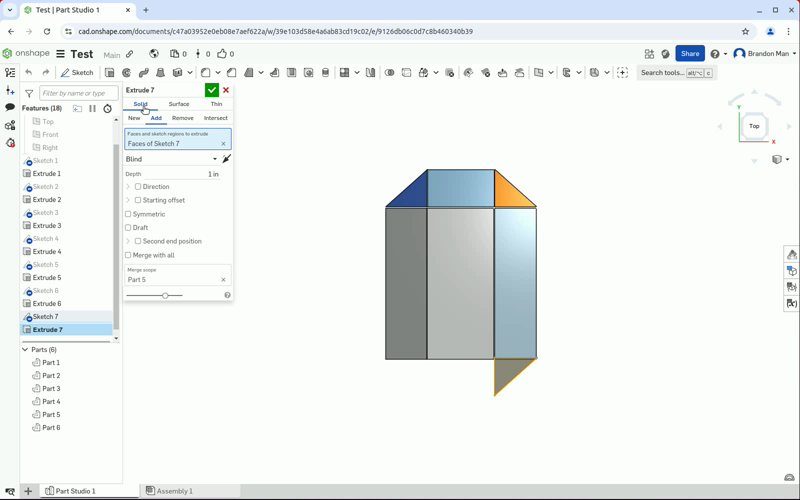
click(143, 106)
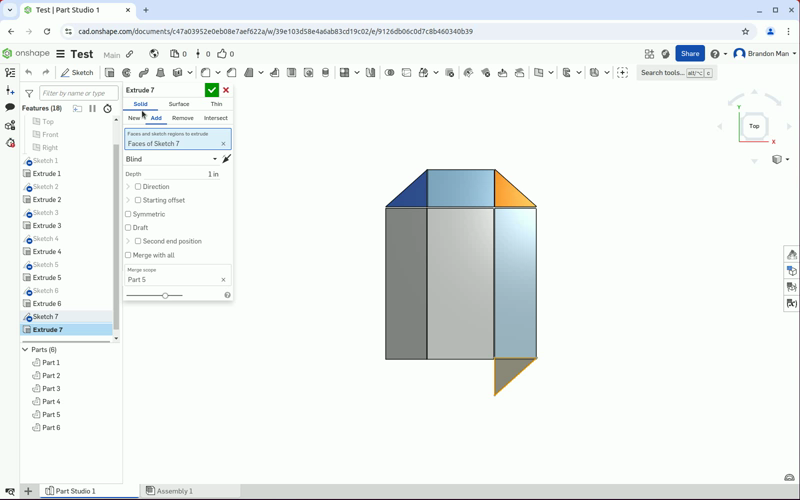
mouse_move(137, 120)
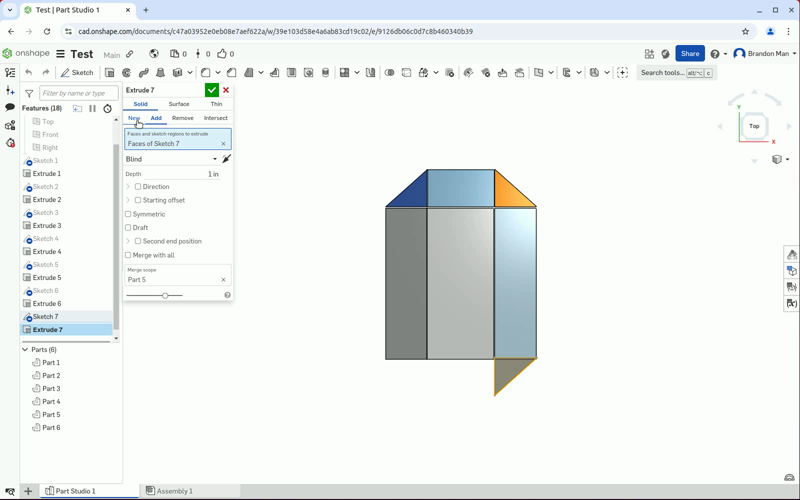
click(137, 120)
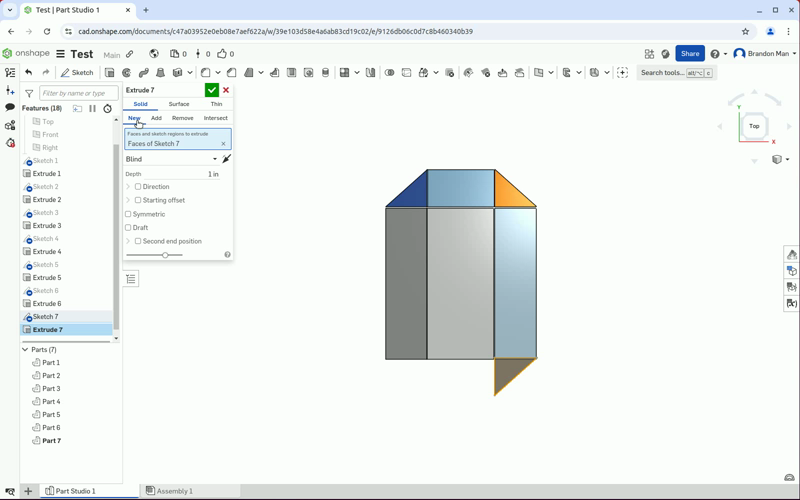
key(tab, 4)
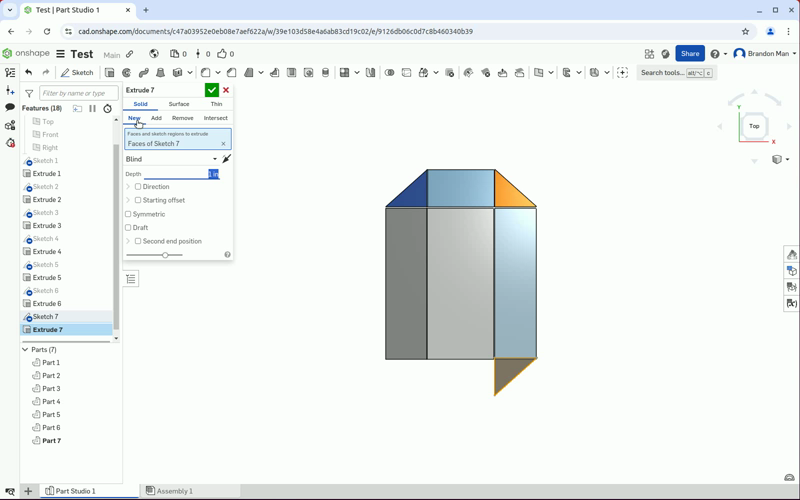
text(4.332)
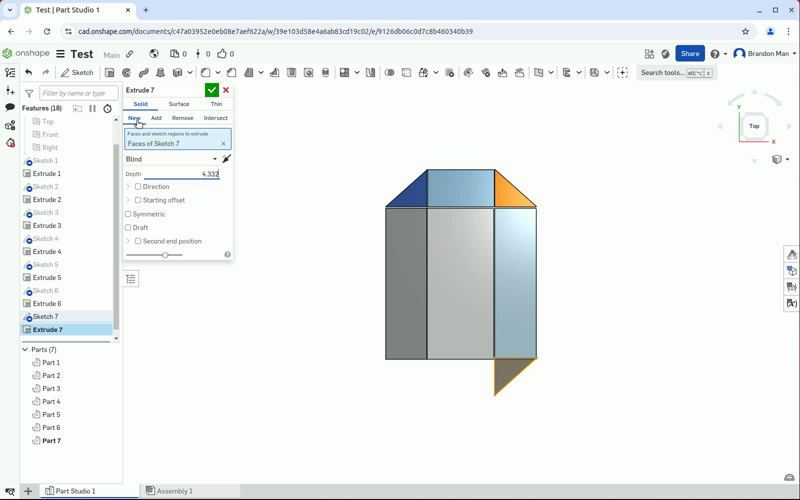
key(tab, 3)
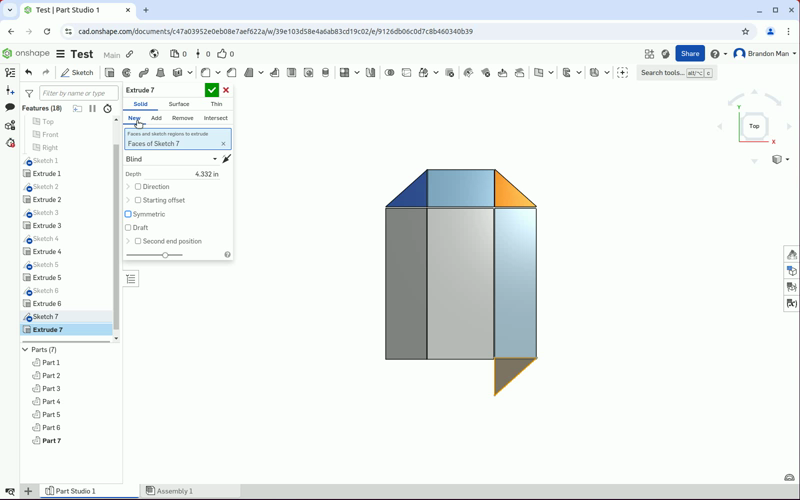
key(space)
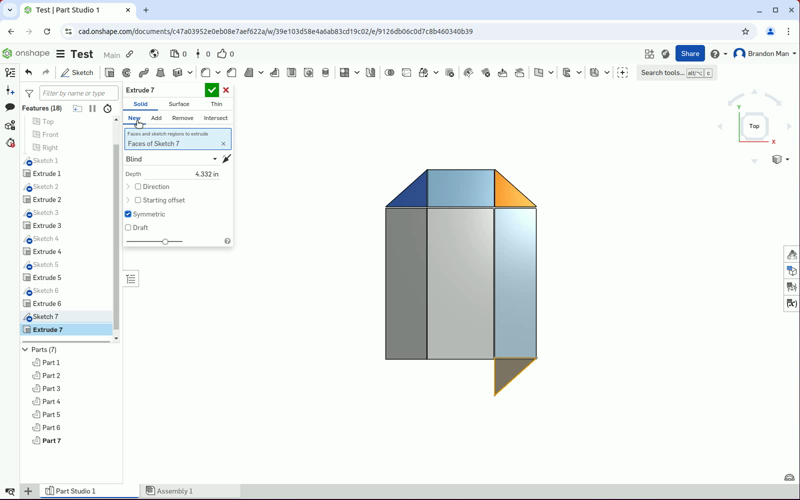
key(enter)
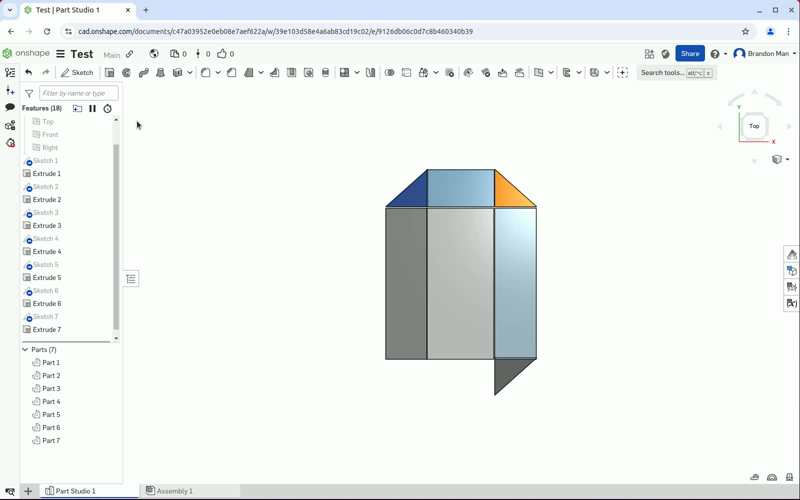
key(shift+h)
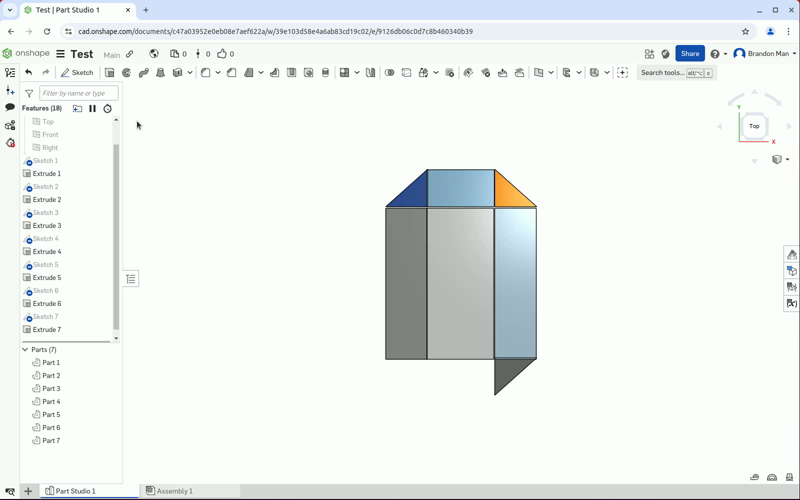
key(shift+h)
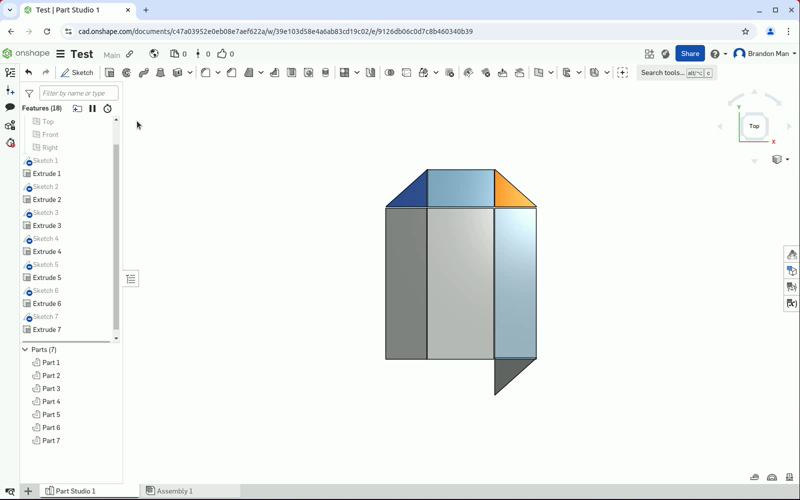
mouse_move(69, 163)
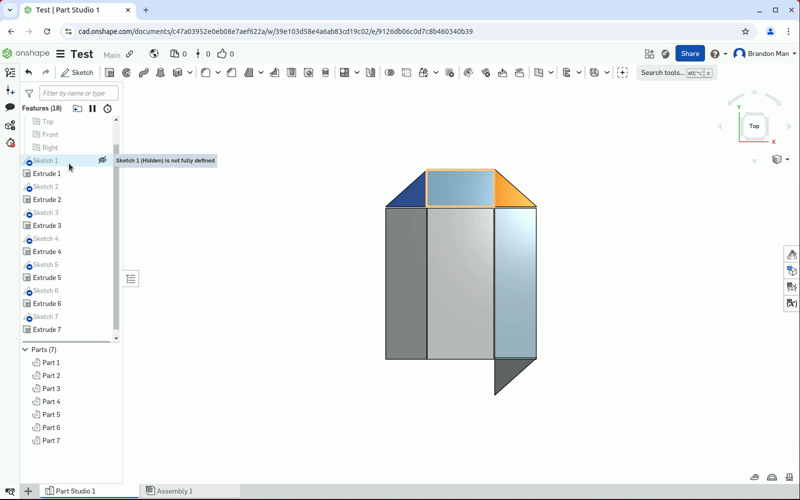
click(69, 163)
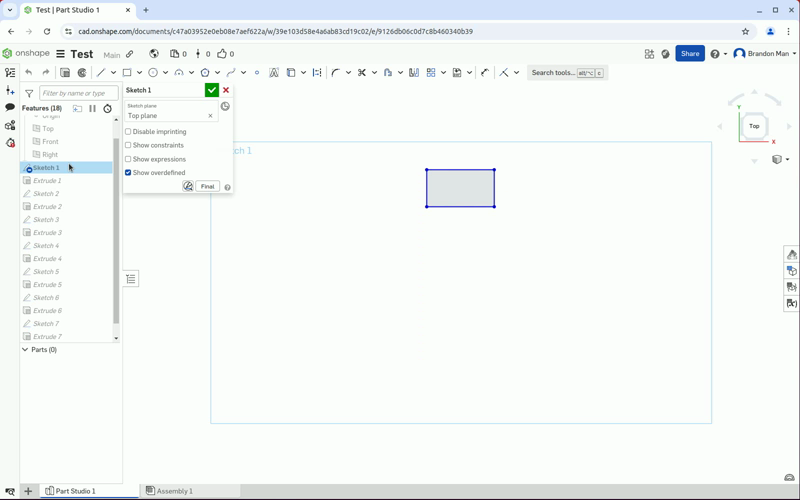
mouse_move(229, 92)
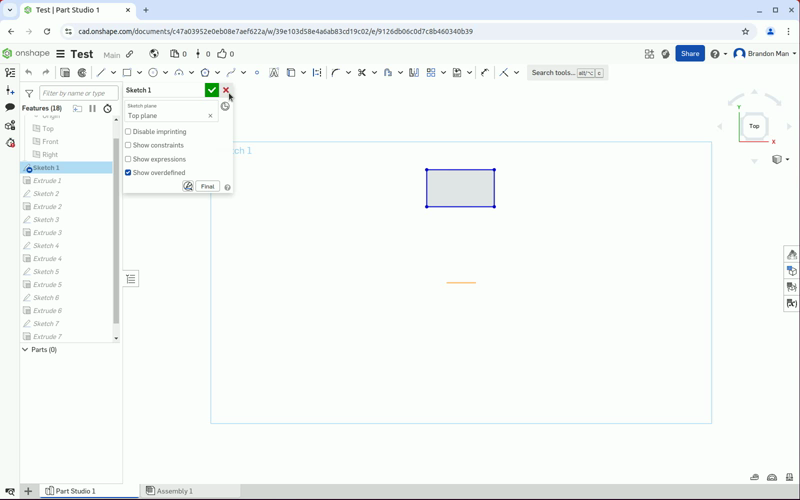
click(229, 92)
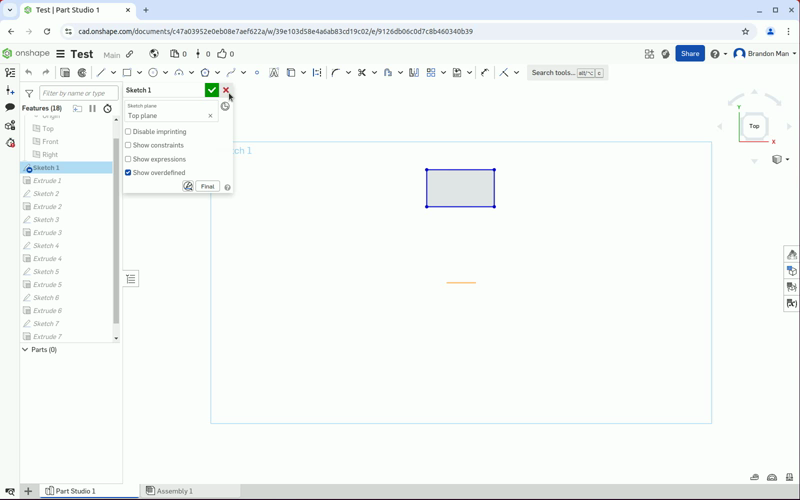
key(shift+s)
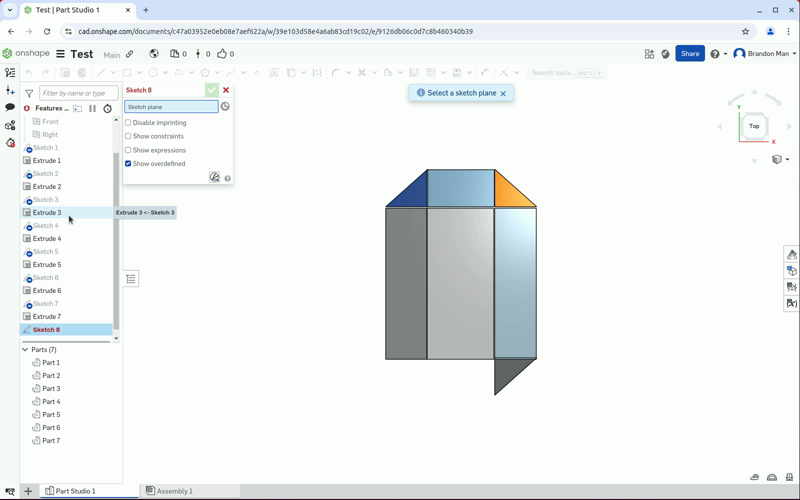
scroll(3)
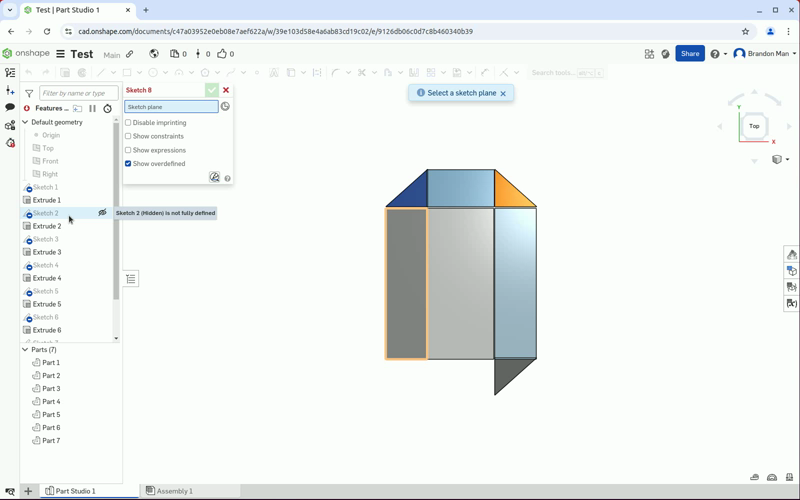
mouse_move(69, 150)
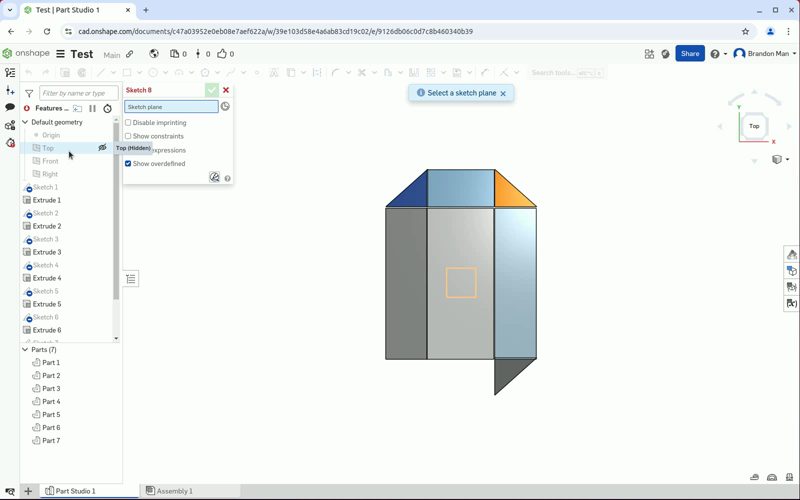
click(69, 150)
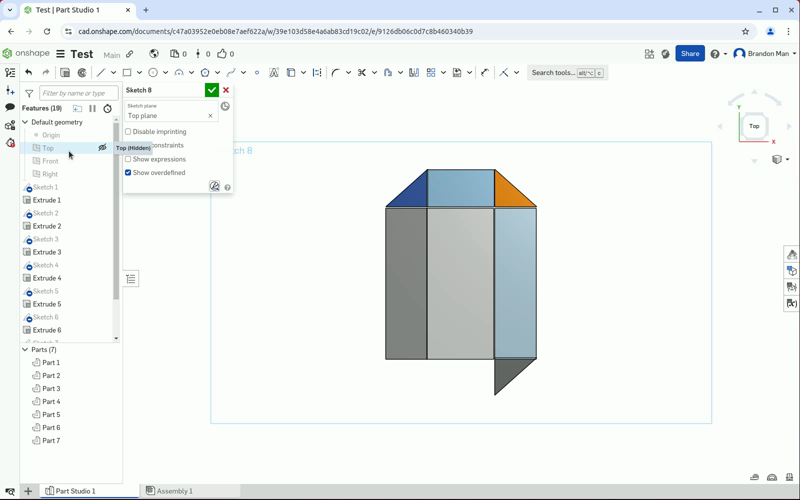
mouse_move(73, 352)
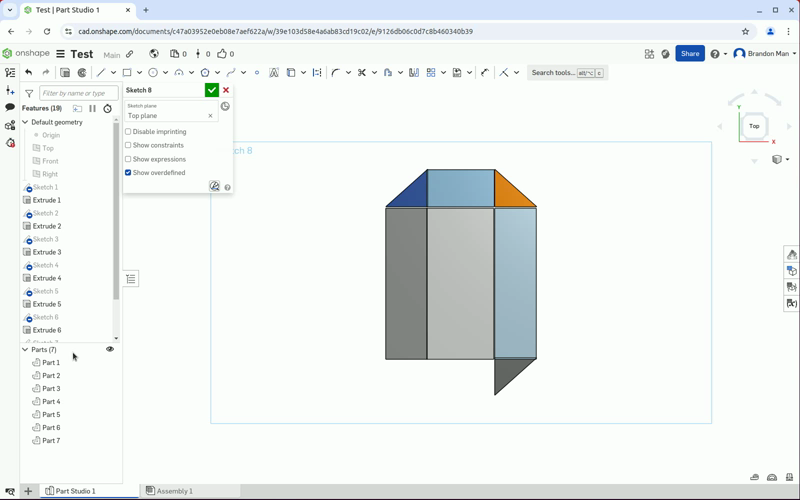
key(y)
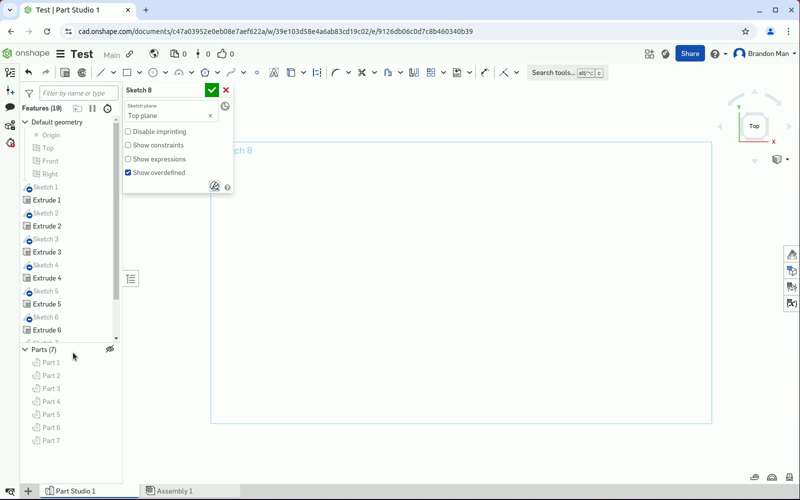
key(l)
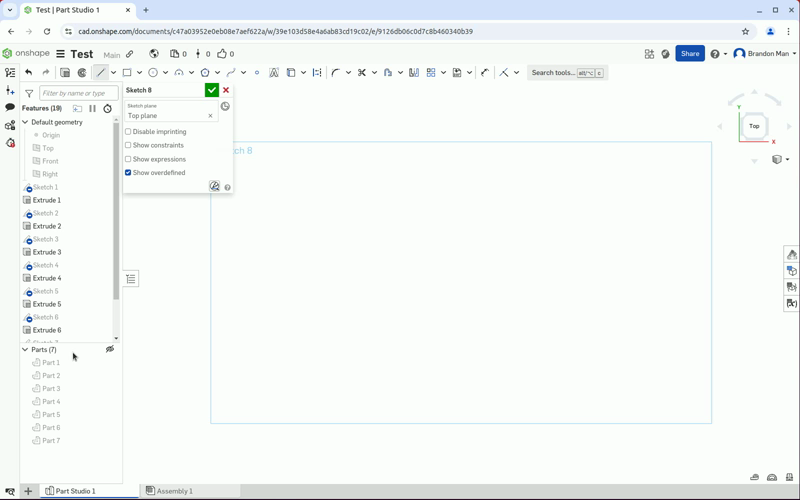
key_down(shift)
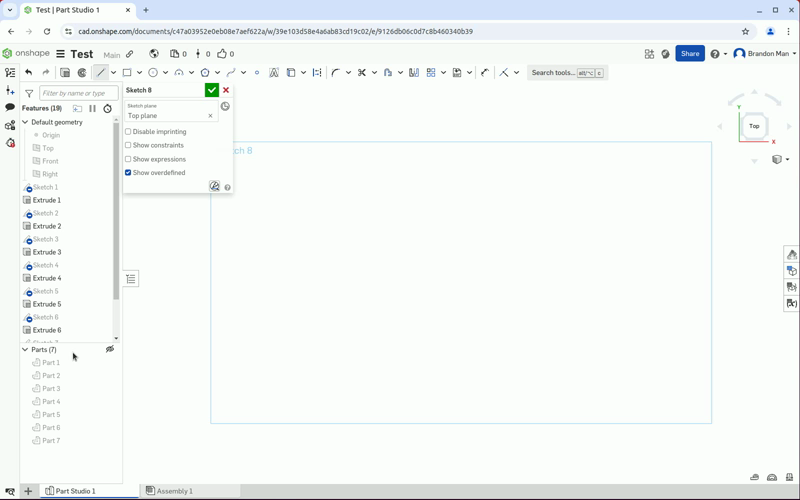
mouse_move(426, 395)
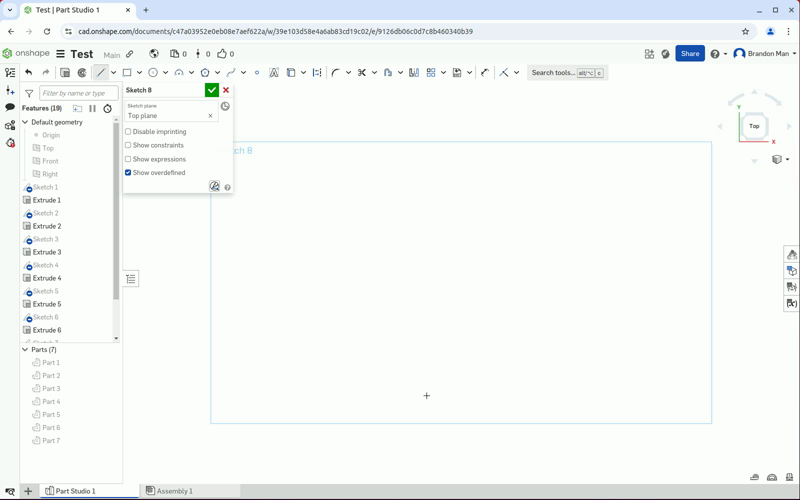
click(426, 395)
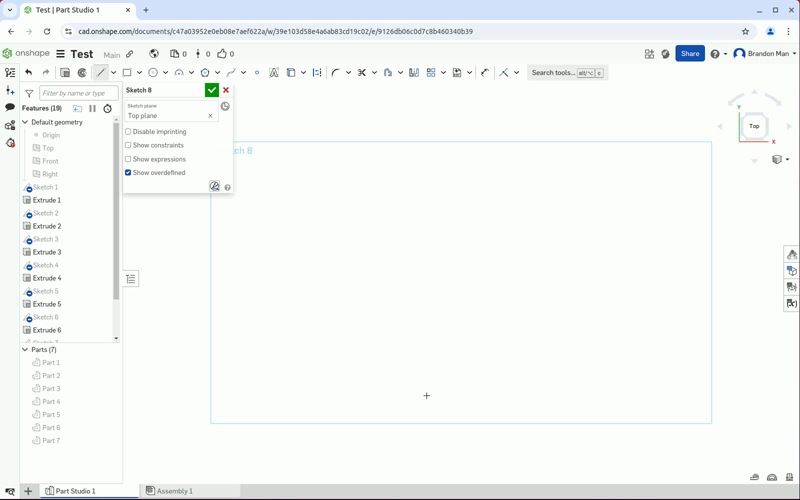
key_up(shift)
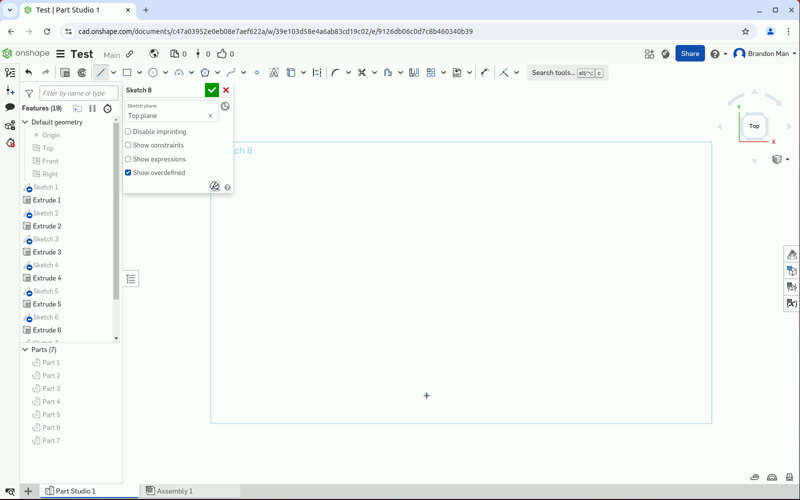
key_down(shift)
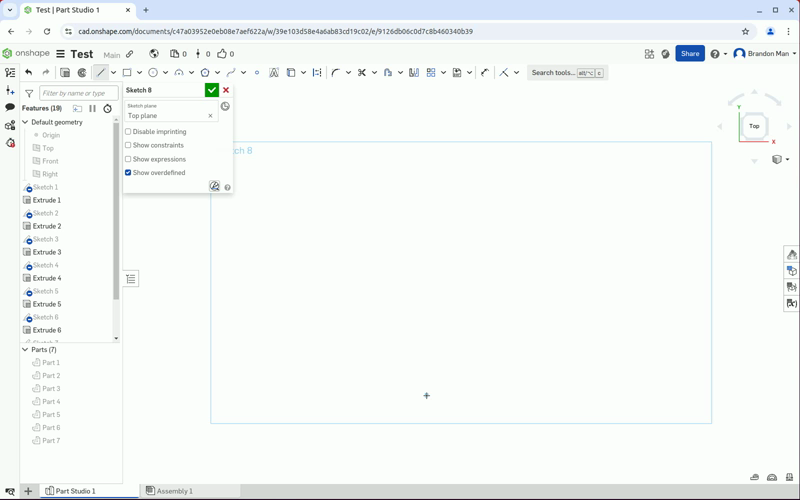
mouse_move(494, 395)
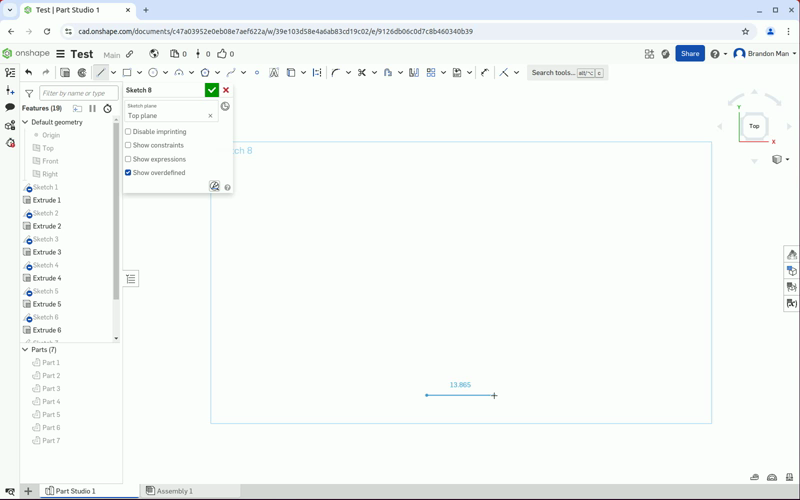
click(494, 395)
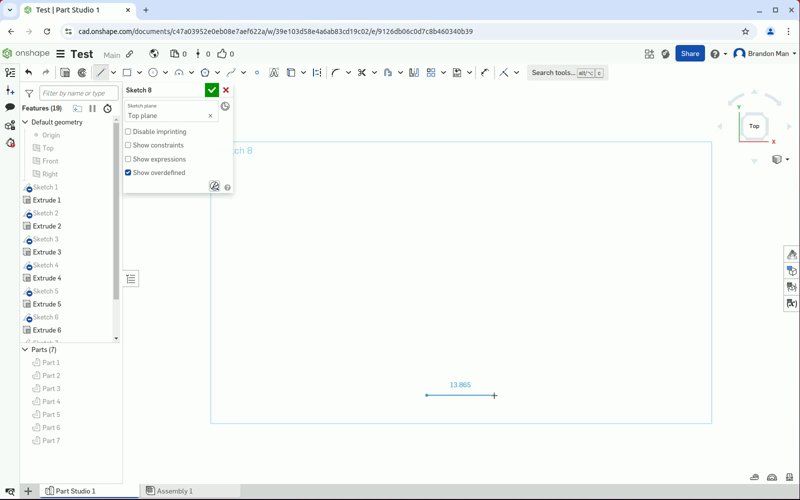
key_up(shift)
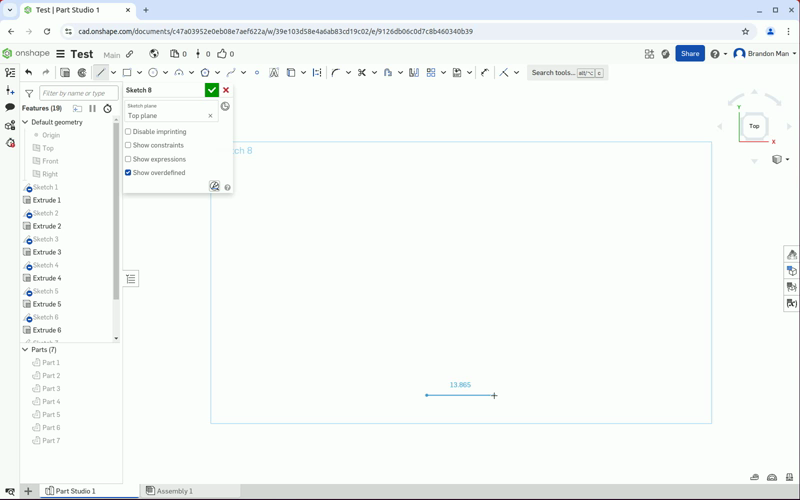
key_down(shift)
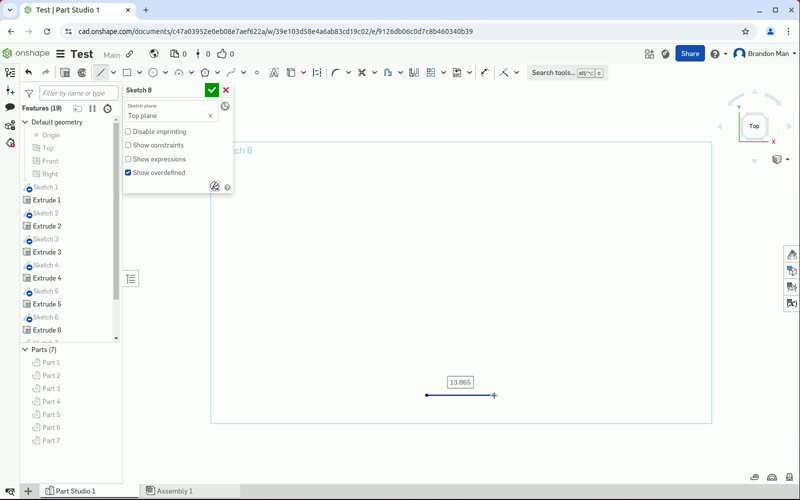
mouse_move(524, 395)
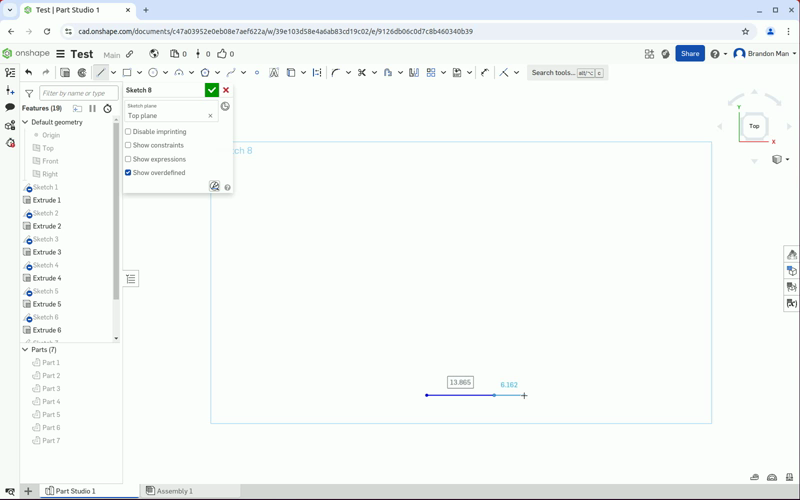
mouse_move(494, 358)
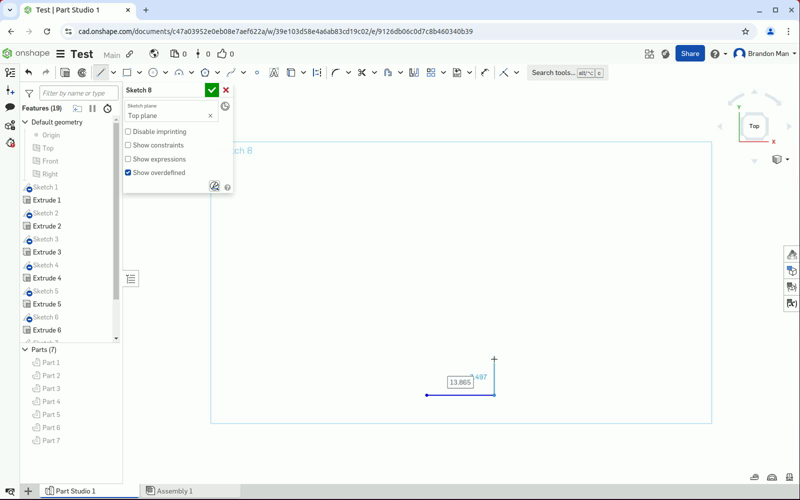
click(494, 358)
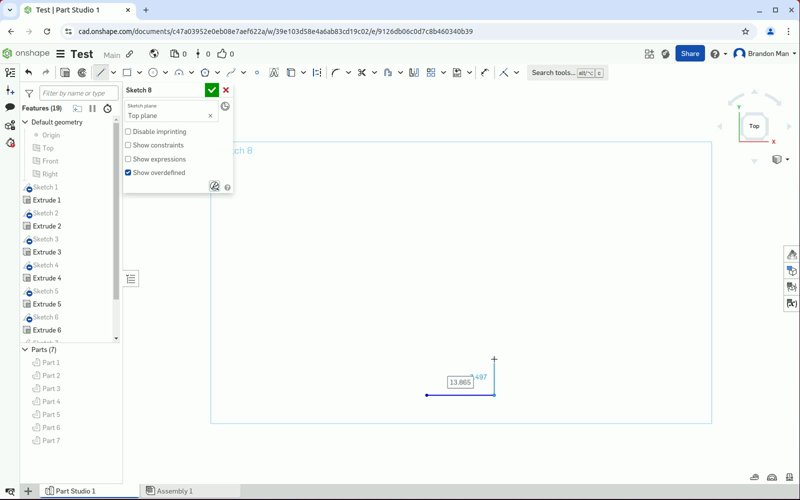
key_up(shift)
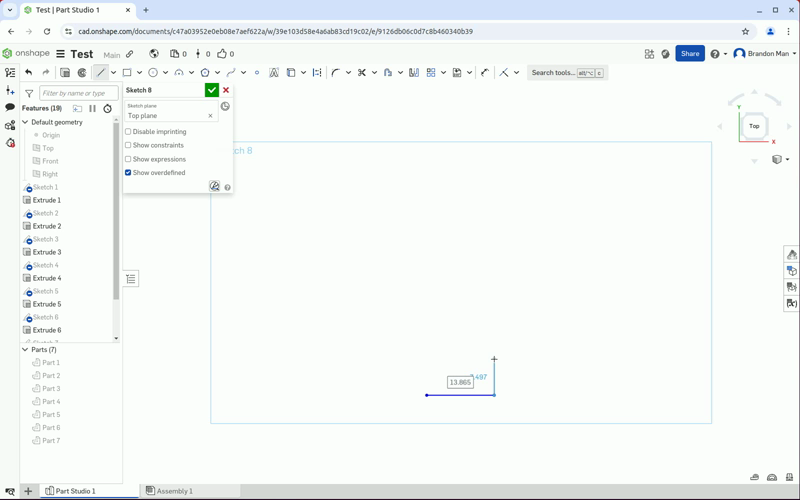
key_down(shift)
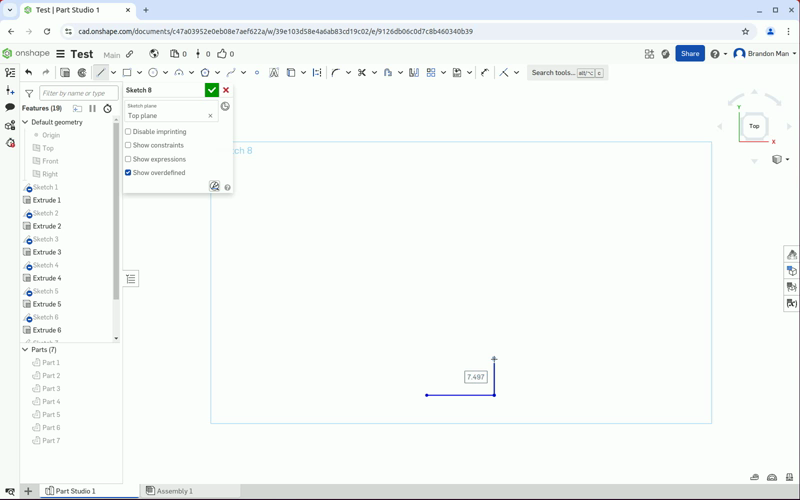
mouse_move(426, 358)
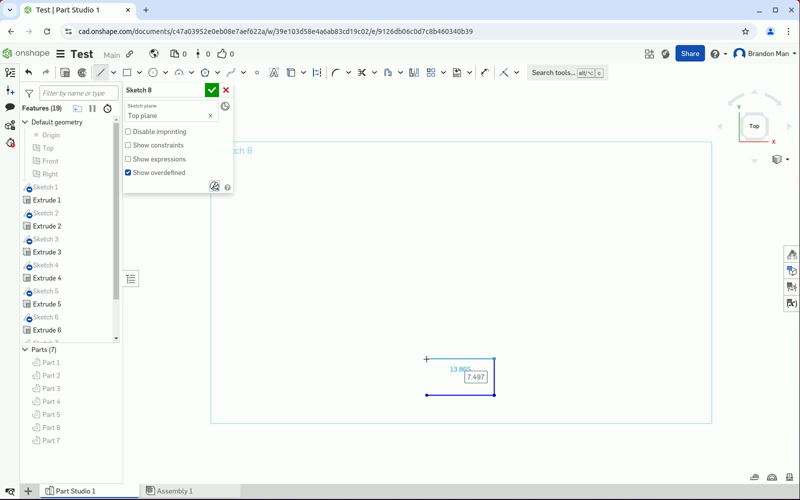
click(426, 358)
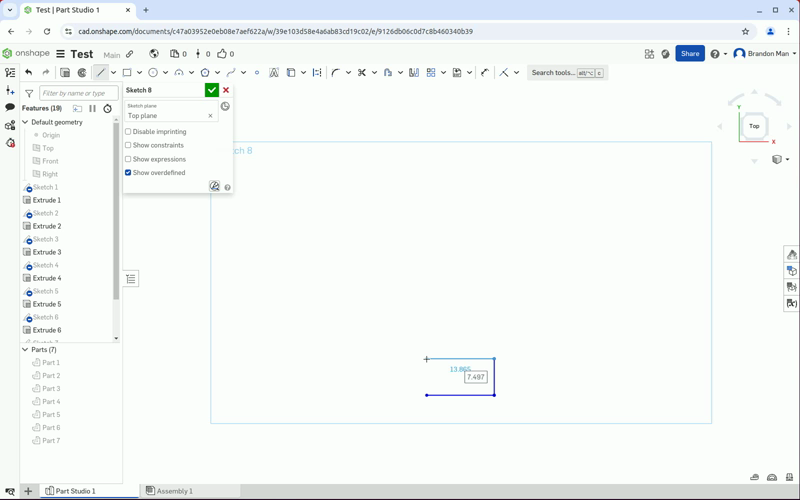
key_up(shift)
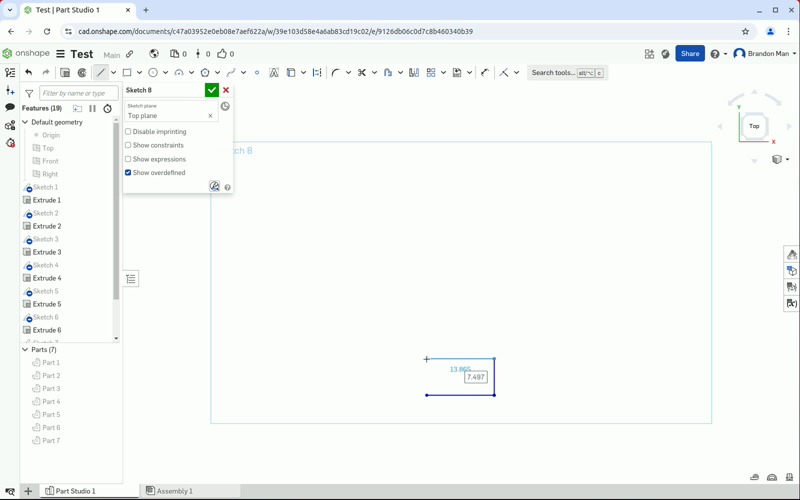
mouse_move(456, 358)
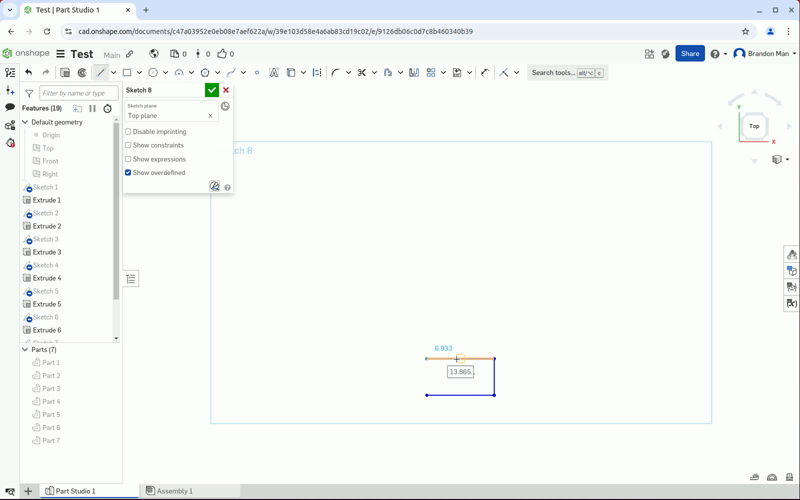
key_down(shift)
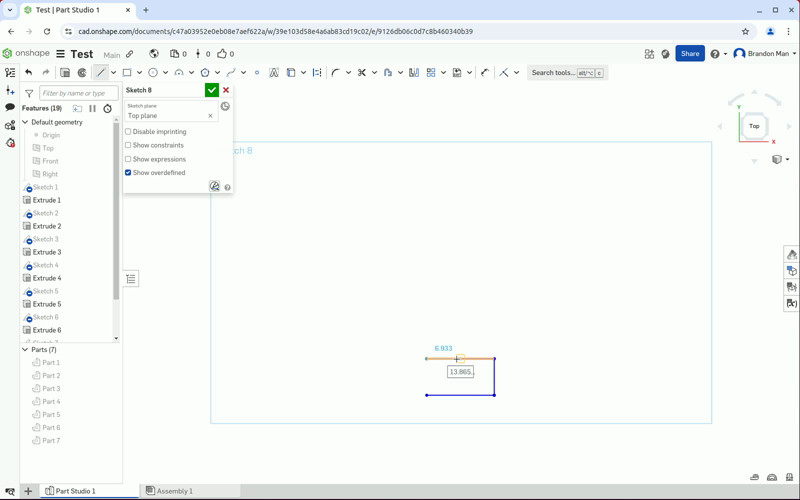
mouse_move(426, 395)
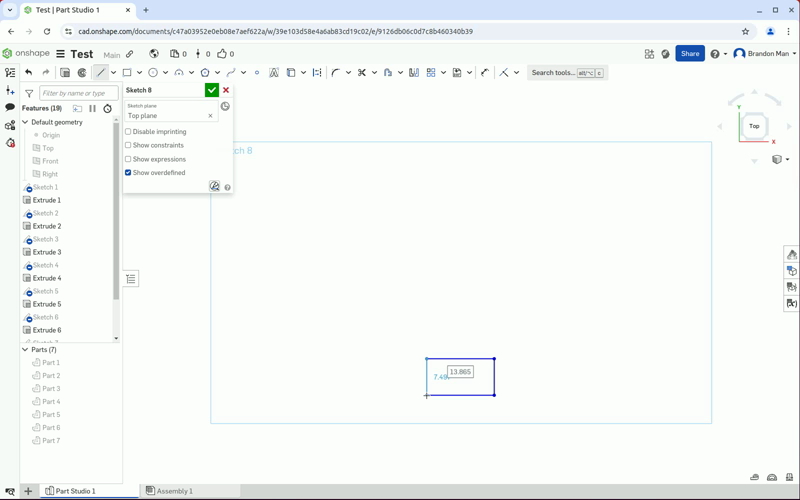
key_up(shift)
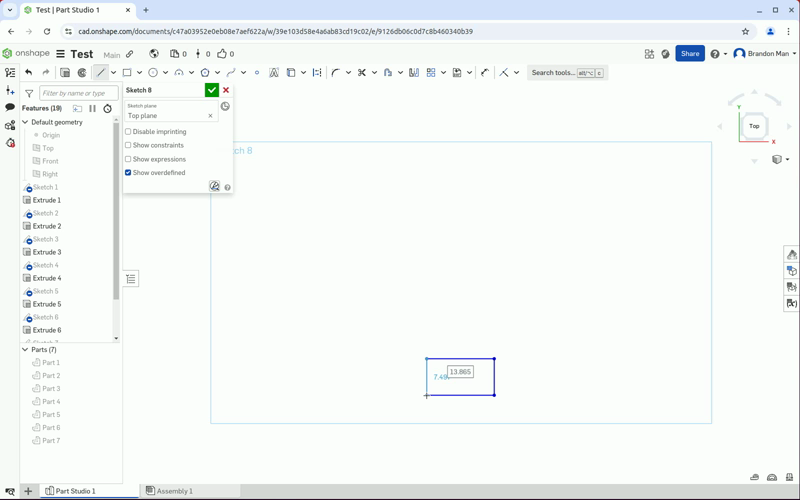
click(426, 395)
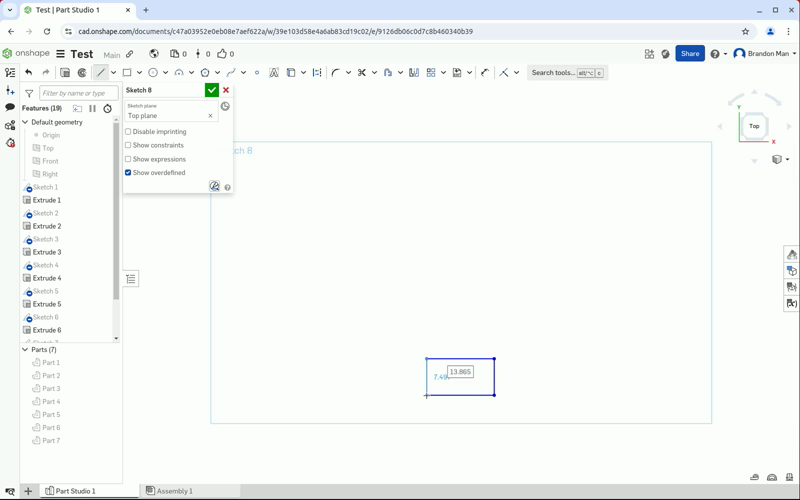
key(esc)
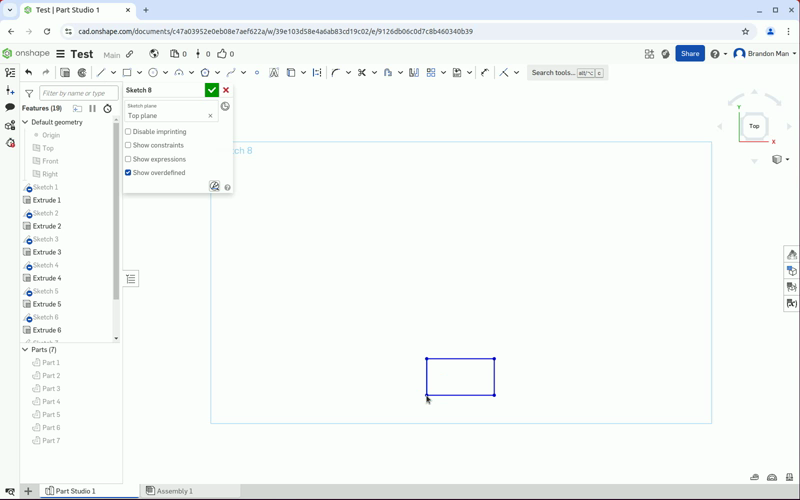
mouse_move(432, 391)
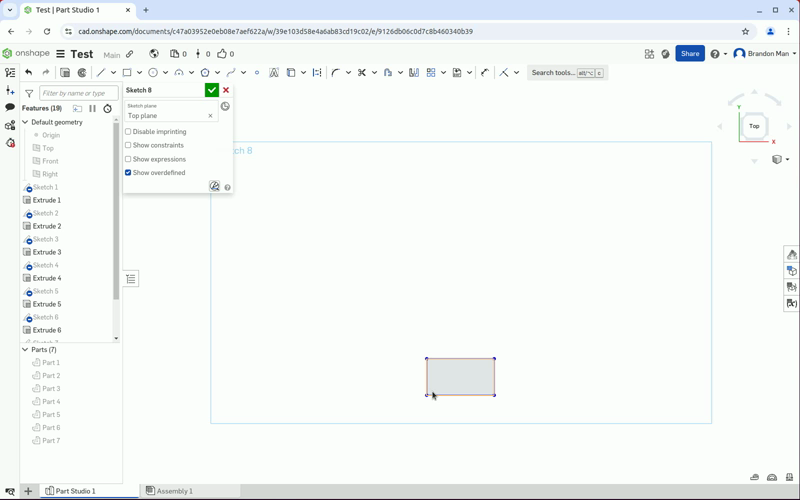
click(432, 391)
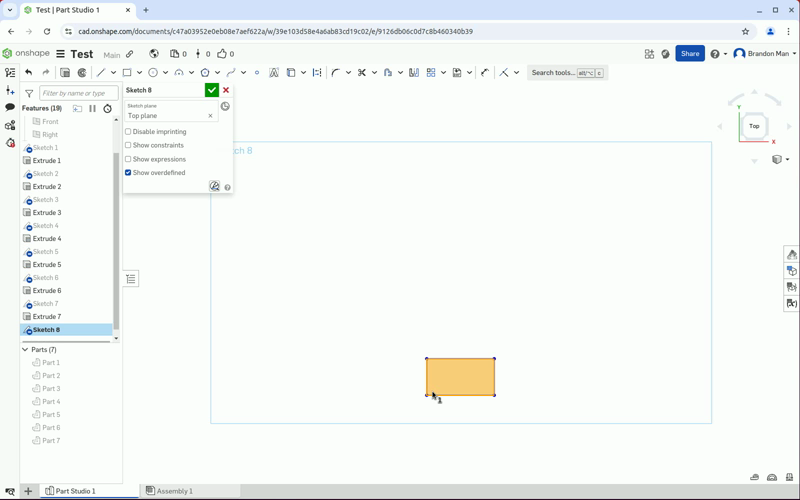
mouse_move(73, 352)
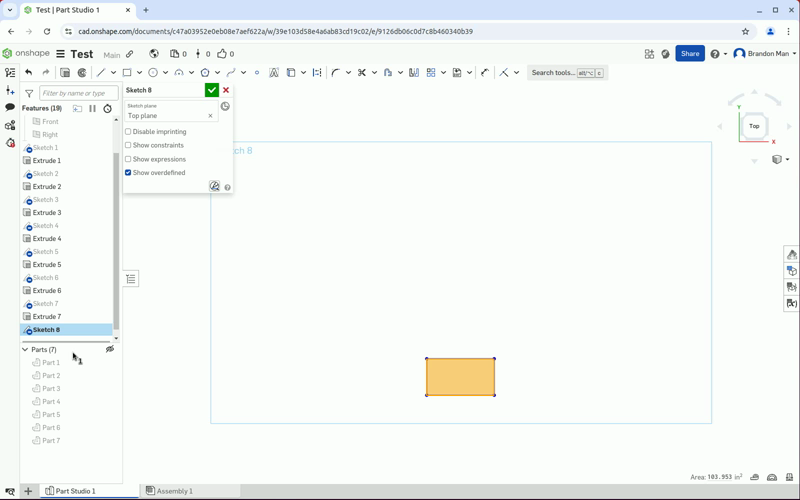
key(shift+y)
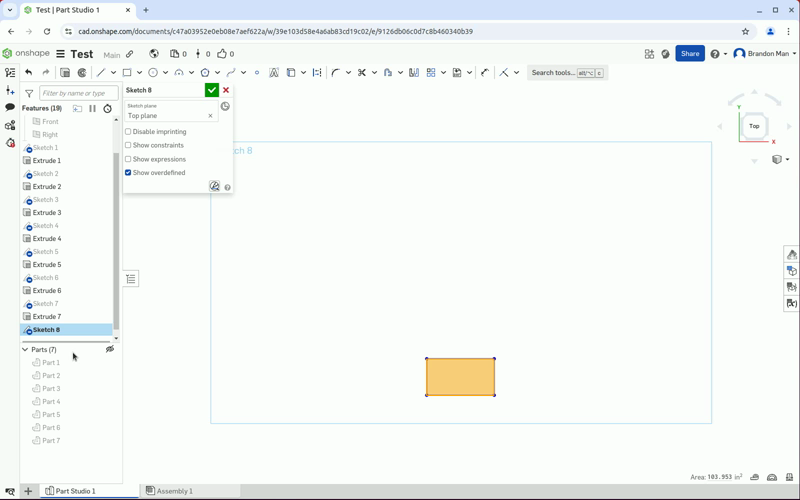
key(shift+e)
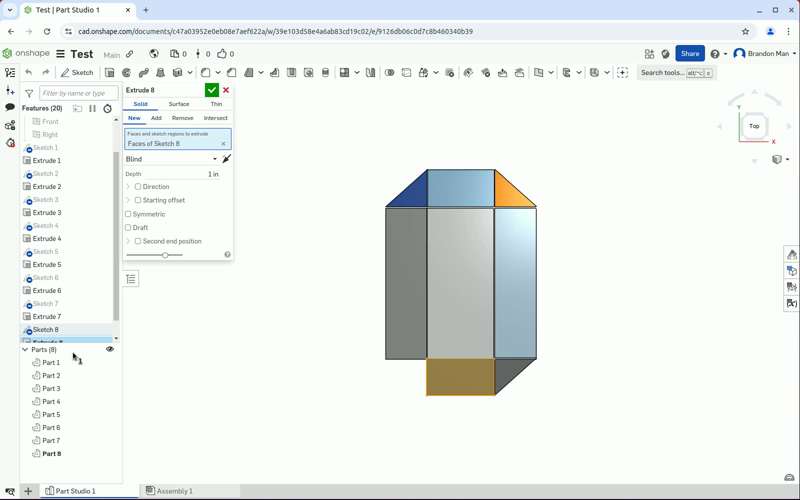
mouse_move(143, 106)
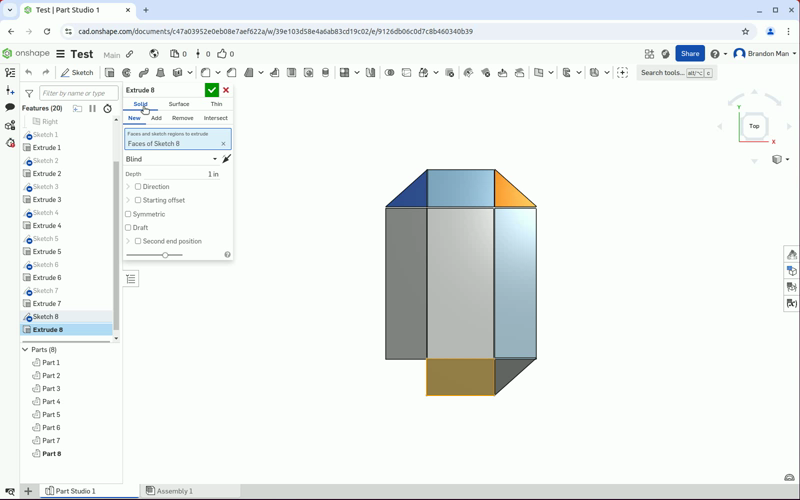
click(143, 106)
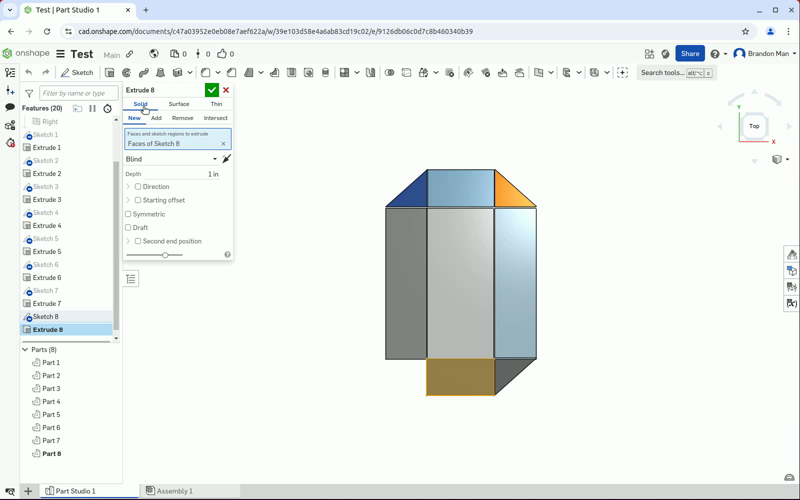
mouse_move(137, 120)
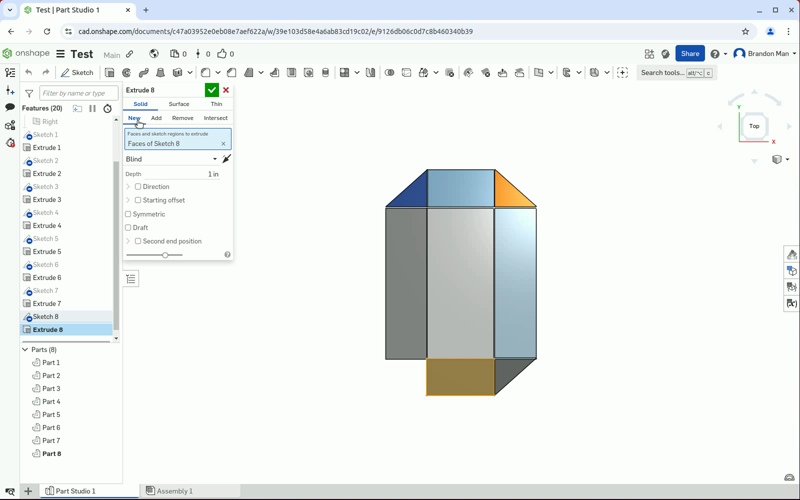
click(137, 120)
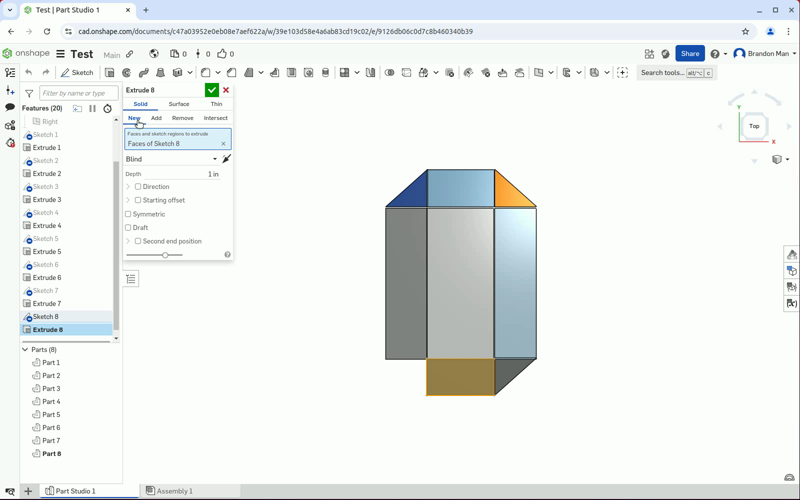
key(tab, 4)
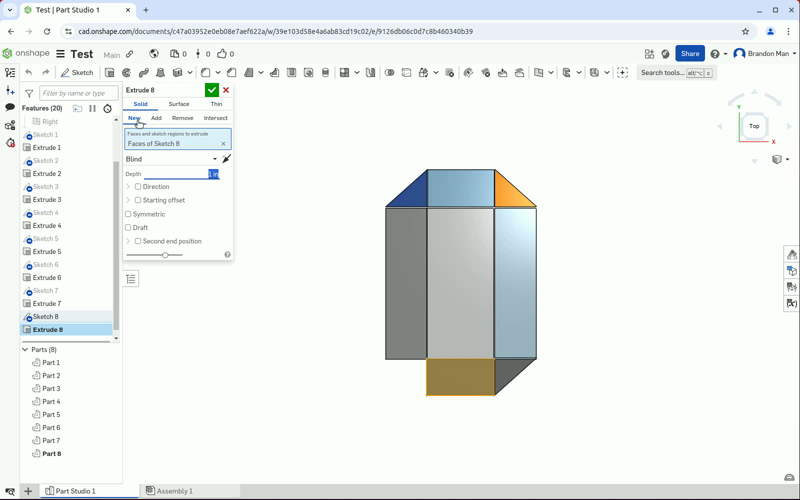
text(4.332)
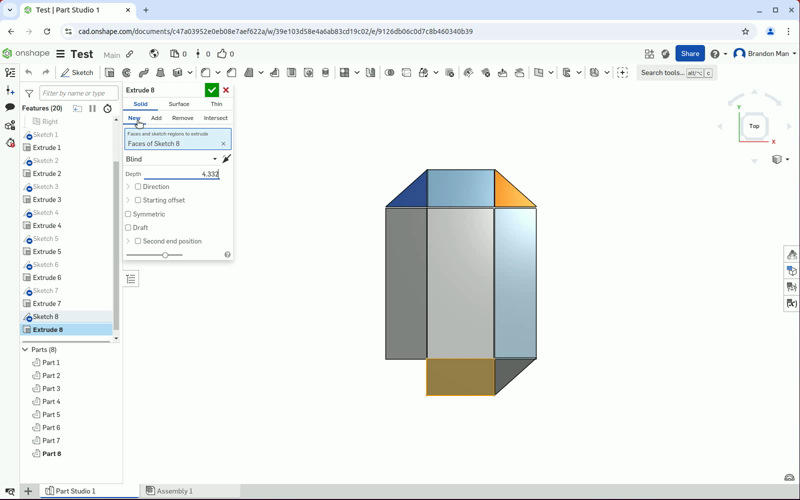
key(tab, 3)
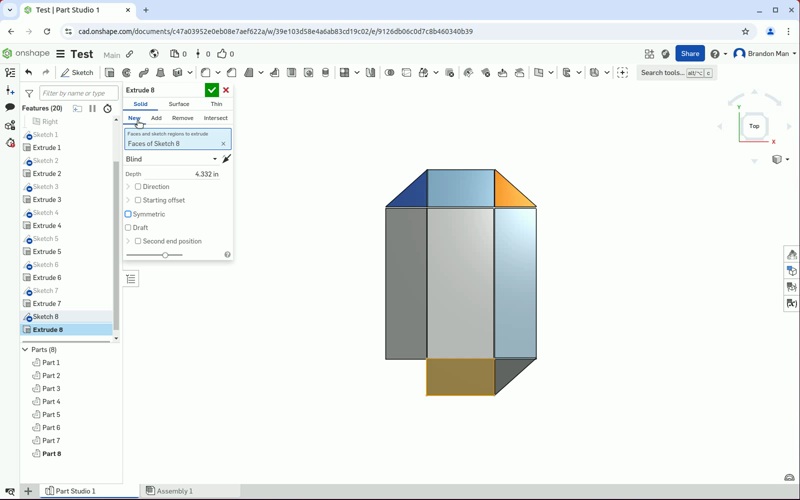
key(space)
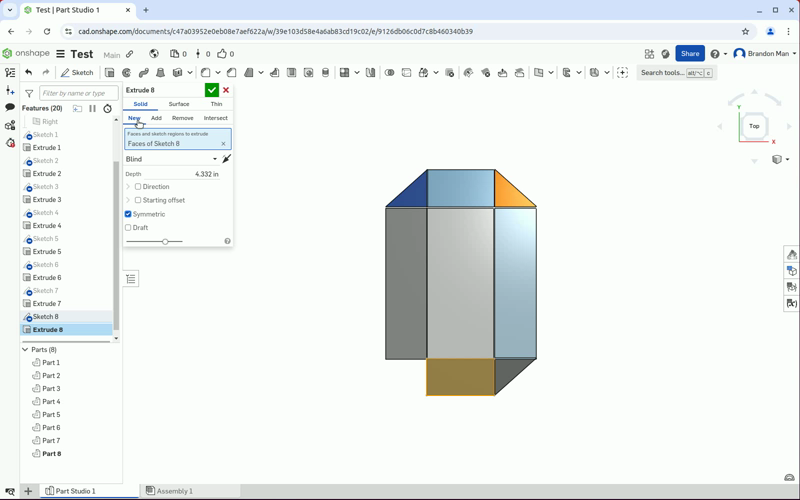
key(enter)
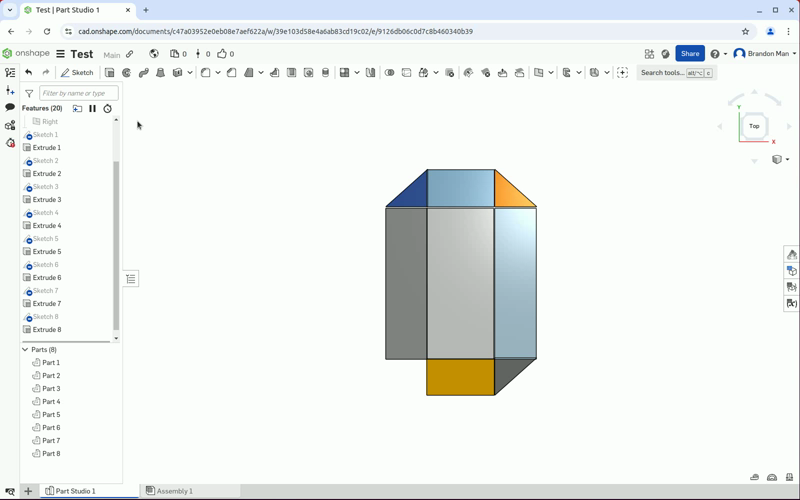
key(shift+h)
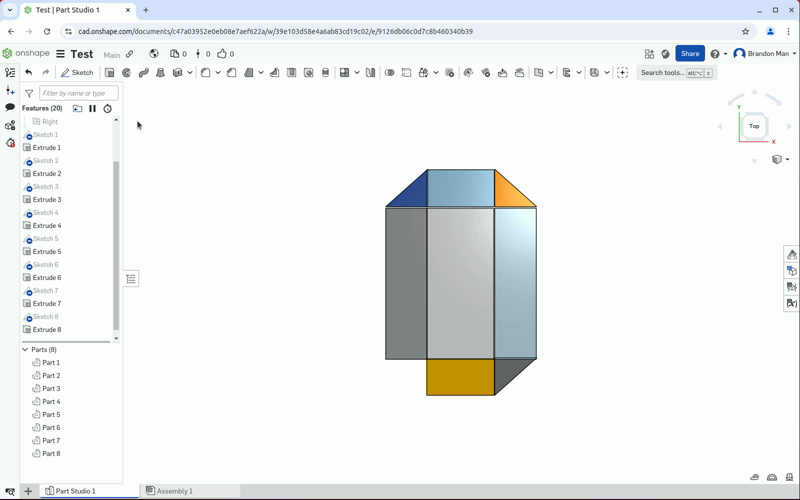
key(shift+h)
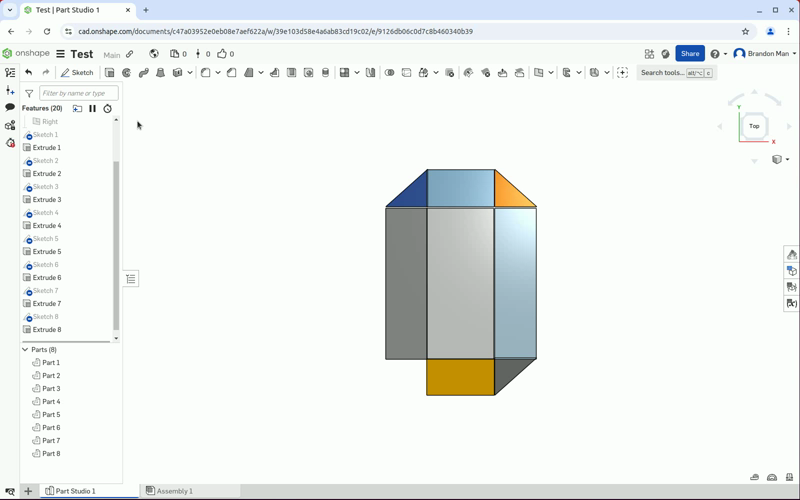
mouse_move(69, 137)
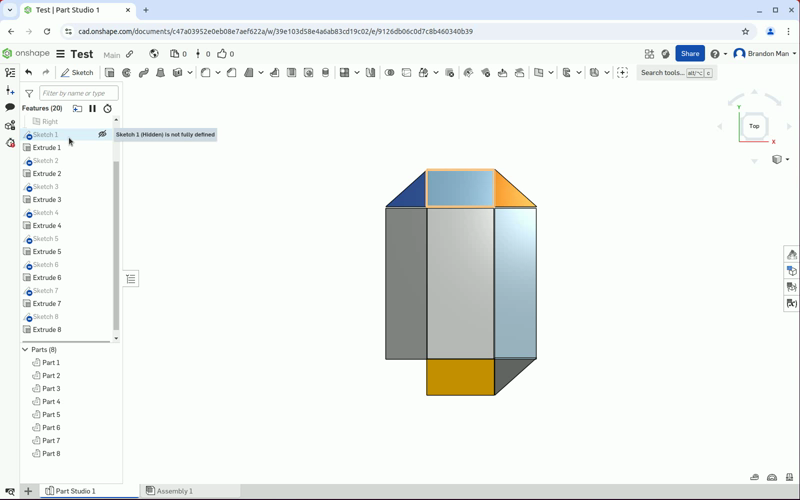
click(69, 137)
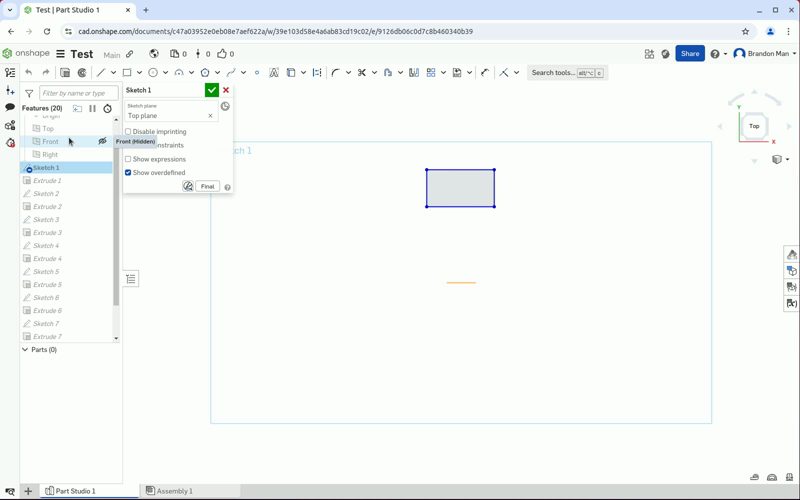
mouse_move(229, 92)
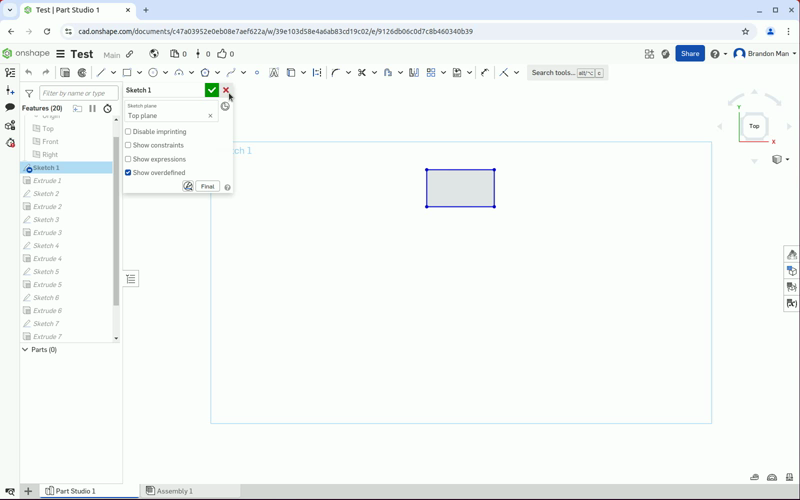
click(229, 92)
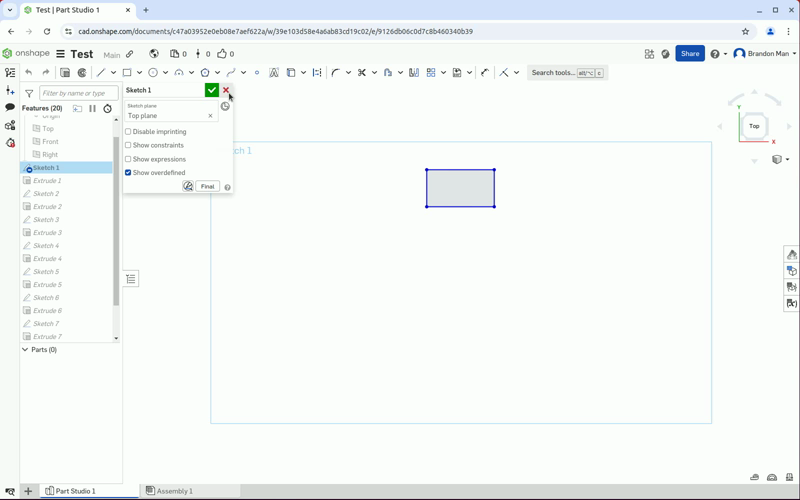
key(shift+s)
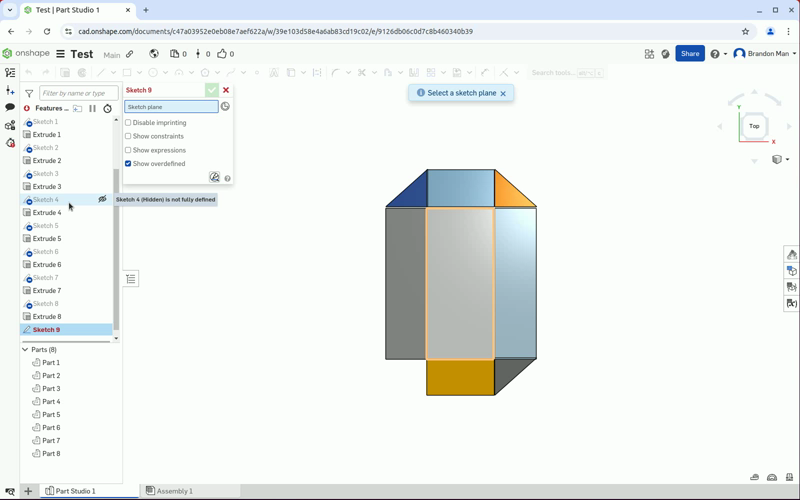
scroll(3)
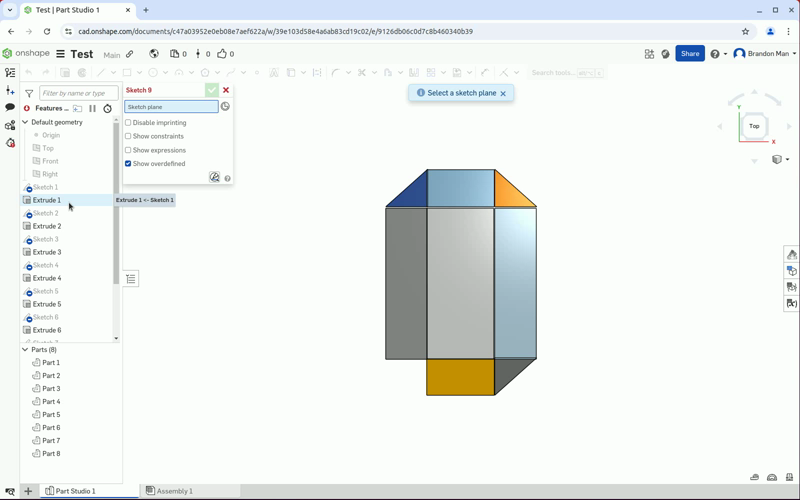
mouse_move(69, 150)
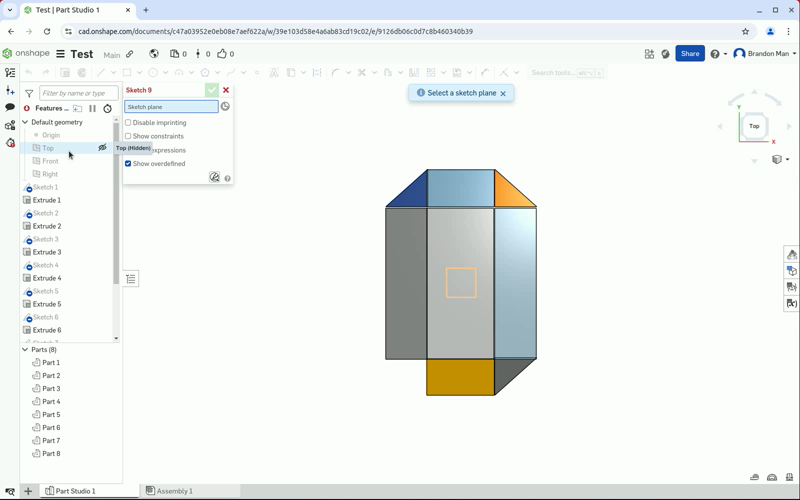
click(69, 150)
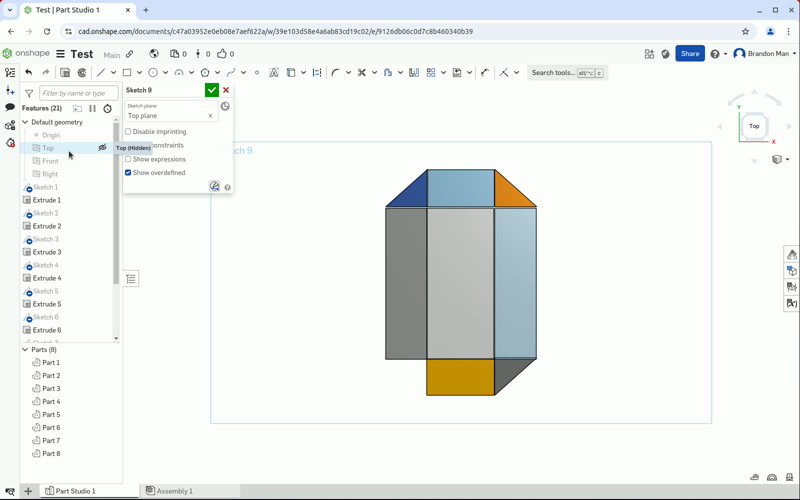
mouse_move(73, 352)
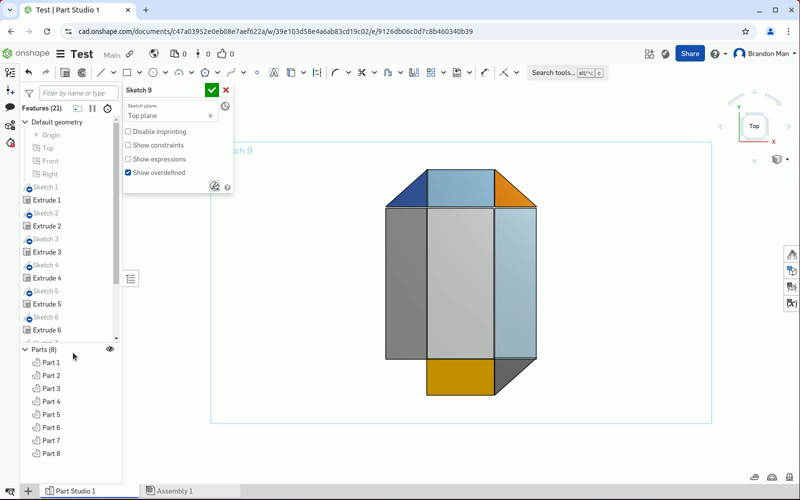
key(y)
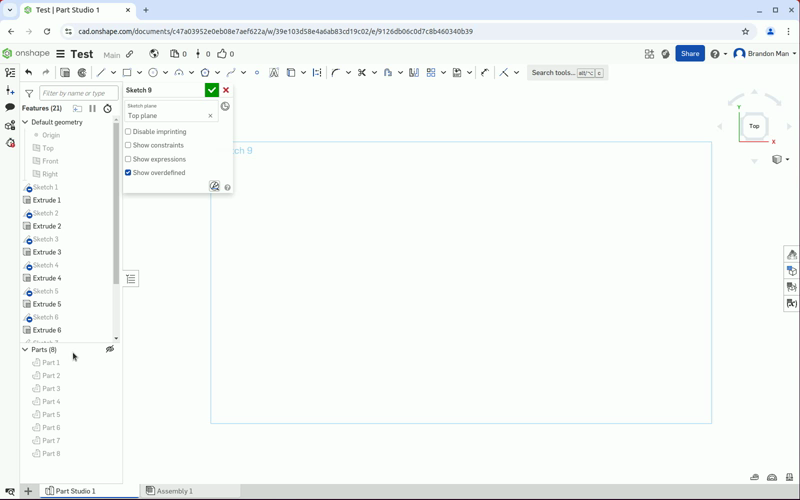
key(l)
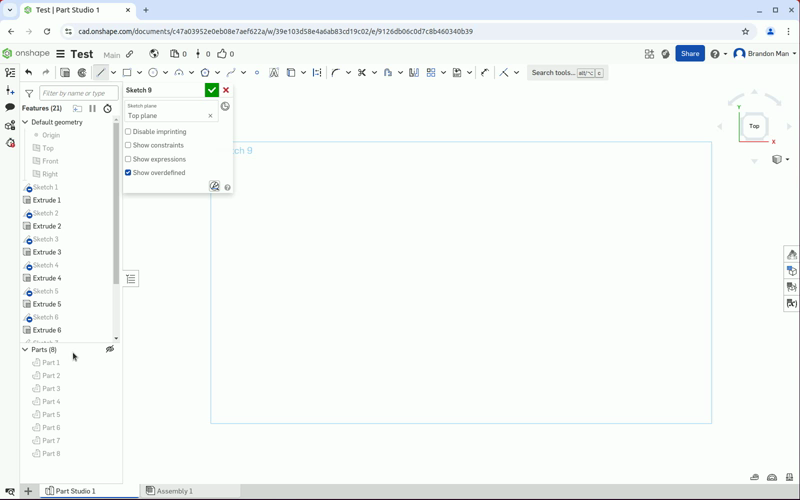
key_down(shift)
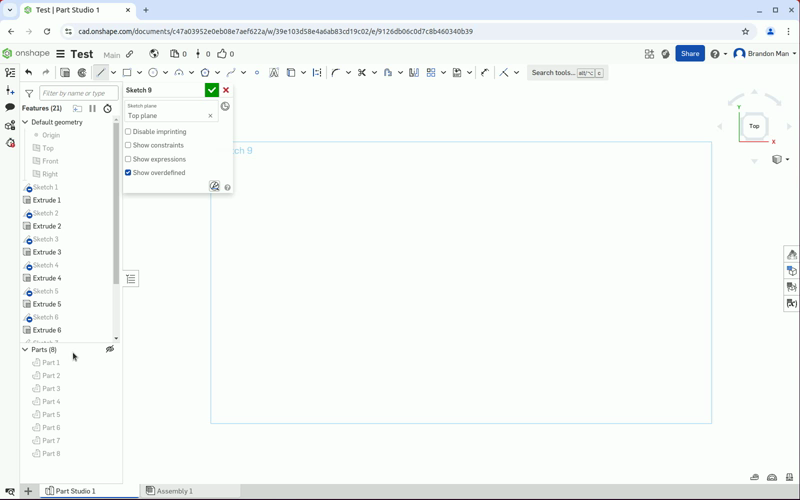
mouse_move(385, 359)
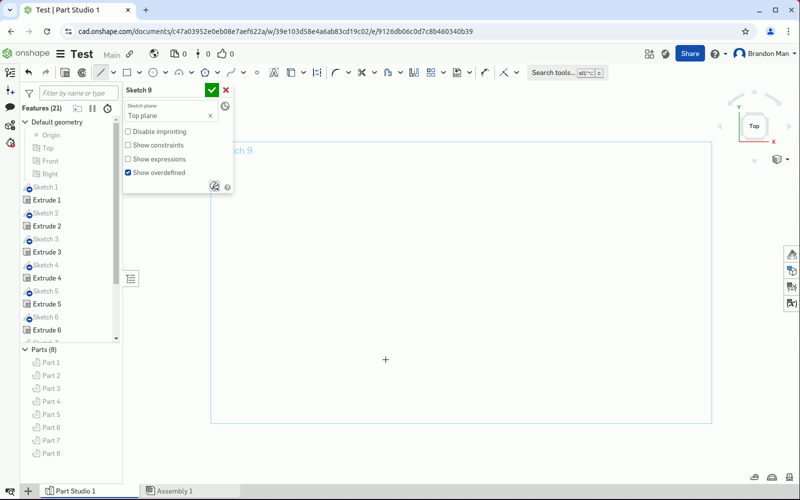
click(385, 359)
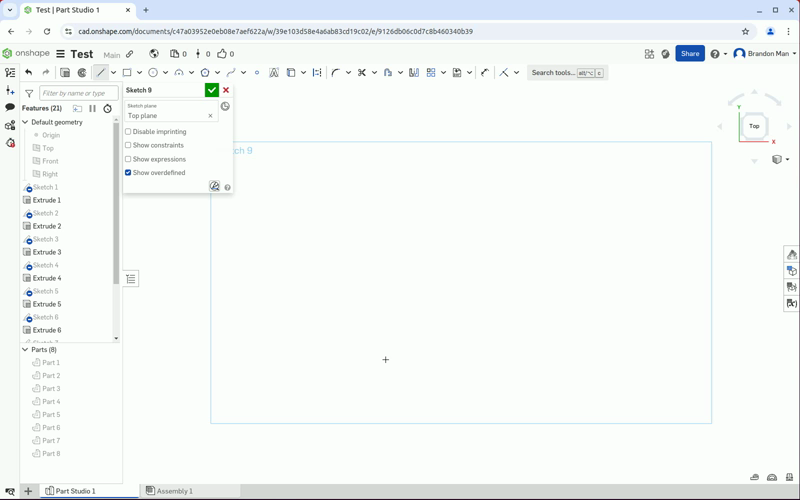
key_up(shift)
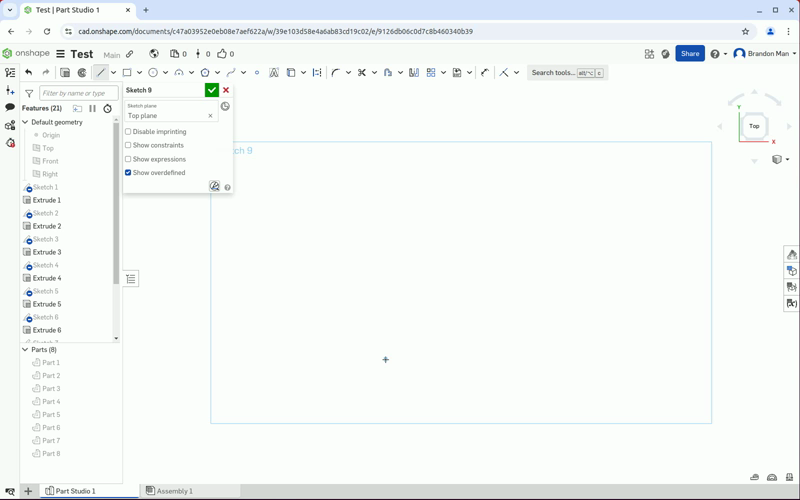
key_down(shift)
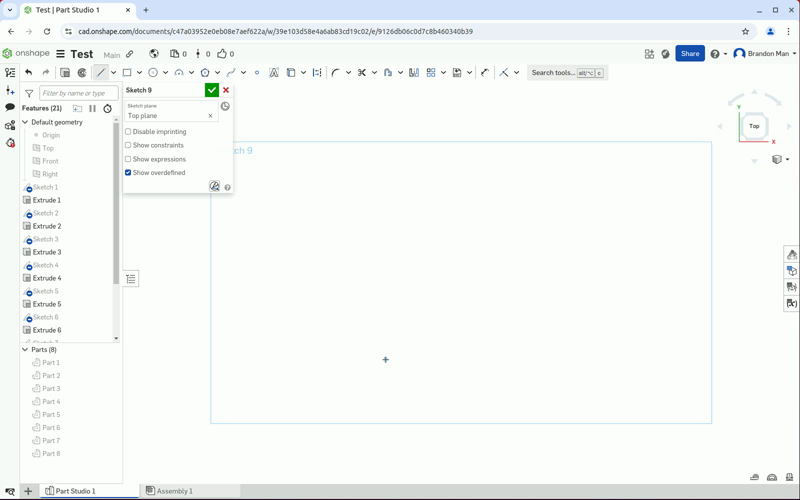
mouse_move(415, 359)
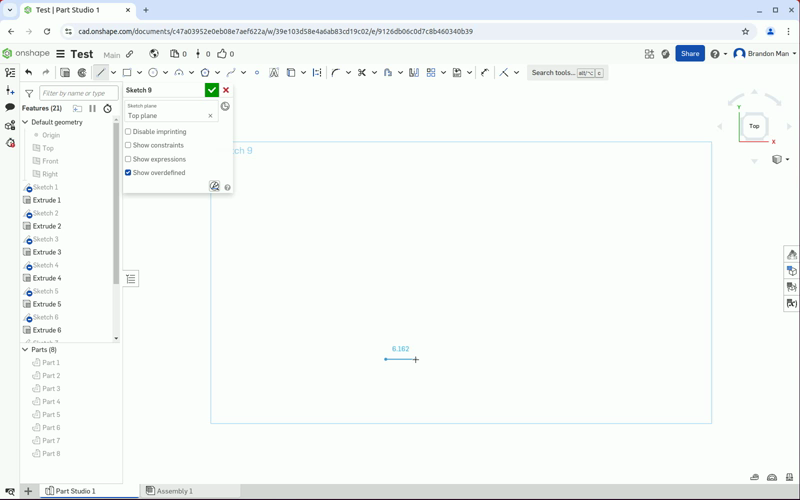
mouse_move(427, 396)
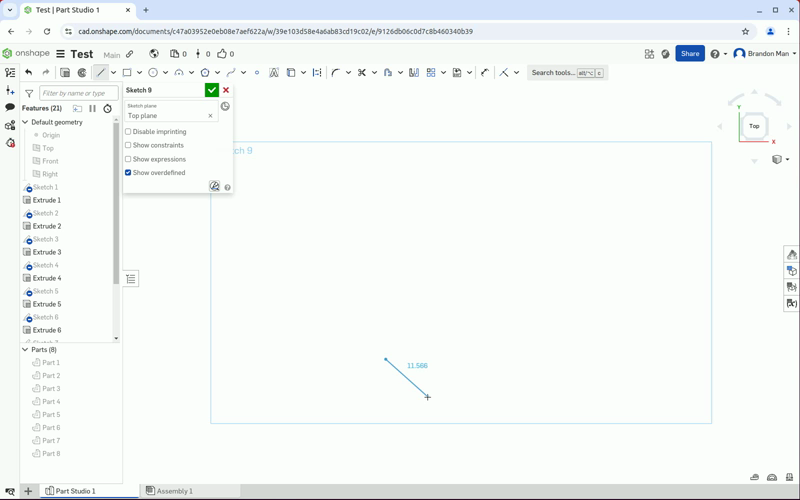
click(427, 396)
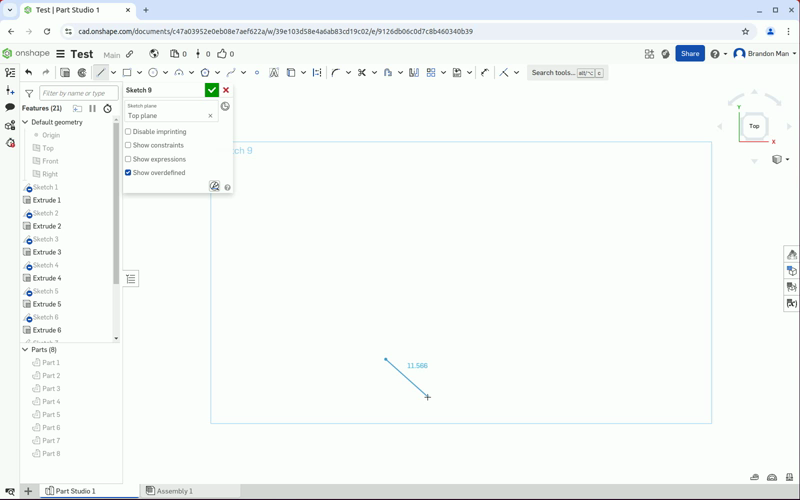
key_up(shift)
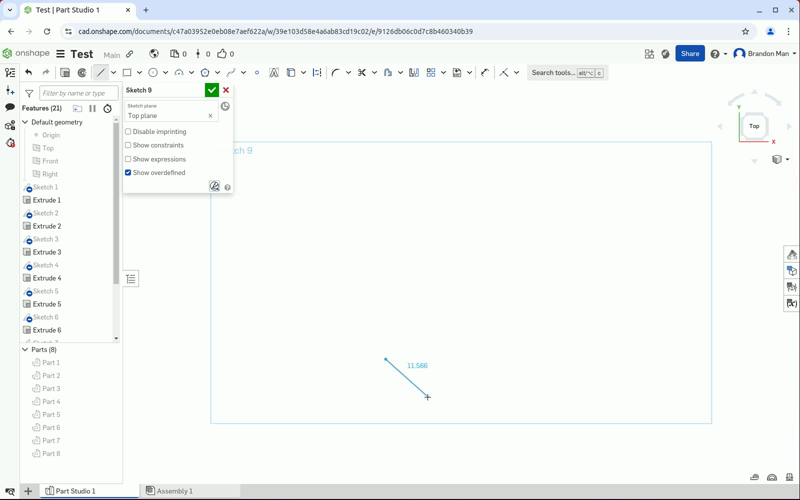
key_down(shift)
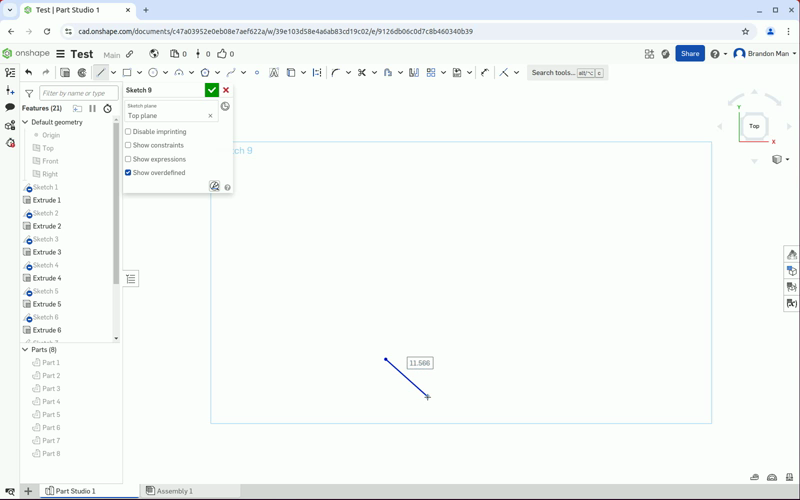
mouse_move(457, 396)
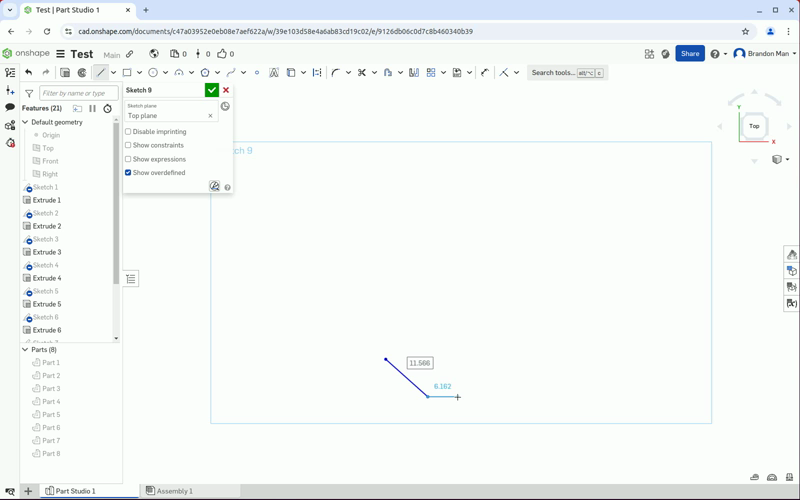
mouse_move(427, 359)
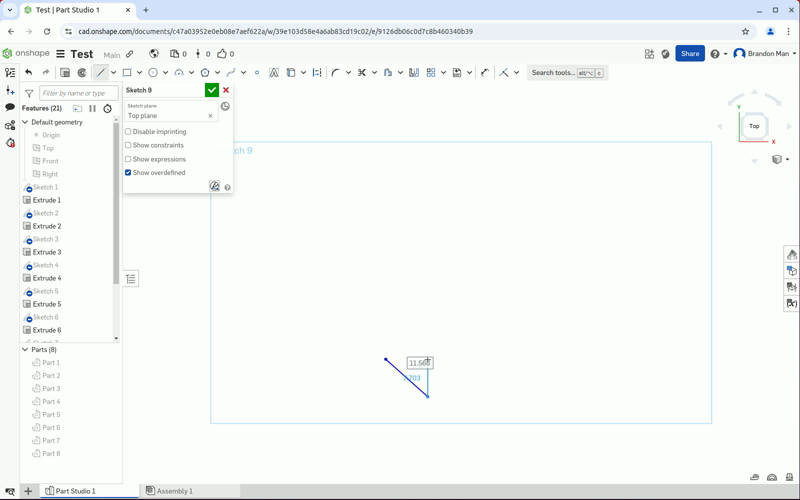
click(427, 359)
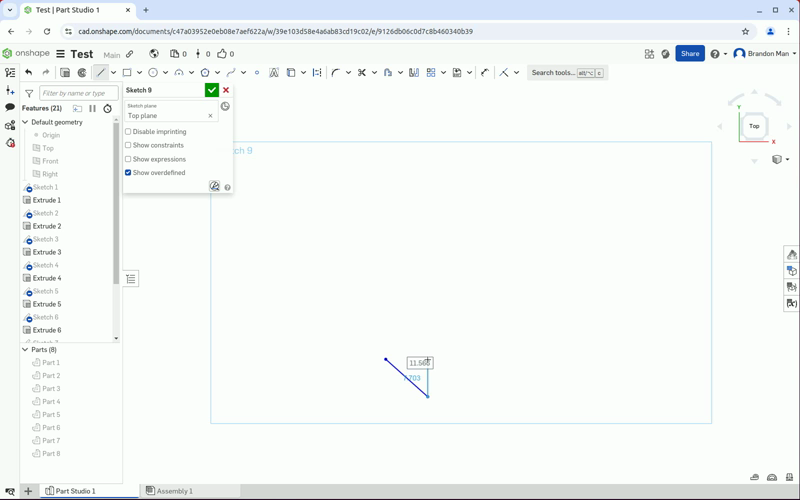
key_up(shift)
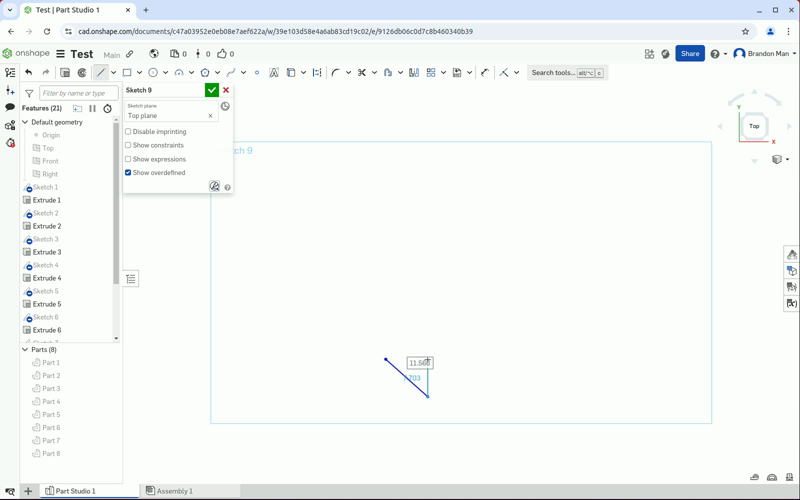
mouse_move(457, 359)
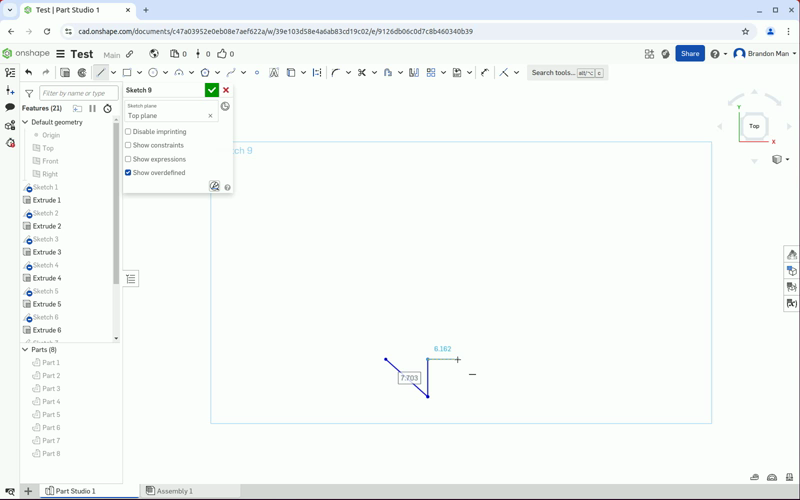
key_down(shift)
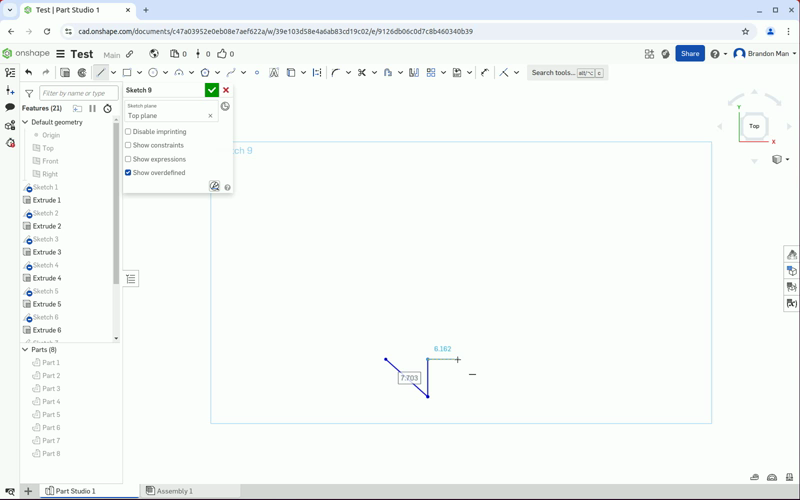
mouse_move(385, 359)
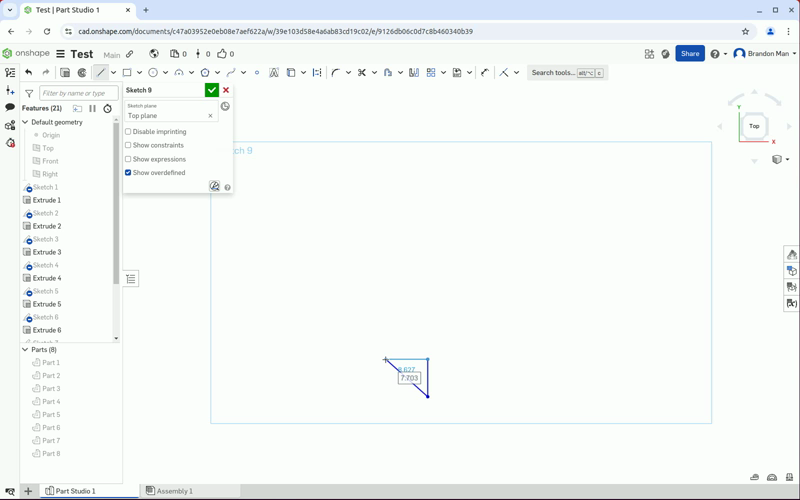
key_up(shift)
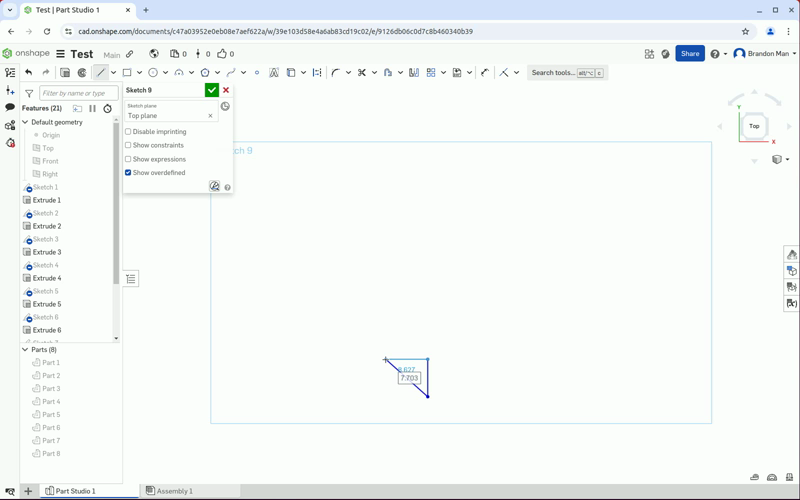
click(385, 359)
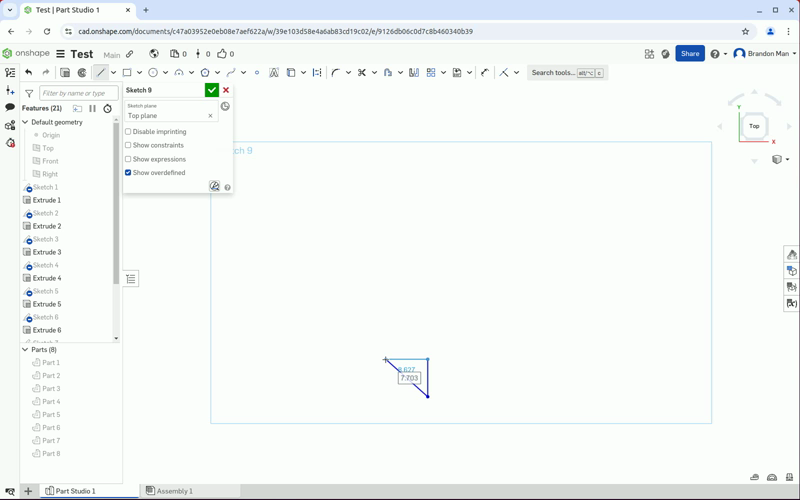
key(esc)
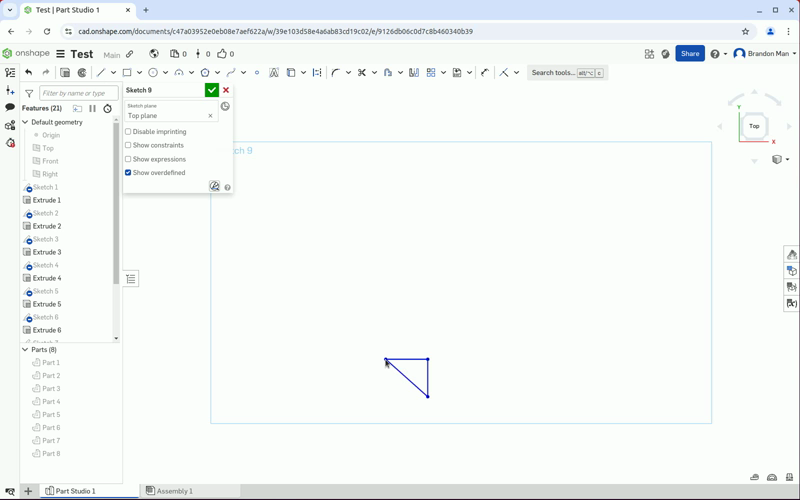
mouse_move(390, 360)
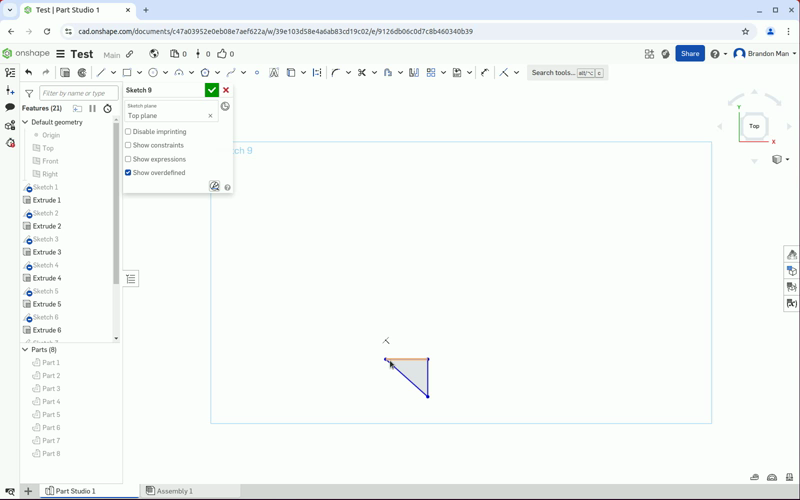
scroll(6)
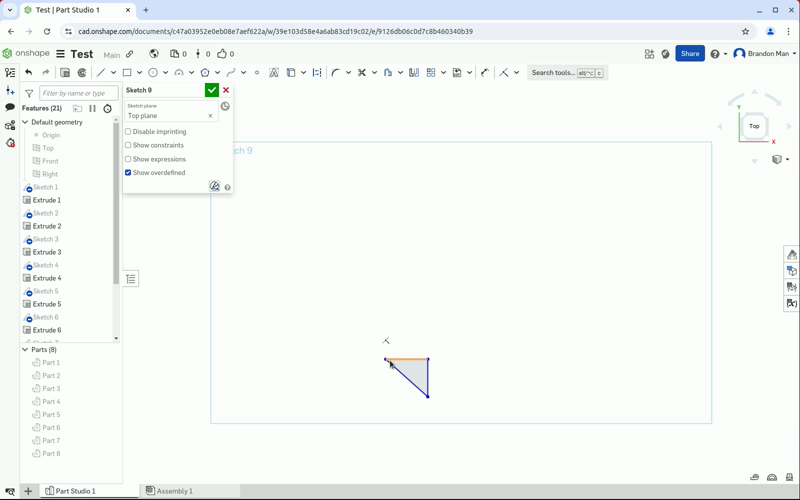
scroll(6)
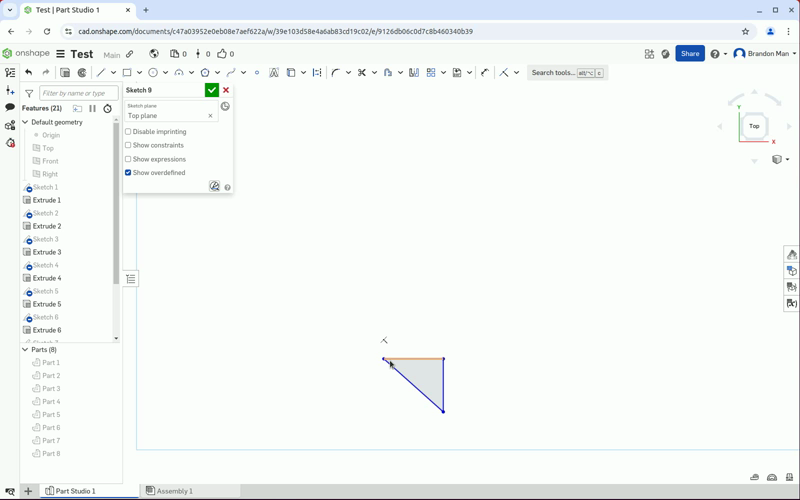
scroll(6)
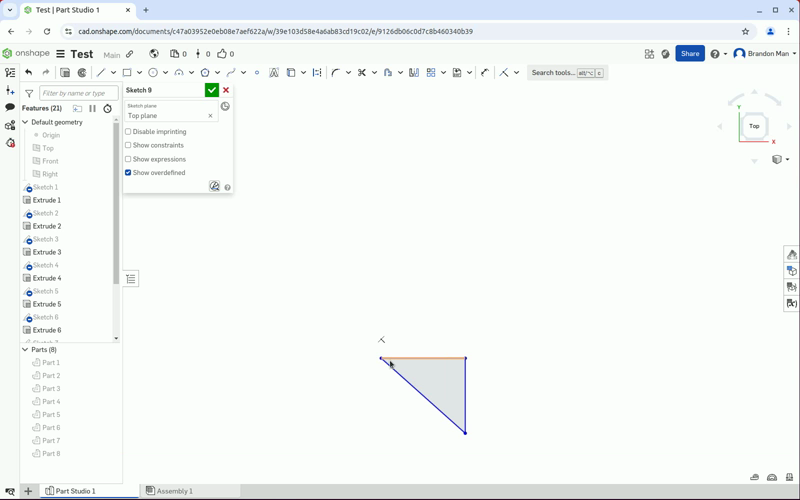
scroll(6)
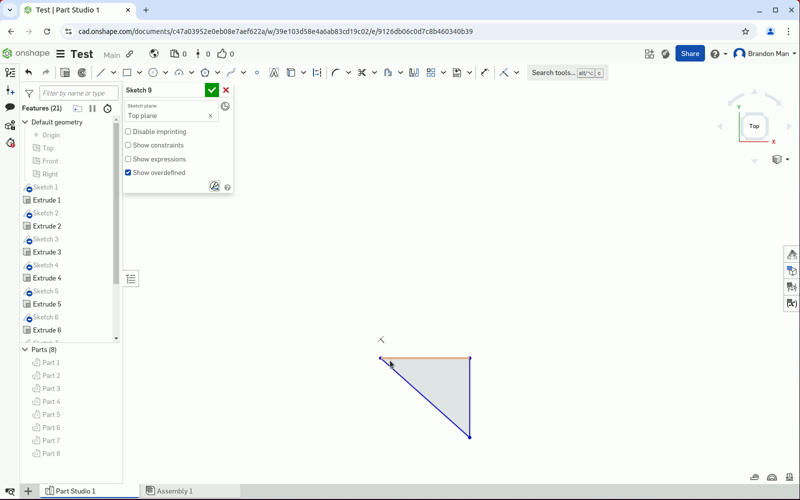
scroll(6)
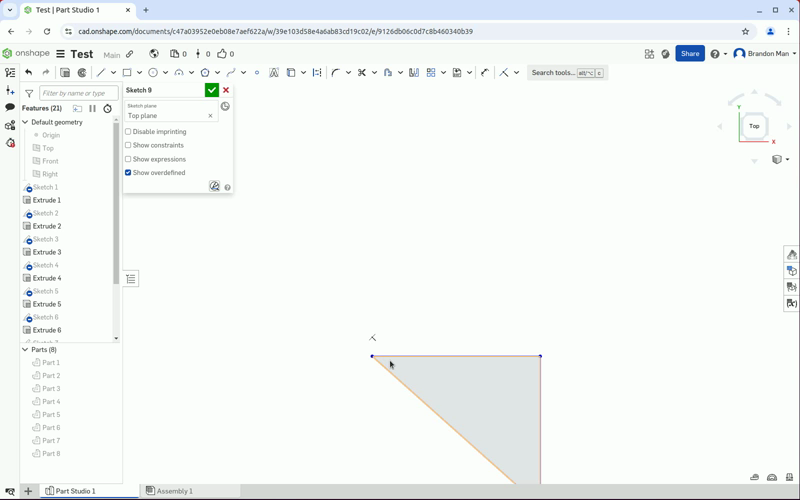
scroll(6)
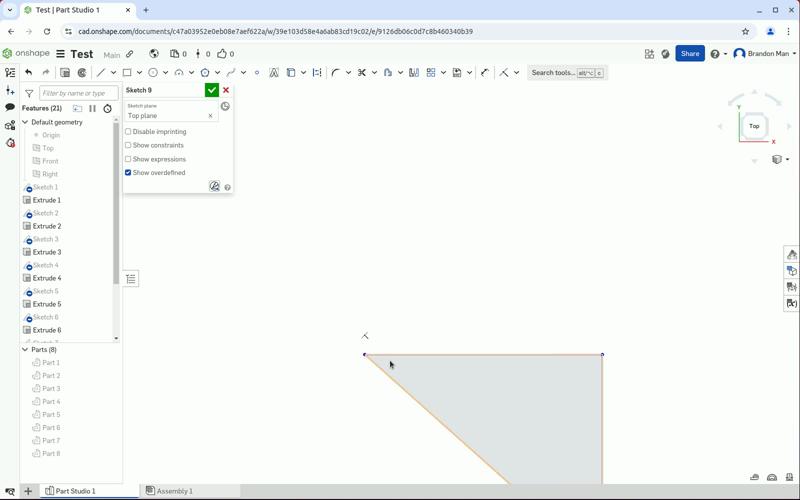
scroll(6)
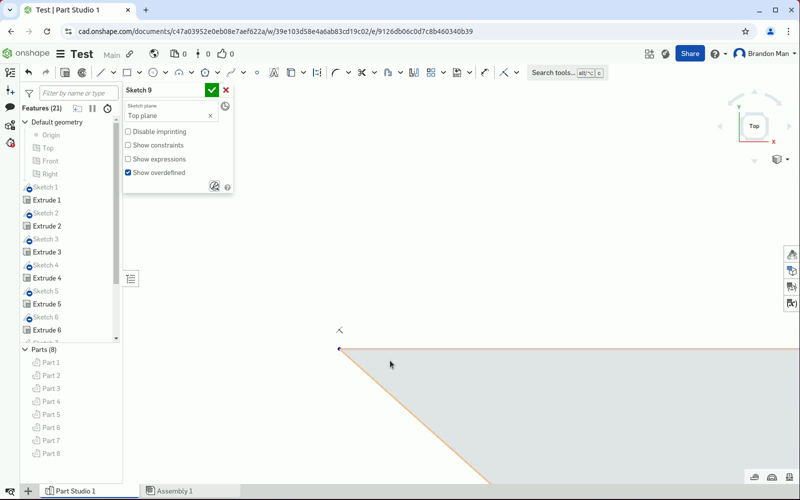
click(390, 360)
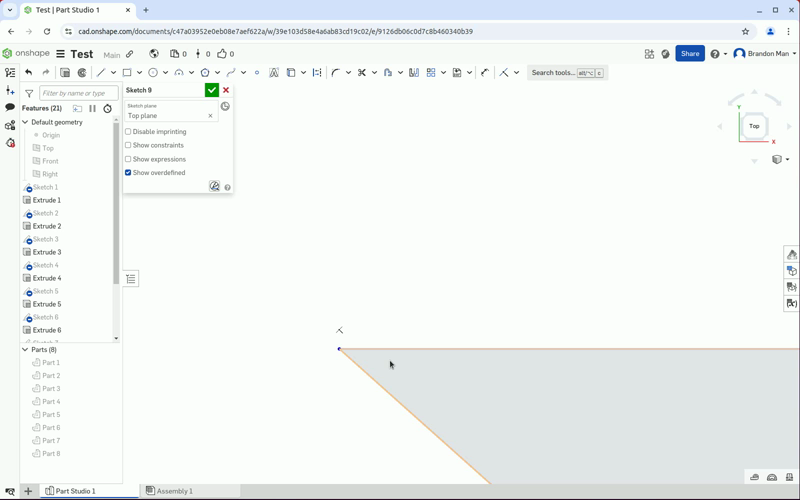
scroll(-6)
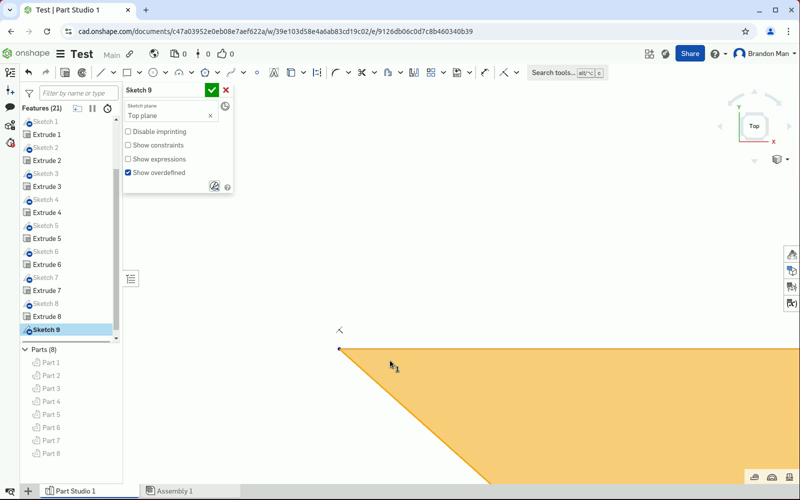
scroll(-6)
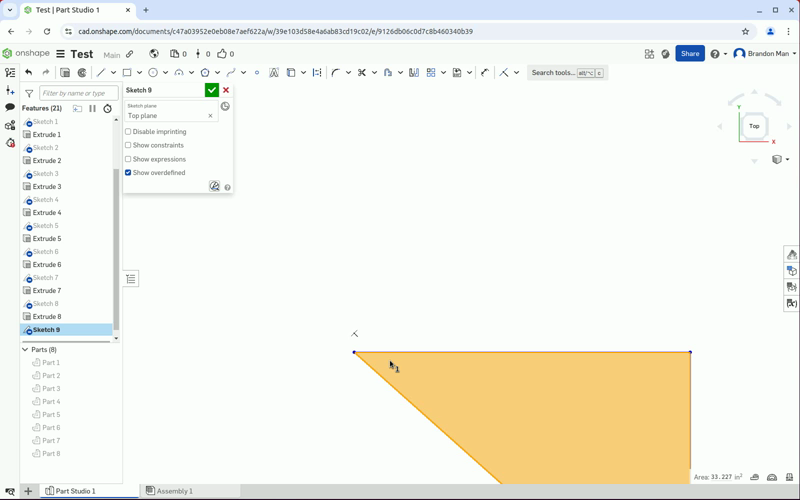
scroll(-6)
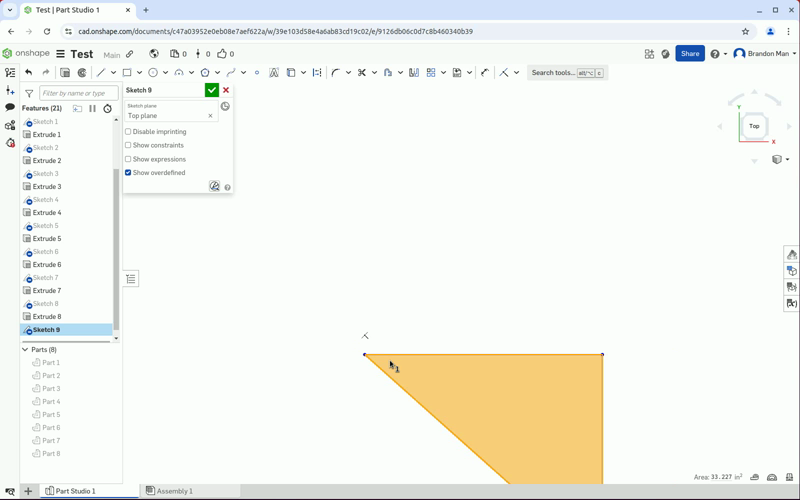
scroll(-6)
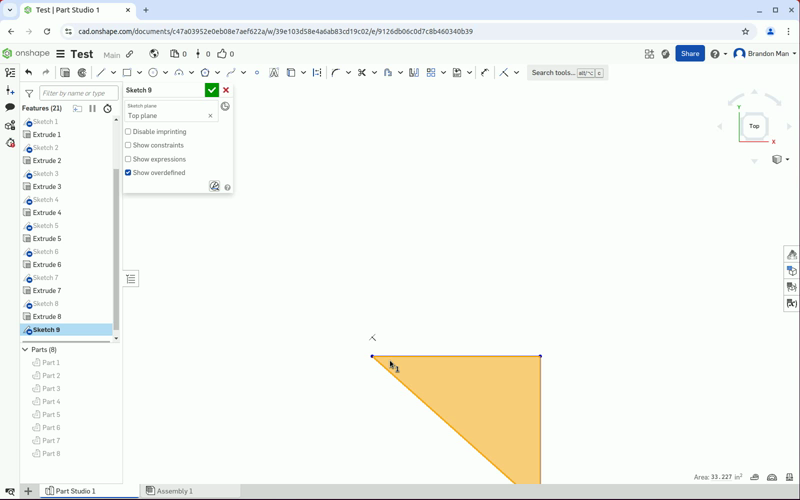
scroll(-6)
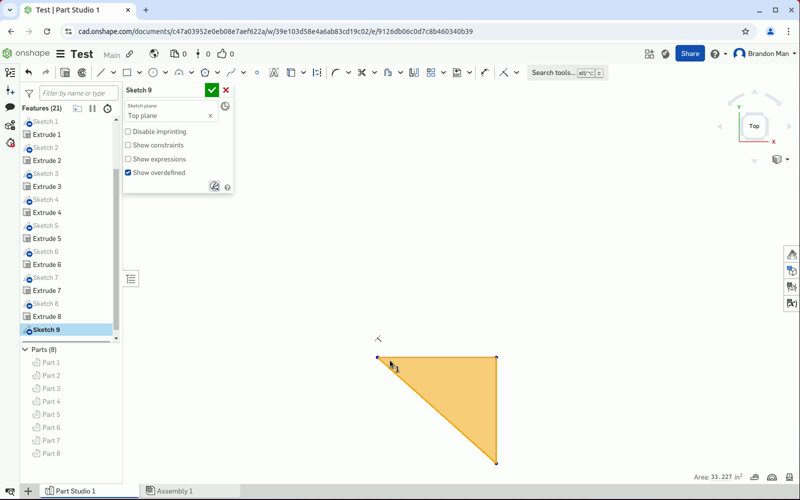
scroll(-6)
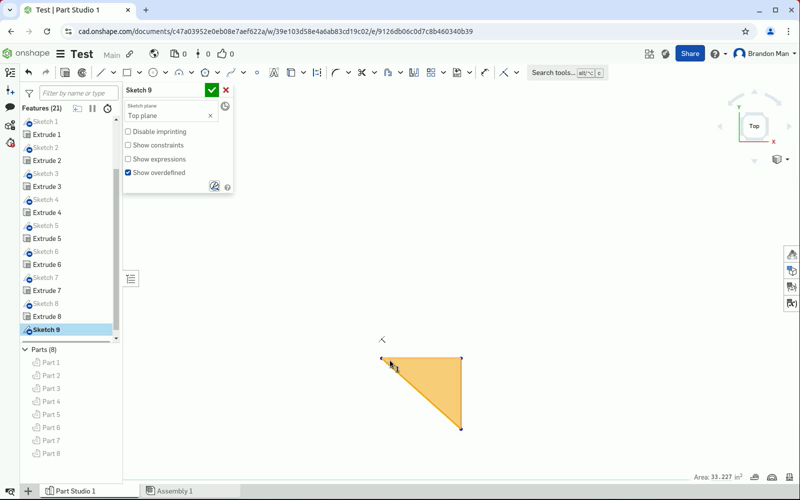
scroll(-6)
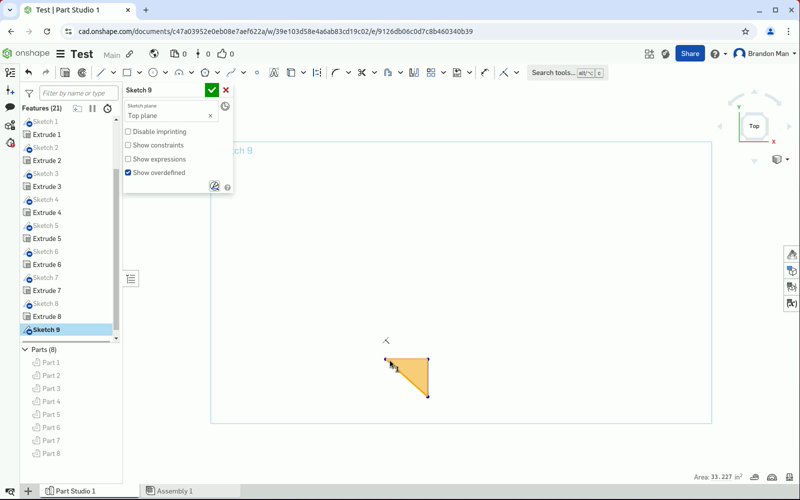
mouse_move(73, 352)
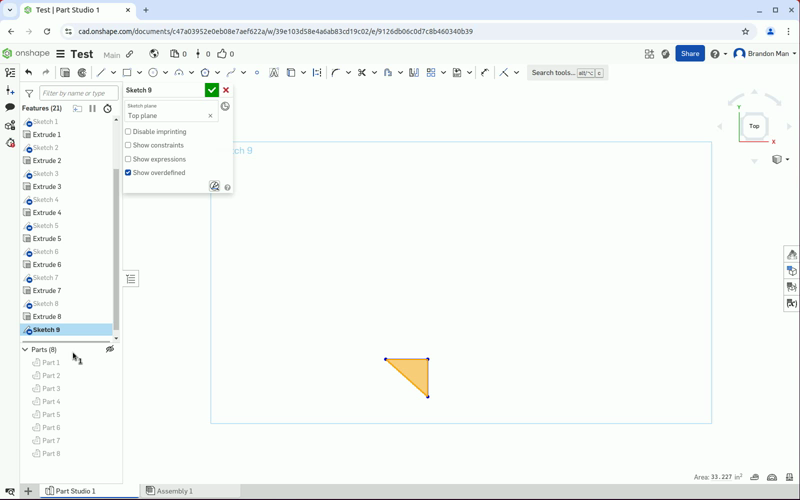
key(shift+y)
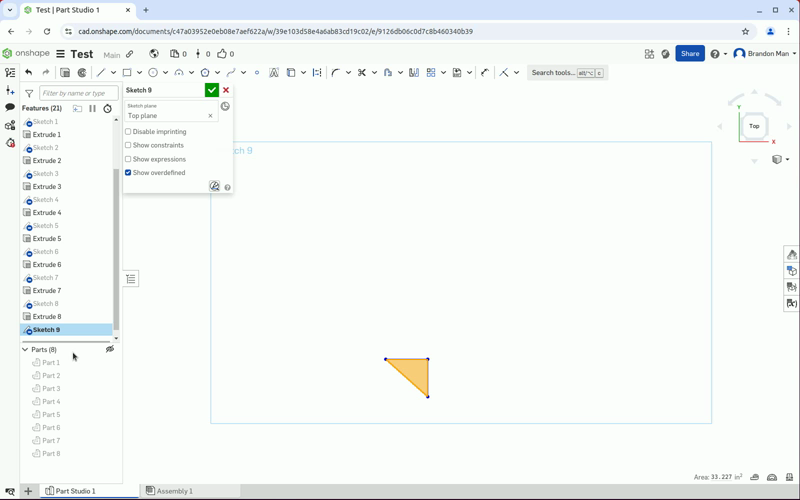
key(shift+e)
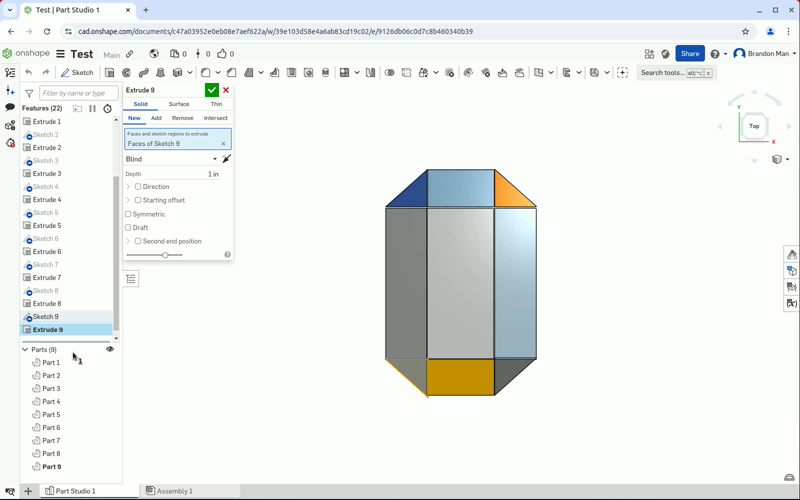
mouse_move(143, 106)
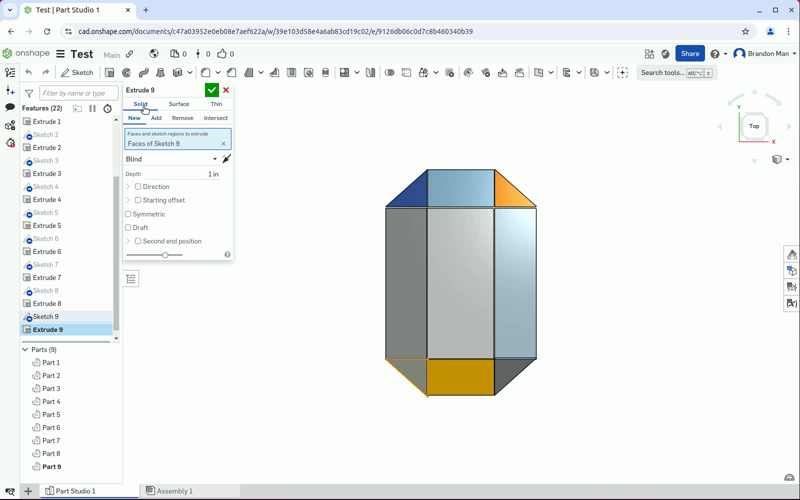
click(143, 106)
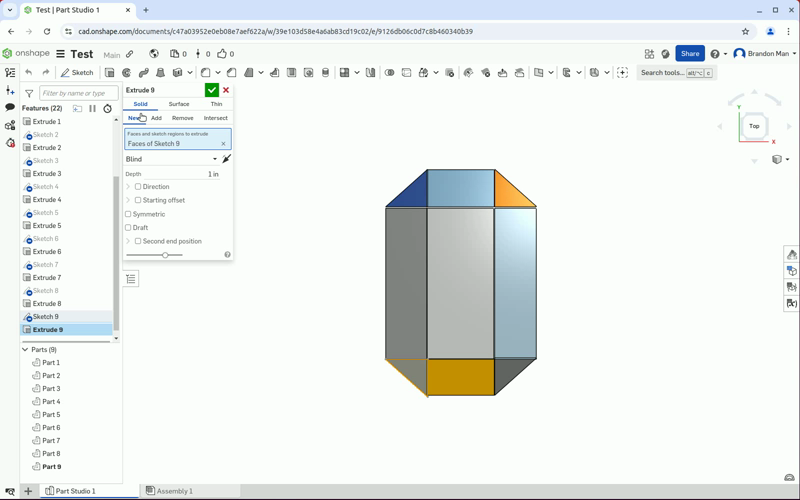
mouse_move(137, 120)
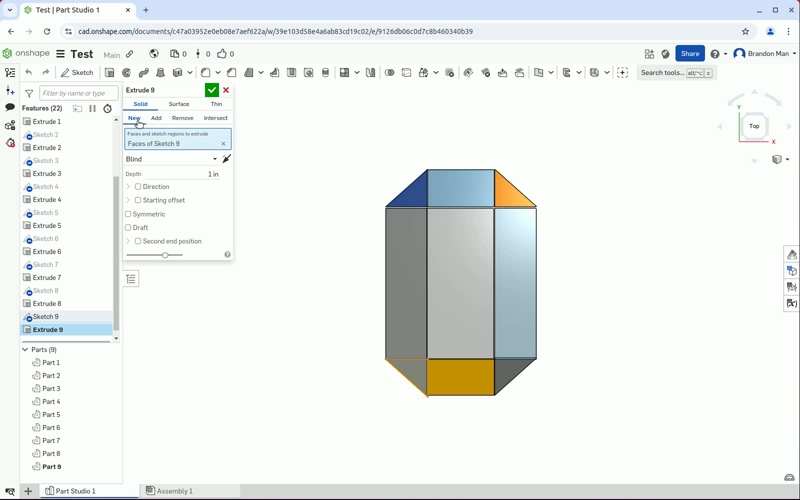
click(137, 120)
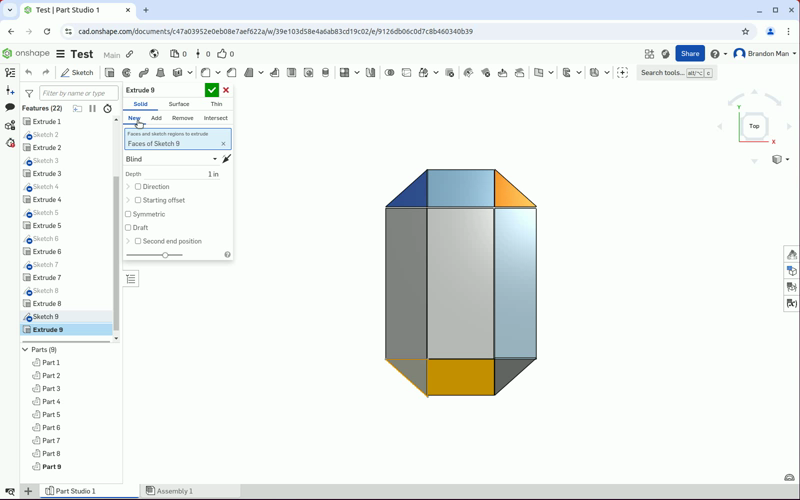
key(tab, 4)
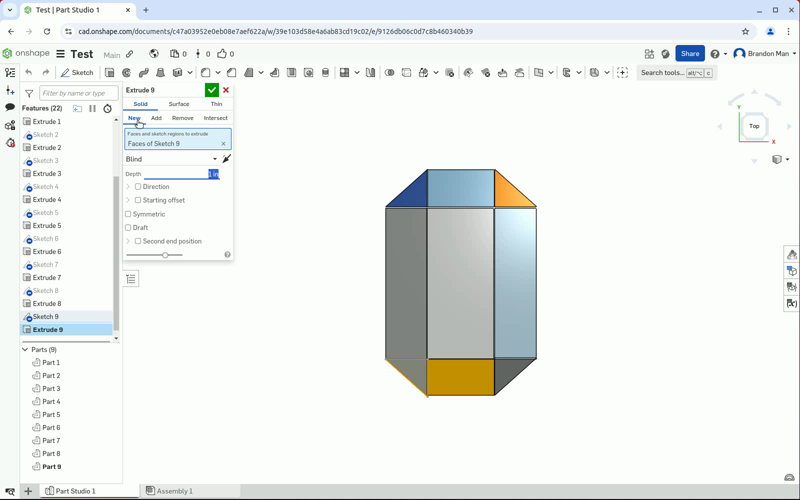
text(4.332)
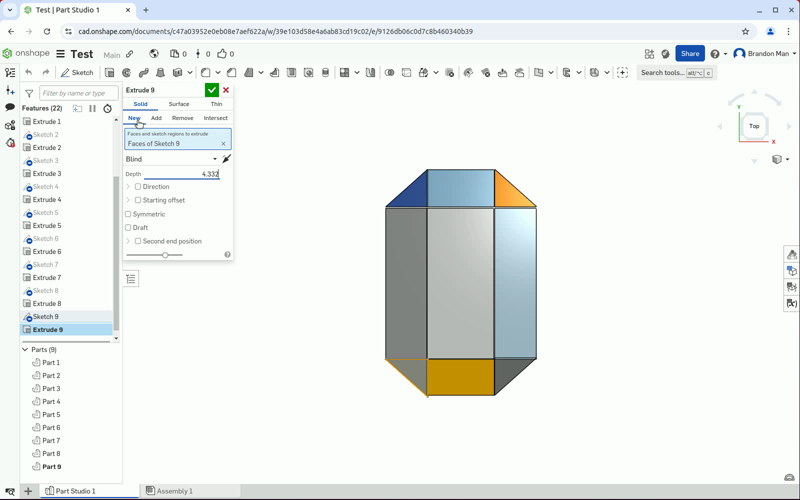
key(tab, 3)
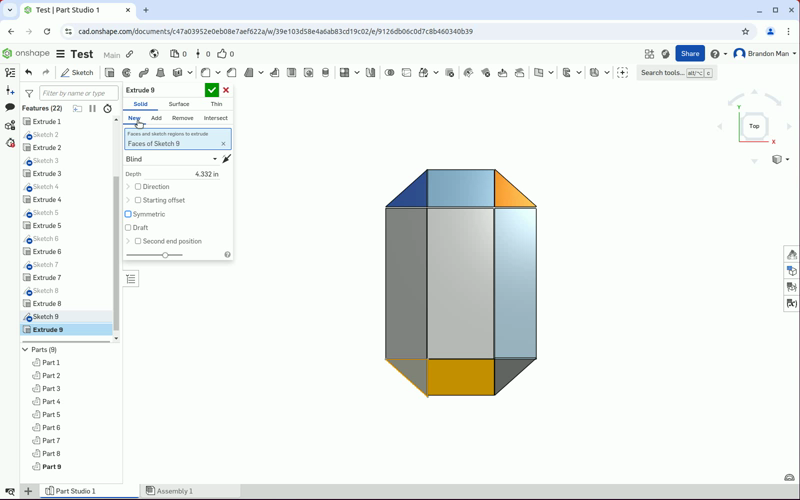
key(space)
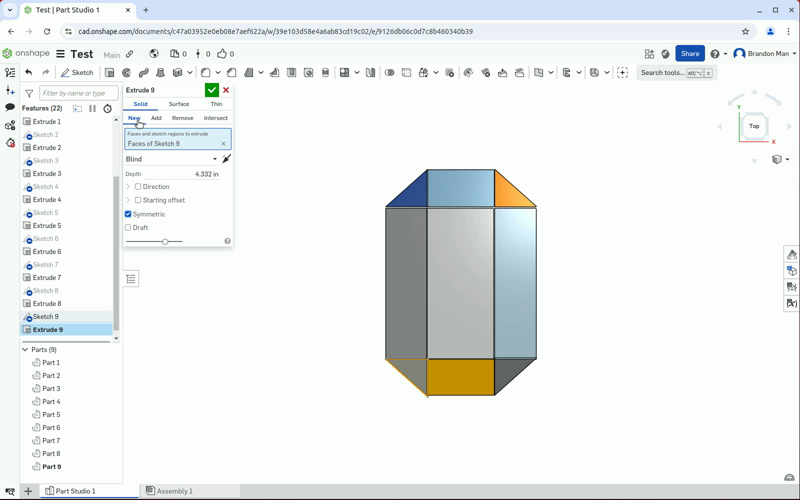
key(enter)
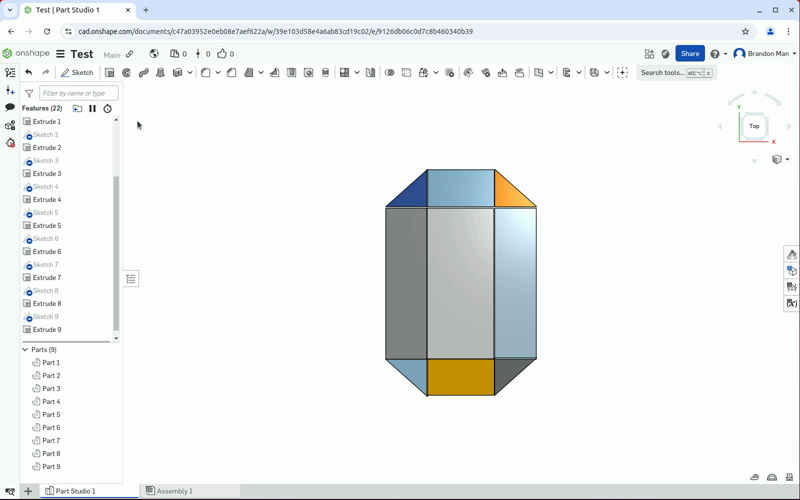
key(shift+h)
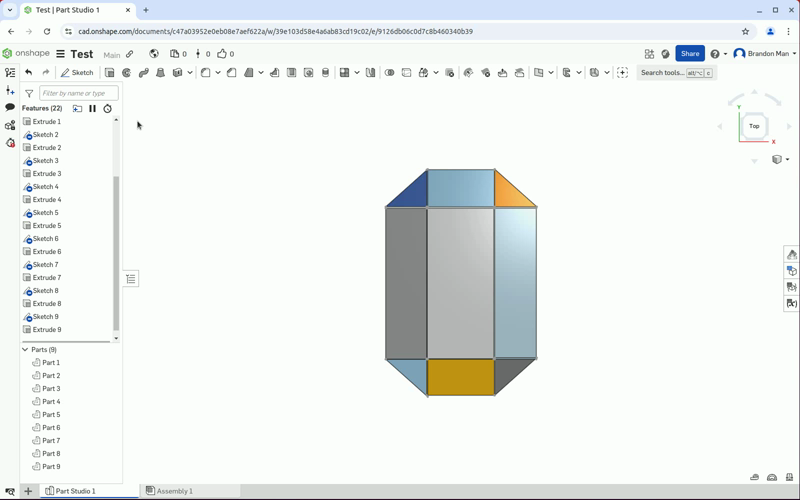
key(shift+h)
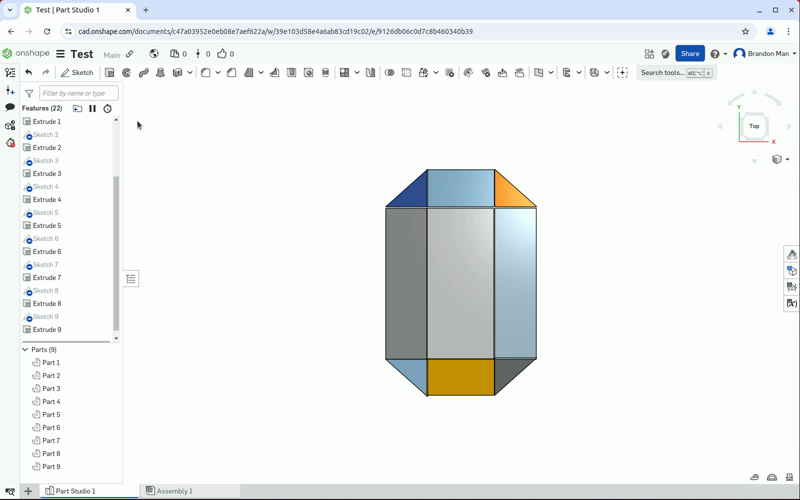
mouse_move(69, 111)
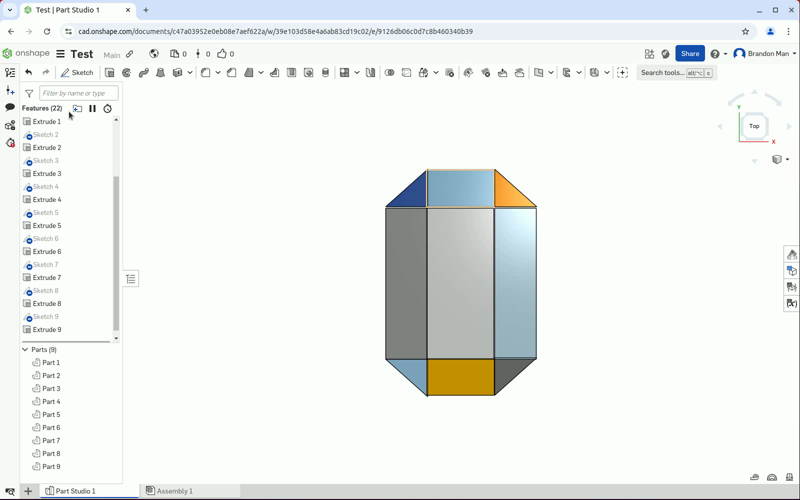
click(69, 111)
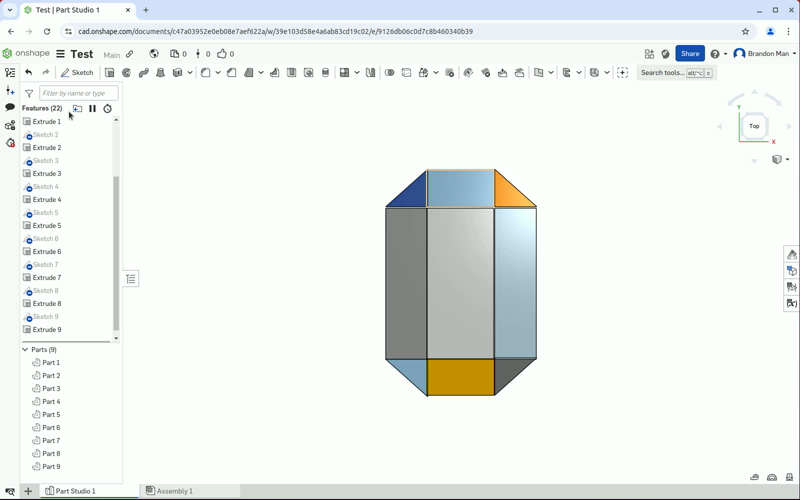
key(shift+s)
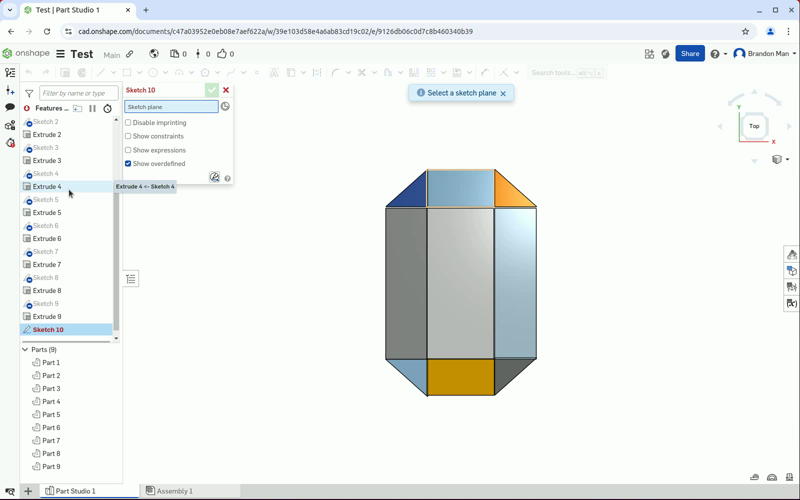
scroll(3)
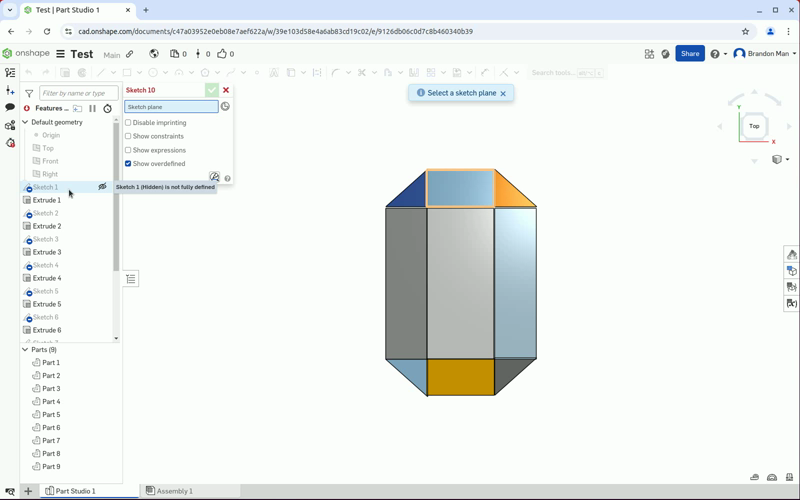
mouse_move(69, 150)
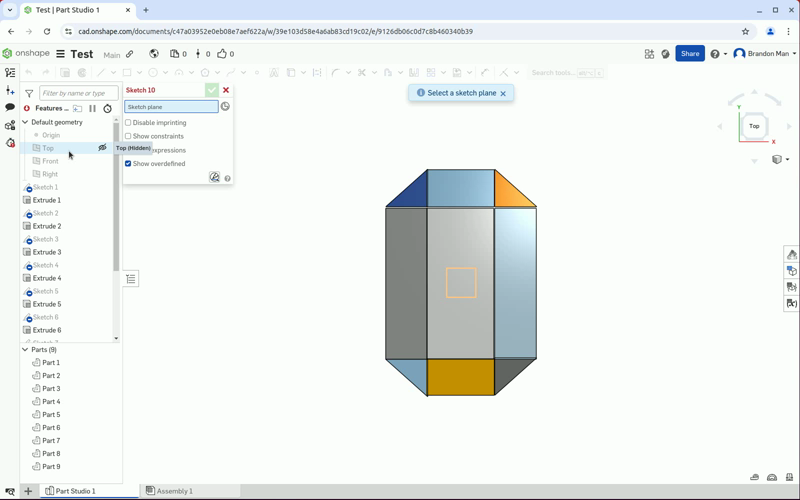
click(69, 150)
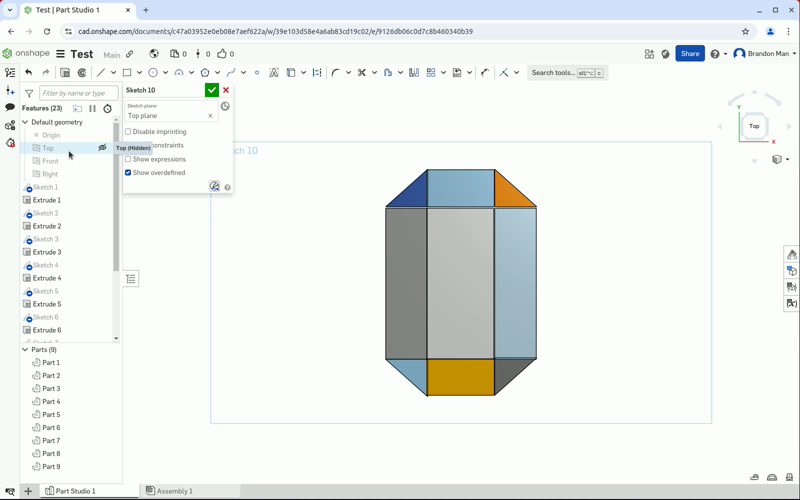
mouse_move(73, 352)
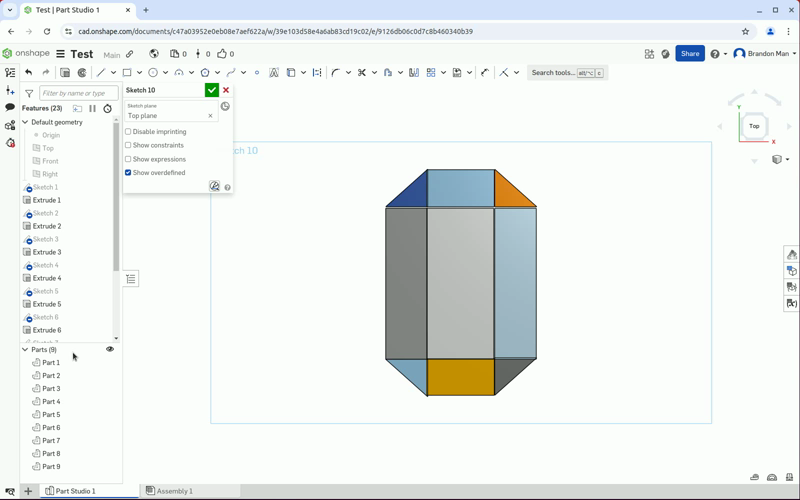
key(y)
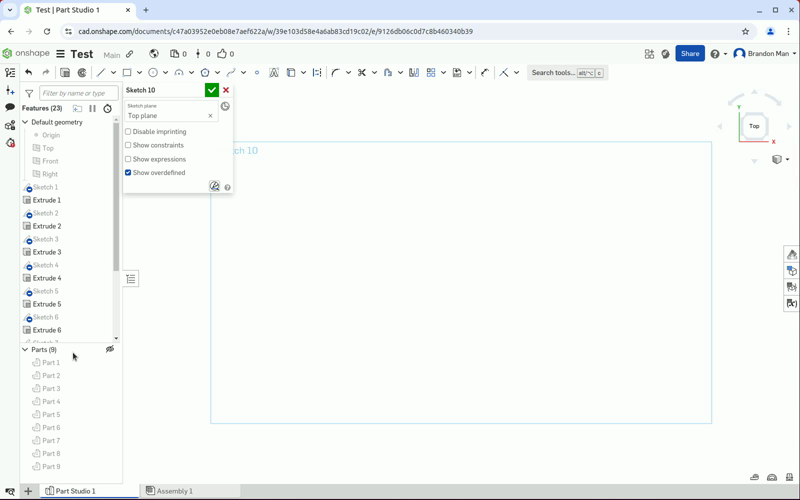
key(l)
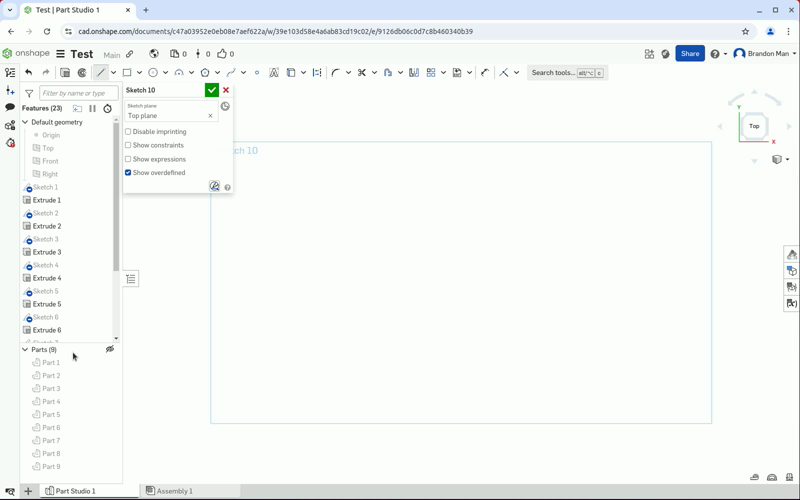
key_down(shift)
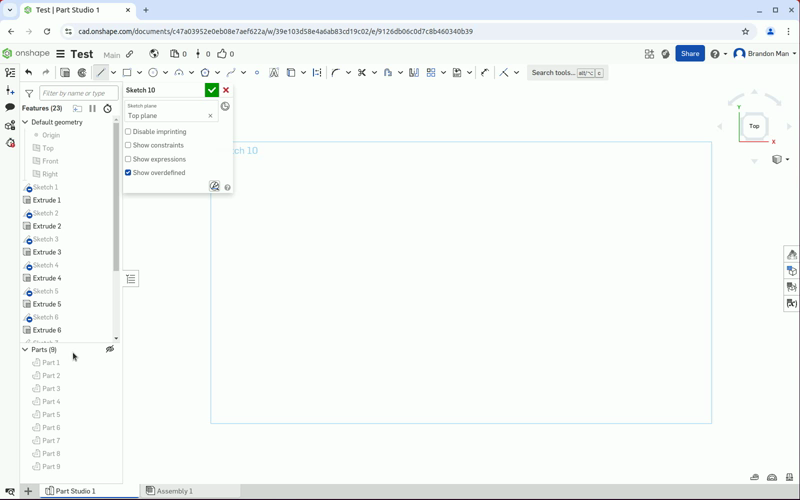
mouse_move(449, 395)
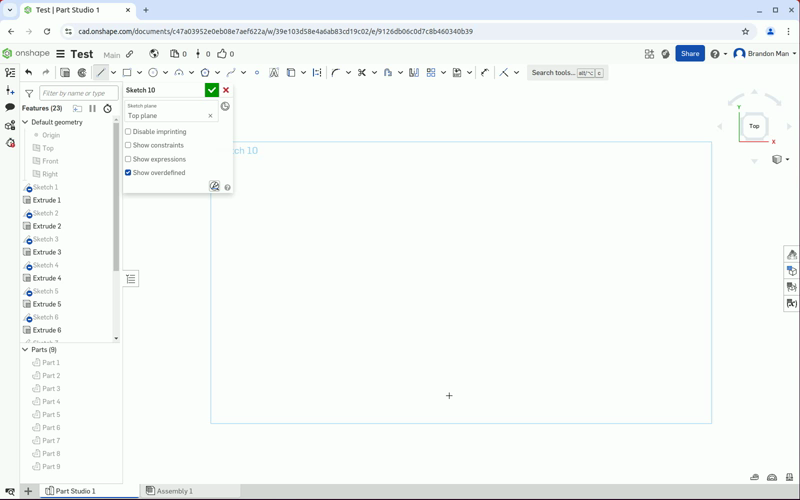
click(449, 395)
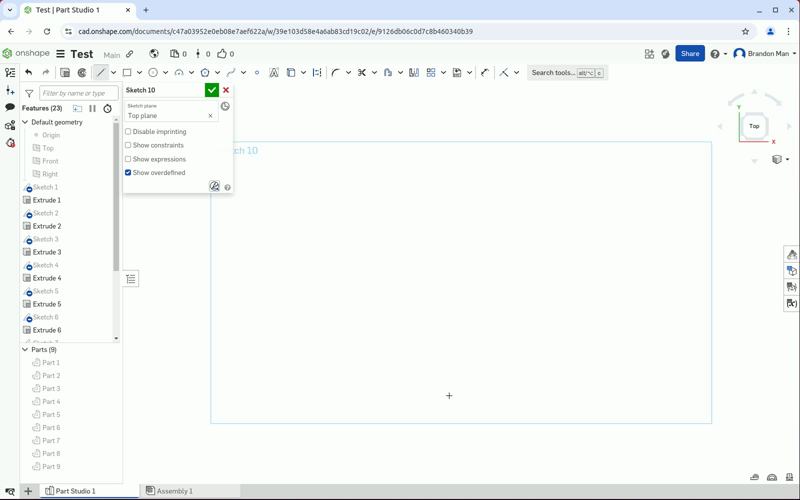
key_up(shift)
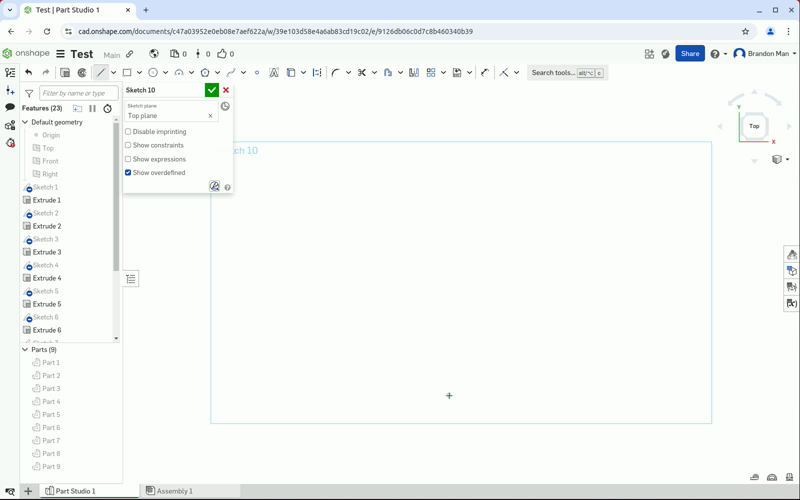
key_down(shift)
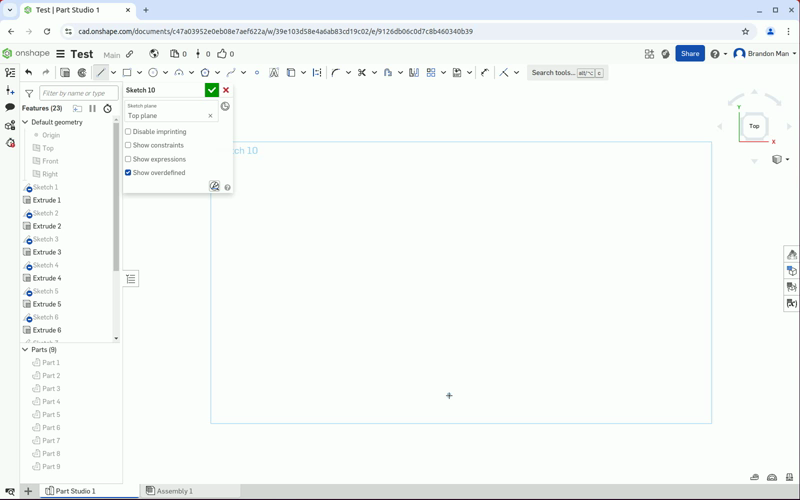
mouse_move(479, 395)
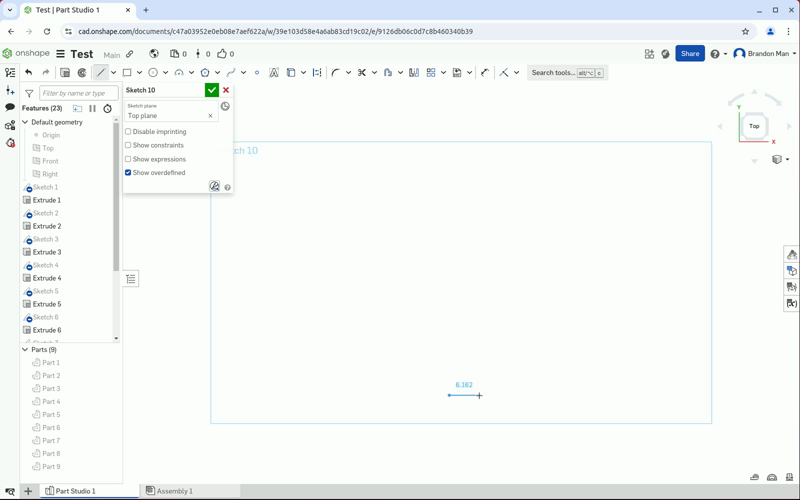
mouse_move(473, 395)
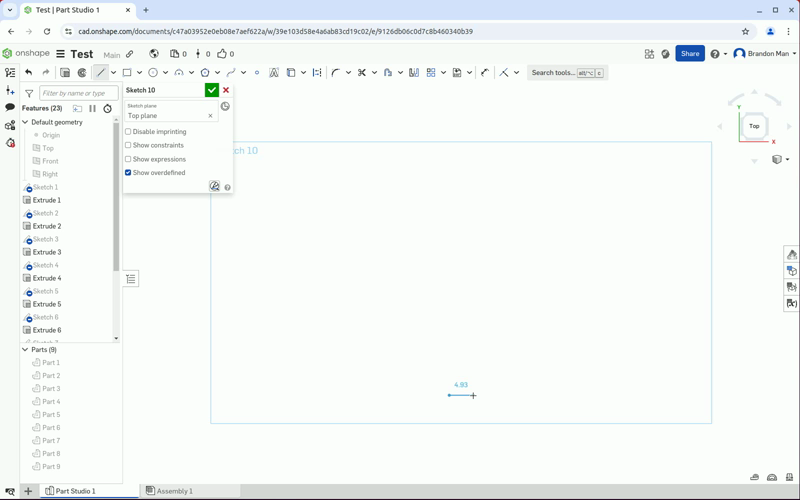
click(473, 395)
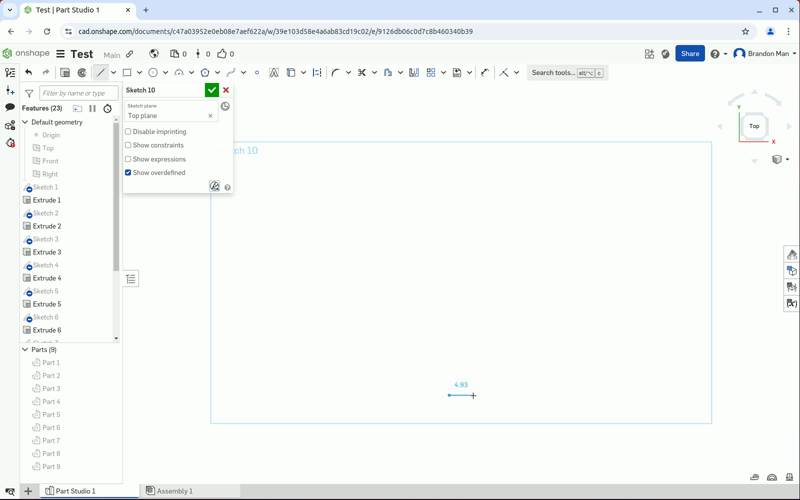
key_up(shift)
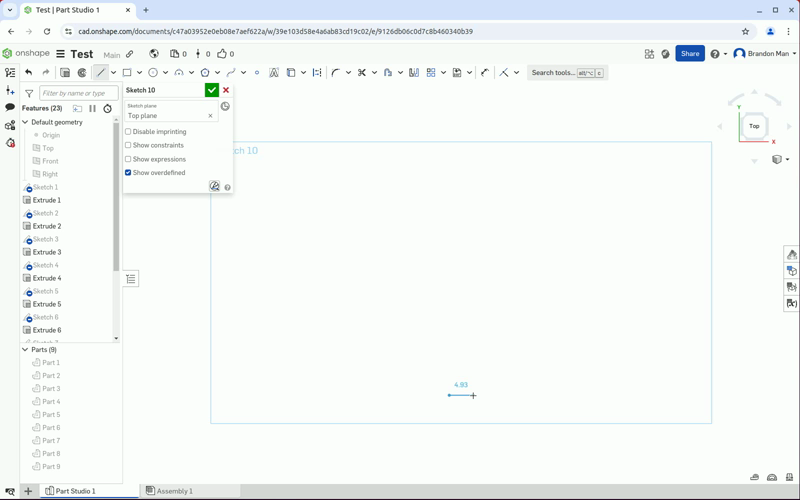
key_down(shift)
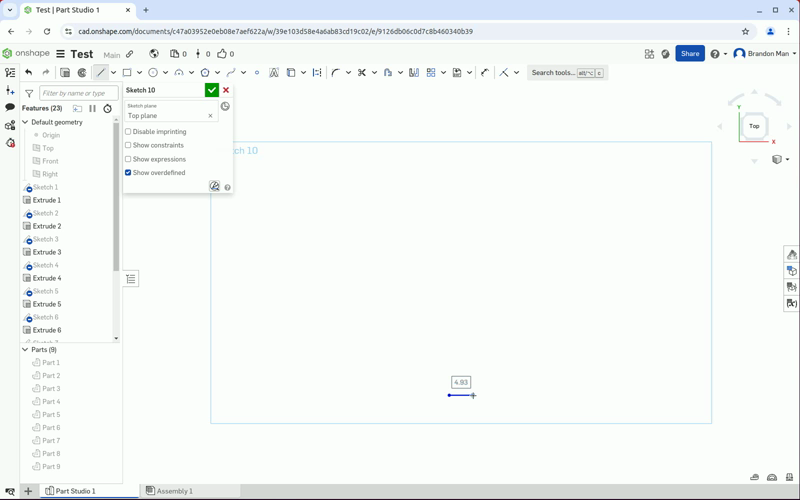
mouse_move(473, 285)
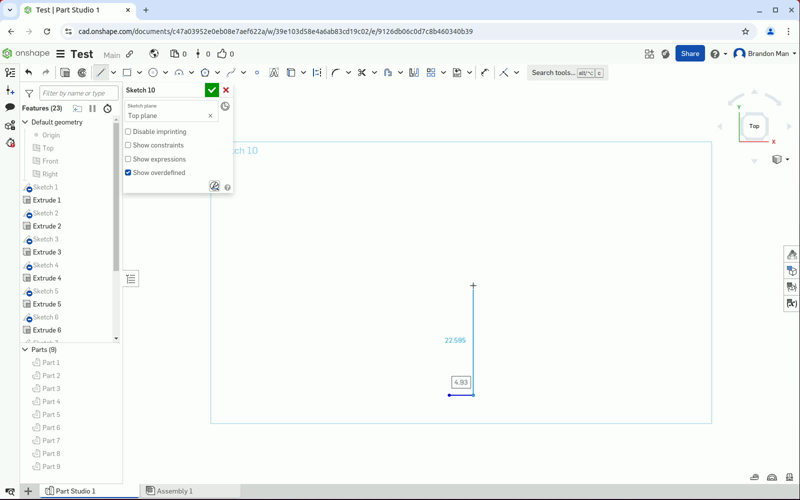
click(473, 285)
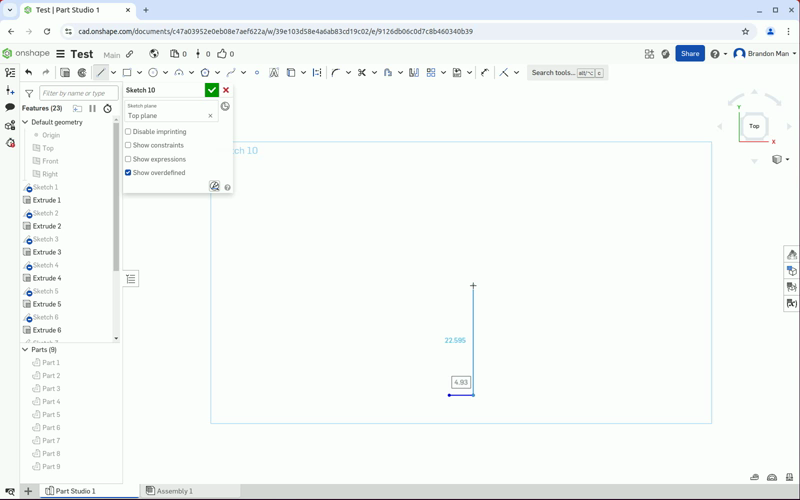
key_up(shift)
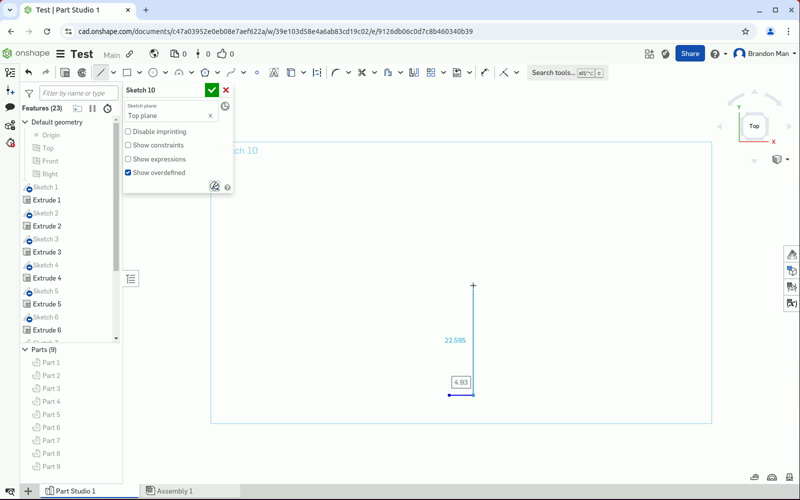
key_down(shift)
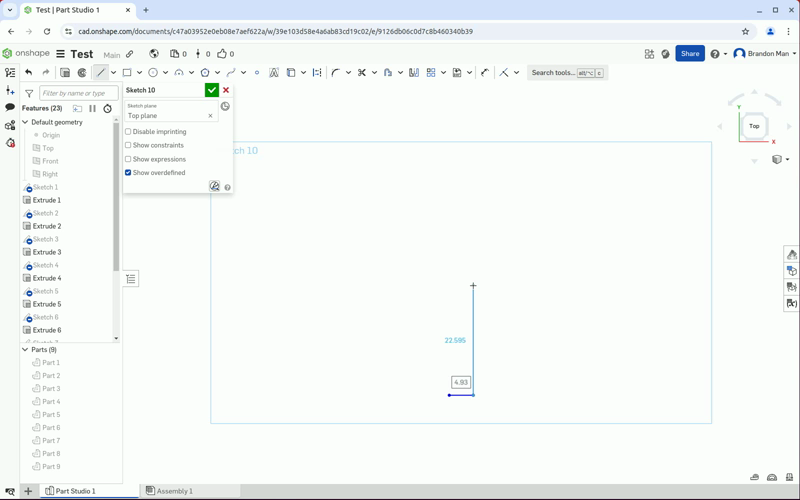
mouse_move(503, 285)
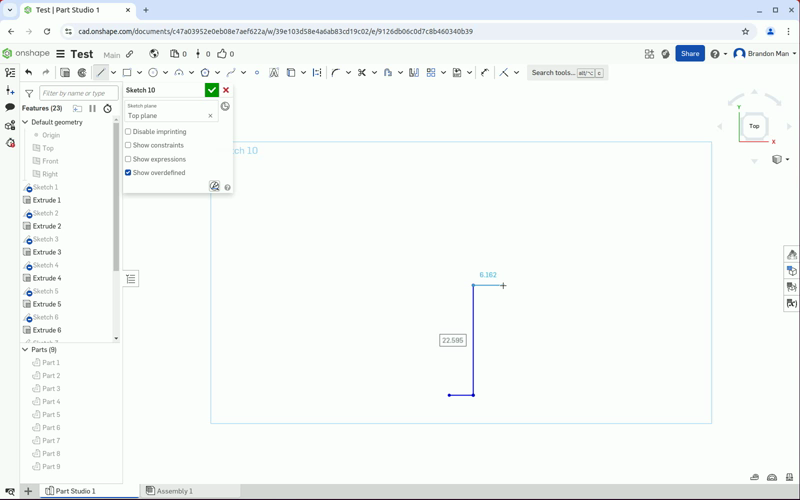
mouse_move(449, 285)
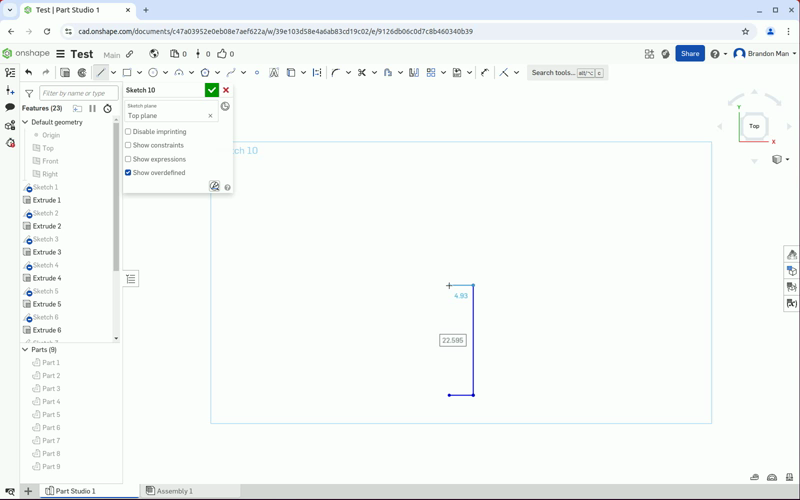
click(449, 285)
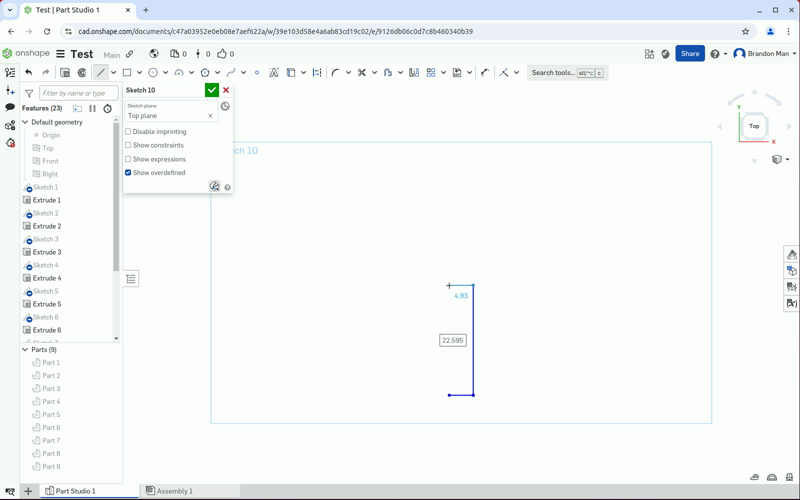
key_up(shift)
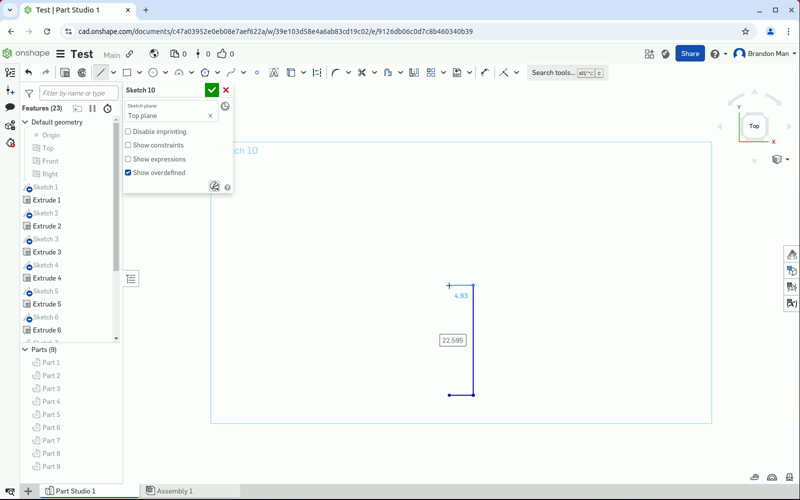
key_down(shift)
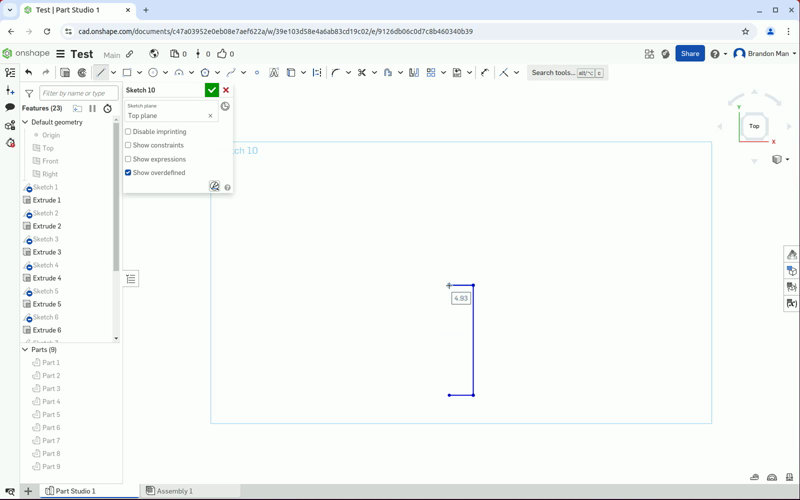
mouse_move(449, 395)
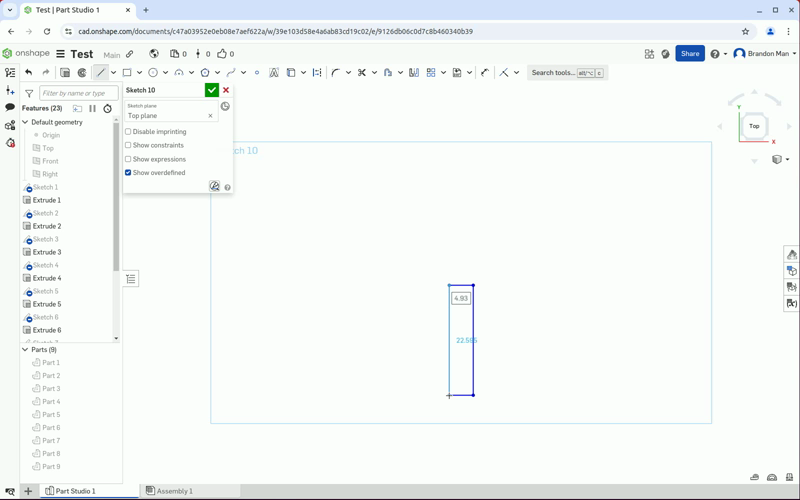
key_up(shift)
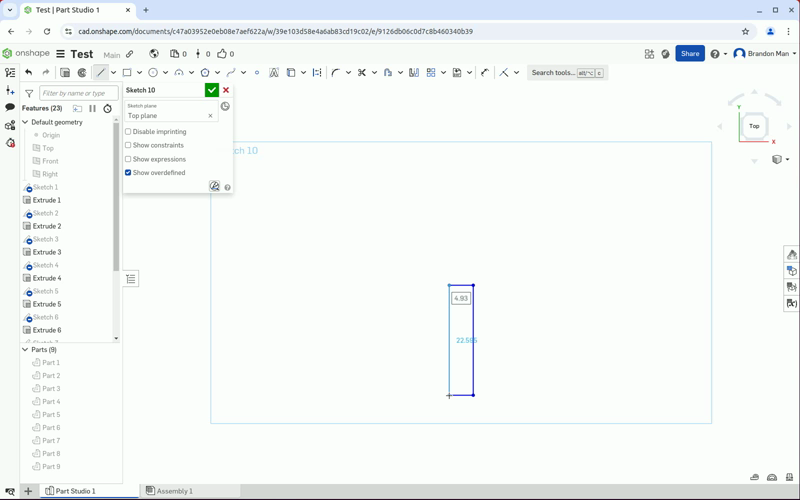
click(449, 395)
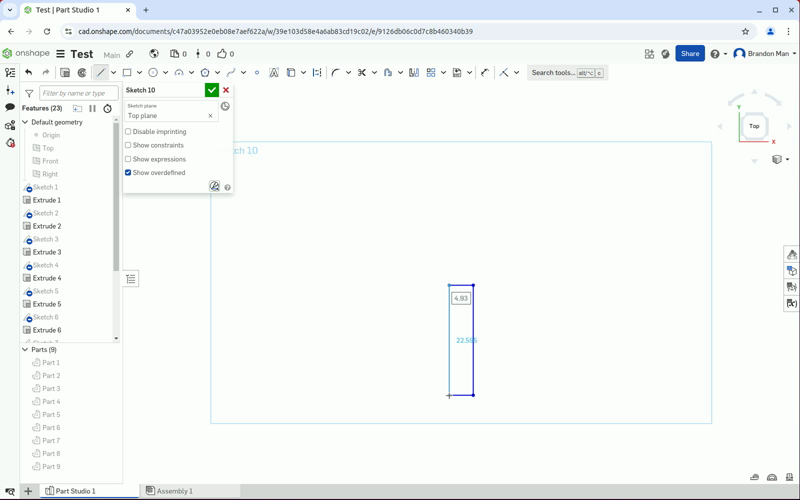
key(esc)
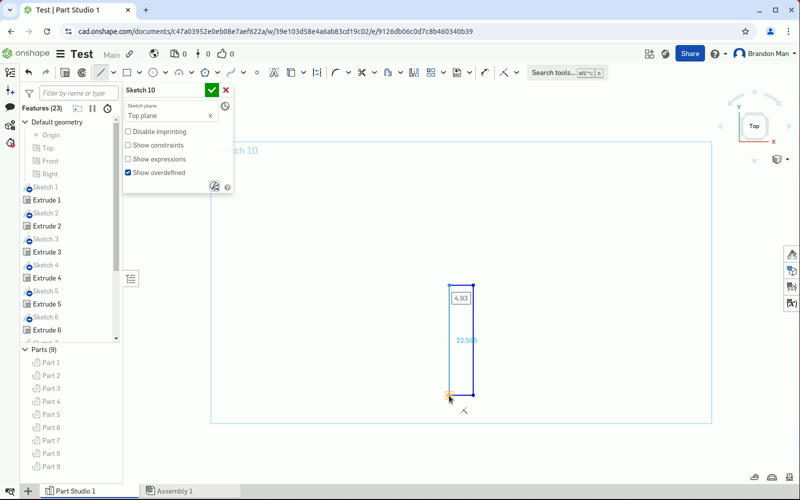
mouse_move(470, 315)
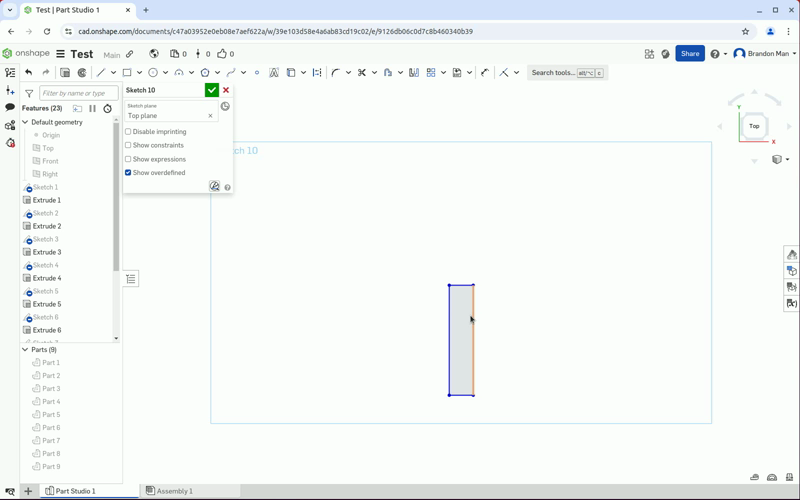
click(470, 315)
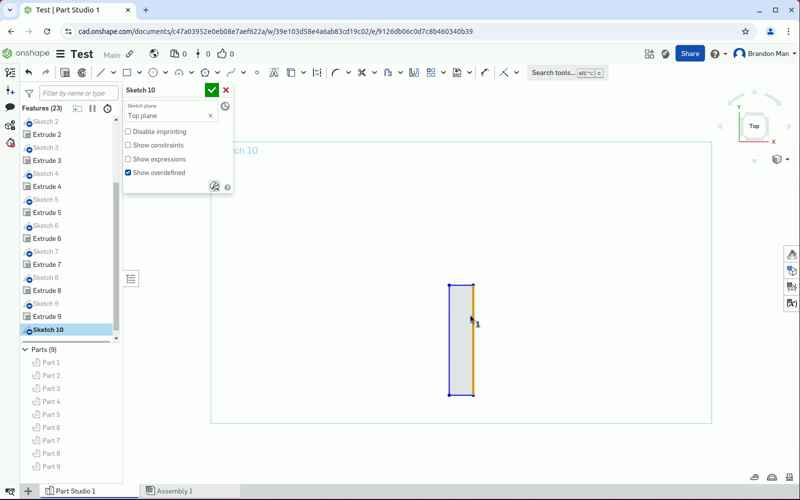
mouse_move(73, 352)
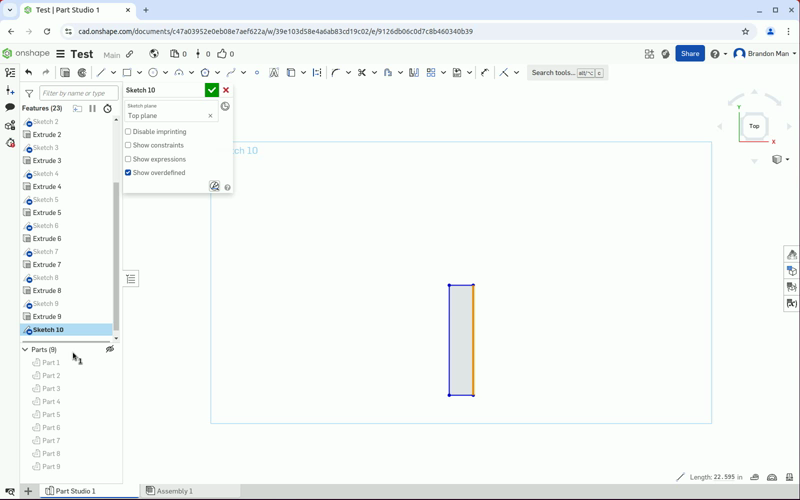
key(shift+y)
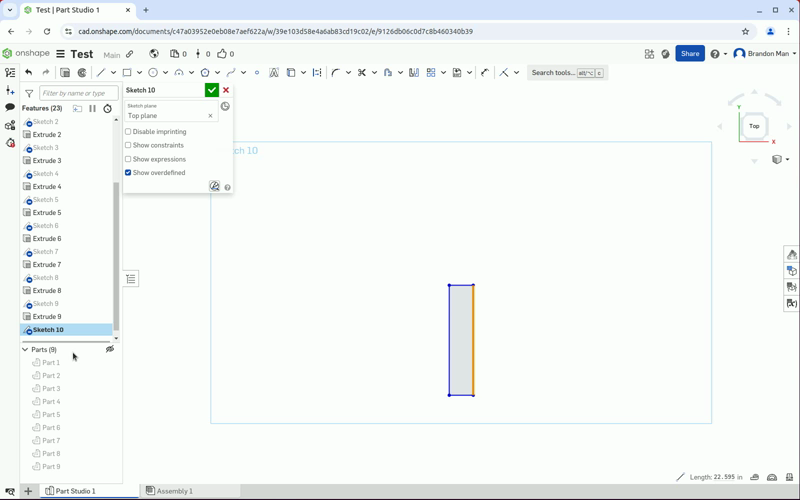
key(shift+e)
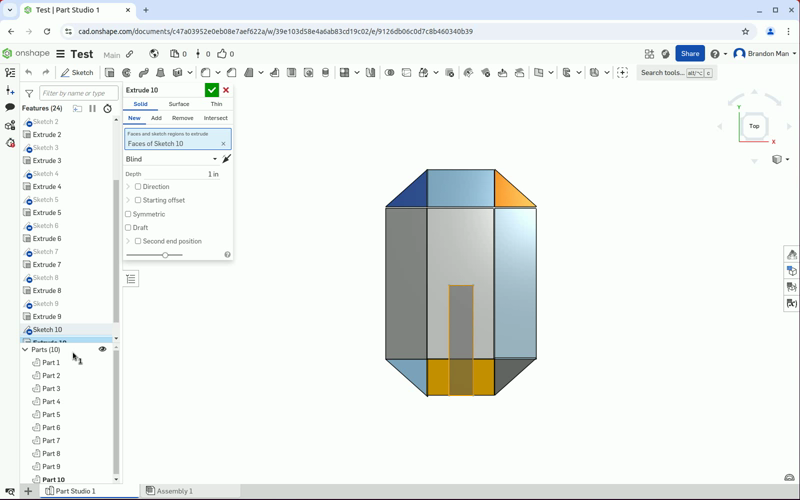
mouse_move(143, 106)
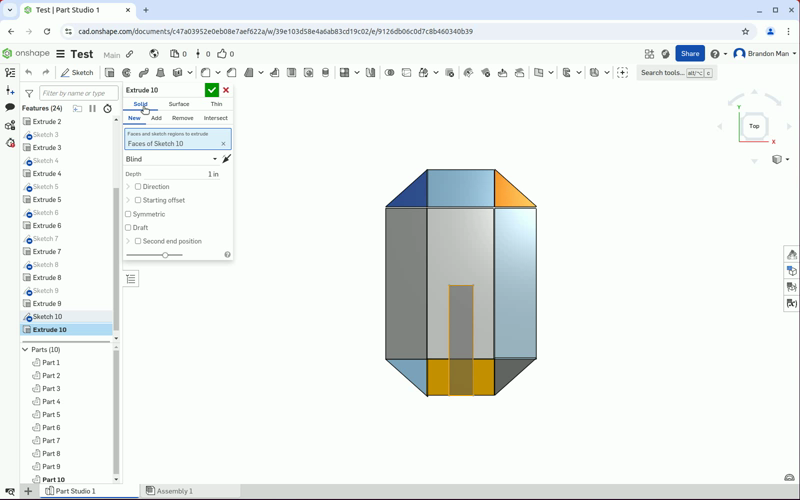
click(143, 106)
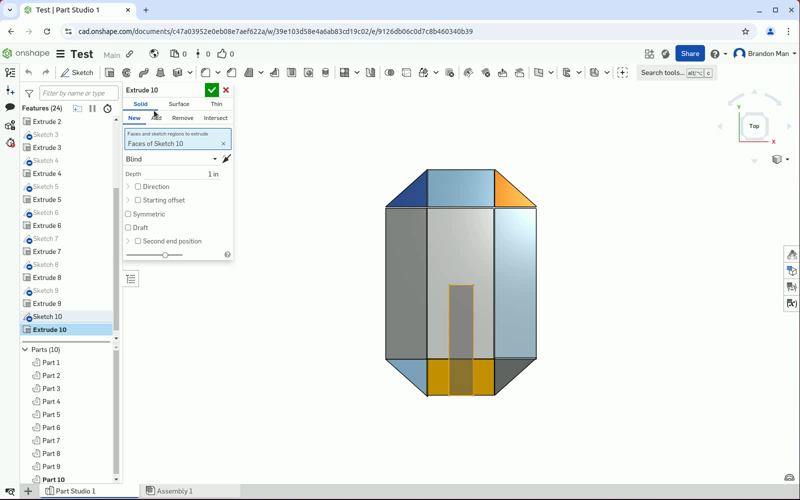
mouse_move(186, 120)
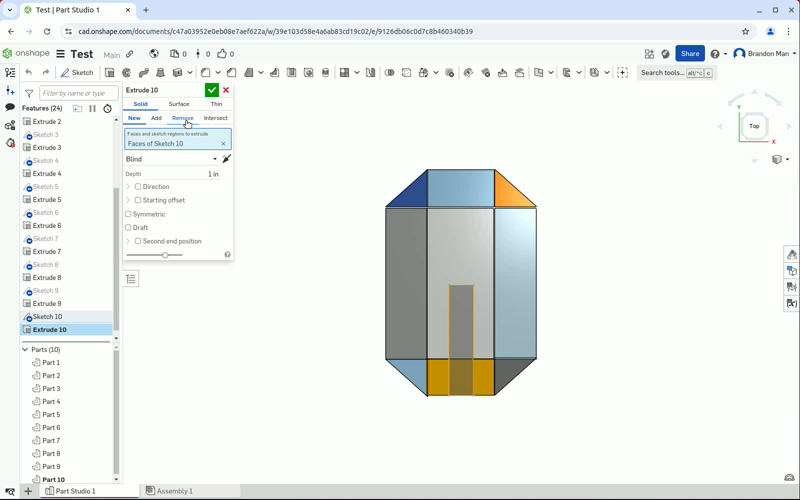
click(186, 120)
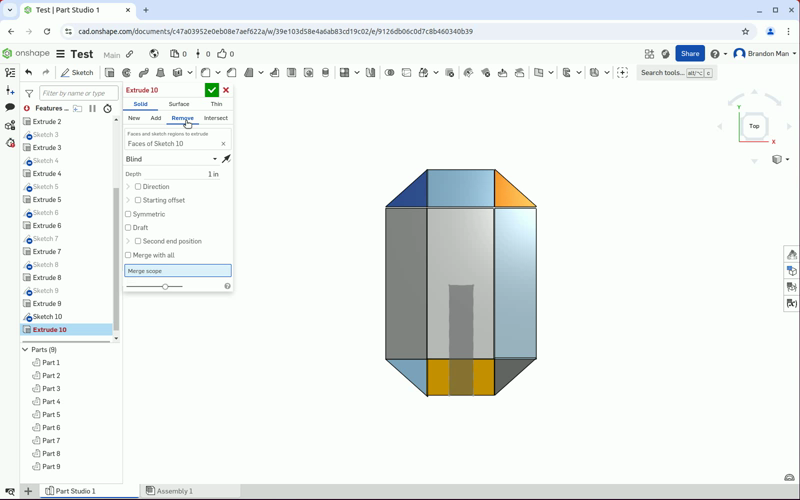
key(tab, 4)
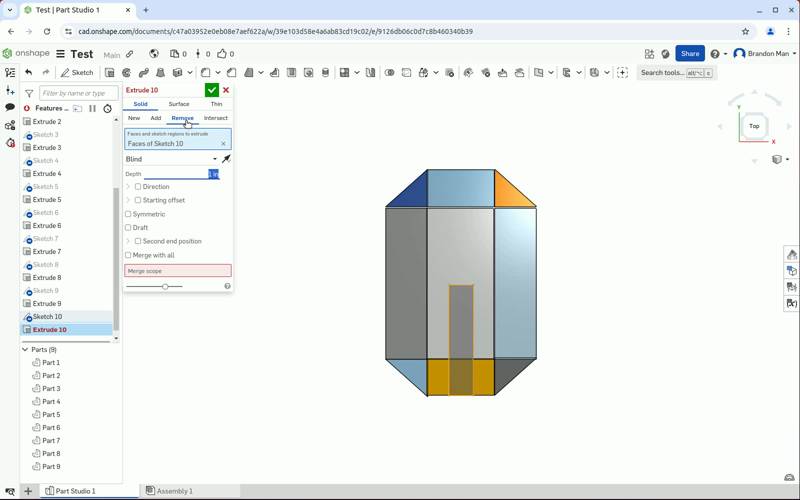
text(4.332)
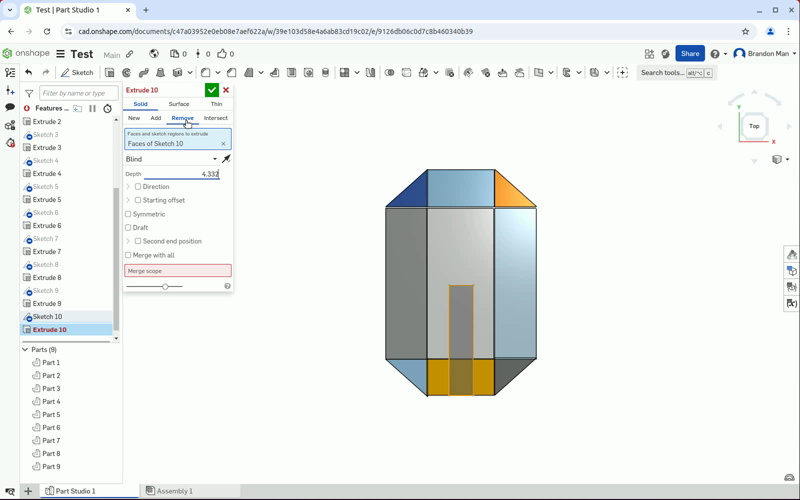
key(tab, 3)
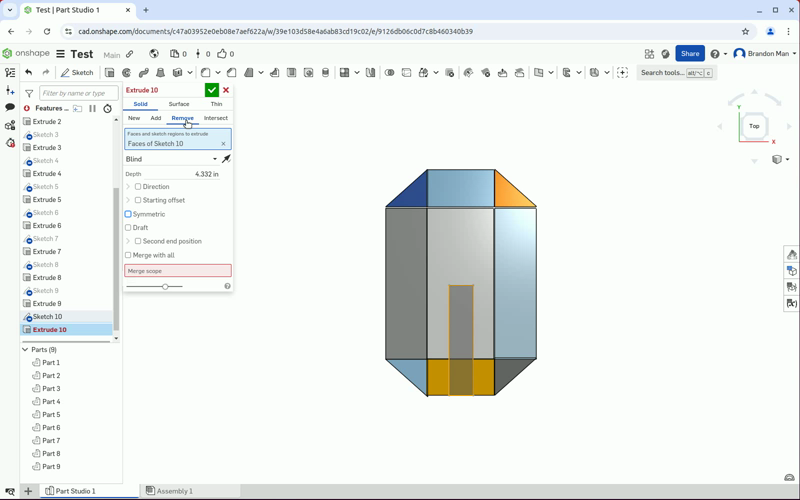
key(space)
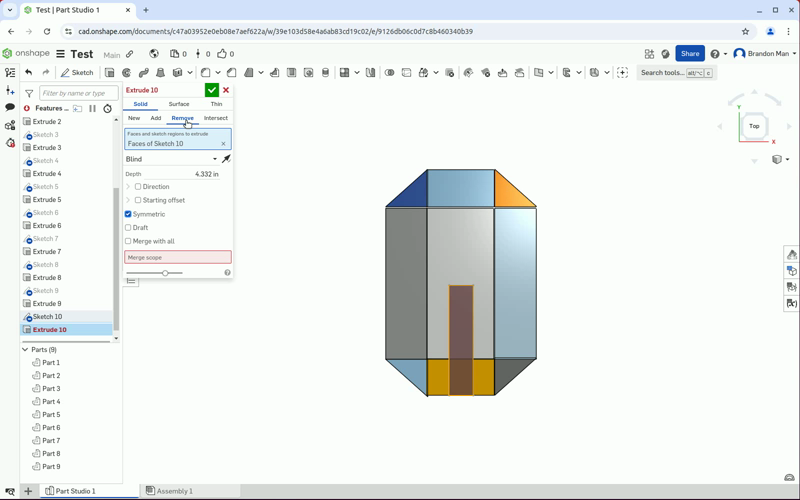
key(tab, 2)
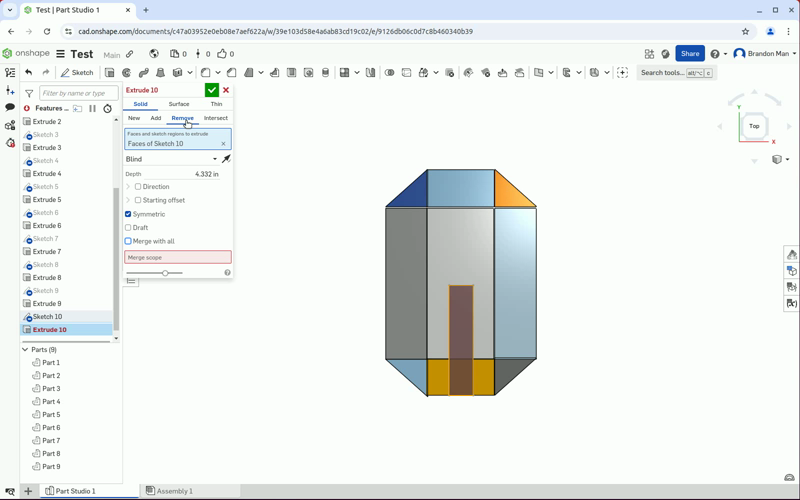
key(space)
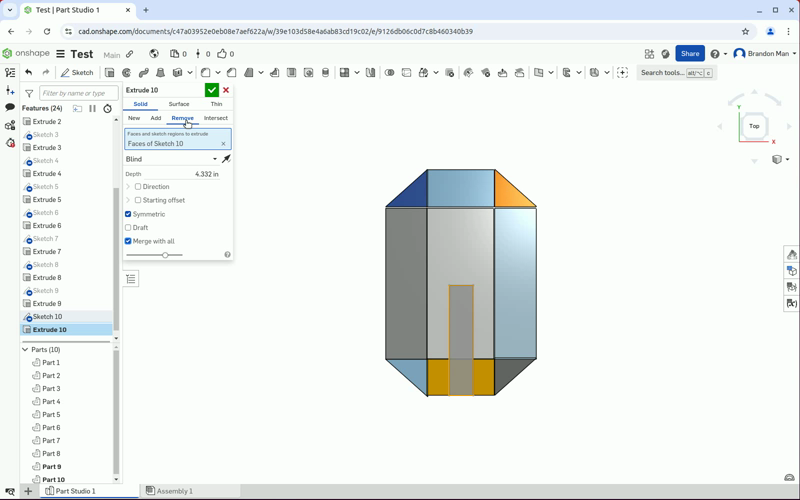
key(enter)
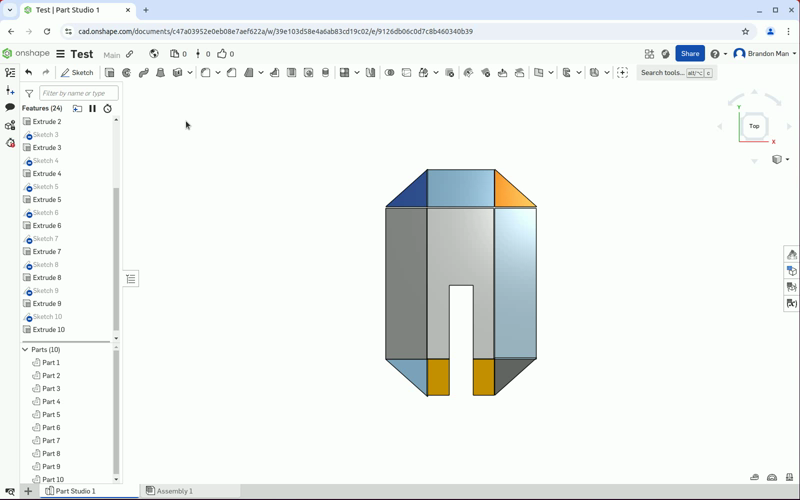
key(shift+h)
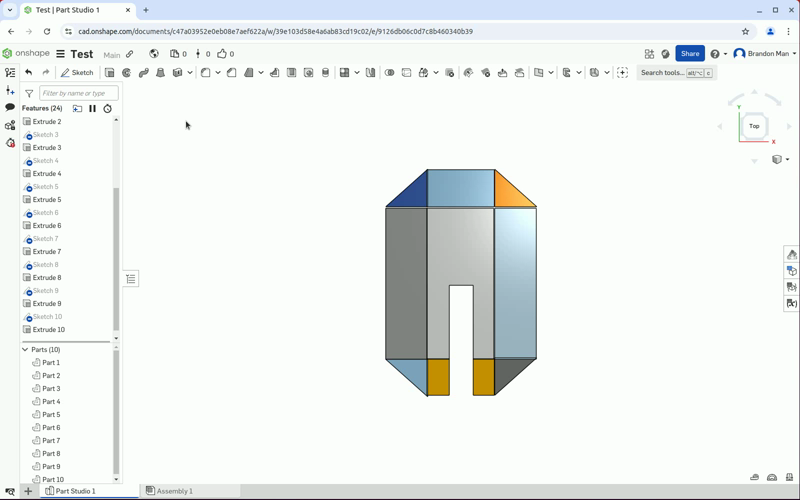
key(shift+h)
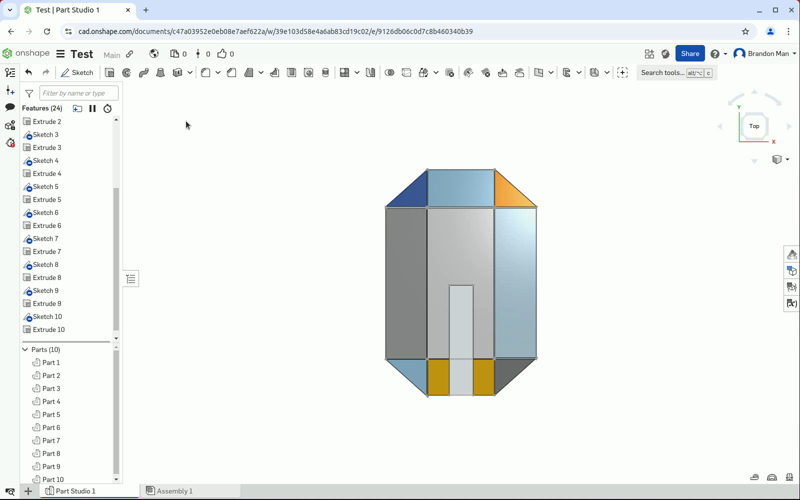
key(shift+7)
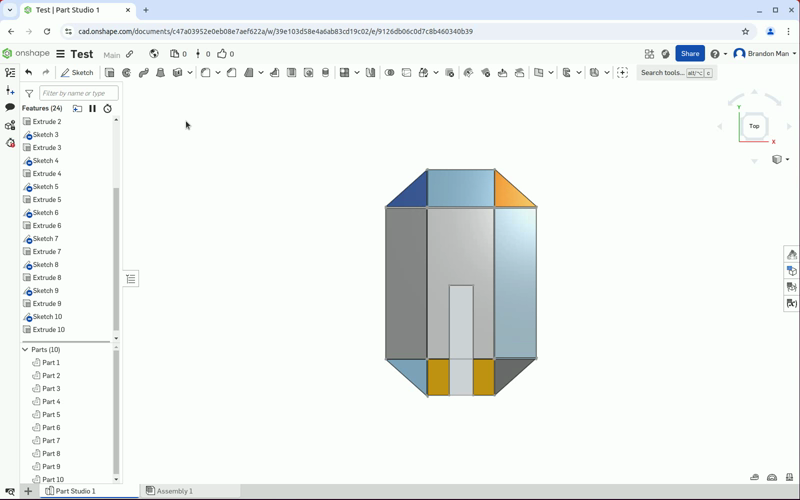
key(up, 3)
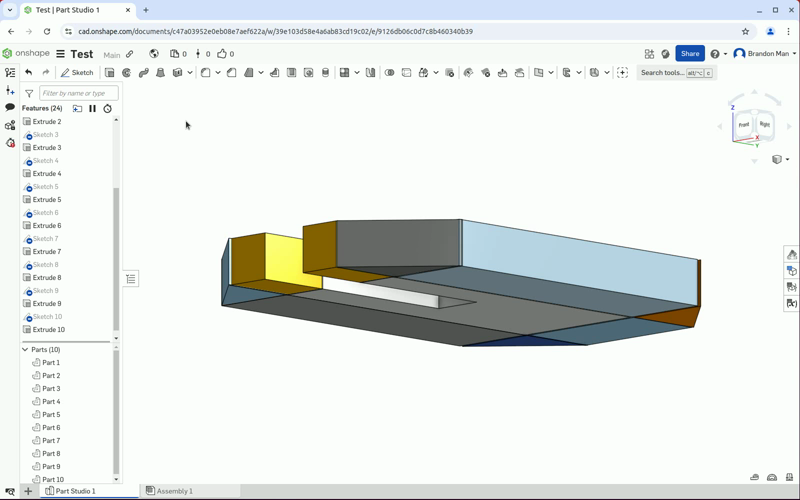
key(left, 3)
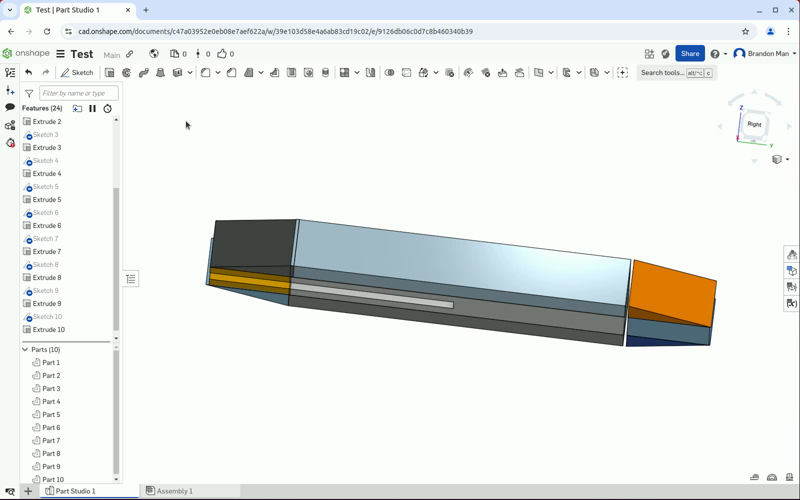
key(right, 3)
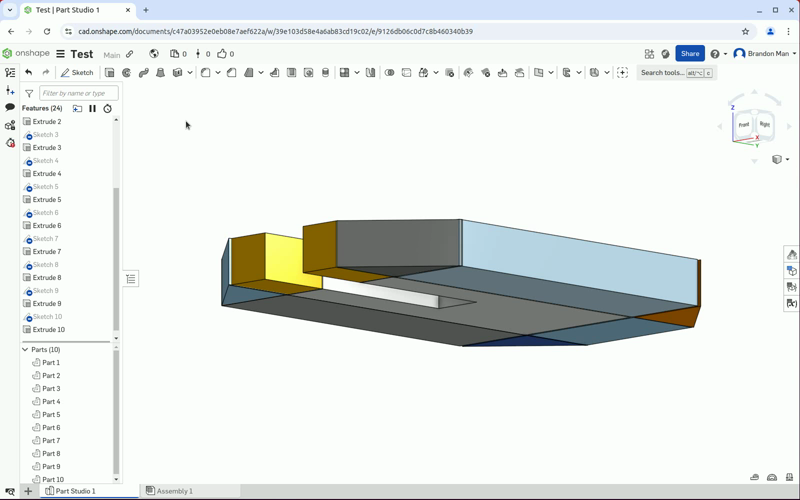
key(down, 3)
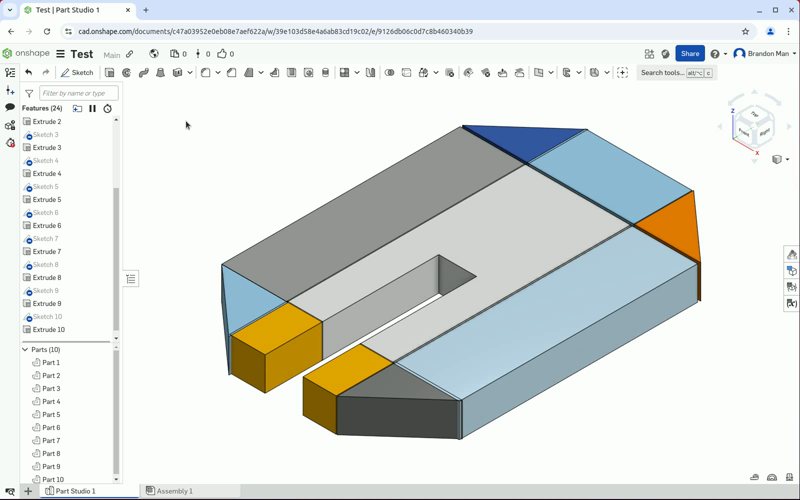
mouse_move(69, 85)
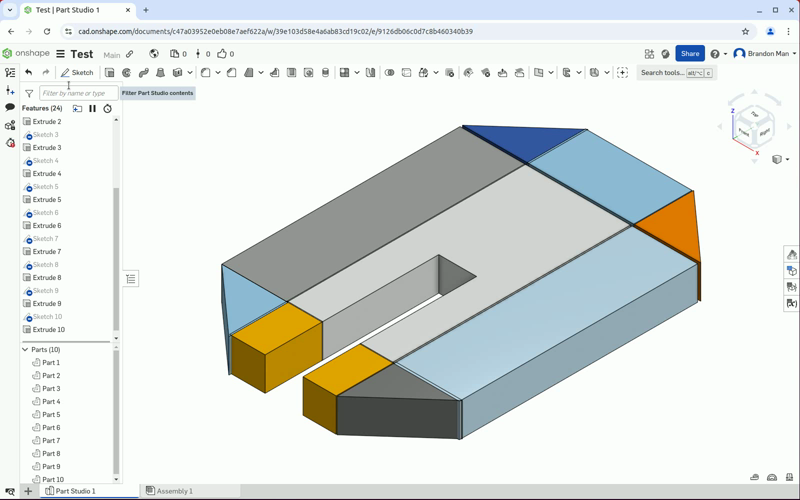
click(69, 85)